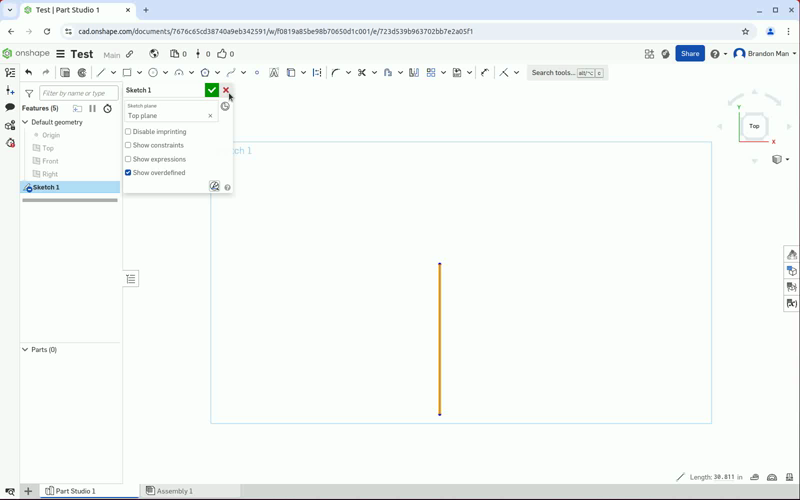
key(shift+h)
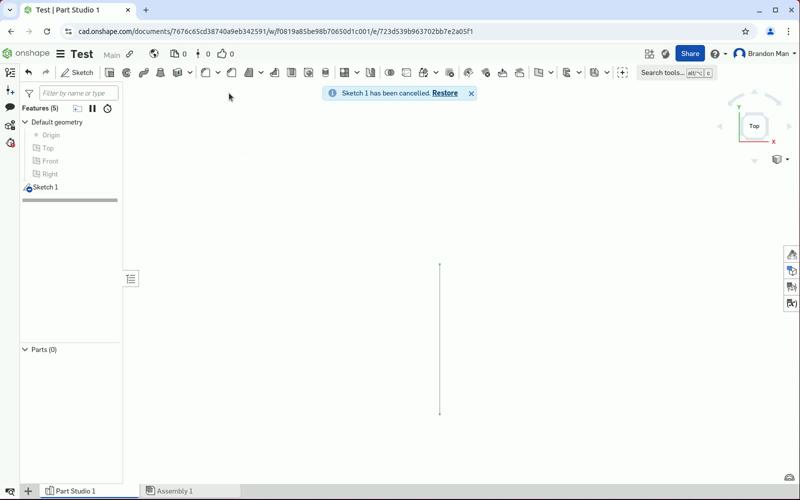
key(shift+s)
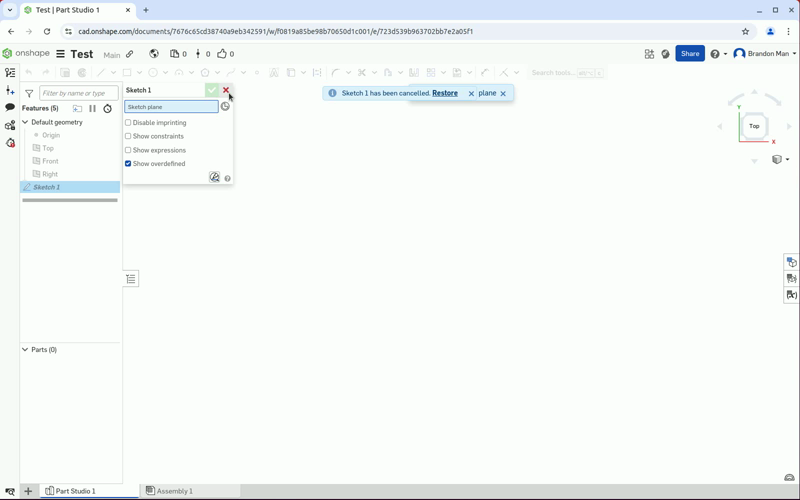
mouse_move(73, 150)
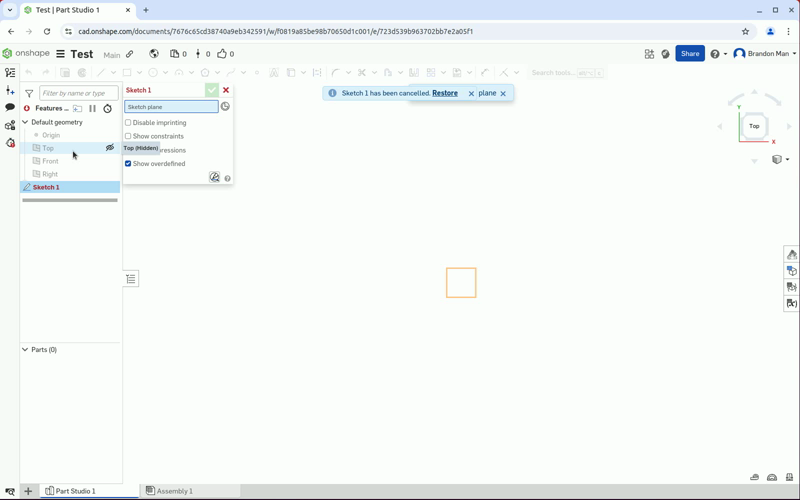
click(73, 150)
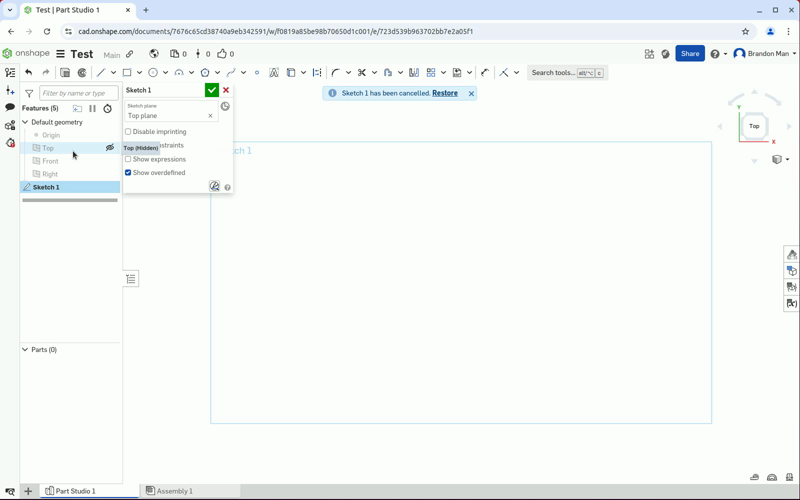
mouse_move(73, 352)
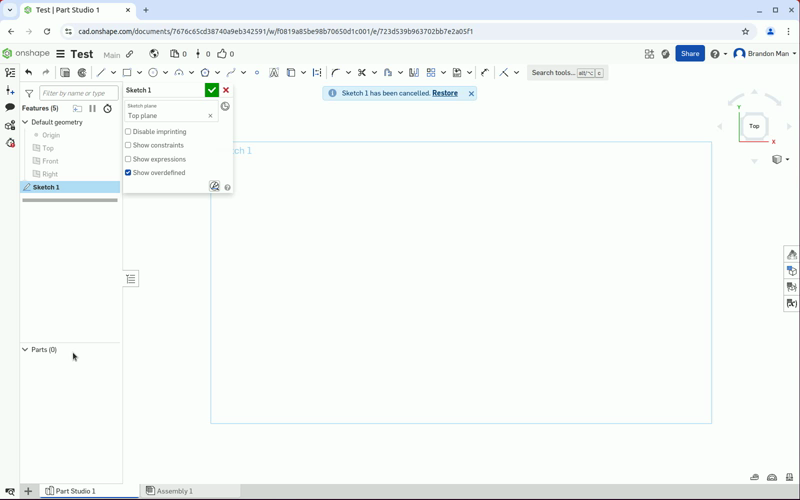
key(y)
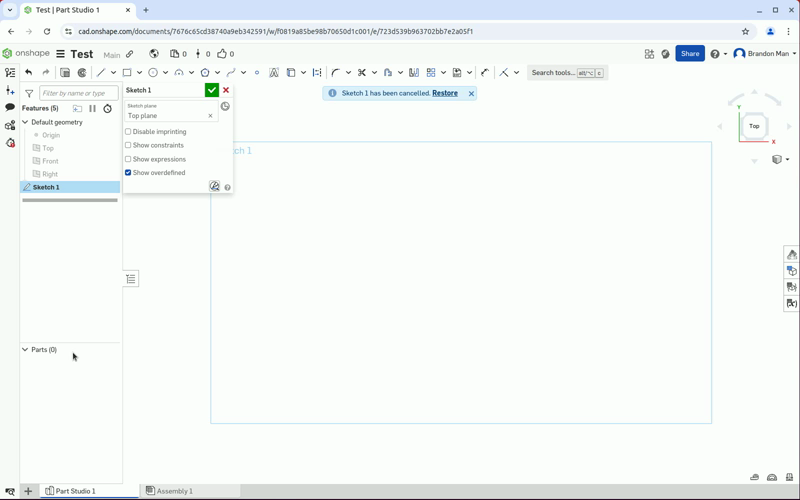
key(a)
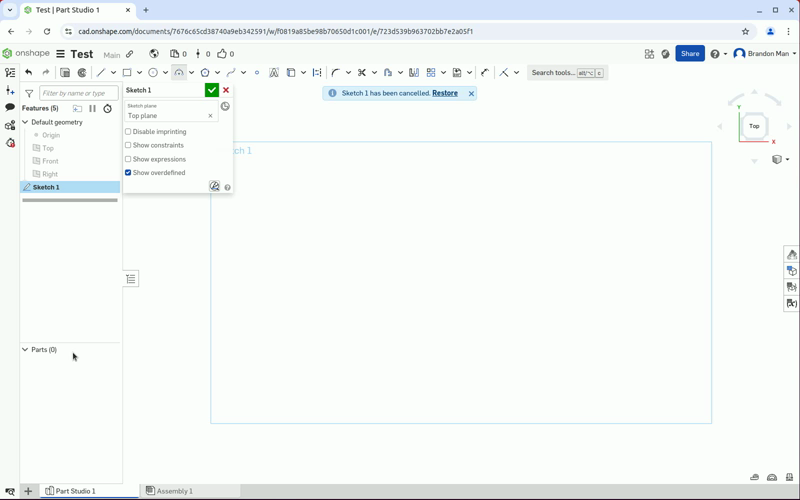
key_down(shift)
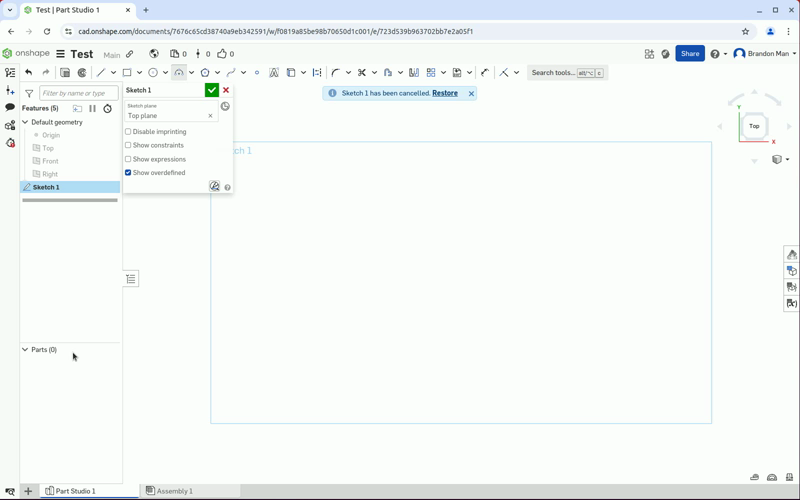
mouse_move(434, 200)
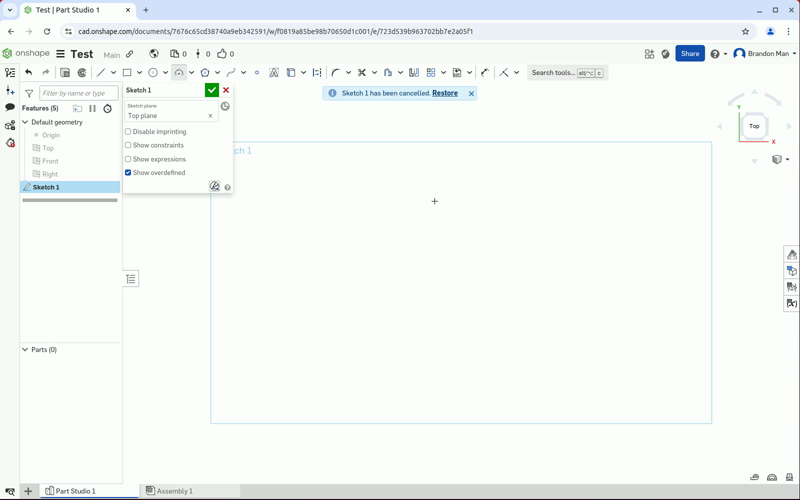
click(434, 200)
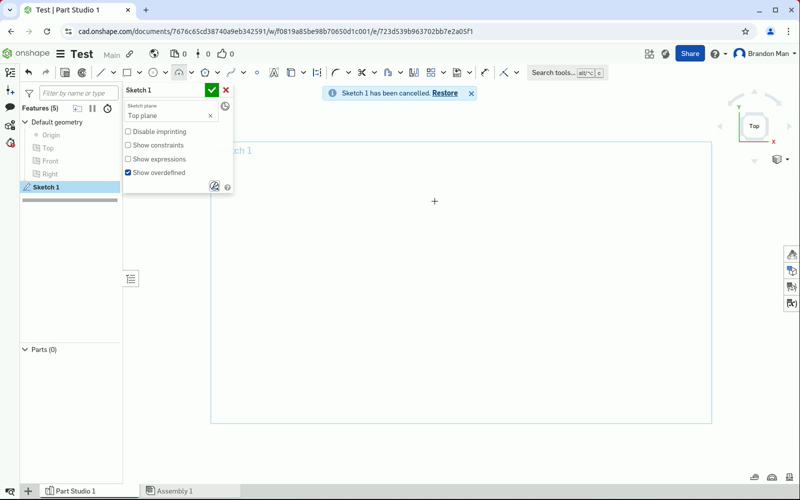
key_up(shift)
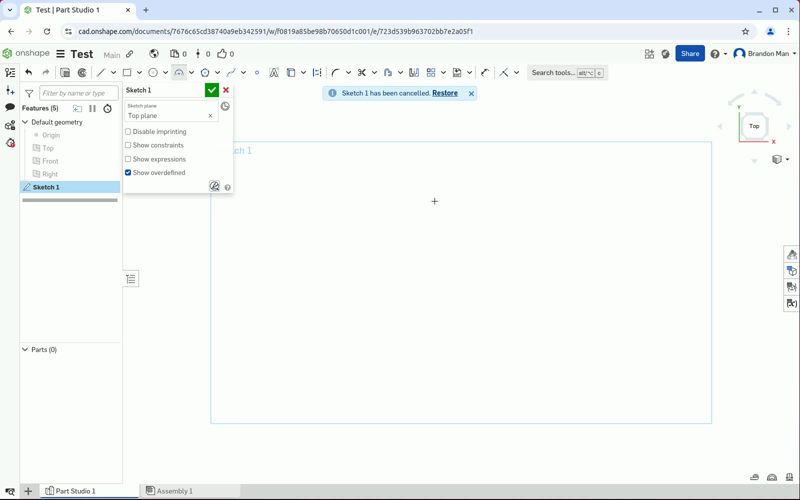
key_down(shift)
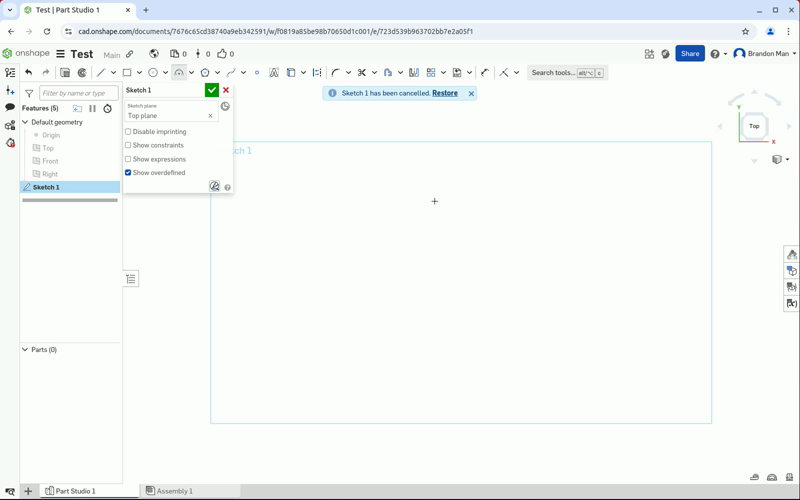
mouse_move(537, 321)
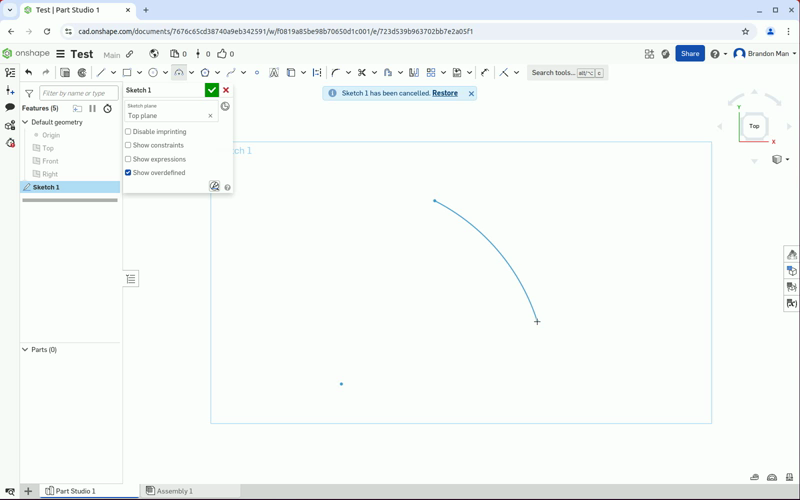
click(537, 321)
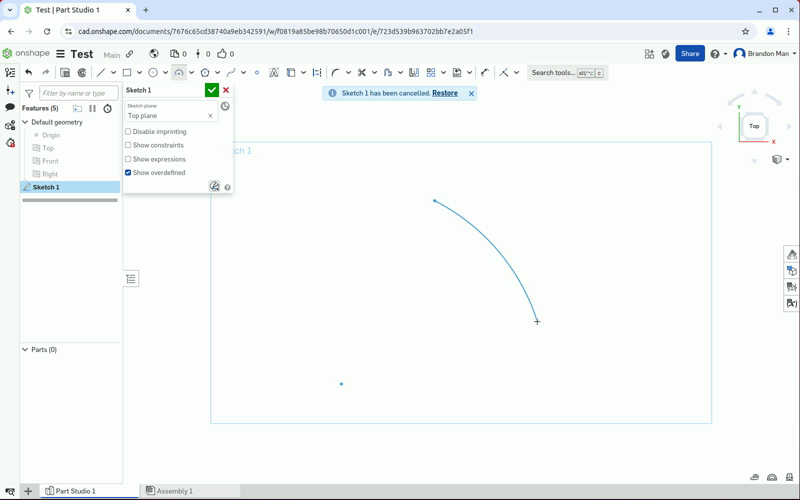
mouse_move(394, 338)
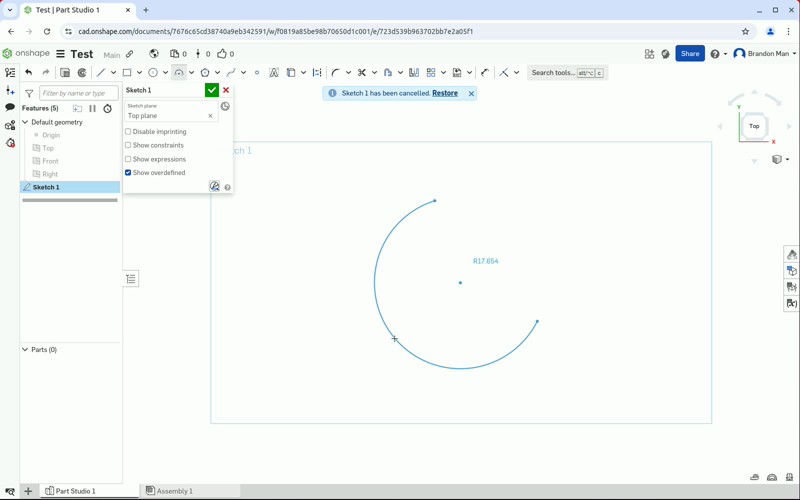
click(394, 338)
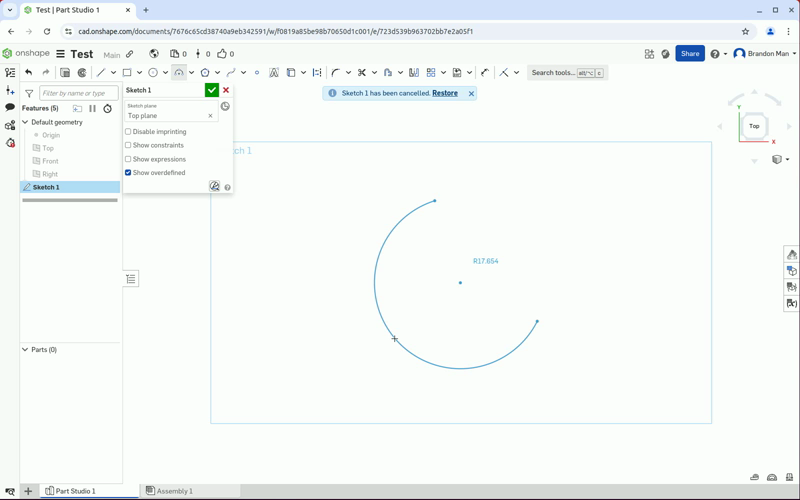
key_up(shift)
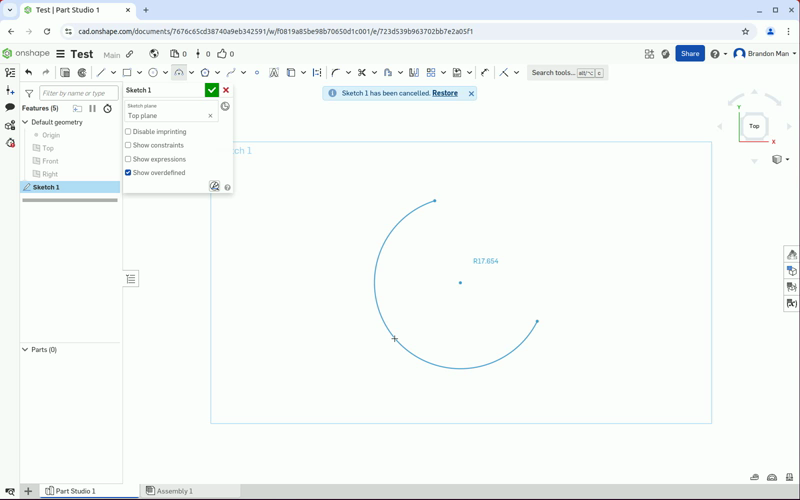
key(esc)
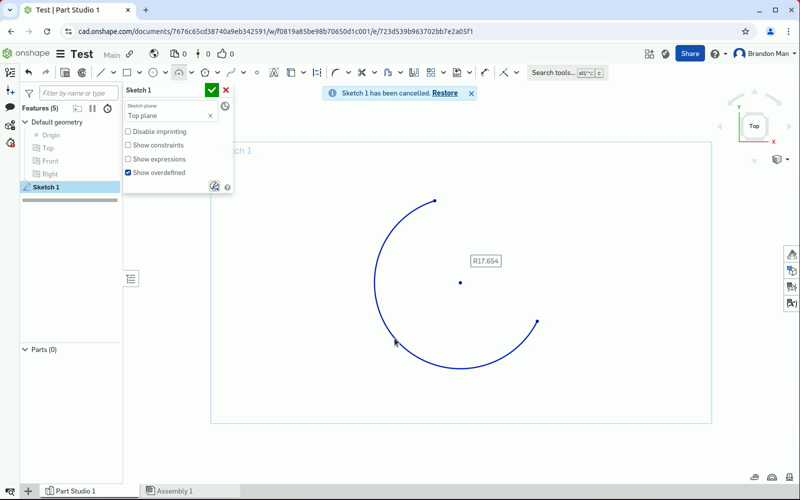
key(l)
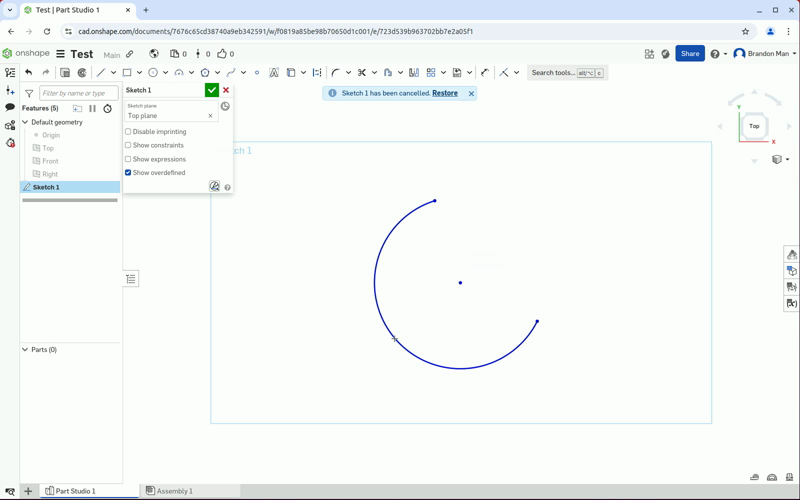
mouse_move(537, 321)
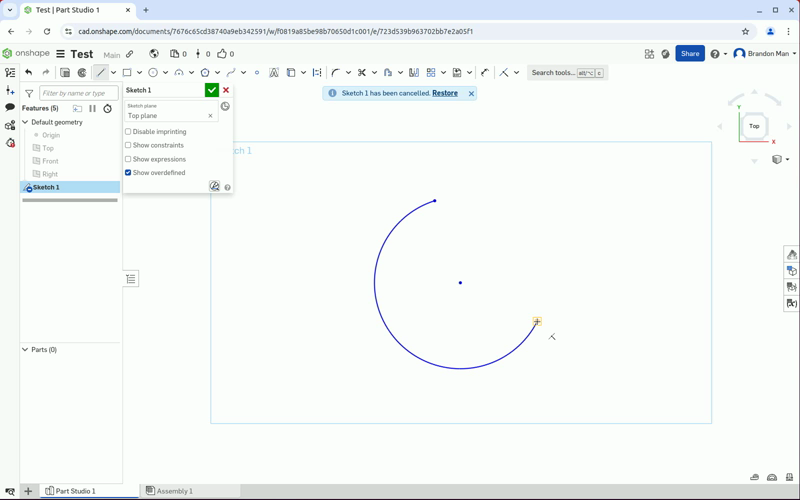
click(537, 321)
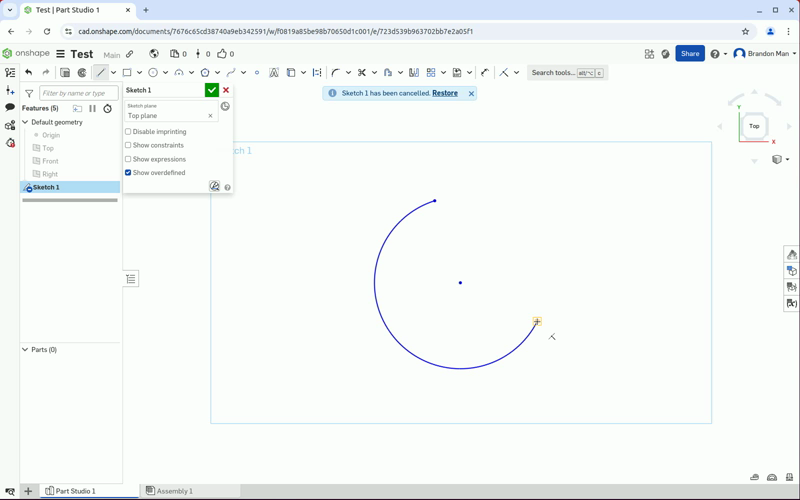
key_down(shift)
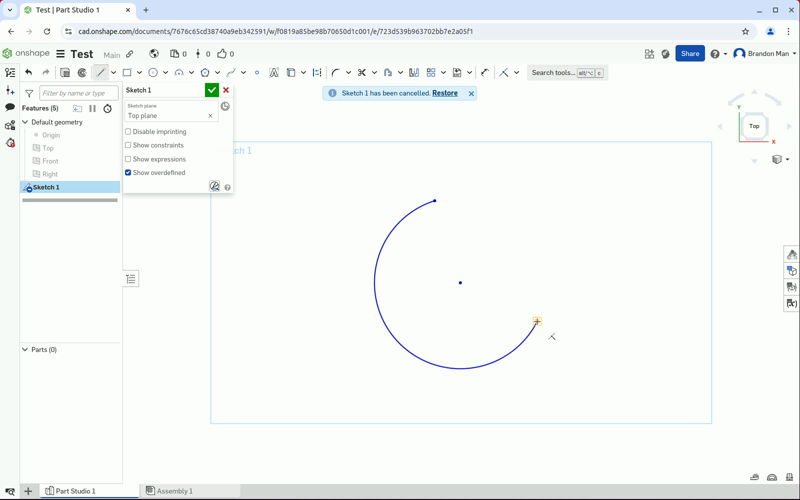
mouse_move(569, 255)
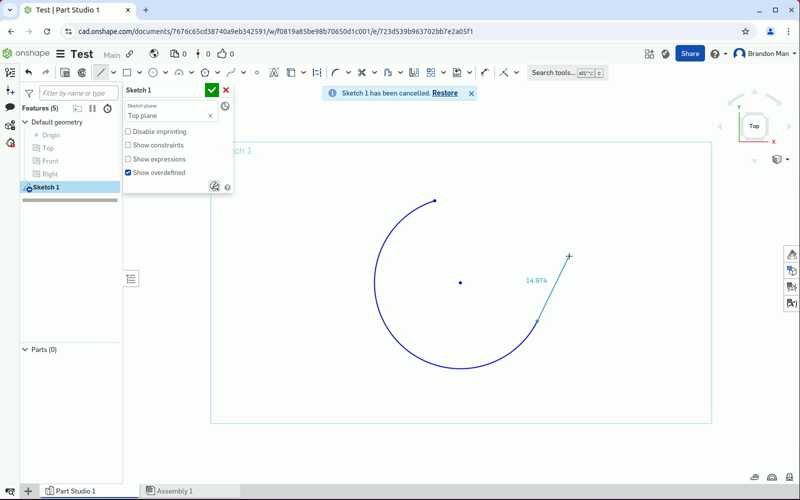
click(569, 255)
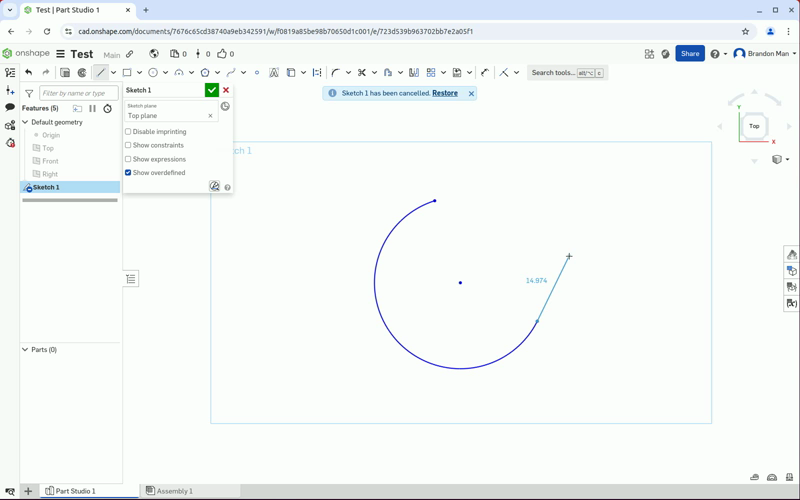
key_up(shift)
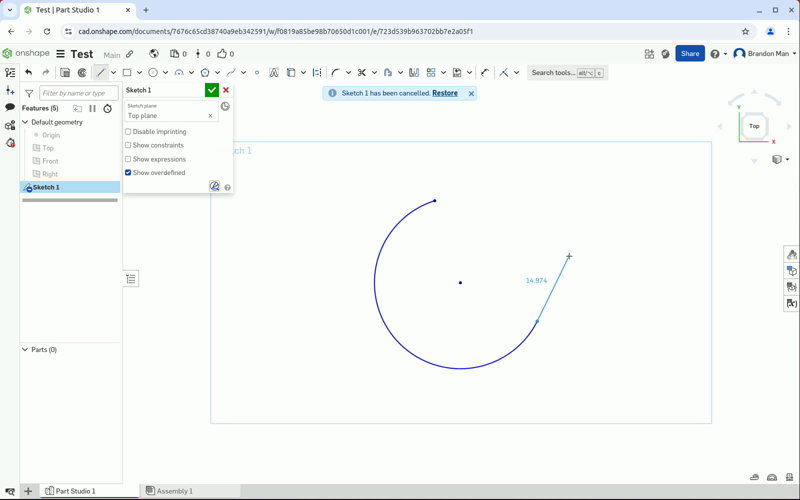
key(esc)
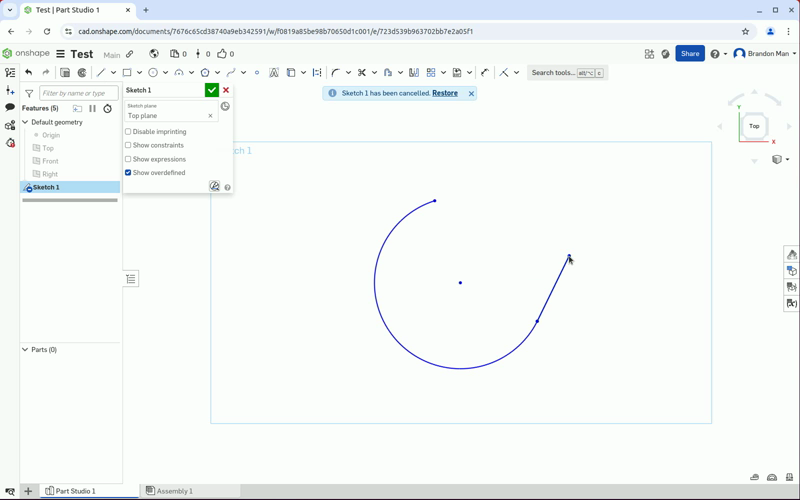
key(a)
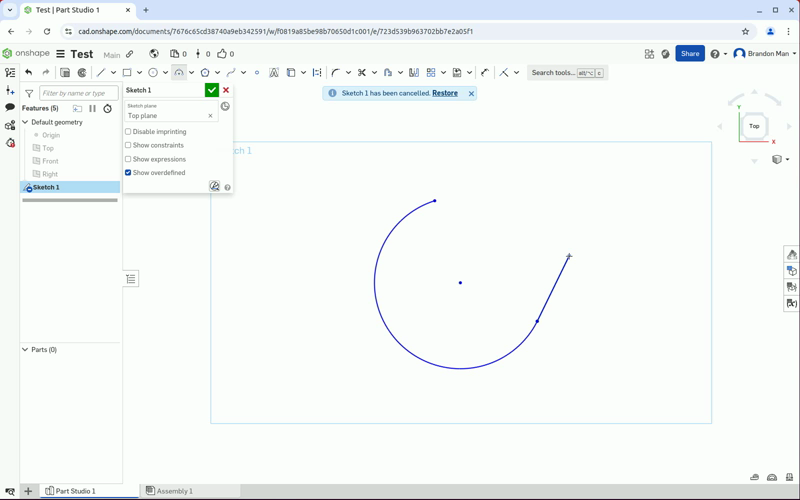
mouse_move(569, 255)
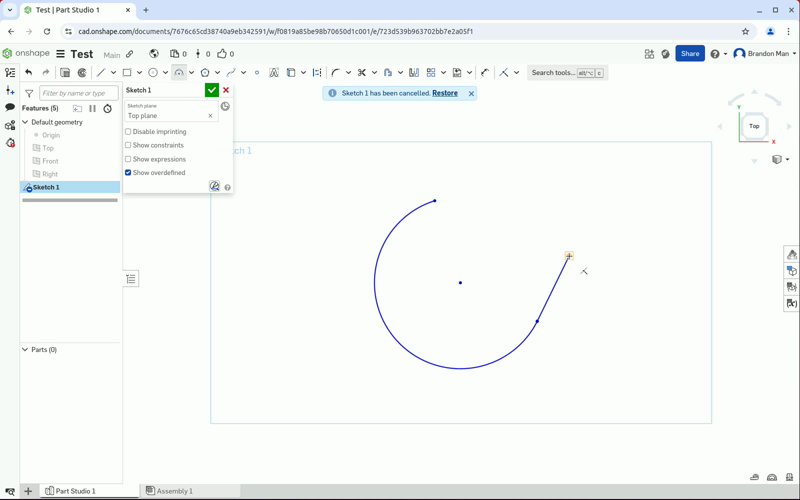
click(569, 255)
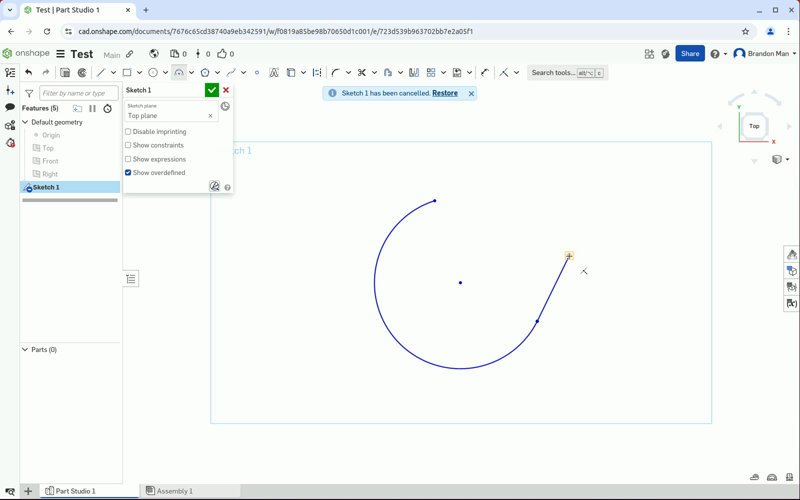
key_down(shift)
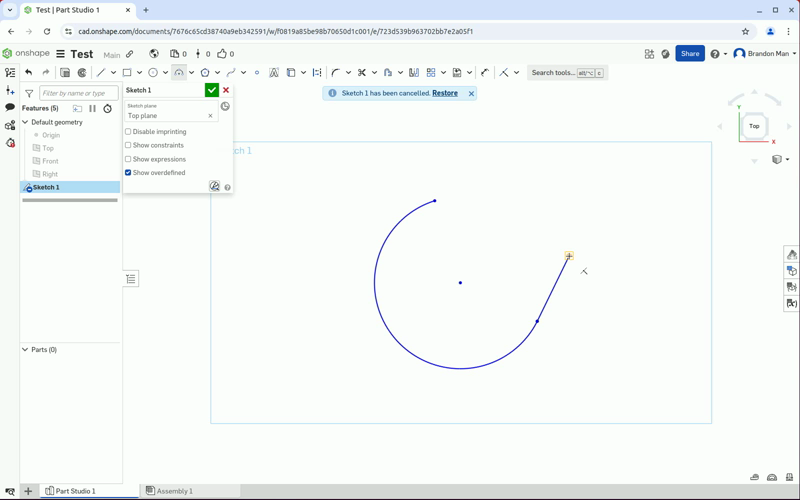
mouse_move(465, 170)
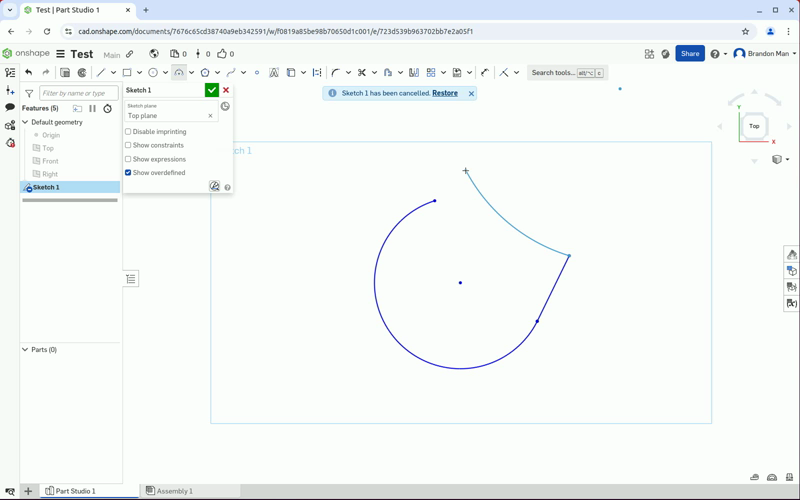
click(465, 170)
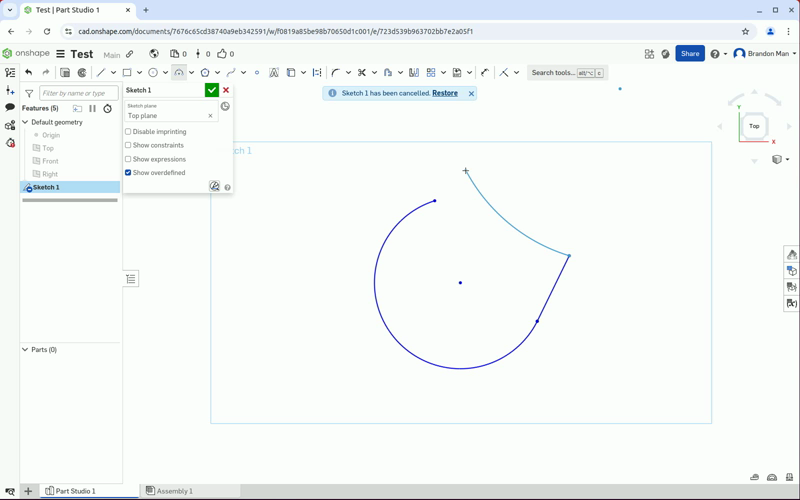
mouse_move(390, 367)
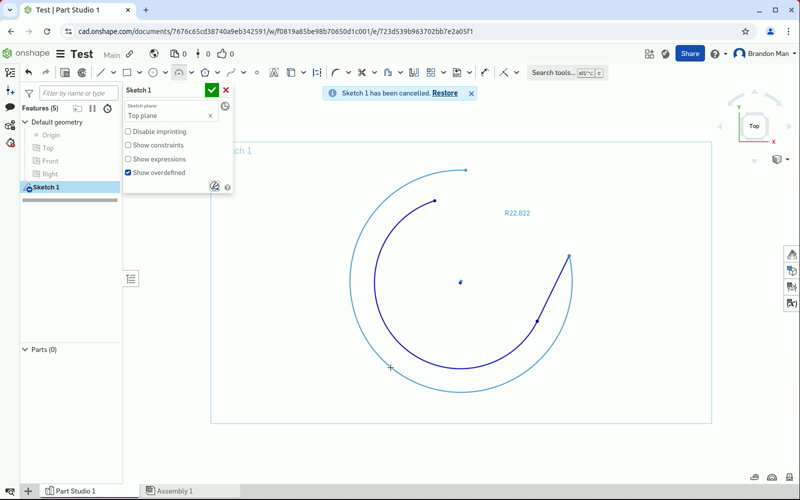
click(390, 367)
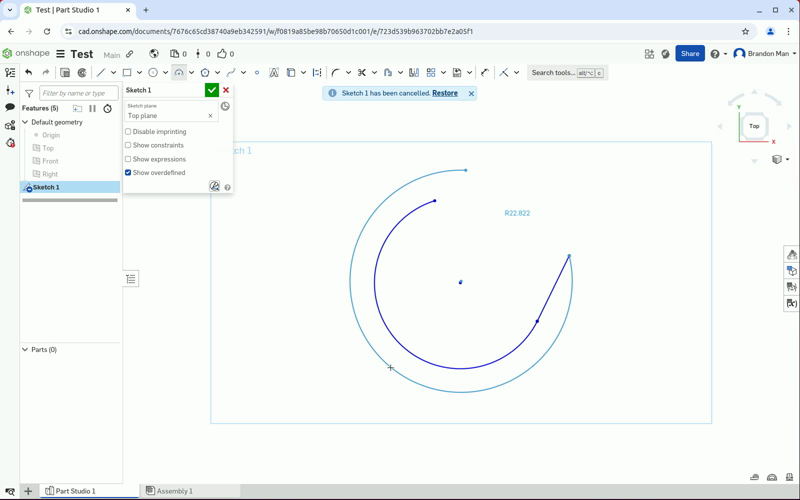
key_up(shift)
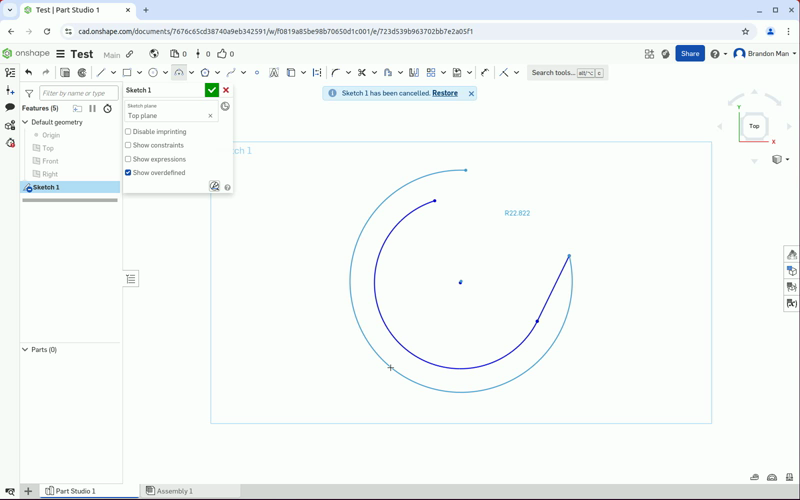
key(esc)
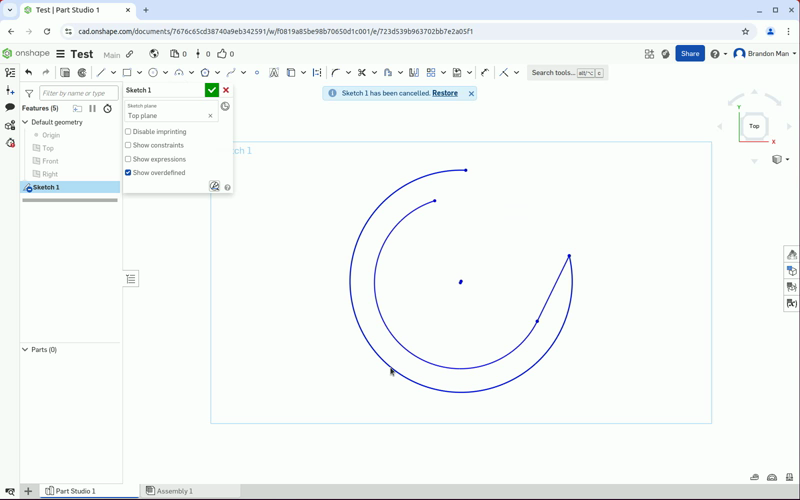
key(l)
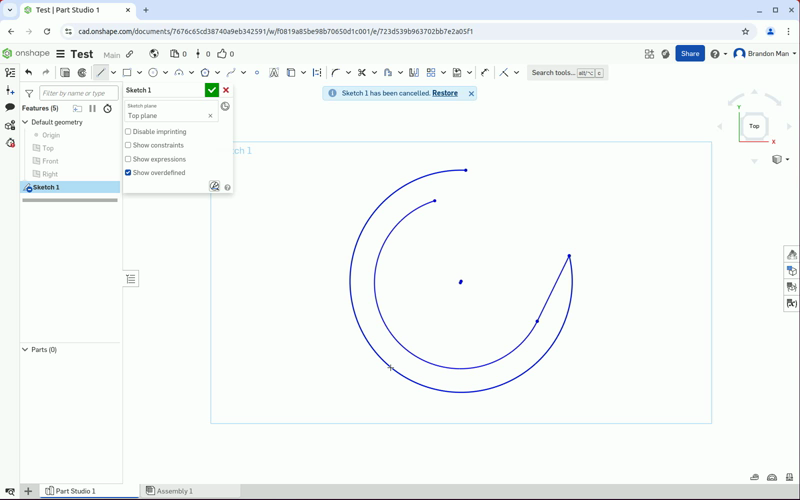
mouse_move(465, 170)
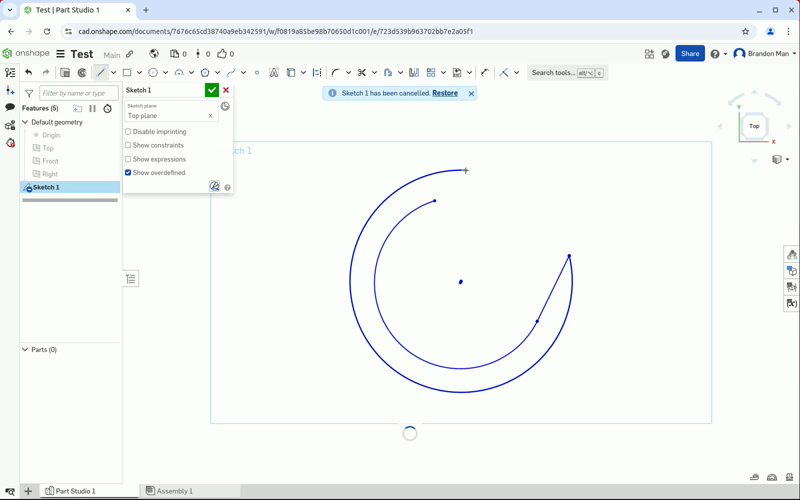
click(465, 170)
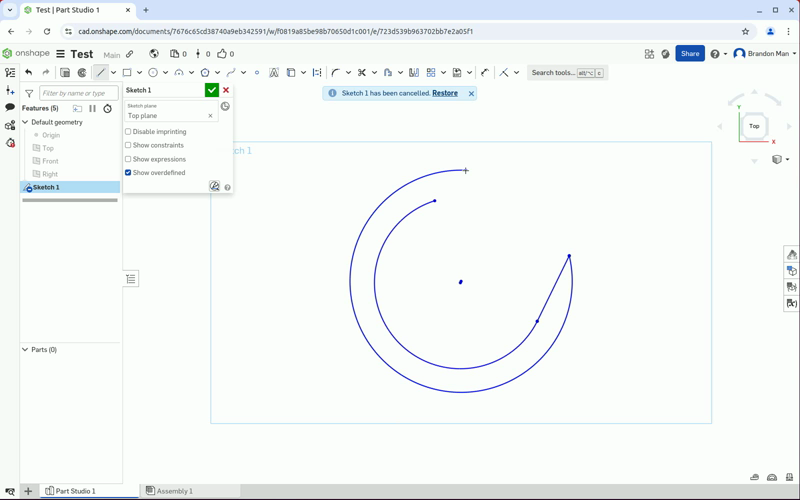
mouse_move(495, 170)
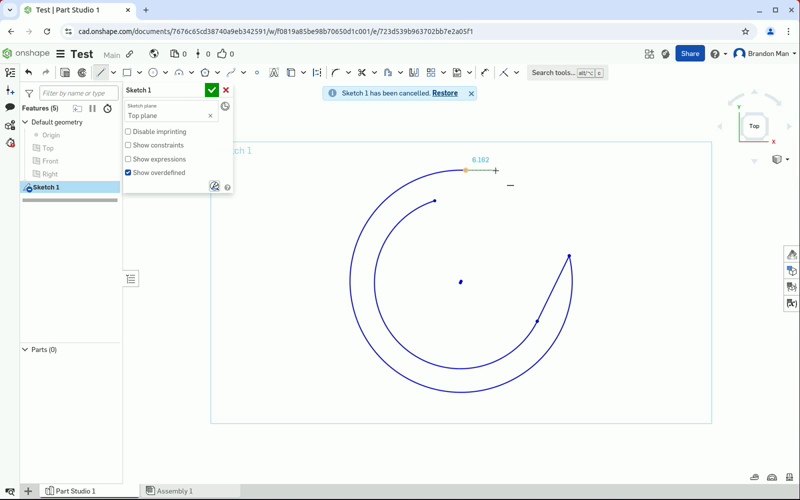
key_down(shift)
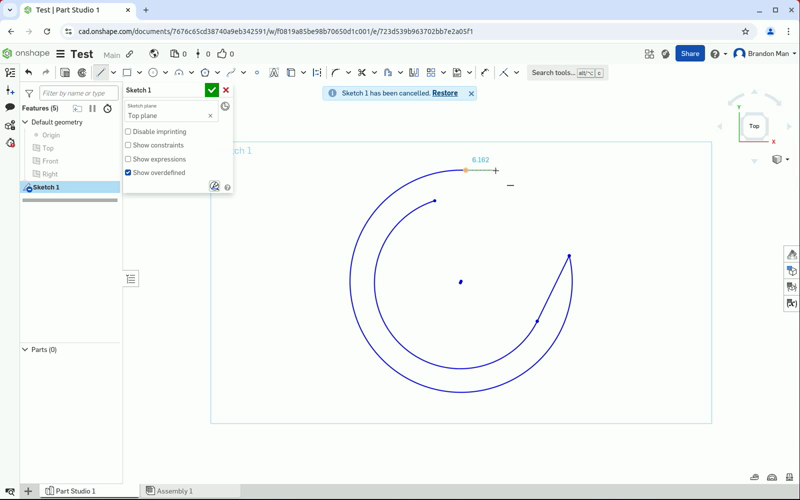
mouse_move(434, 200)
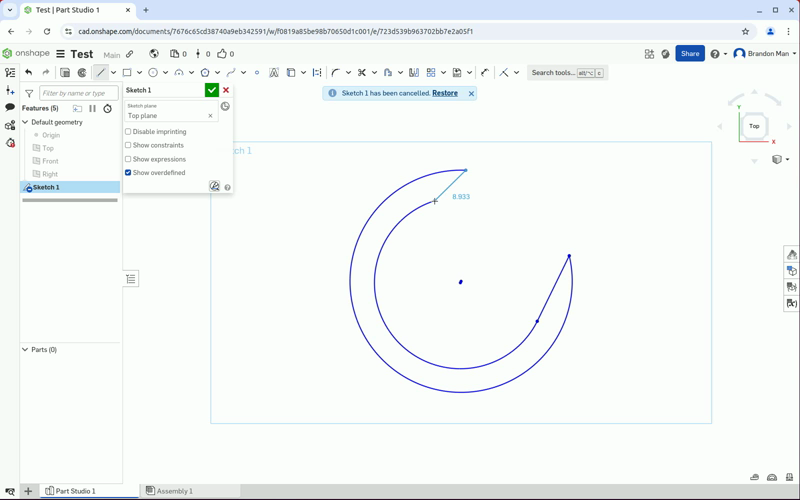
key_up(shift)
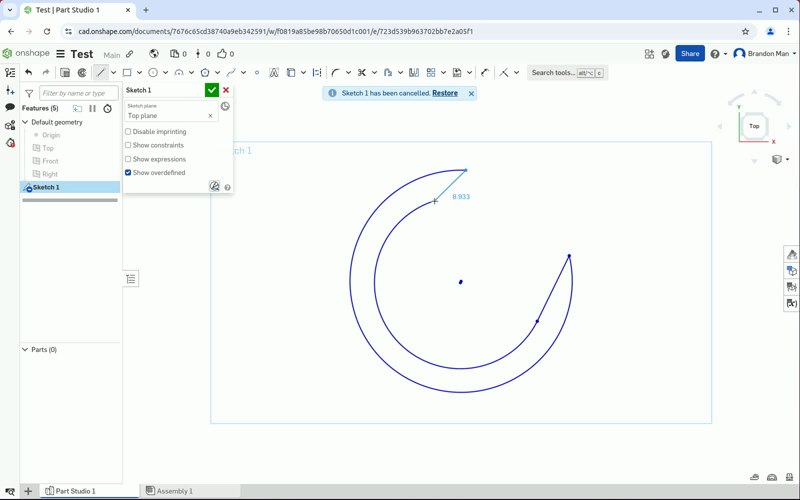
click(434, 200)
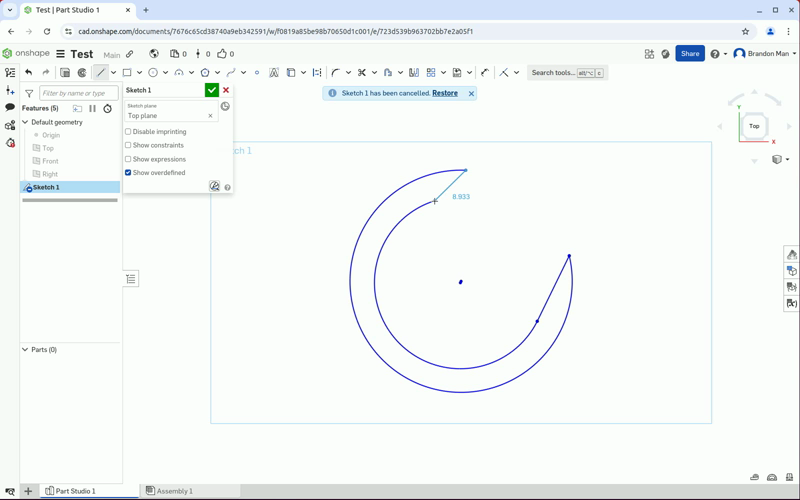
key(esc)
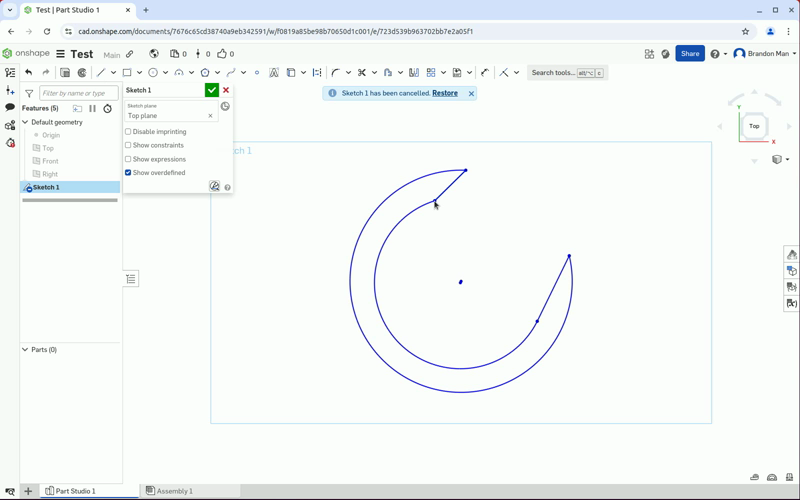
mouse_move(364, 274)
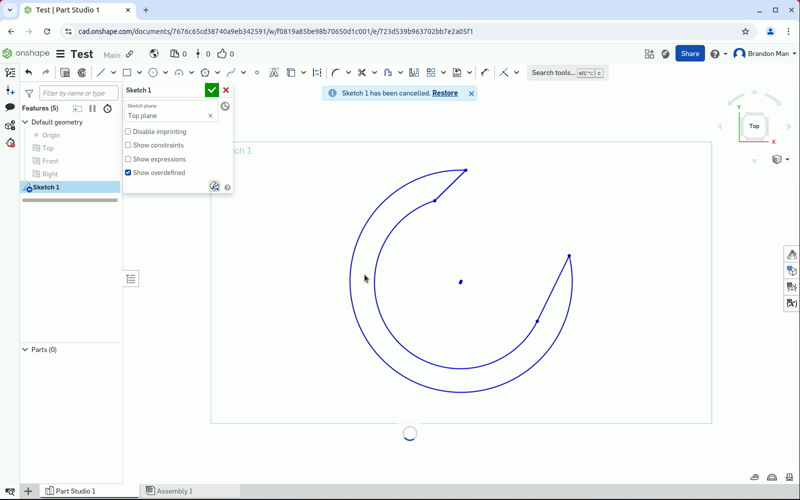
click(364, 274)
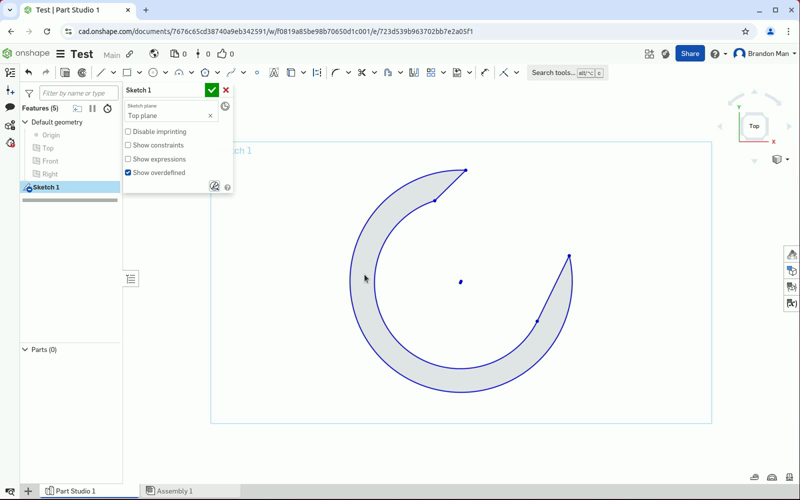
mouse_move(73, 352)
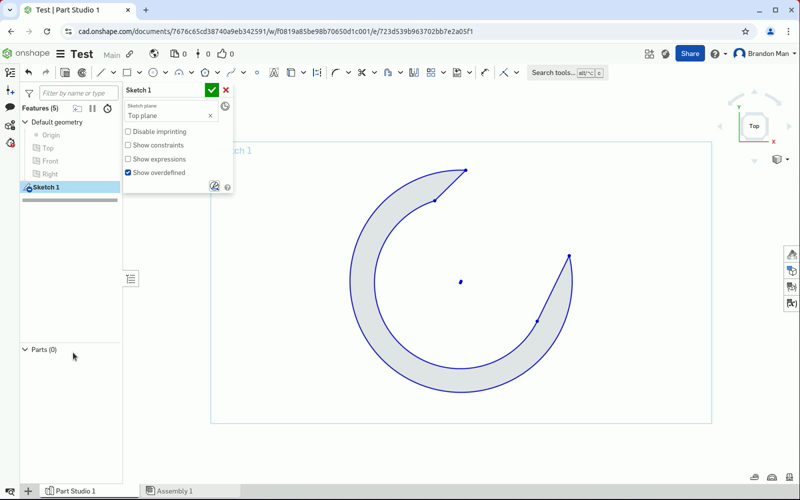
key(shift+y)
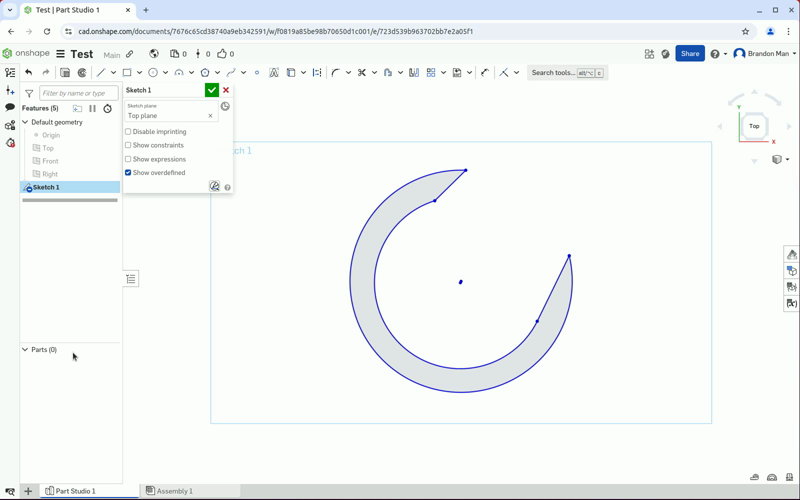
key(shift+e)
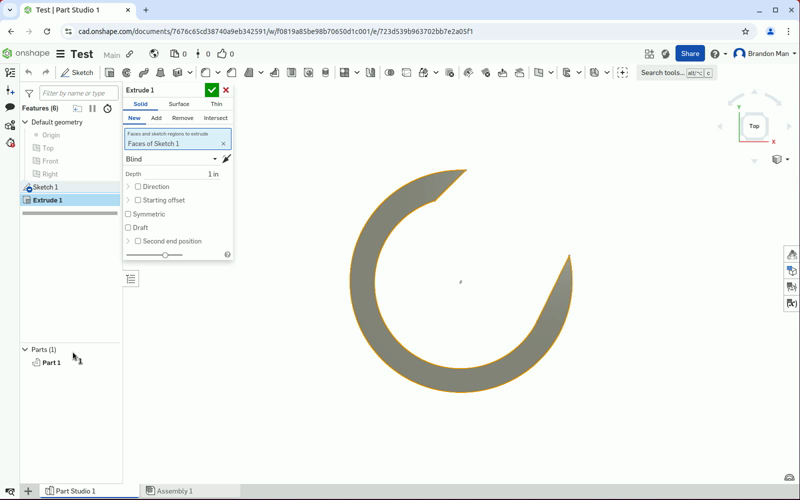
mouse_move(143, 106)
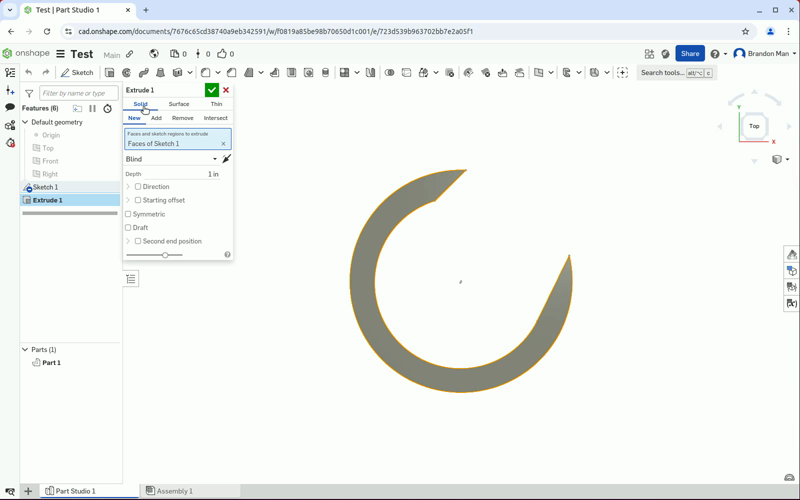
click(143, 106)
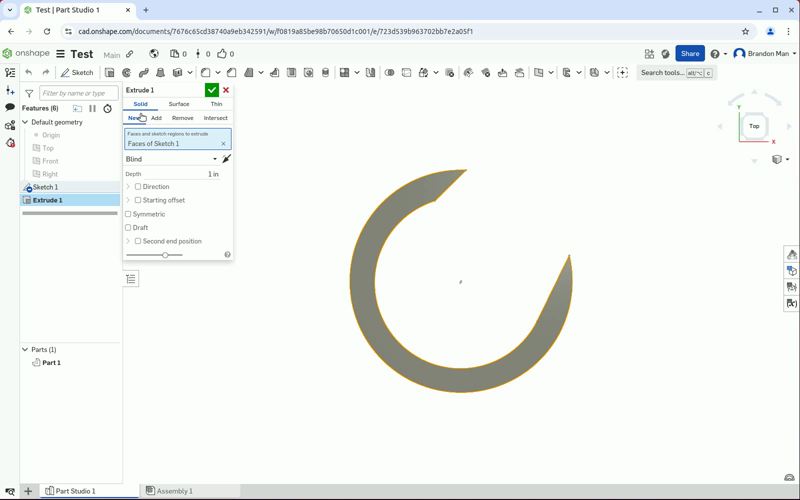
mouse_move(137, 120)
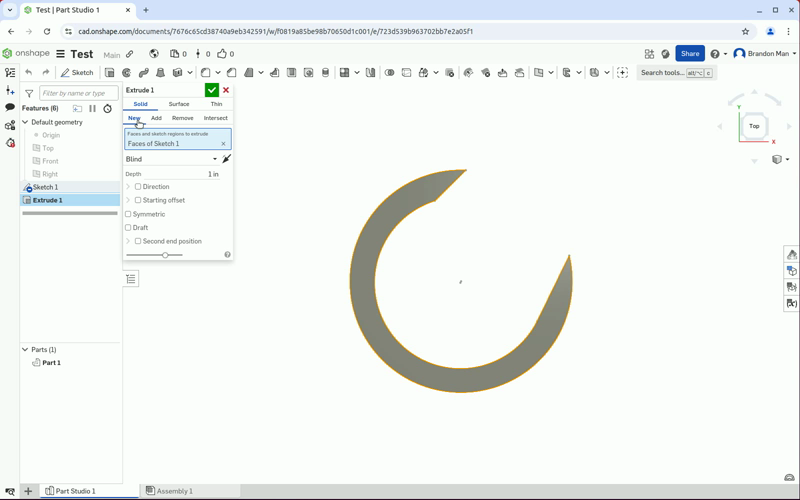
click(137, 120)
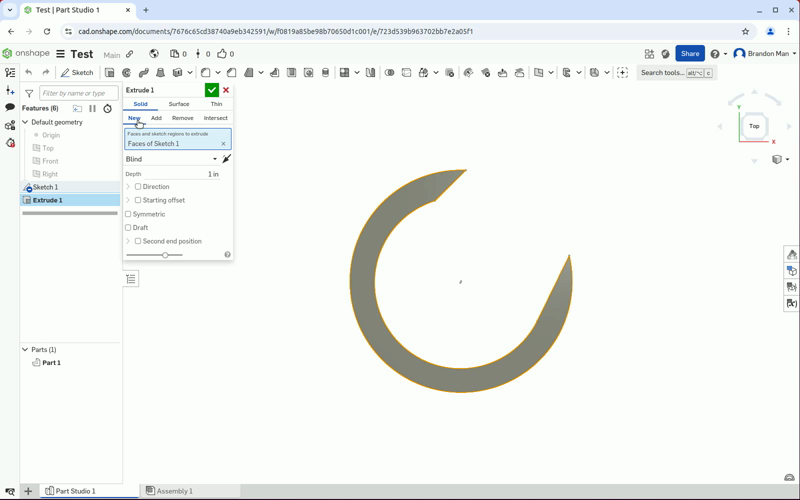
key(tab, 4)
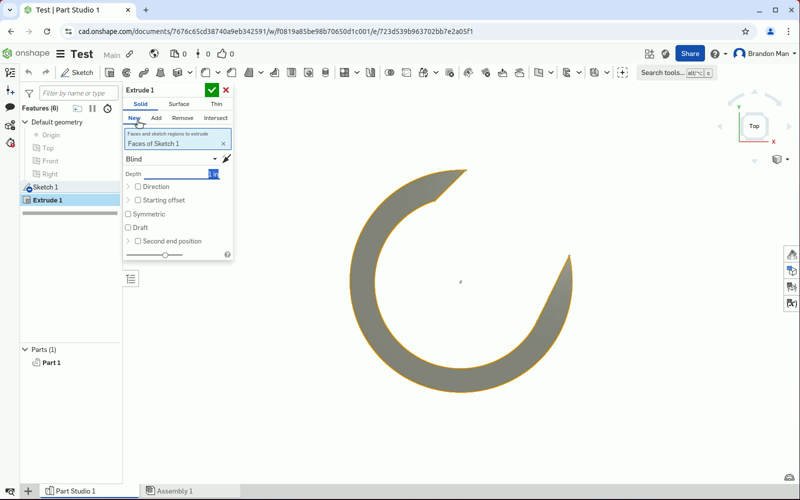
text(21.423)
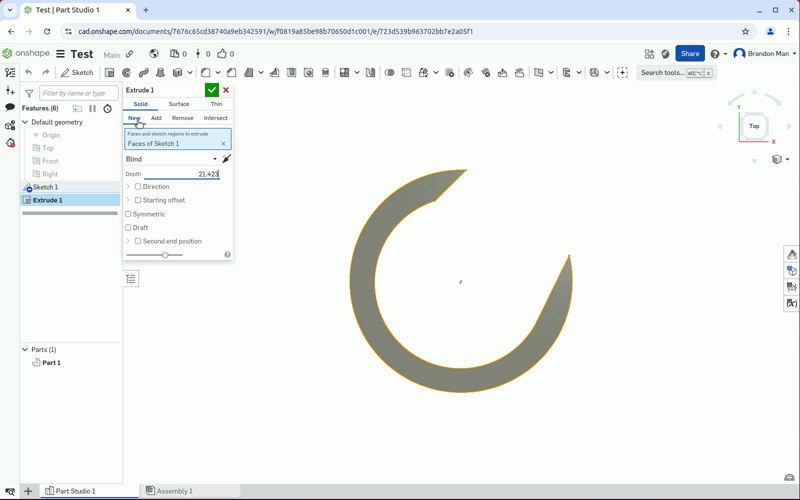
key(enter)
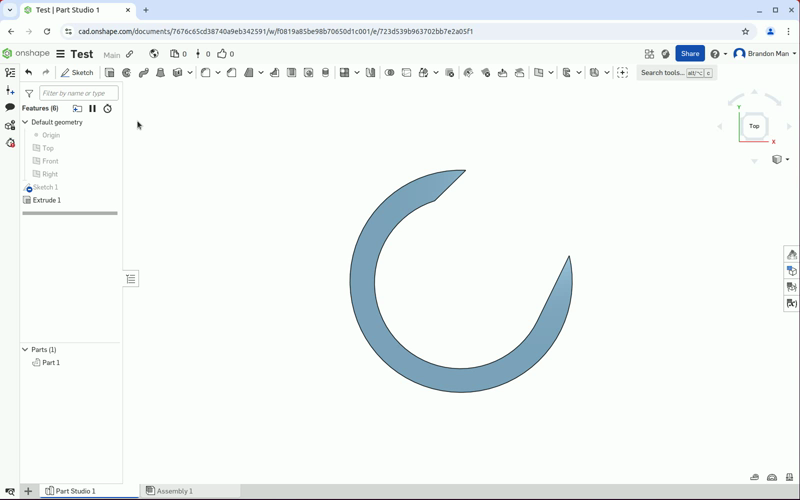
key(shift+h)
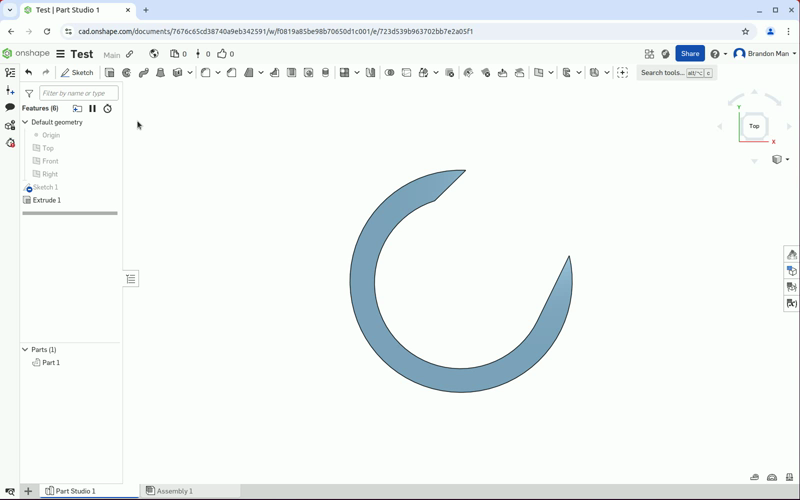
key(shift+h)
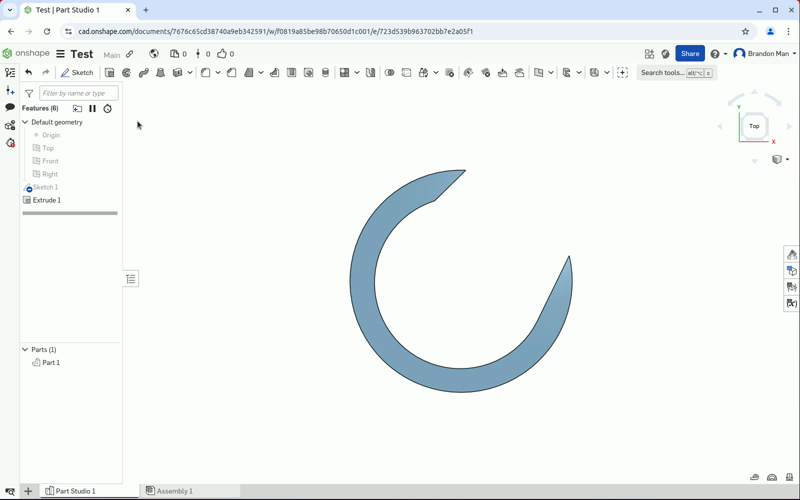
mouse_move(73, 189)
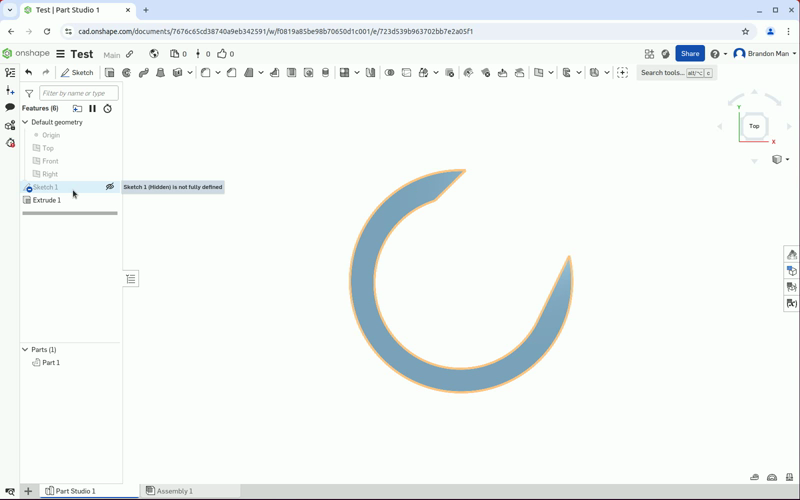
click(73, 189)
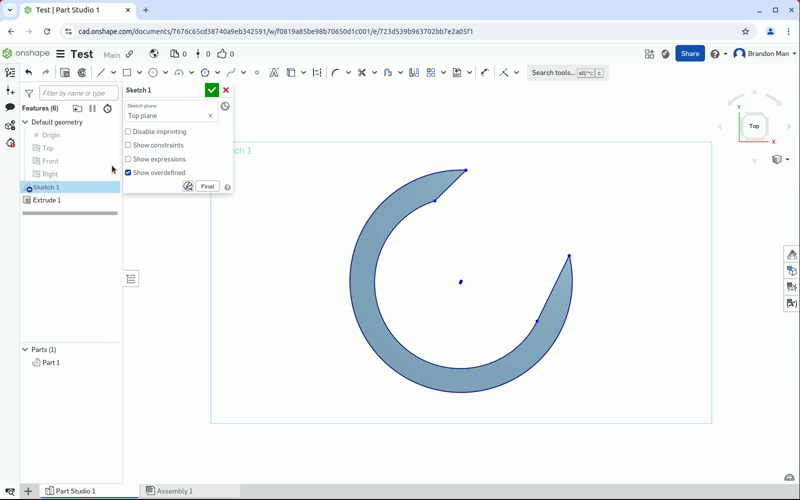
mouse_move(229, 92)
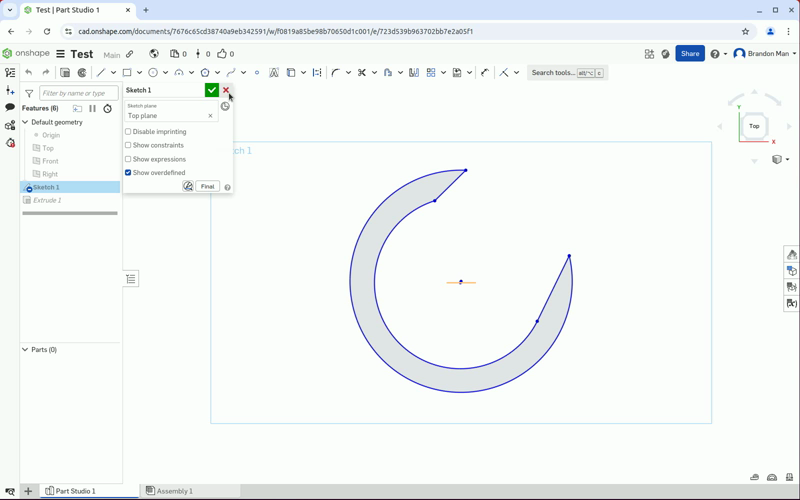
click(229, 92)
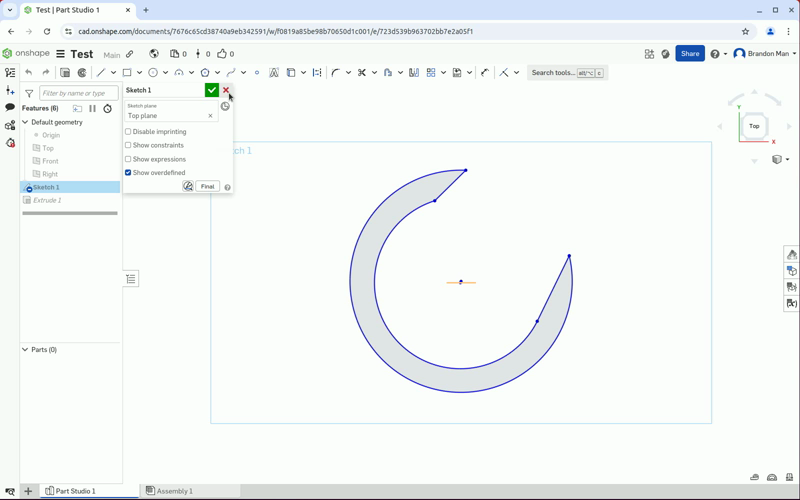
key(shift+s)
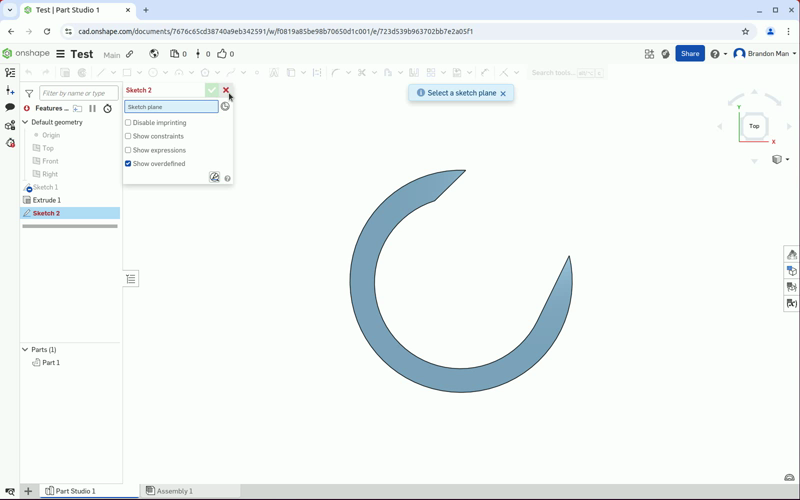
mouse_move(73, 150)
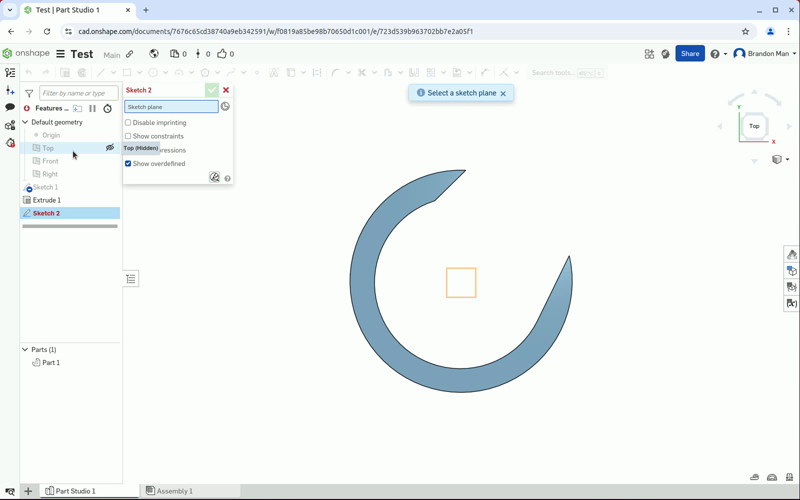
click(73, 150)
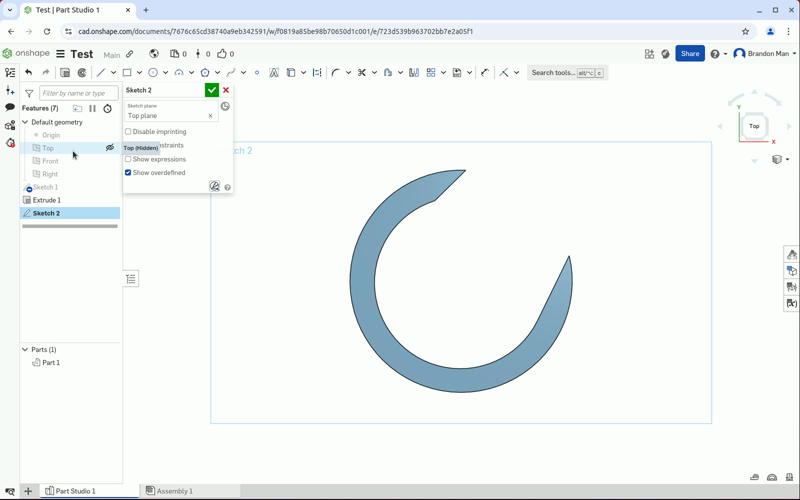
mouse_move(73, 352)
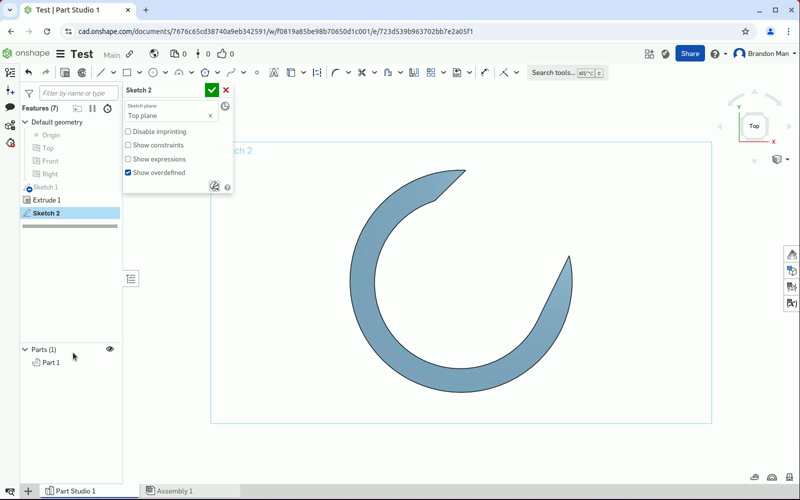
key(y)
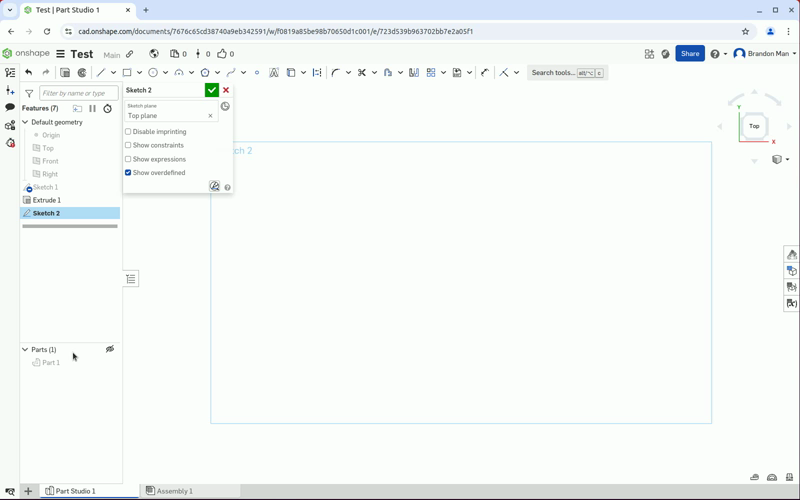
key(a)
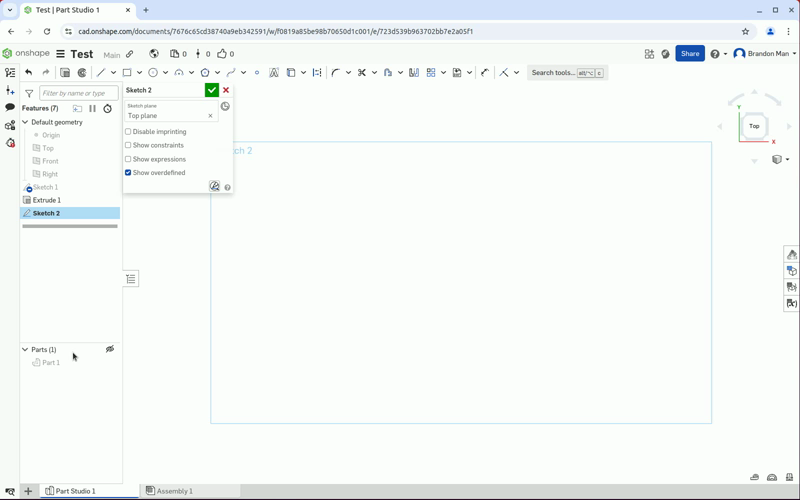
key_down(shift)
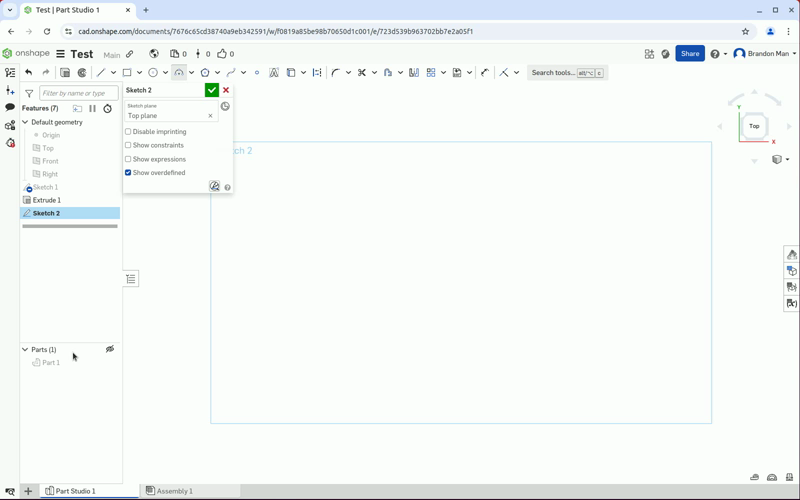
mouse_move(417, 357)
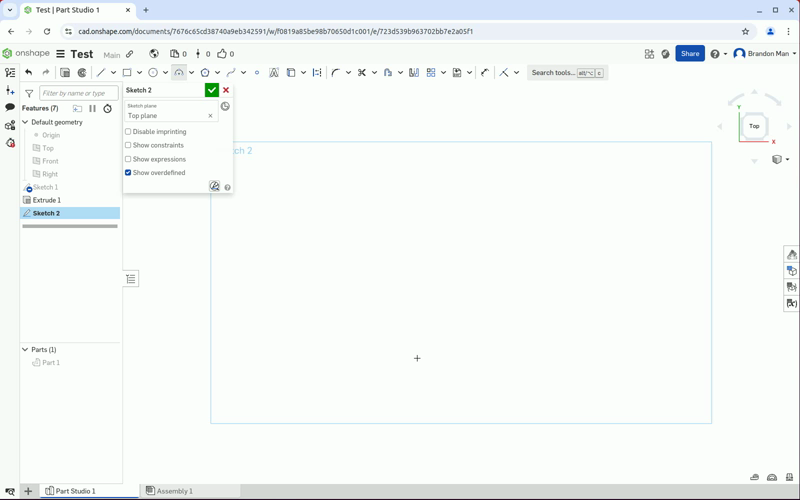
click(417, 357)
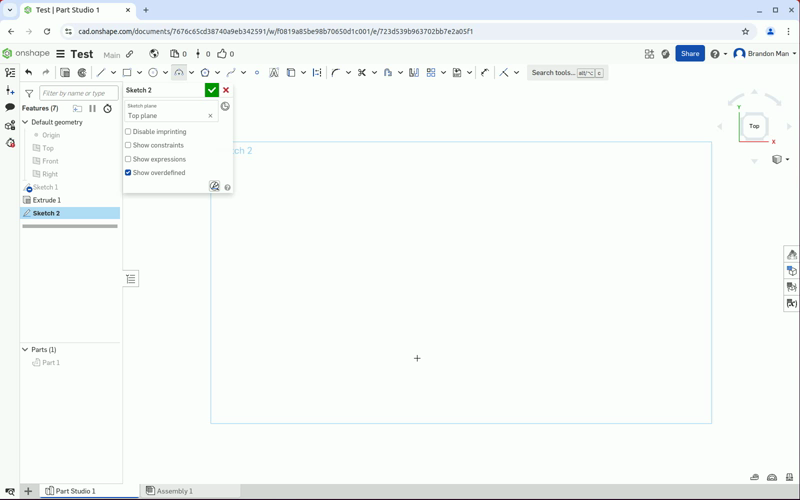
key_up(shift)
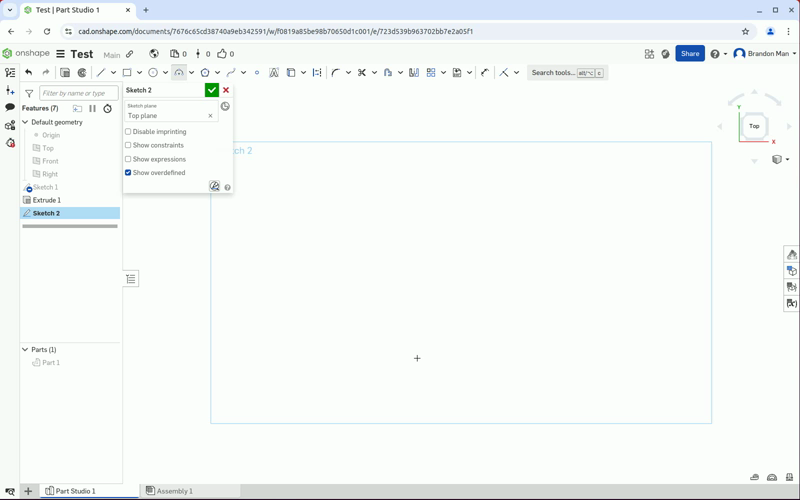
key_down(shift)
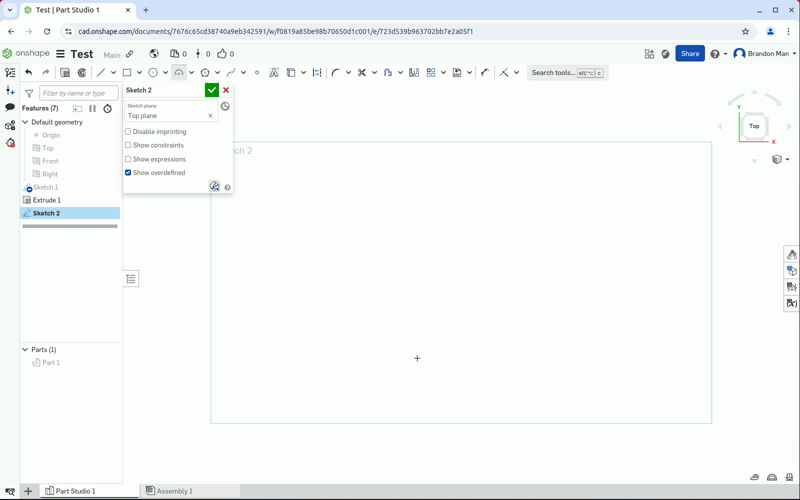
mouse_move(504, 357)
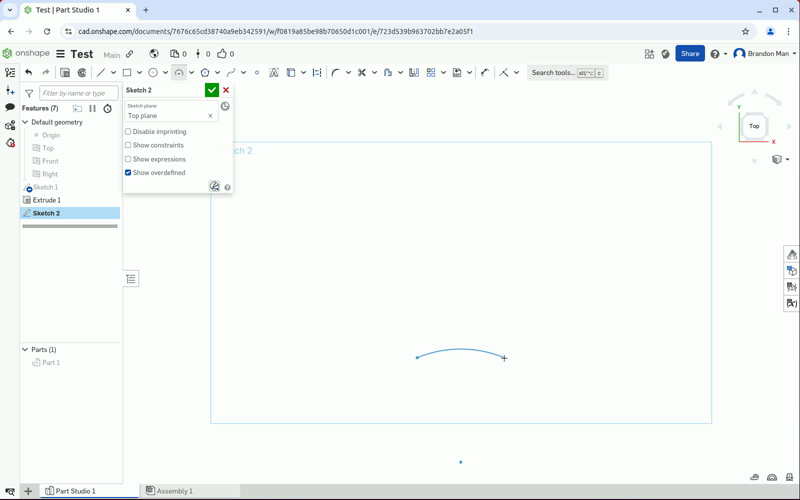
click(504, 357)
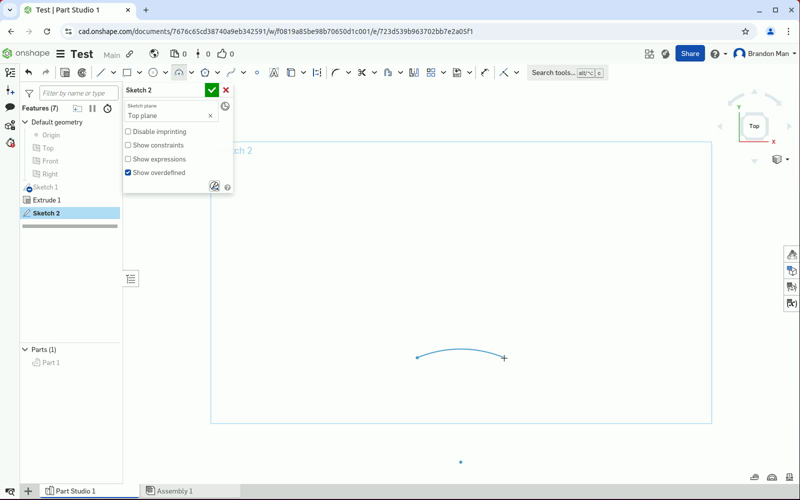
mouse_move(460, 369)
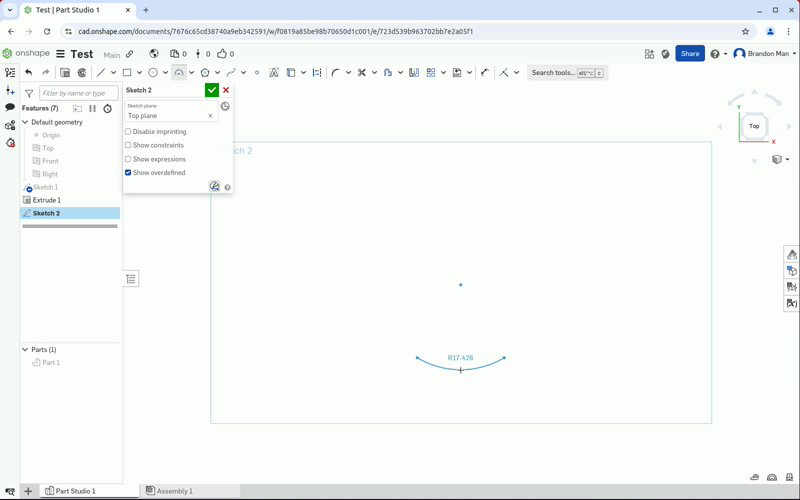
click(460, 369)
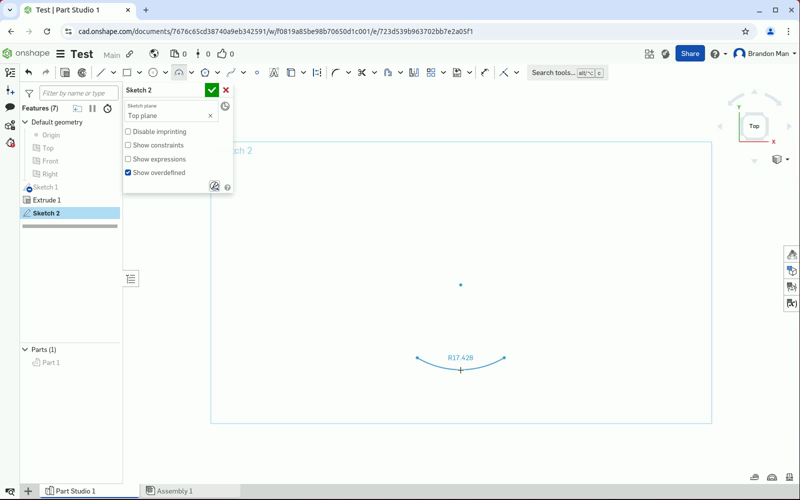
key_up(shift)
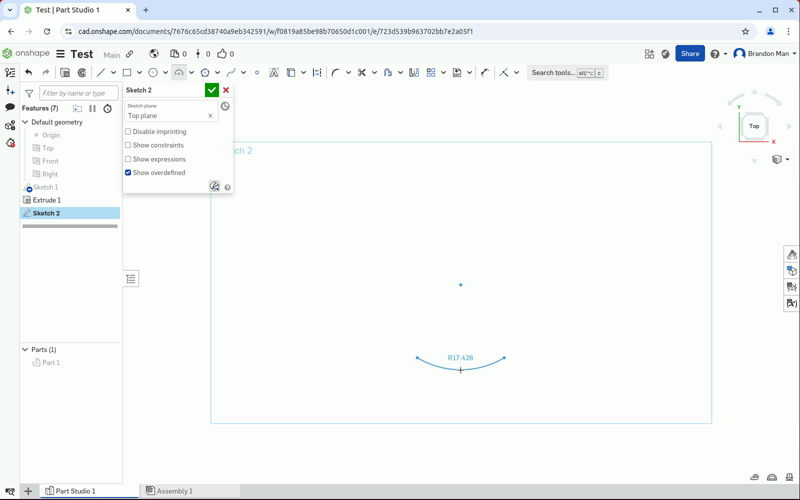
key(esc)
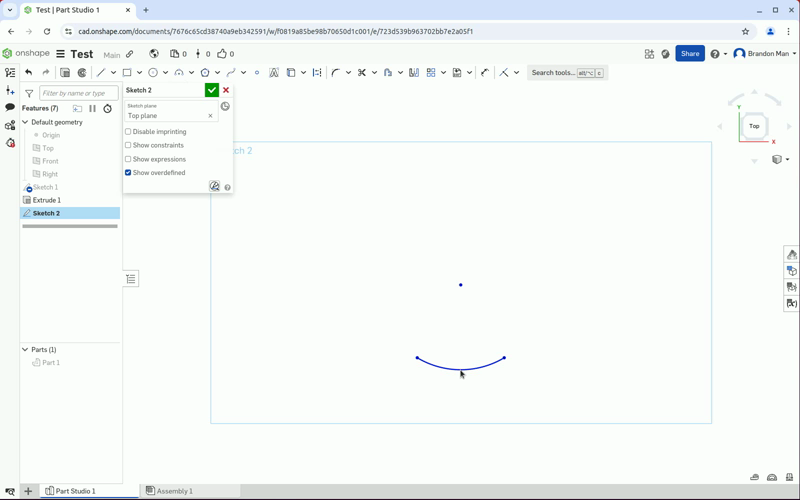
key(l)
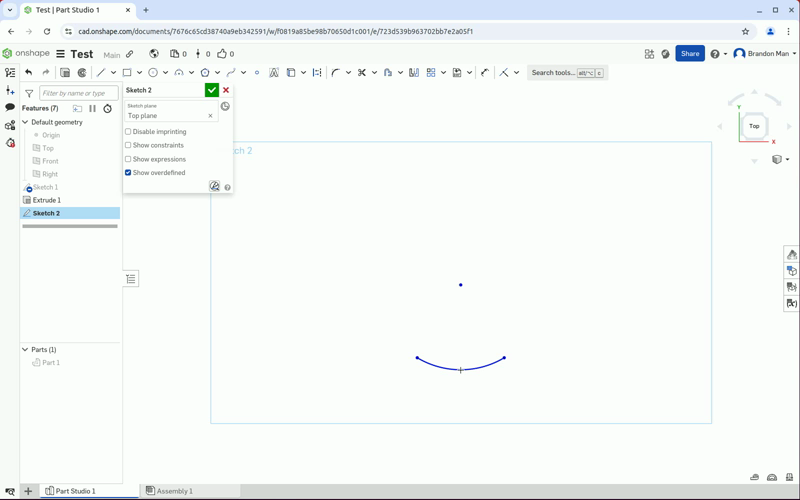
mouse_move(504, 357)
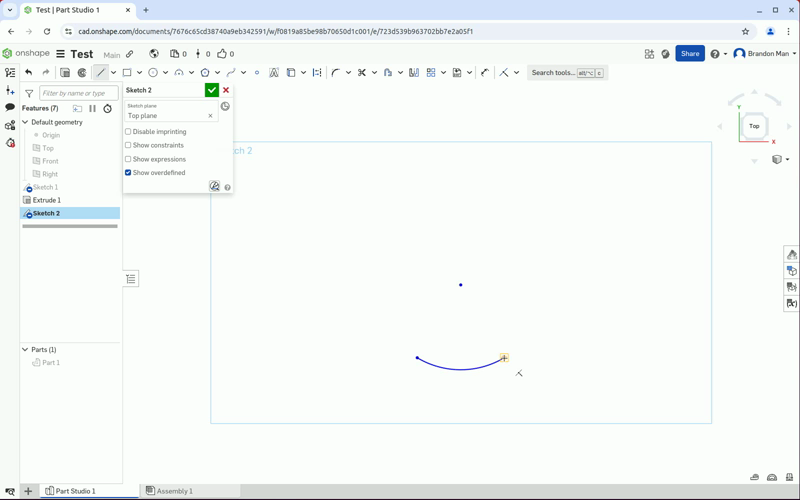
click(504, 357)
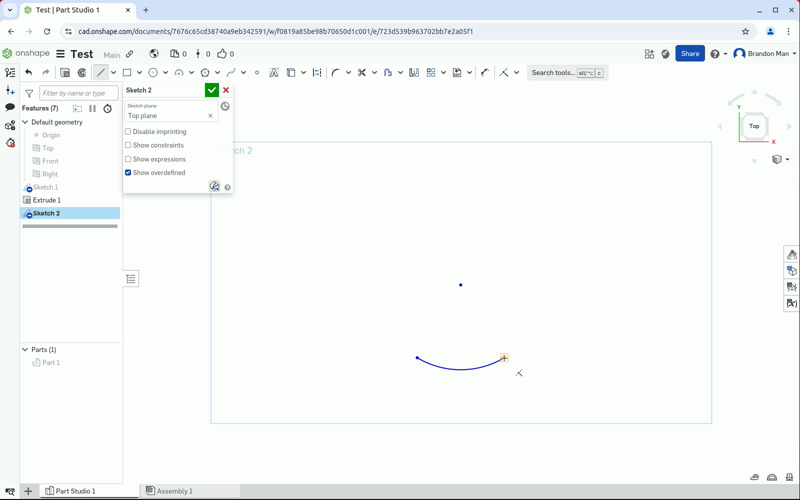
key_down(shift)
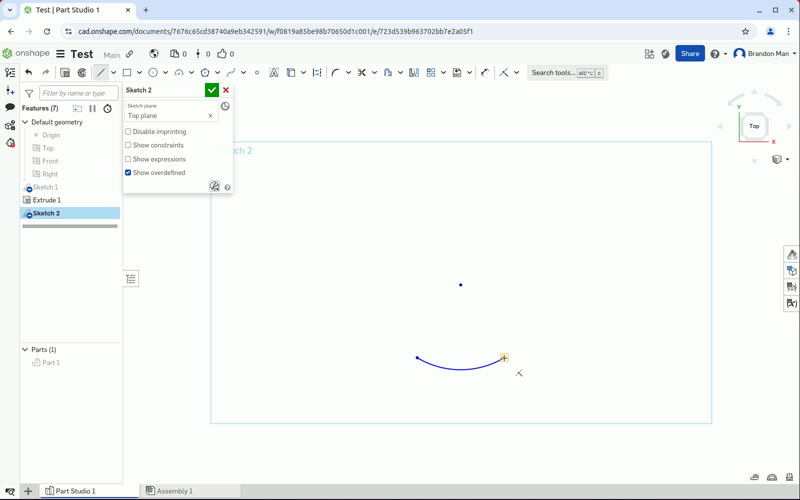
mouse_move(534, 357)
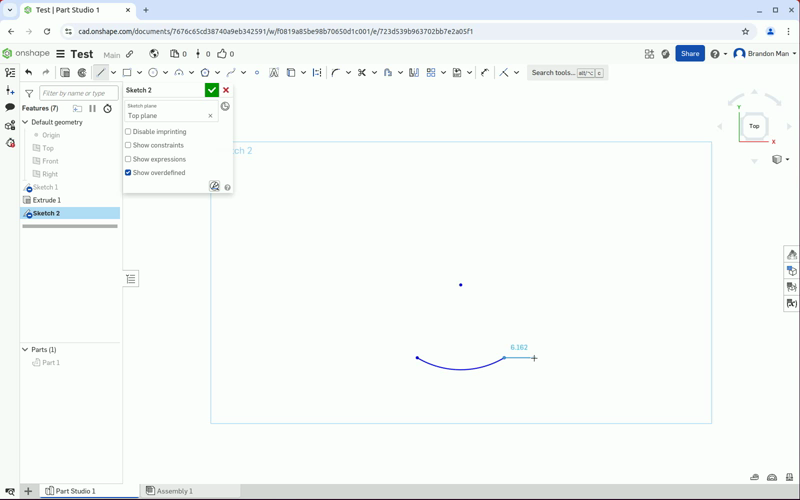
mouse_move(482, 319)
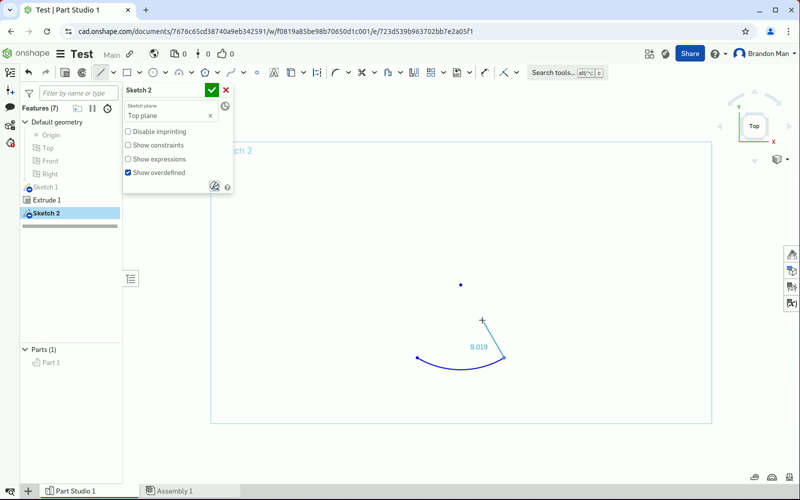
click(482, 319)
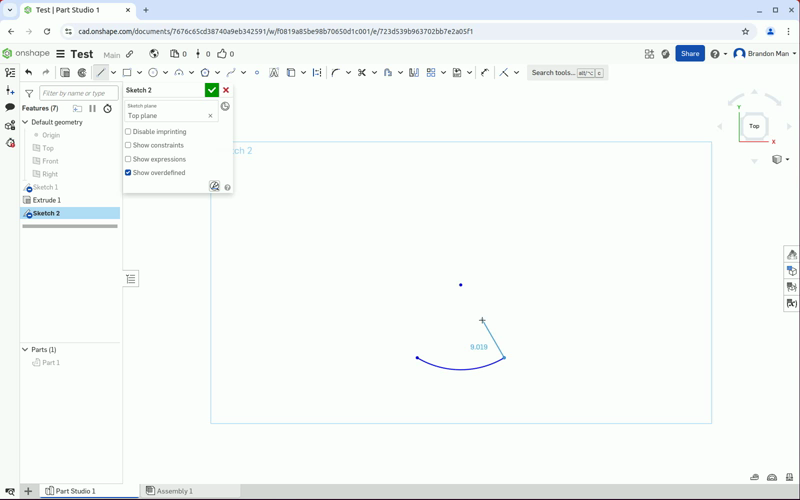
key_up(shift)
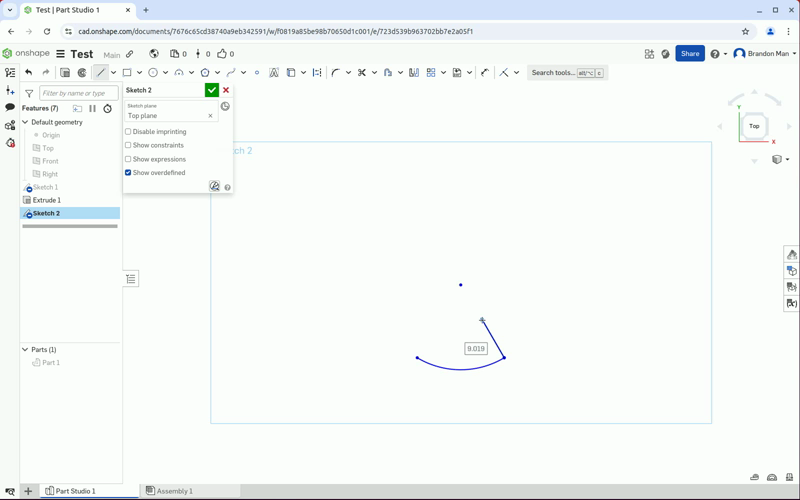
key(esc)
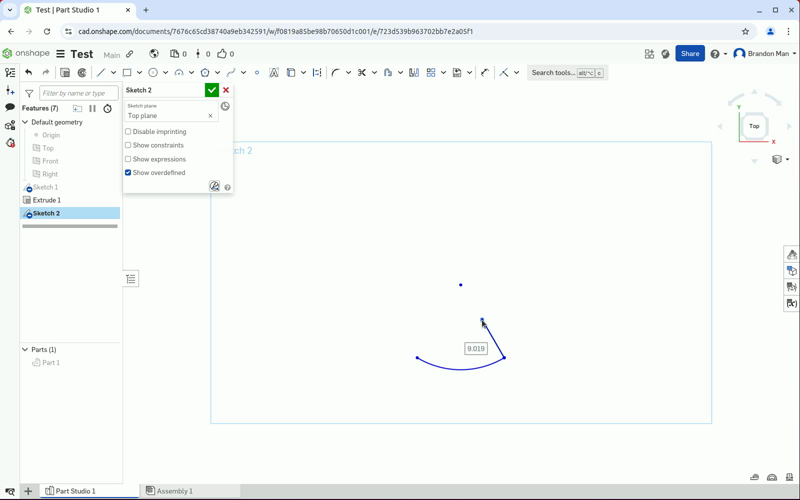
key(a)
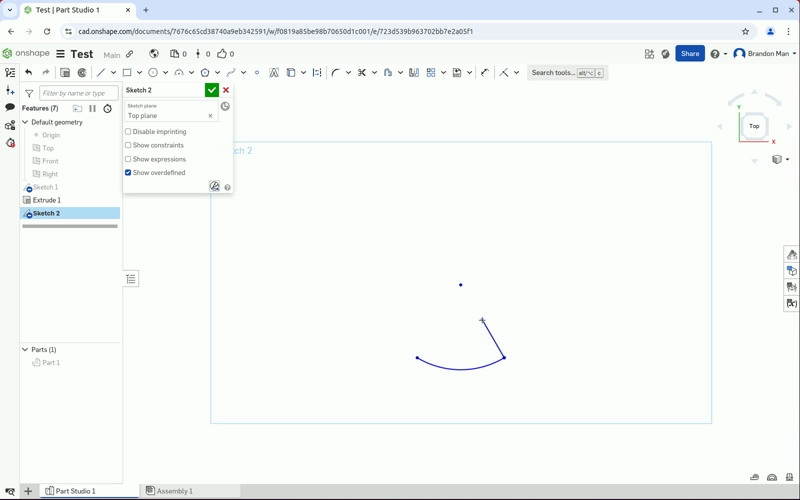
mouse_move(482, 319)
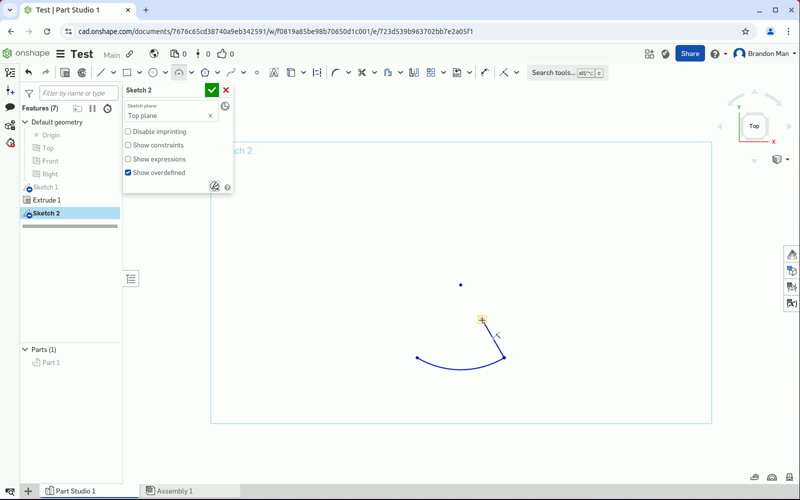
click(482, 319)
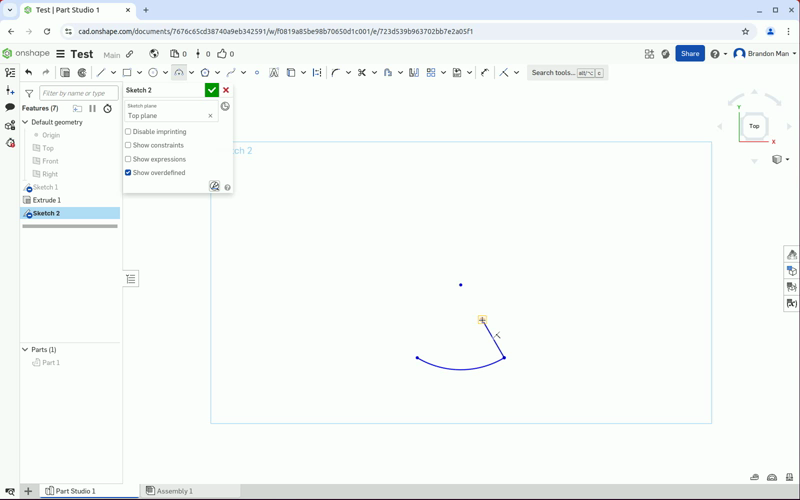
key_down(shift)
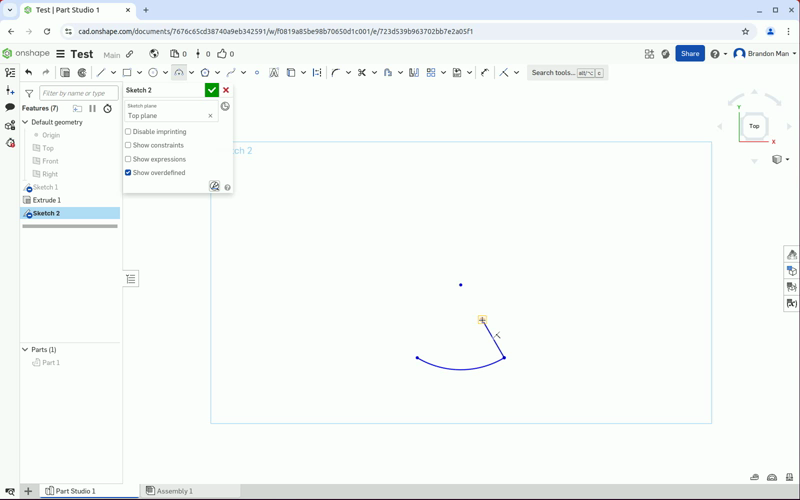
mouse_move(439, 319)
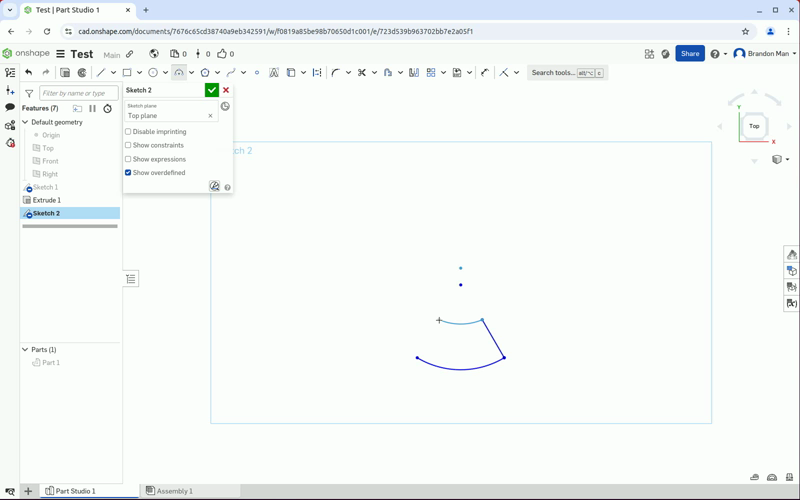
click(439, 319)
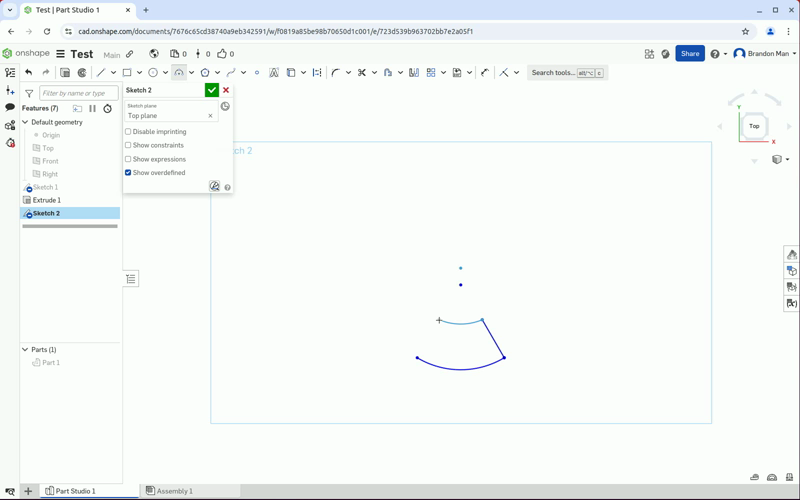
mouse_move(460, 325)
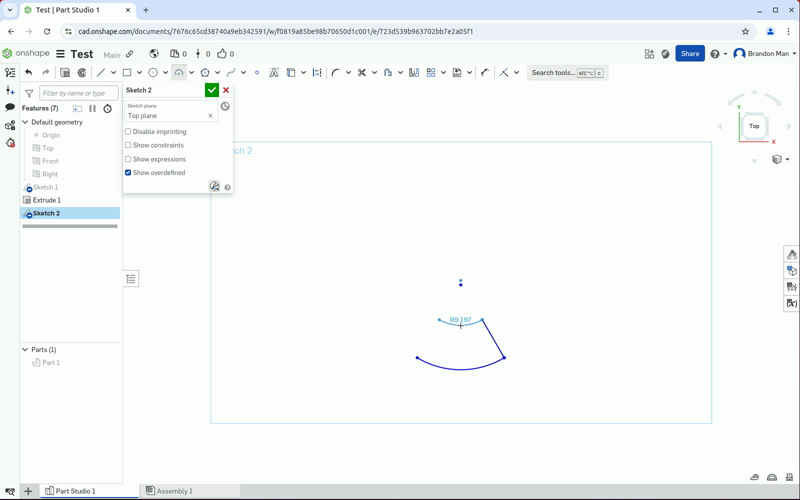
click(460, 325)
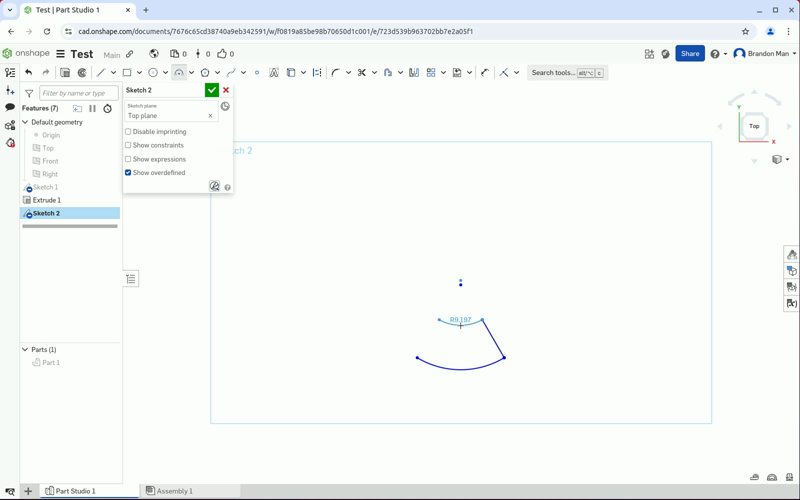
key_up(shift)
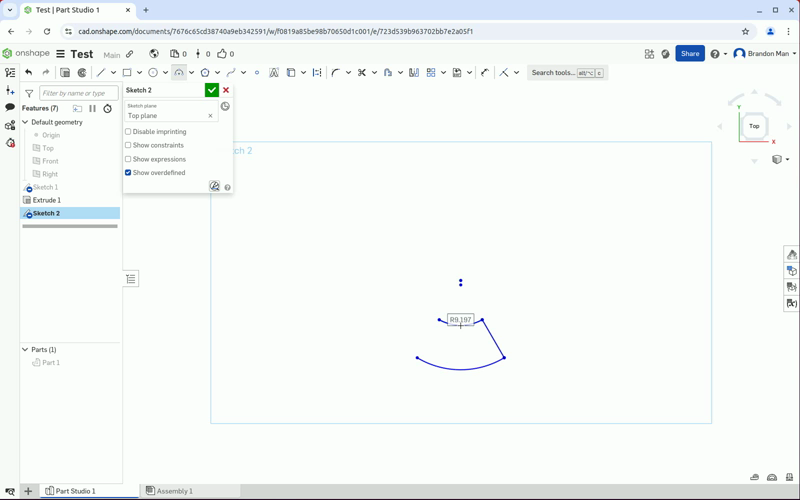
key(esc)
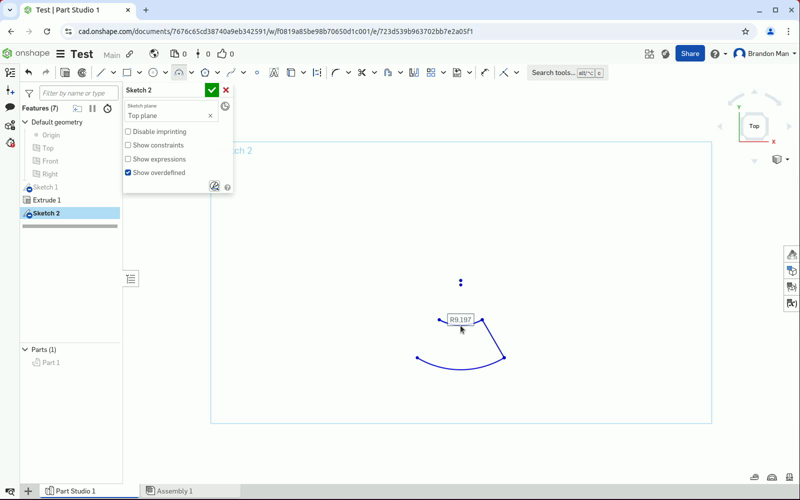
key(l)
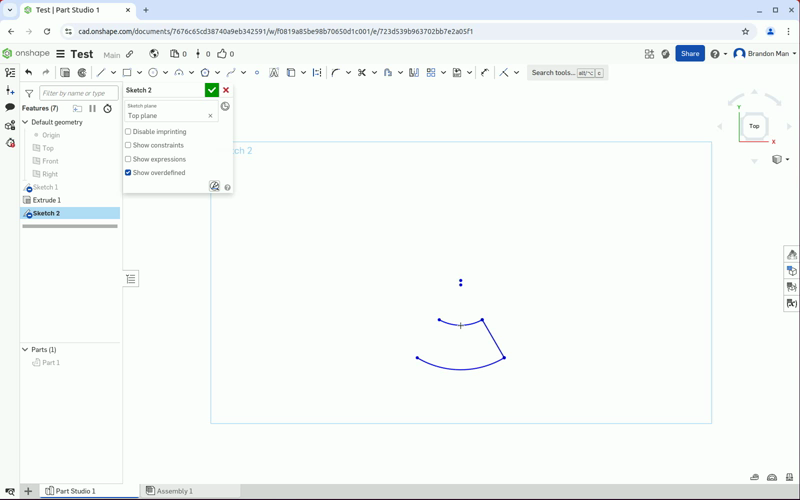
mouse_move(439, 319)
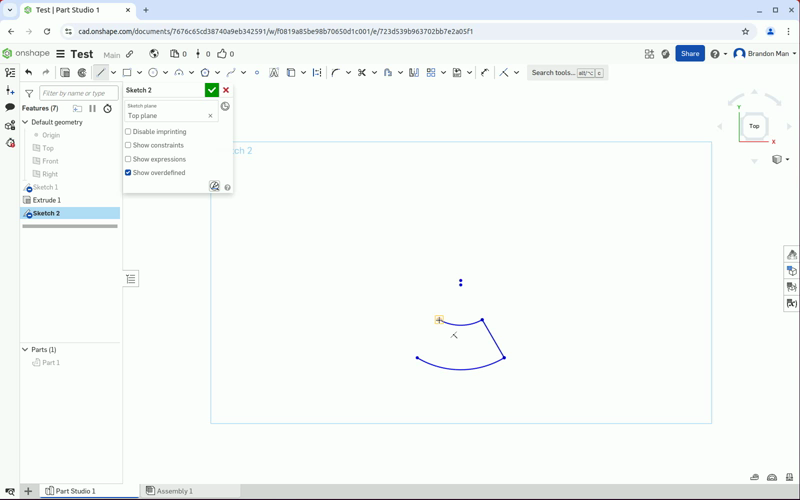
click(439, 319)
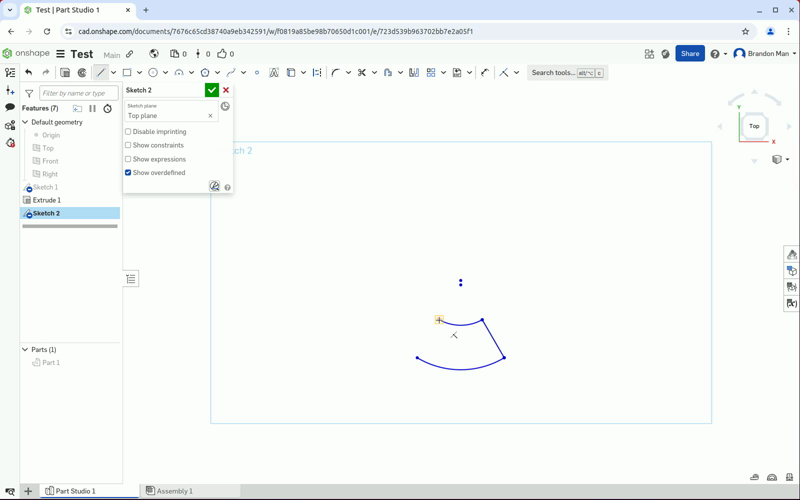
mouse_move(469, 319)
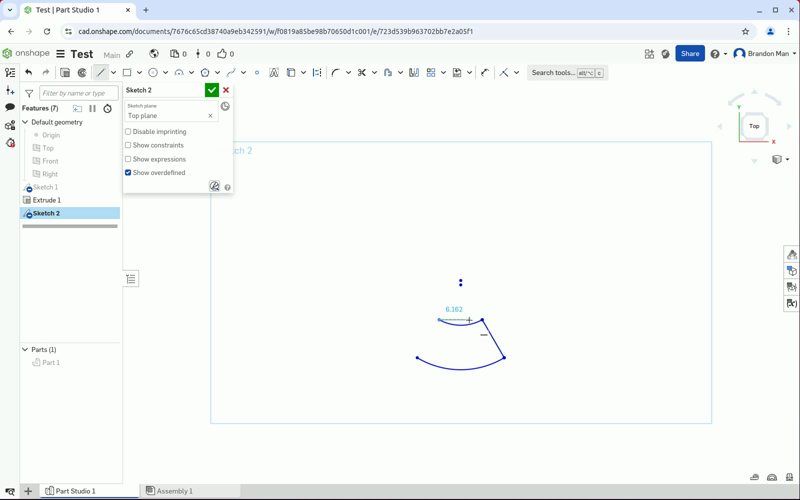
key_down(shift)
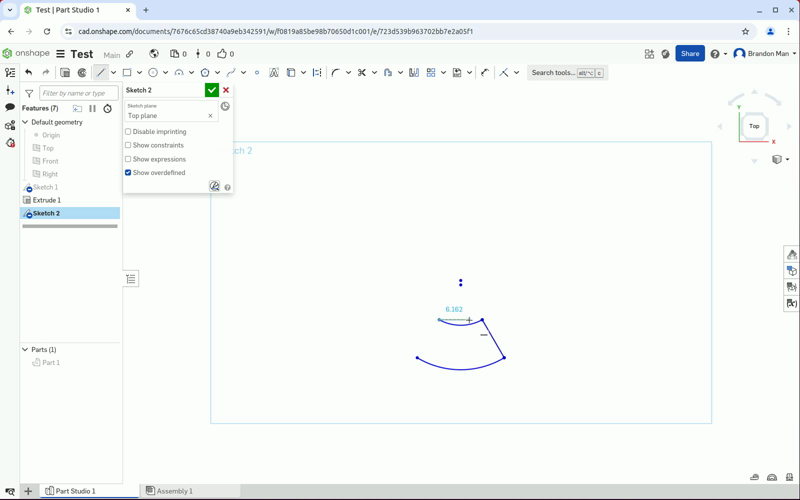
mouse_move(417, 357)
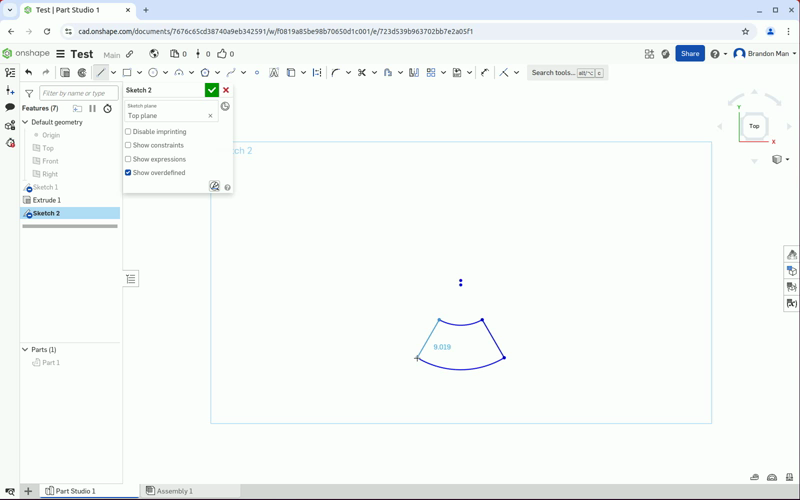
key_up(shift)
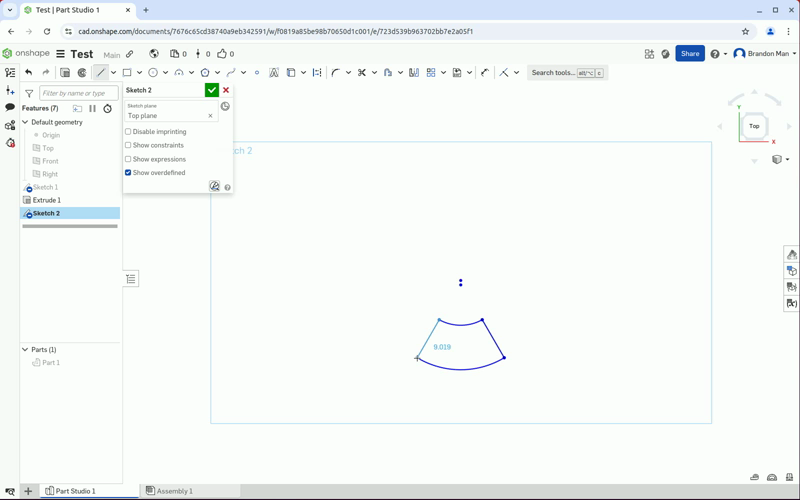
click(417, 357)
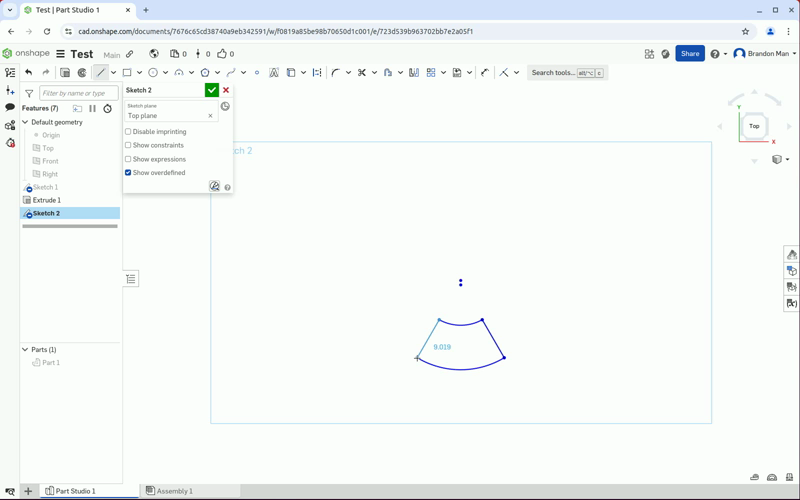
key(esc)
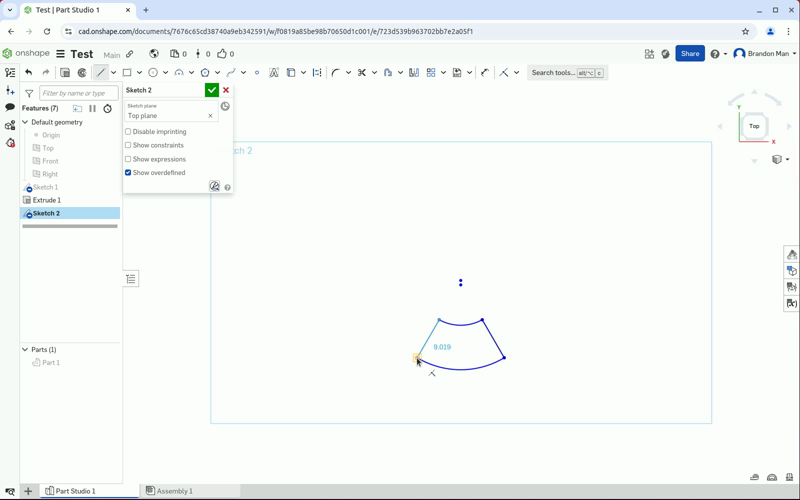
mouse_move(469, 349)
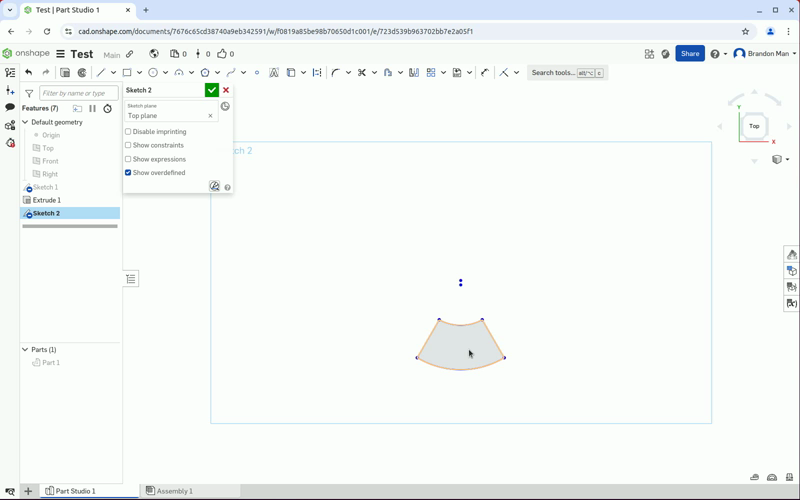
click(469, 349)
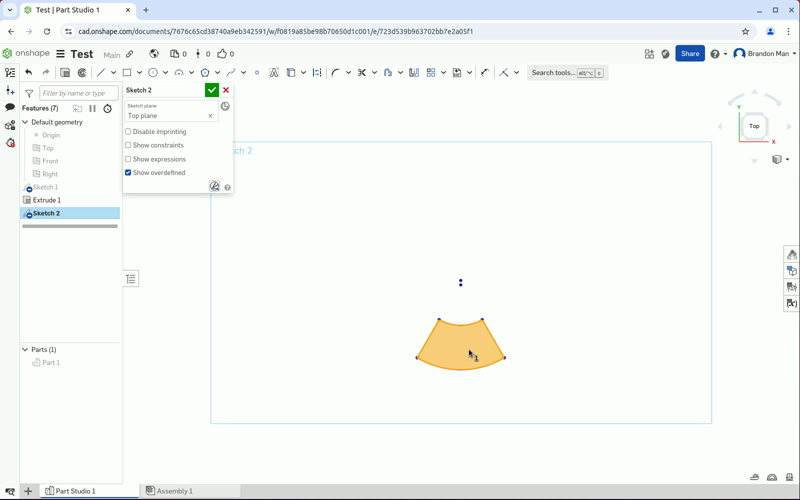
mouse_move(73, 352)
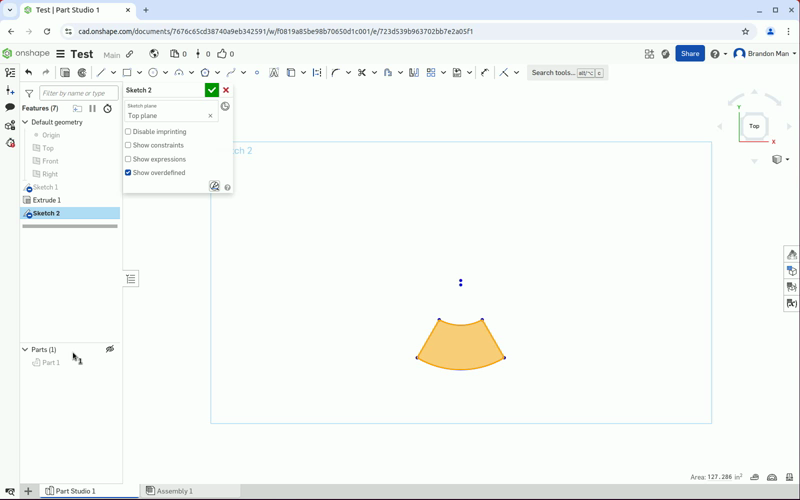
key(shift+y)
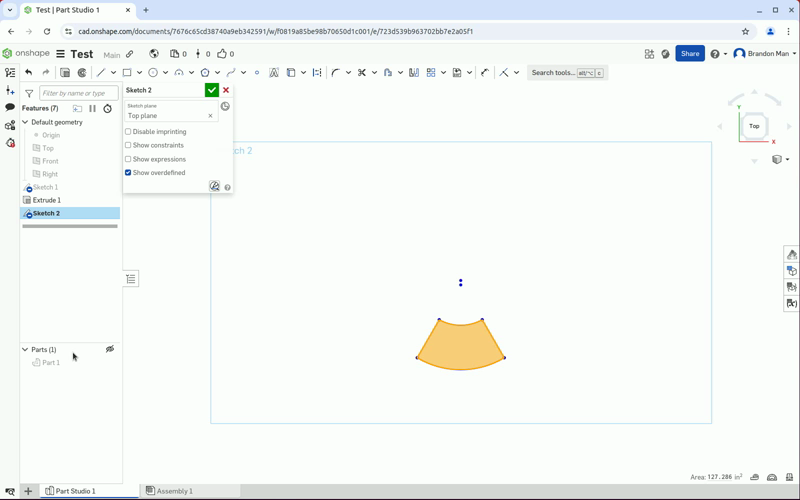
key(shift+e)
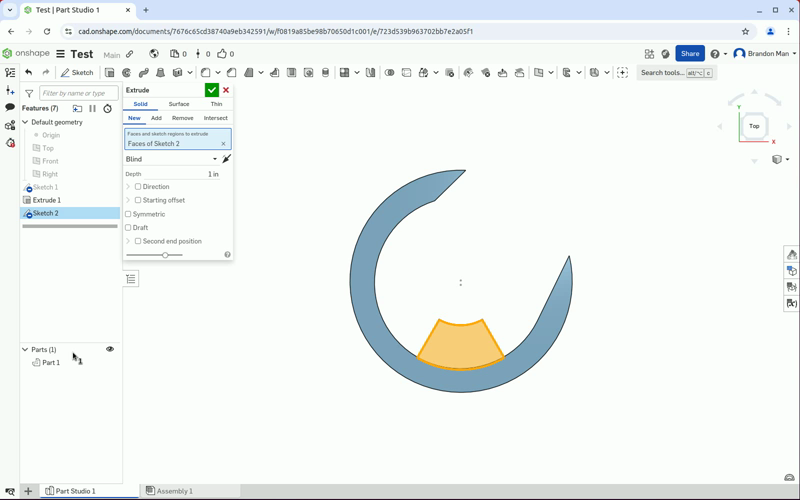
mouse_move(143, 106)
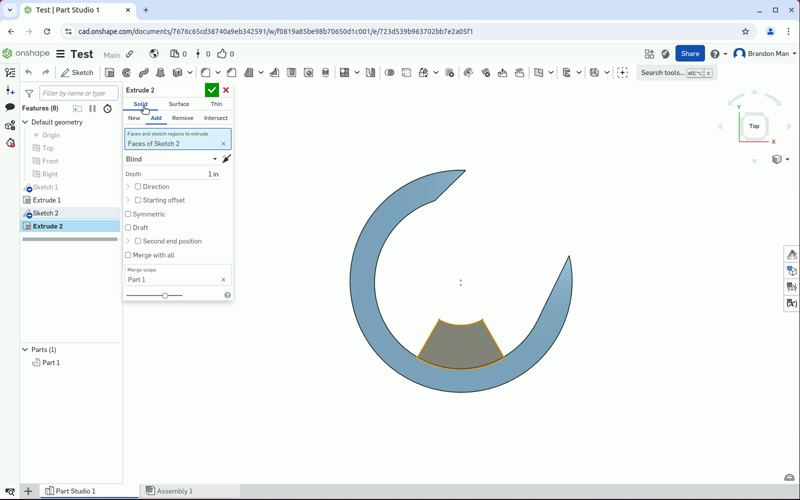
click(143, 106)
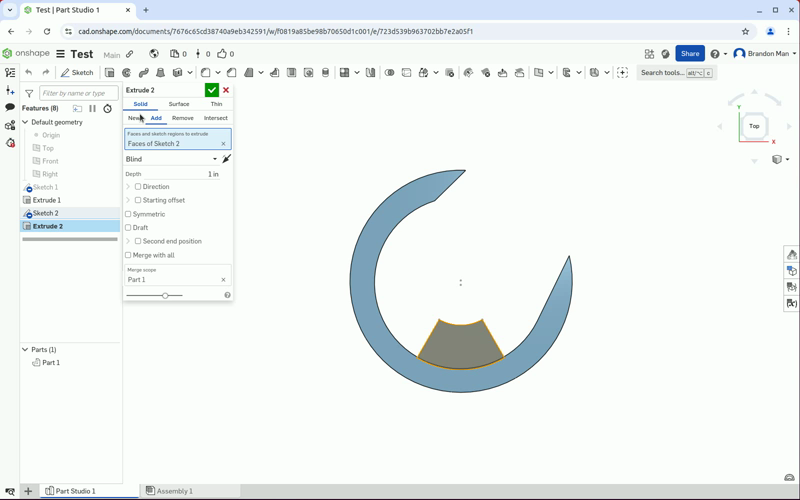
mouse_move(137, 120)
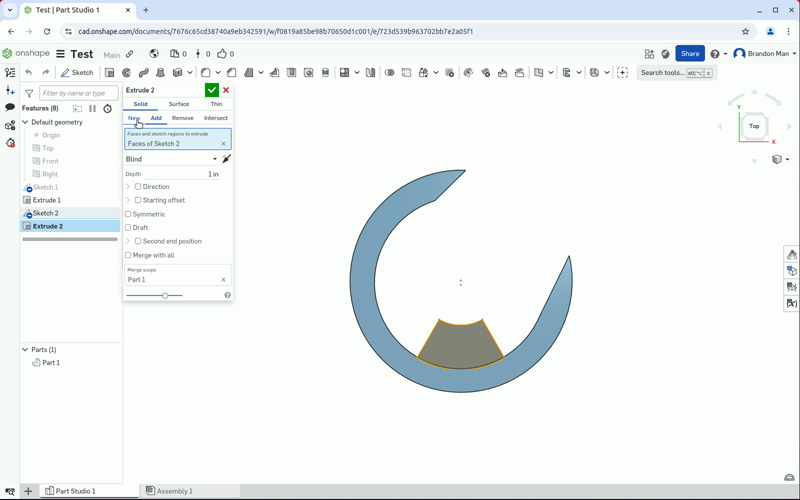
click(137, 120)
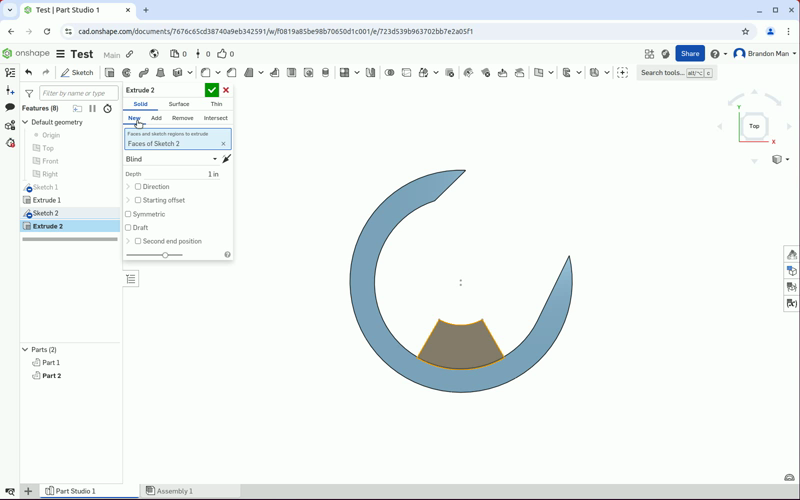
key(tab, 4)
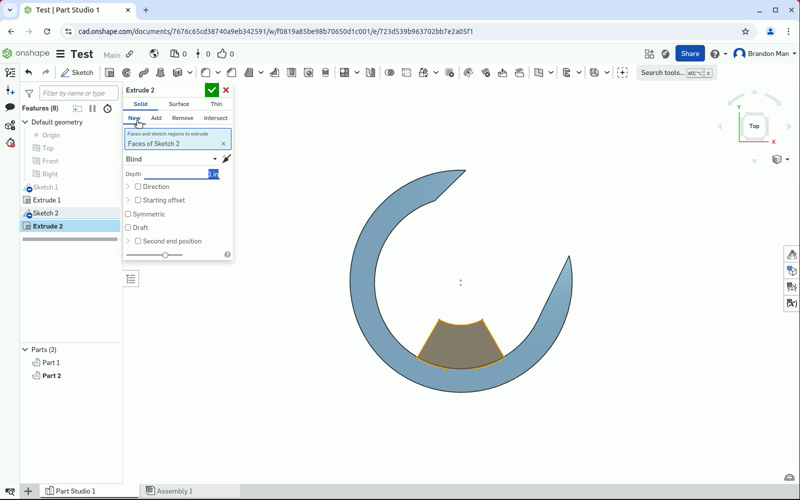
text(21.423)
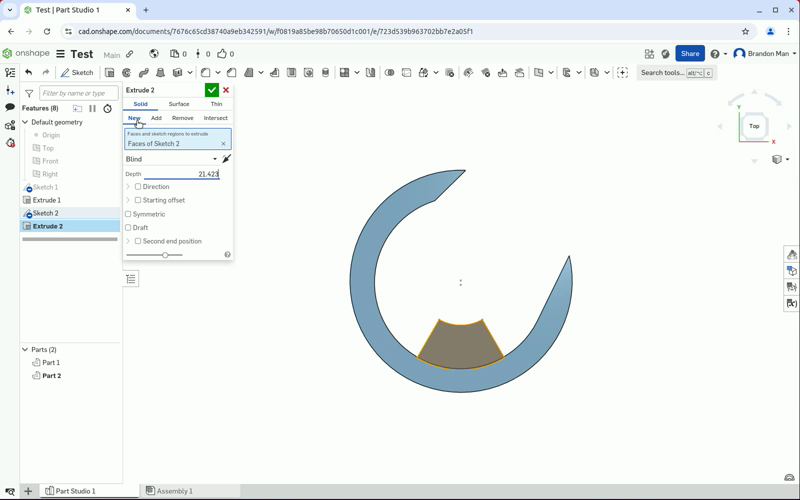
key(tab, 3)
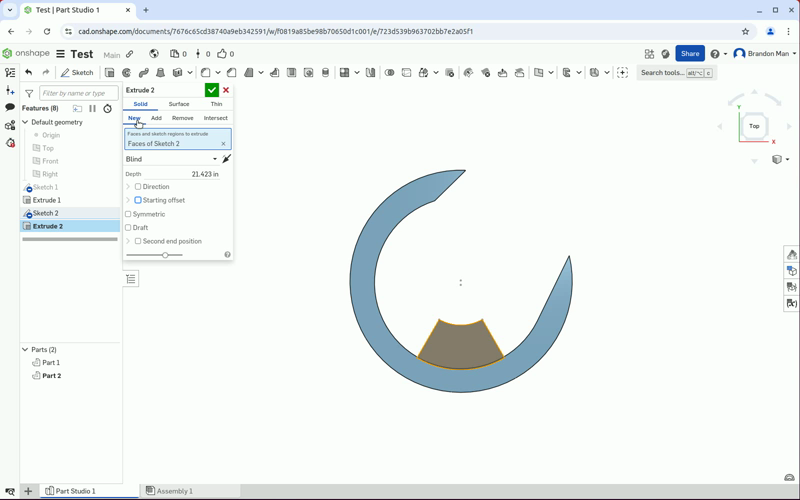
key(tab, 2)
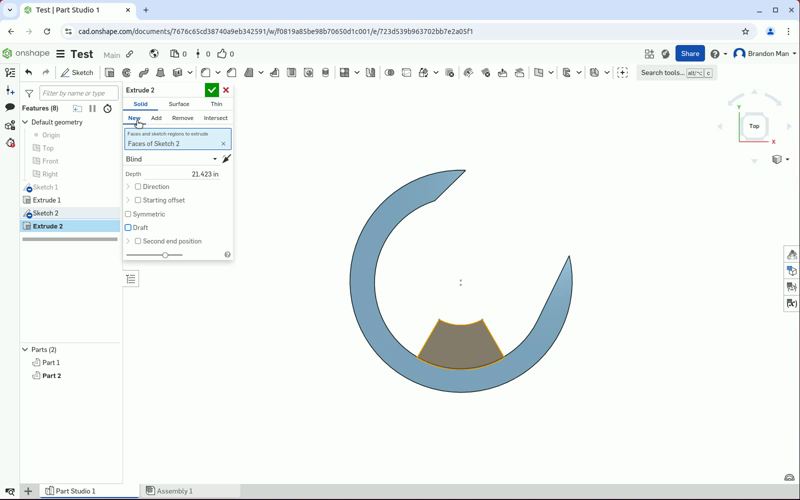
key(space)
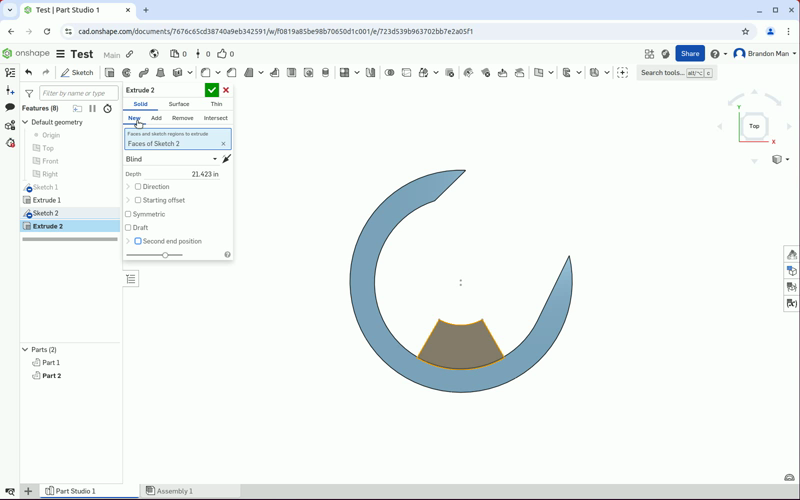
key(tab, 3)
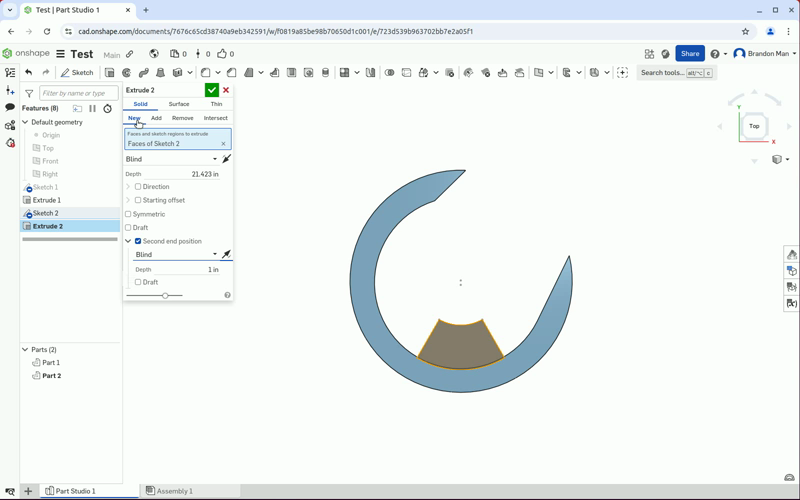
text(5.296)
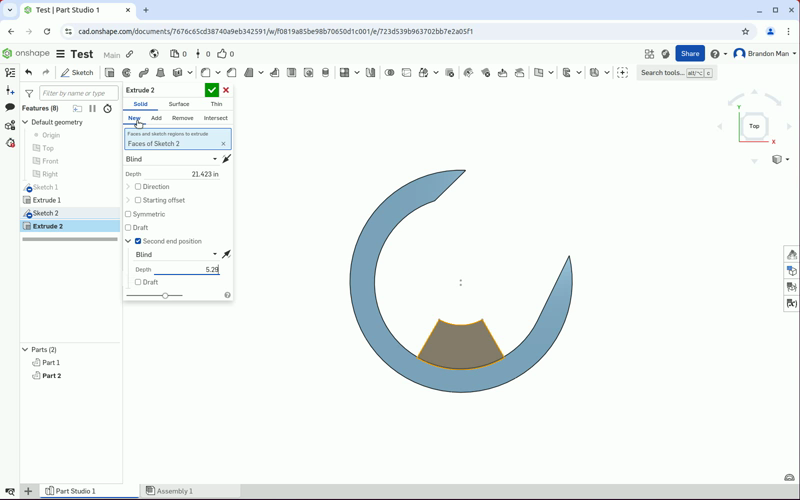
key(enter)
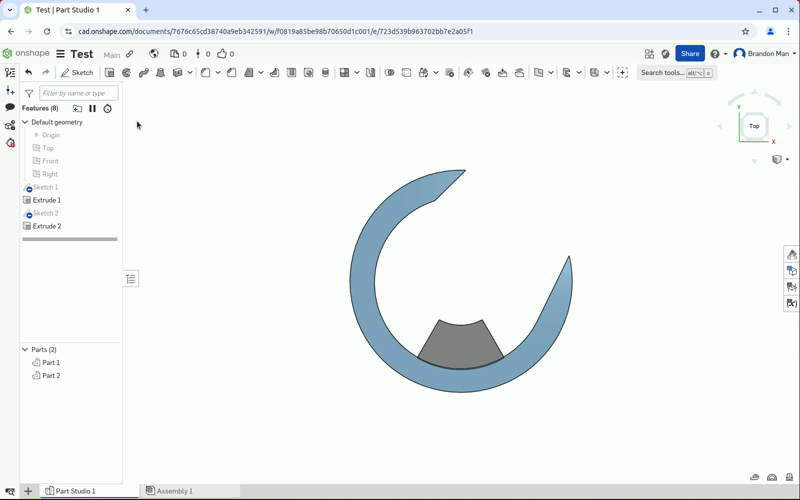
key(shift+h)
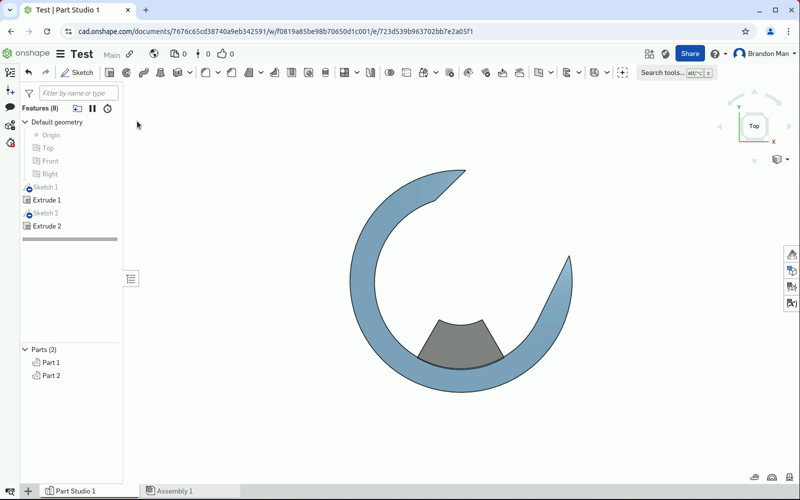
key(shift+h)
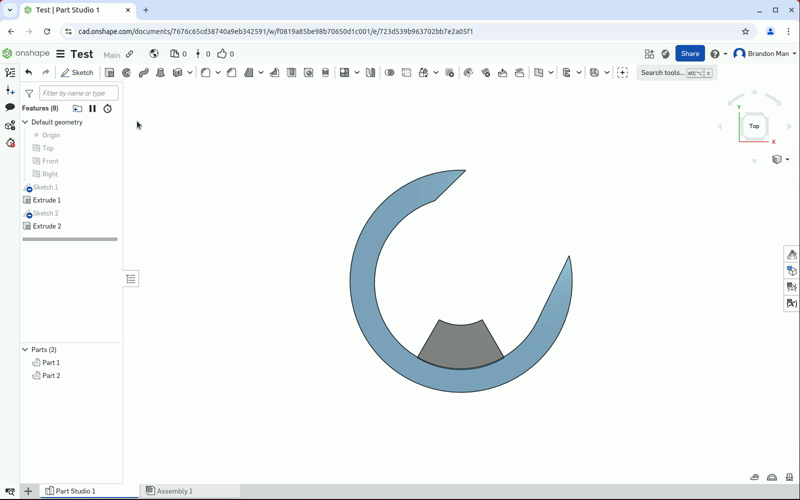
mouse_move(73, 189)
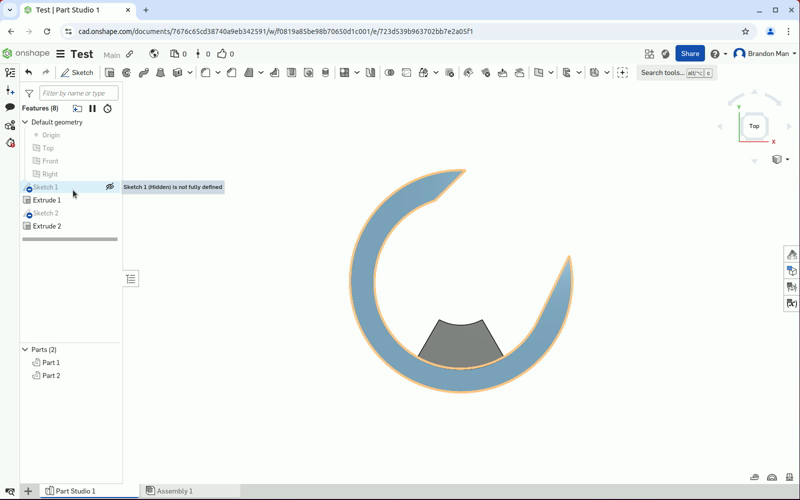
click(73, 189)
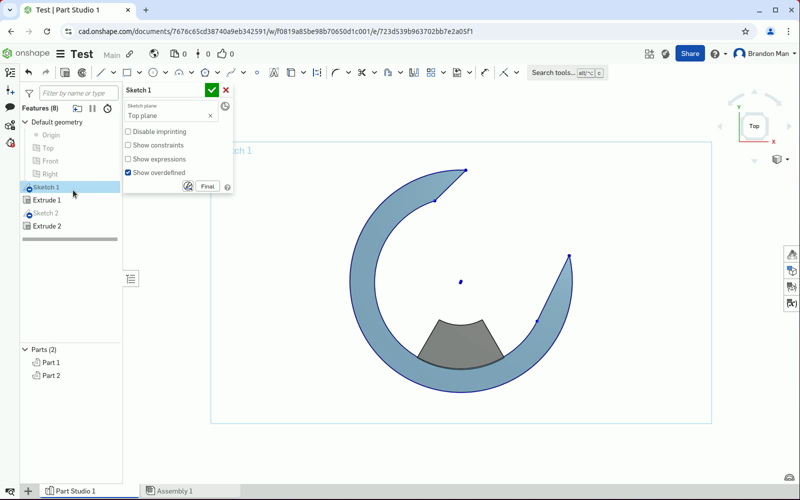
mouse_move(229, 92)
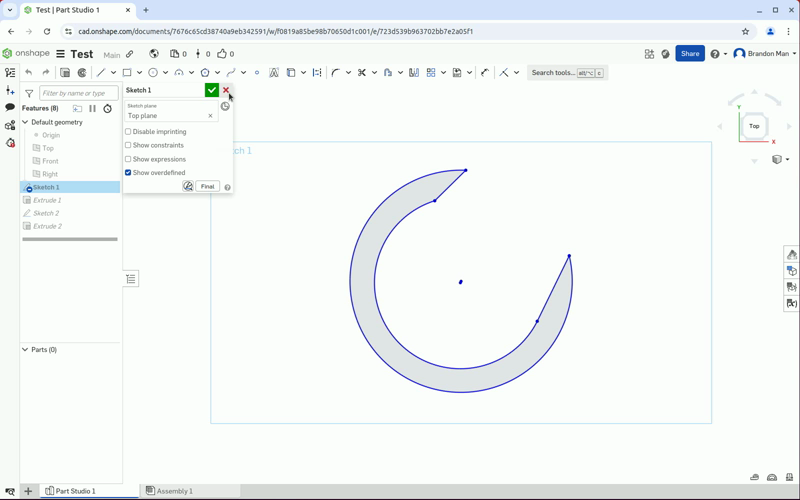
click(229, 92)
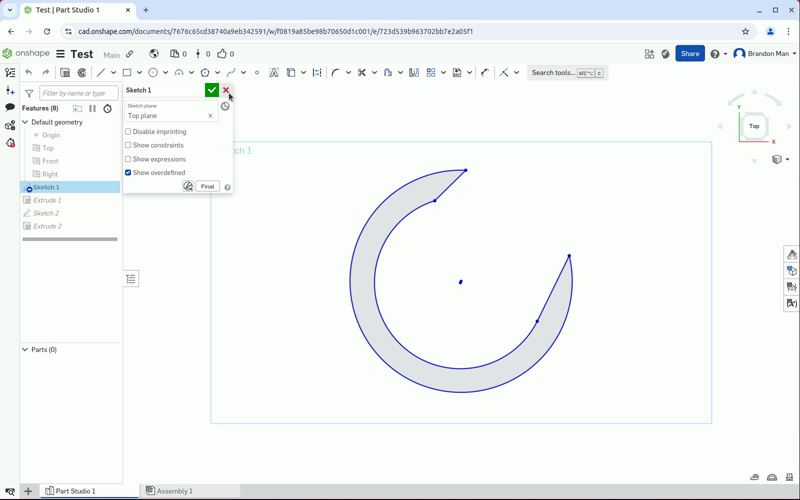
key(shift+s)
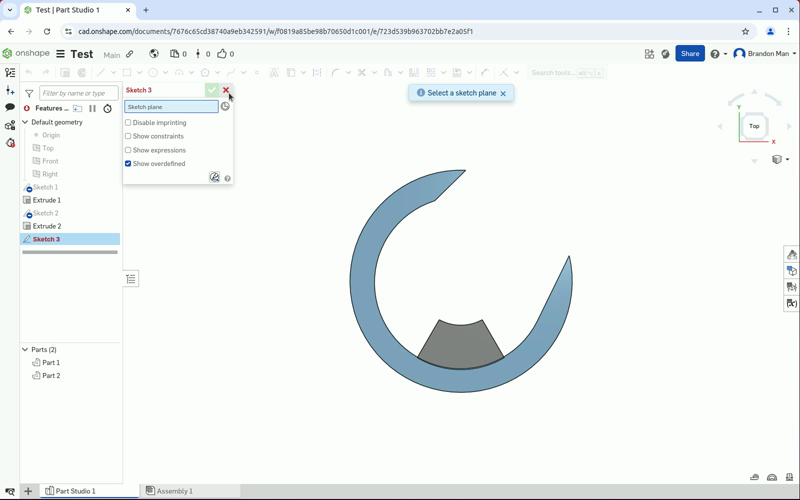
mouse_move(73, 150)
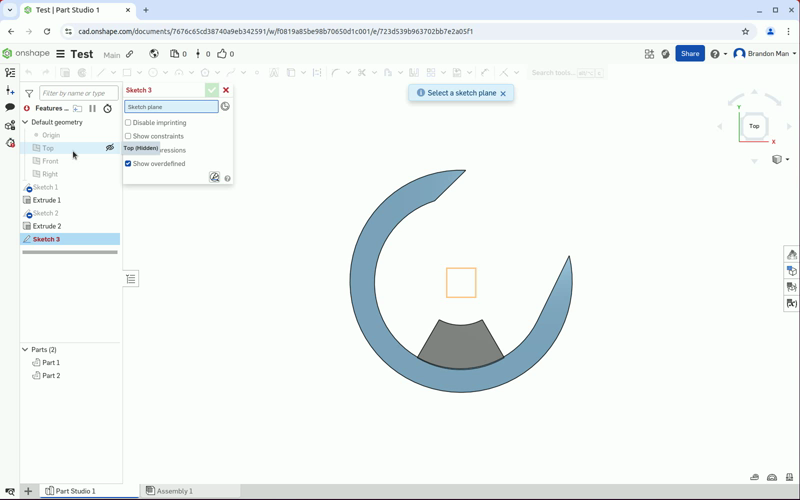
click(73, 150)
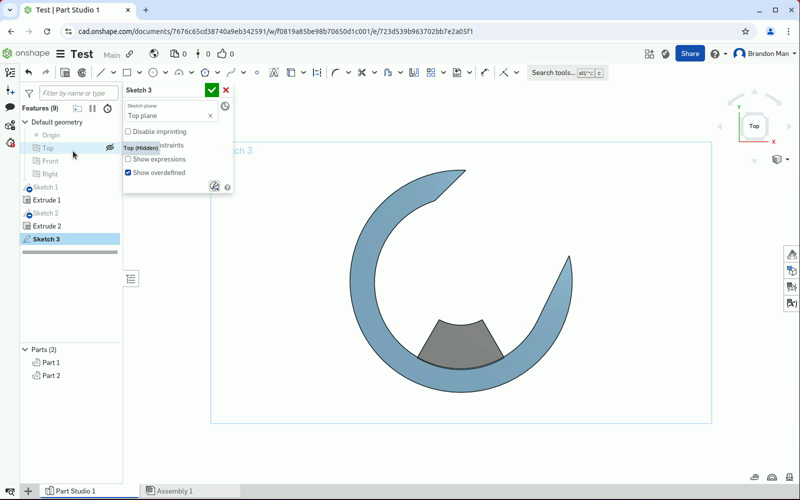
mouse_move(73, 352)
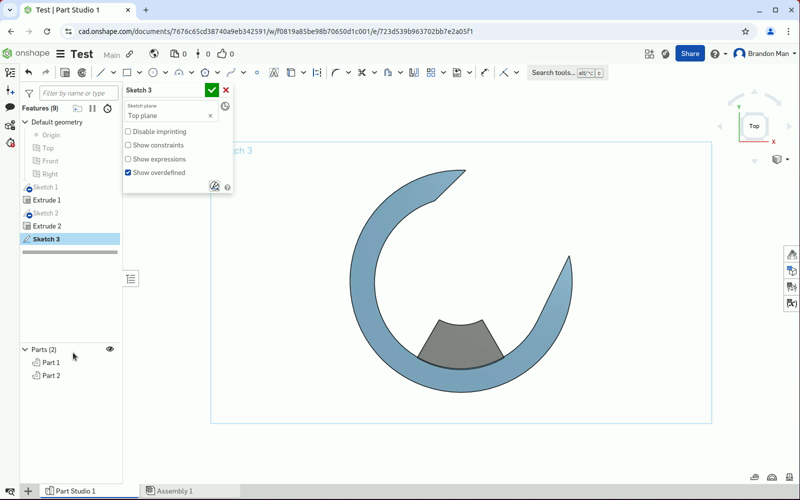
key(y)
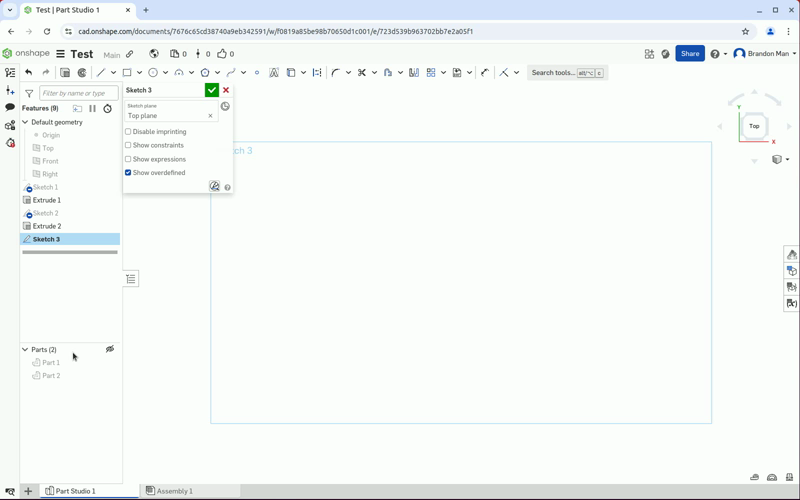
key(a)
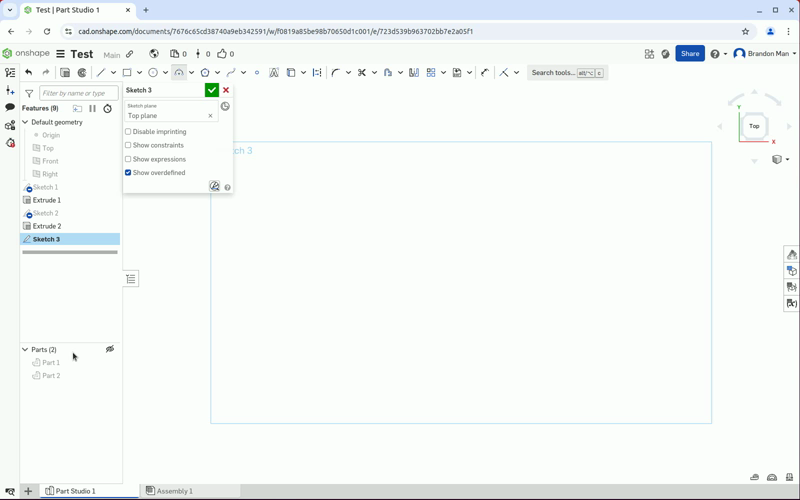
key_down(shift)
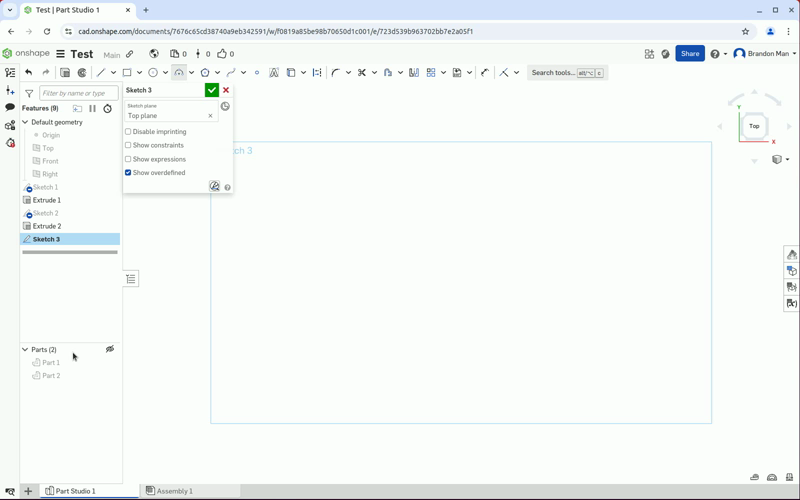
mouse_move(434, 200)
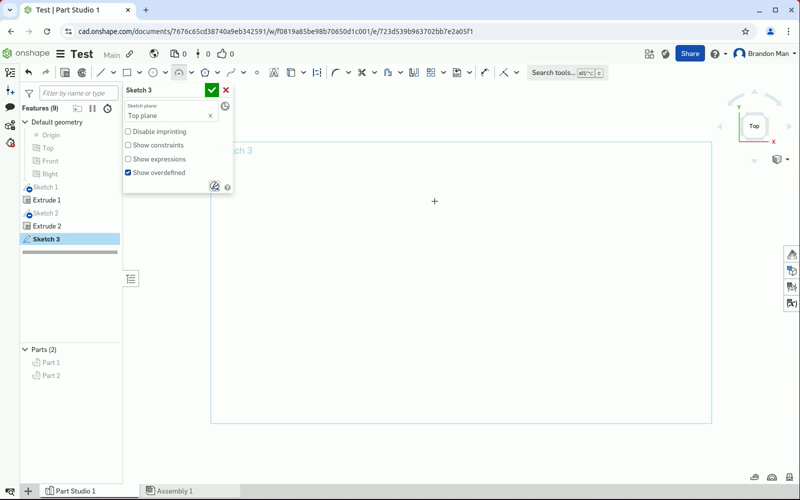
click(434, 200)
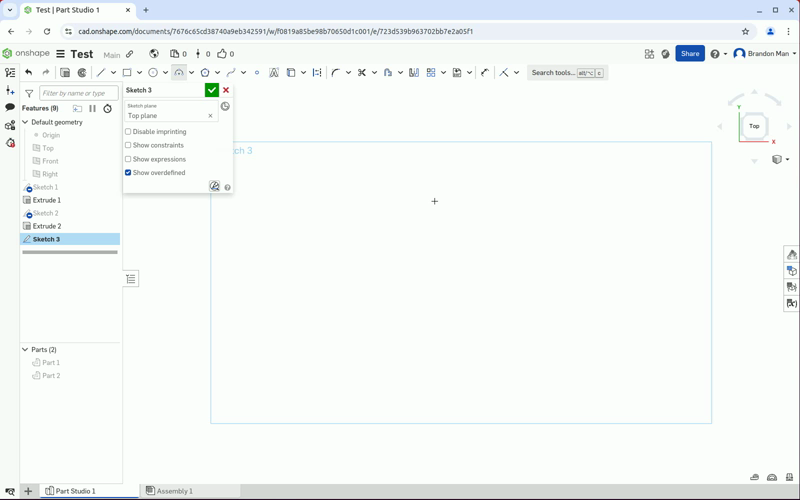
key_up(shift)
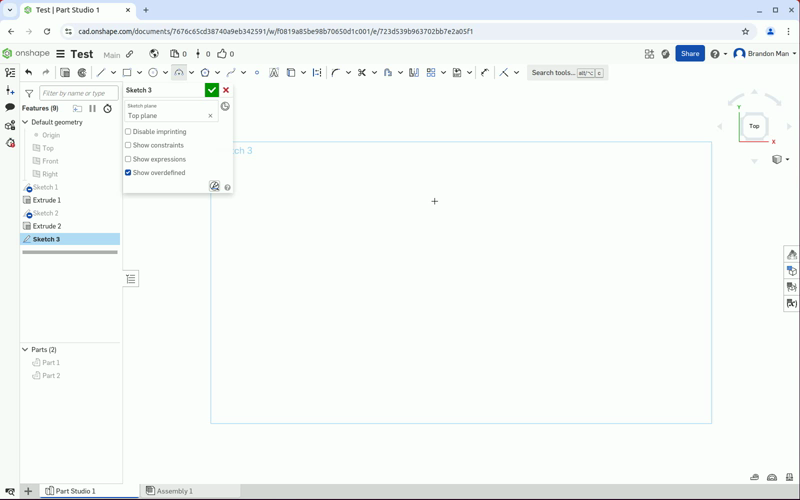
key_down(shift)
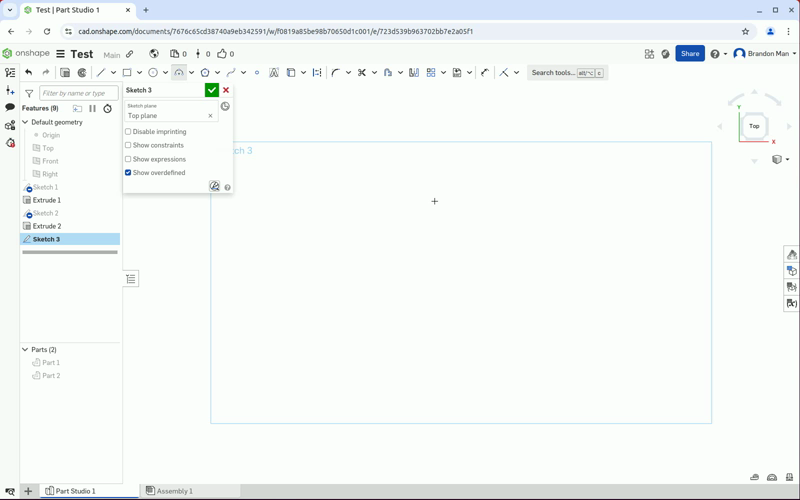
mouse_move(537, 322)
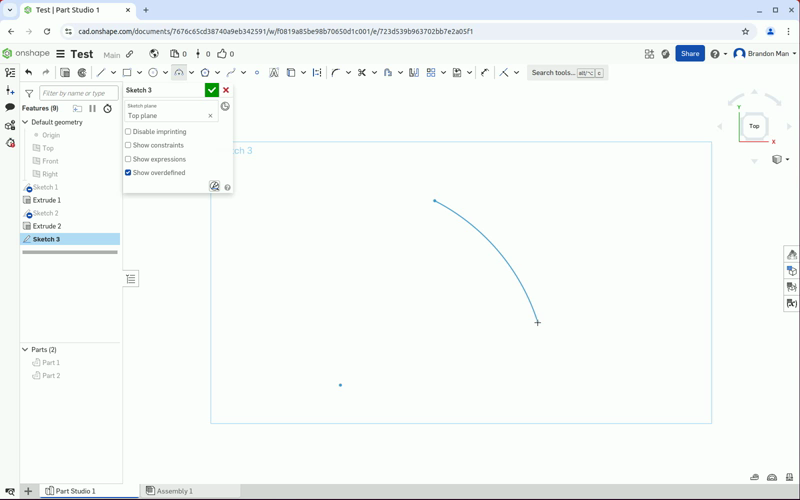
click(537, 322)
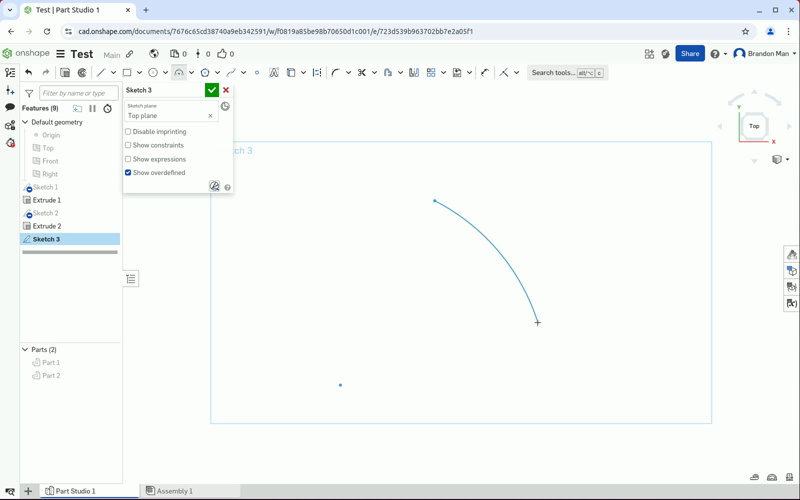
mouse_move(526, 227)
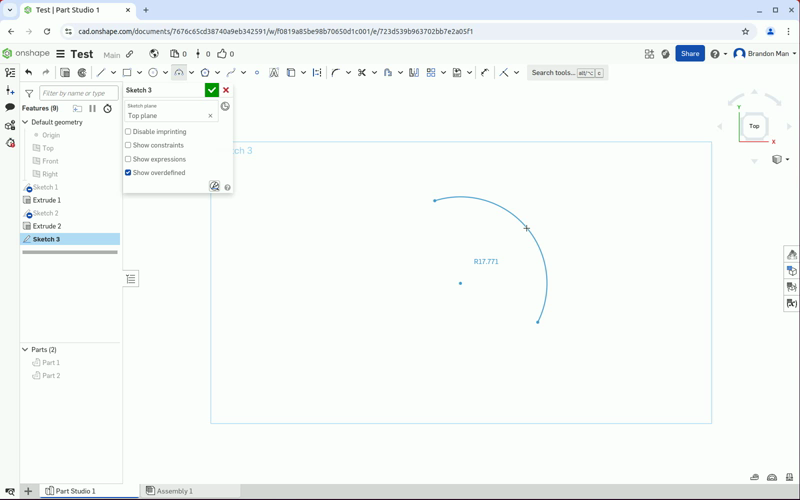
click(526, 227)
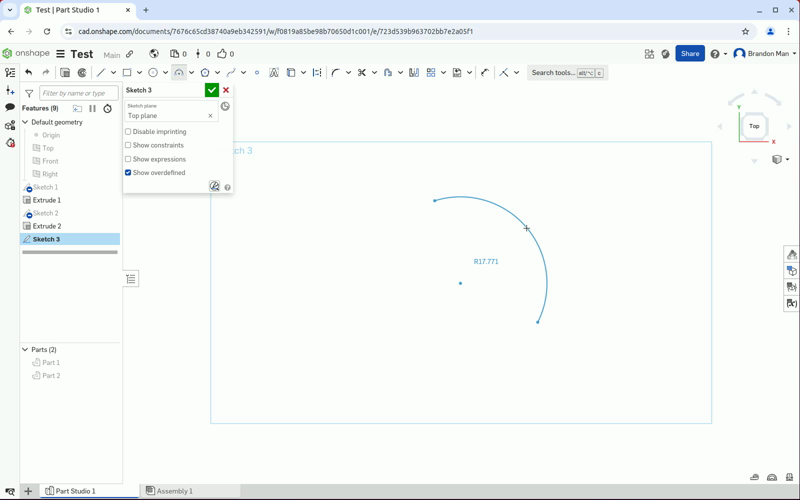
key_up(shift)
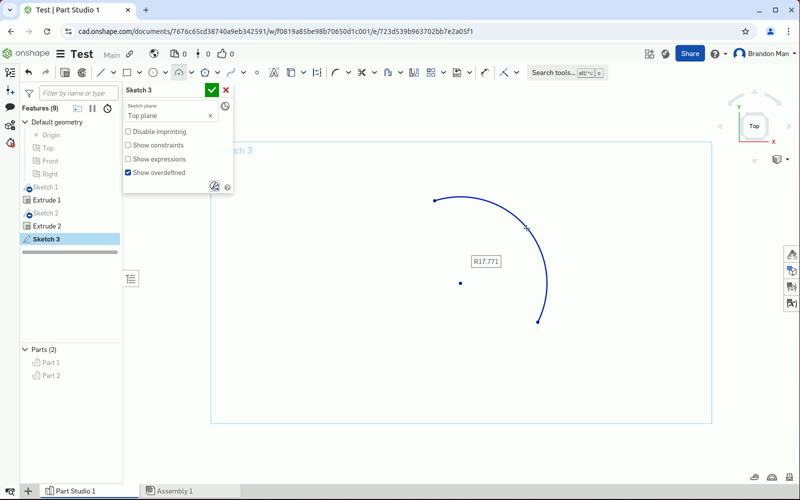
key(esc)
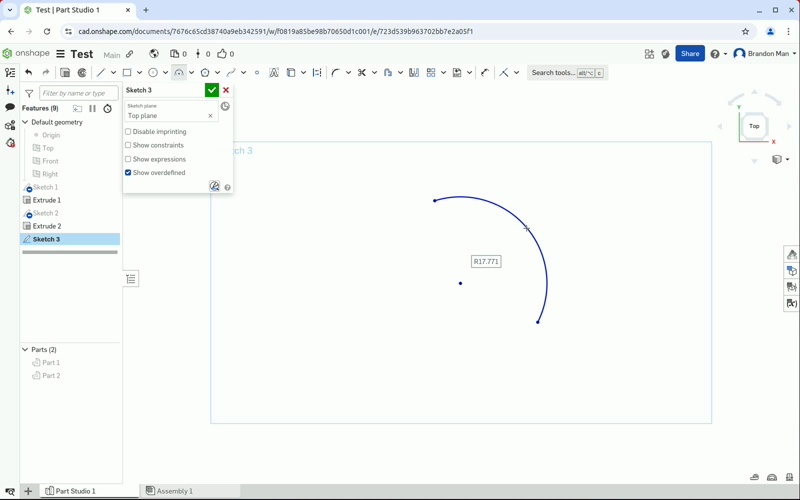
key(l)
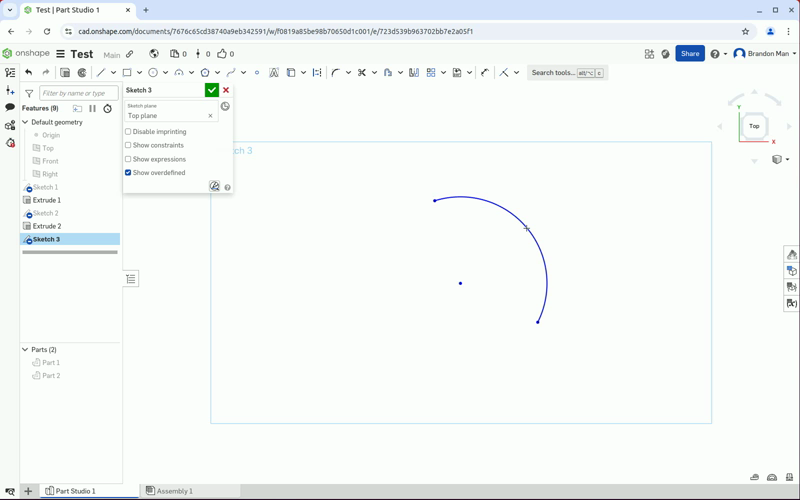
mouse_move(537, 322)
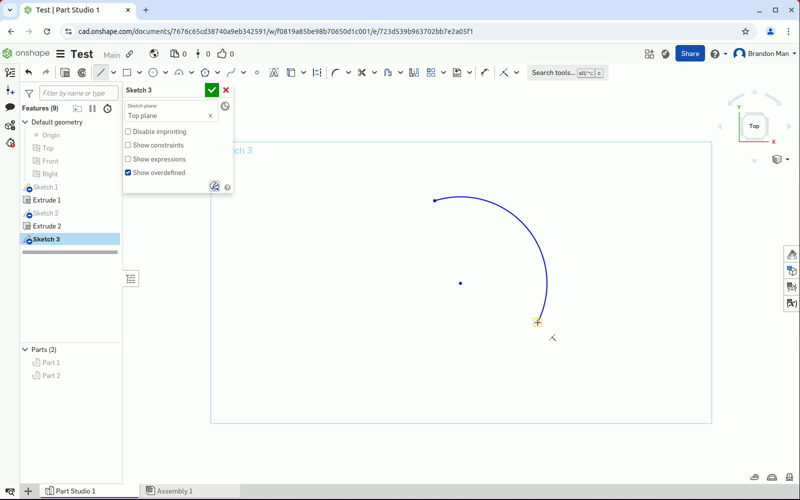
click(537, 322)
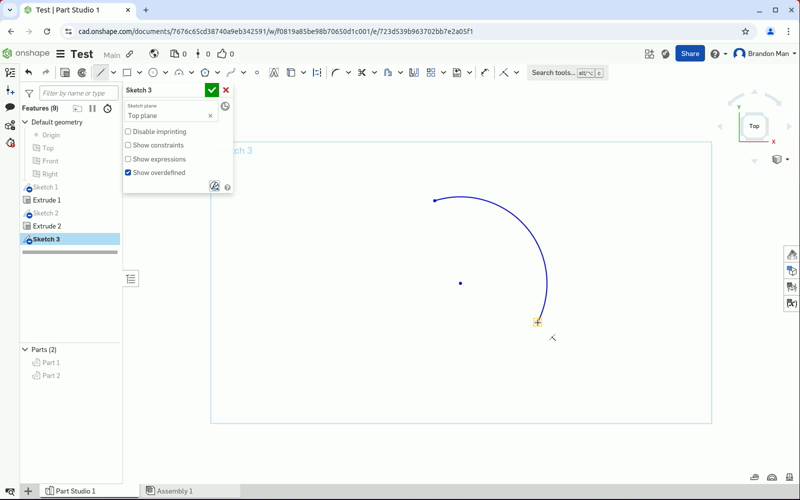
key_down(shift)
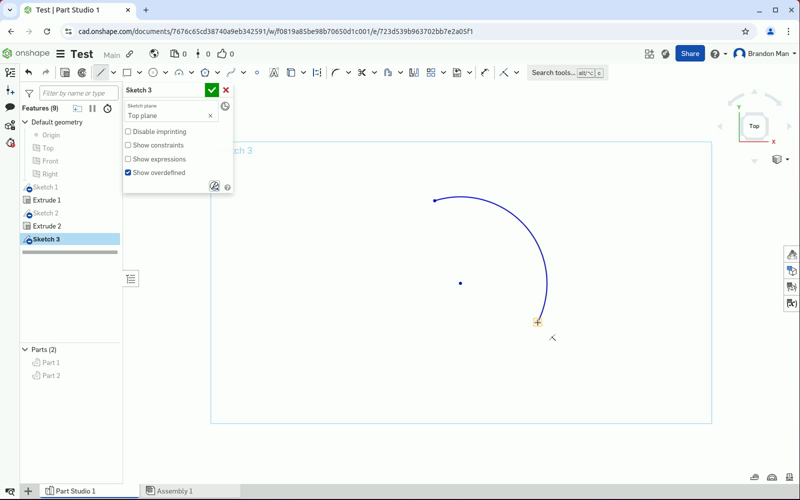
mouse_move(570, 256)
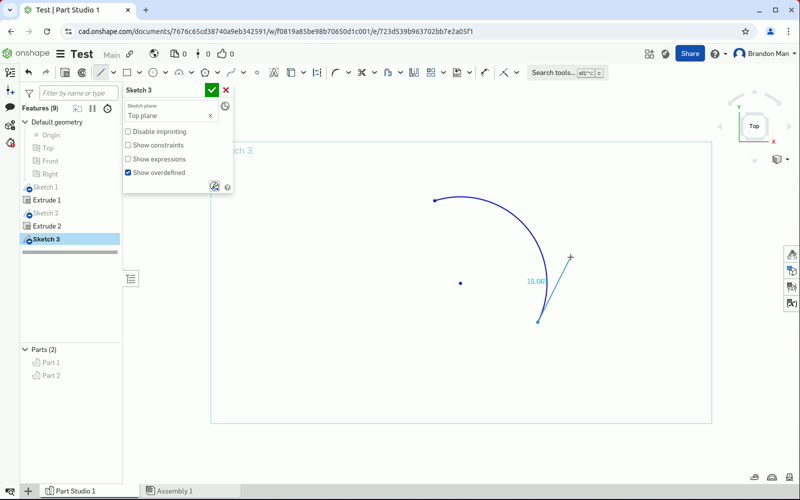
click(570, 256)
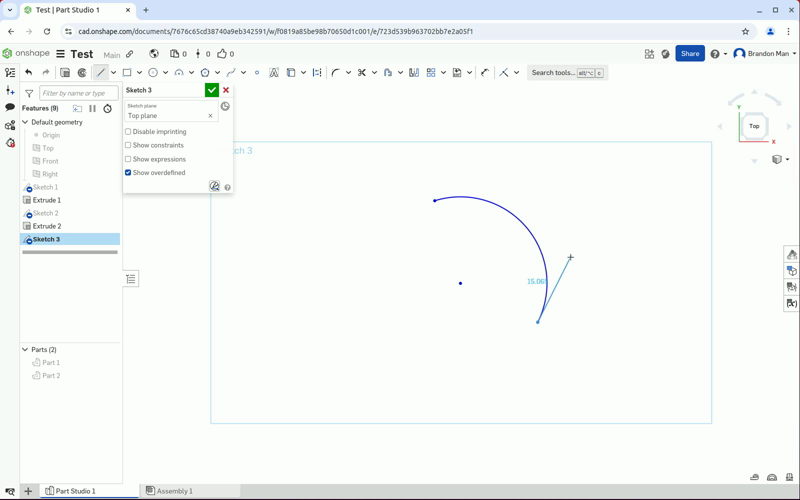
key_up(shift)
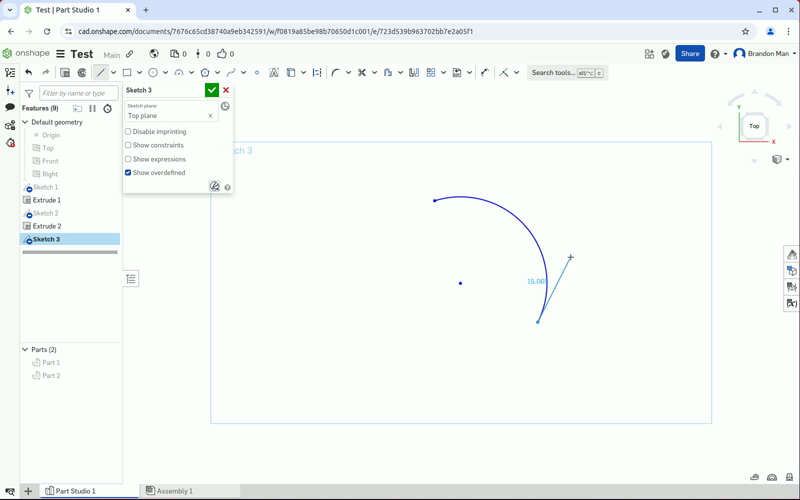
key(esc)
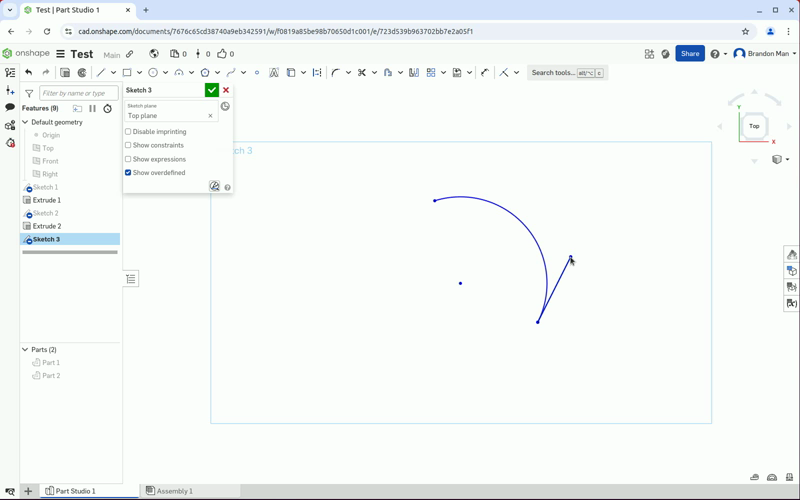
key(a)
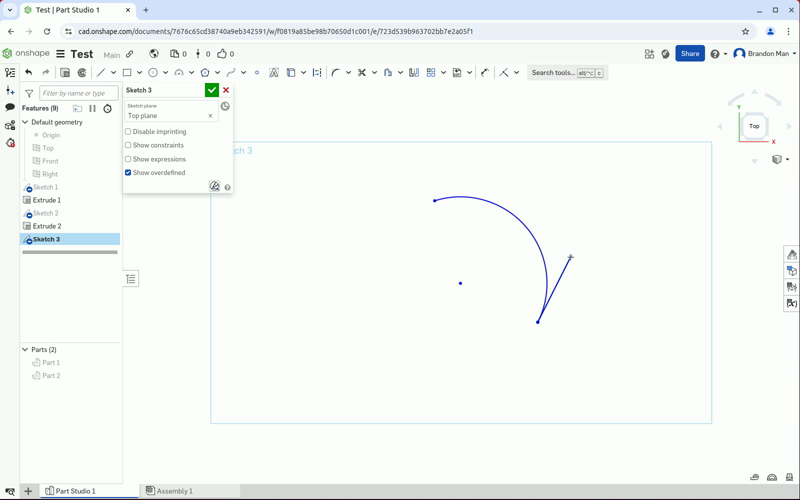
mouse_move(570, 256)
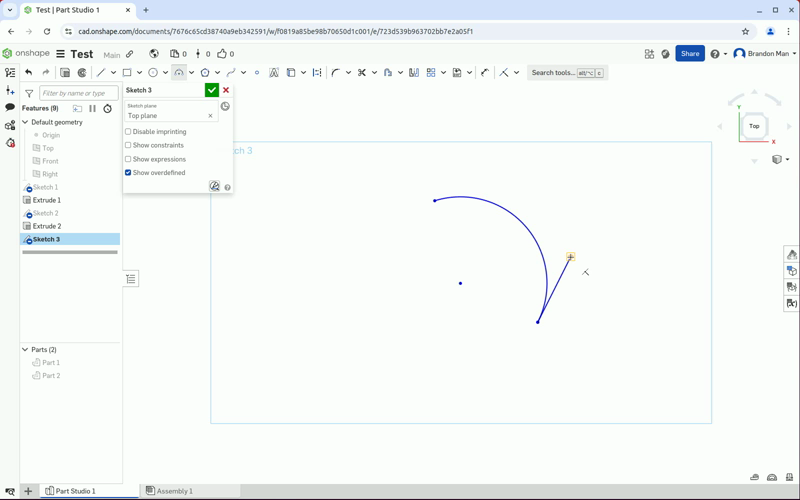
click(570, 256)
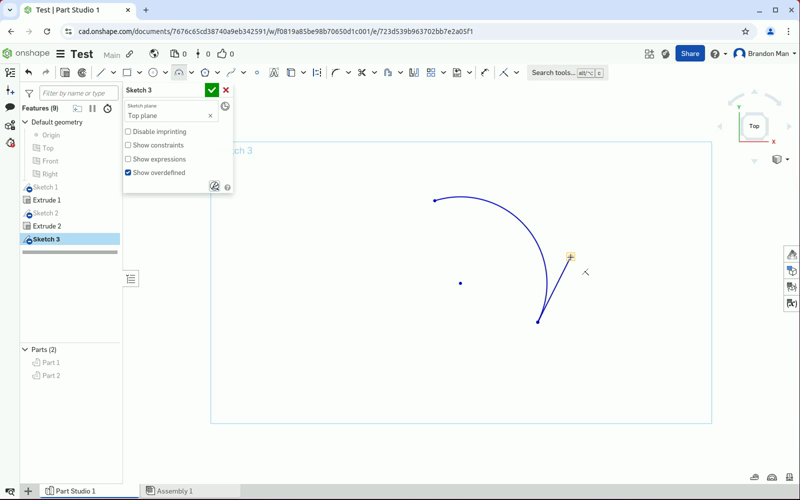
key_down(shift)
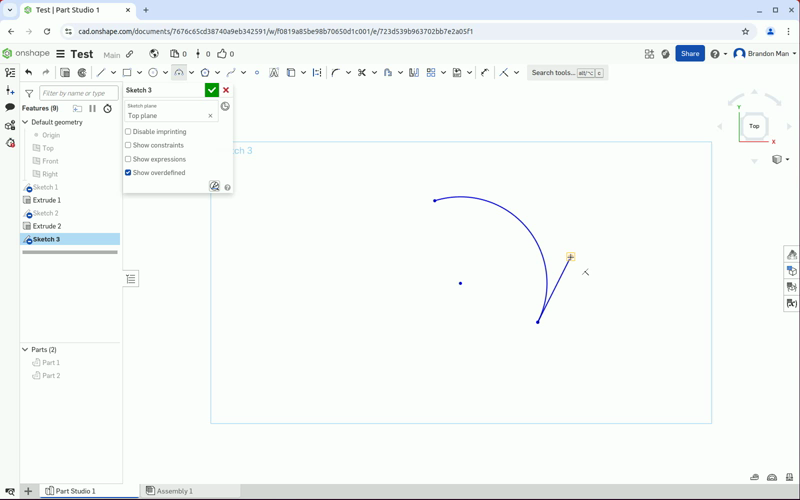
mouse_move(466, 170)
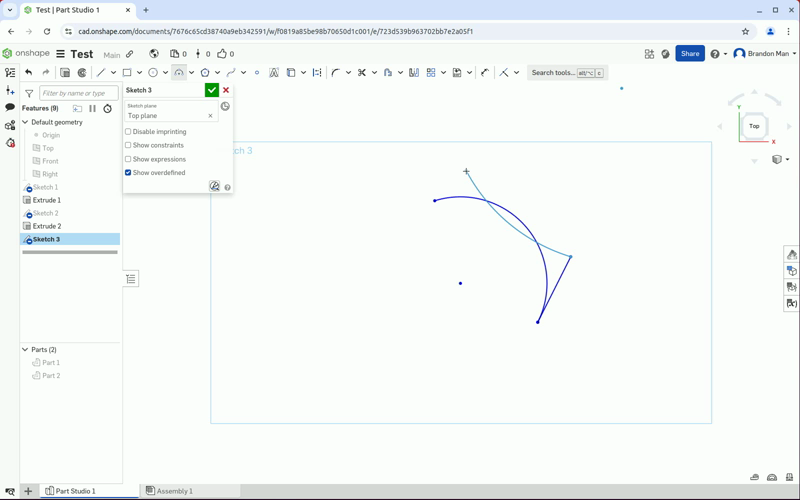
click(466, 170)
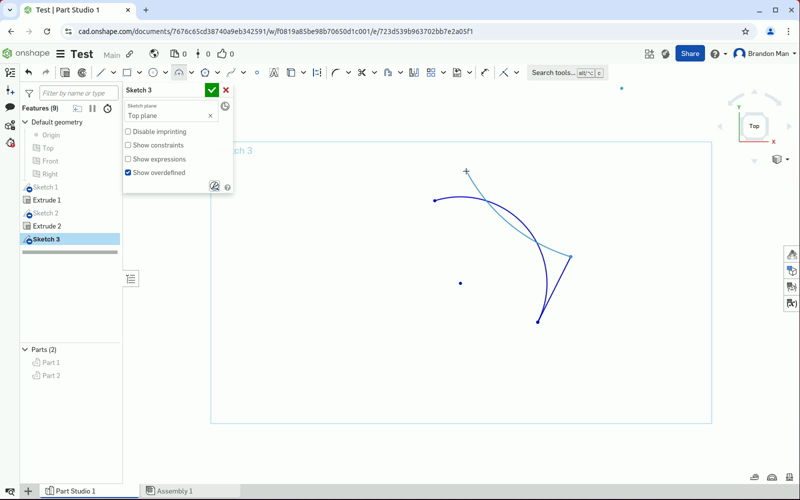
mouse_move(533, 196)
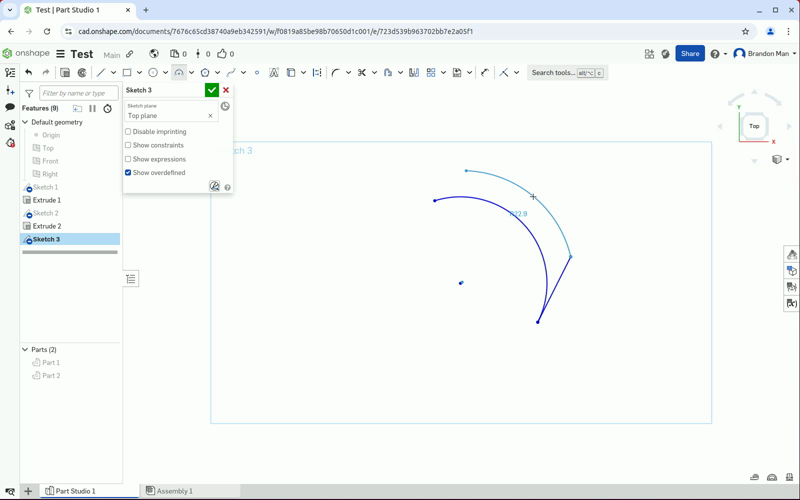
click(533, 196)
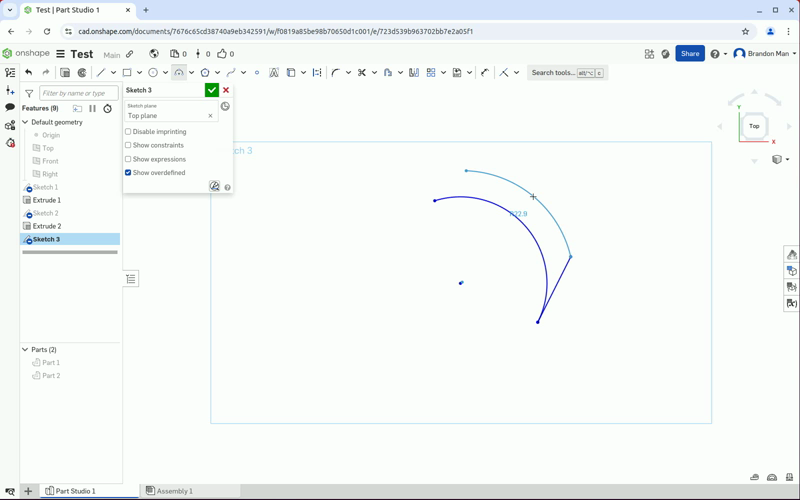
key_up(shift)
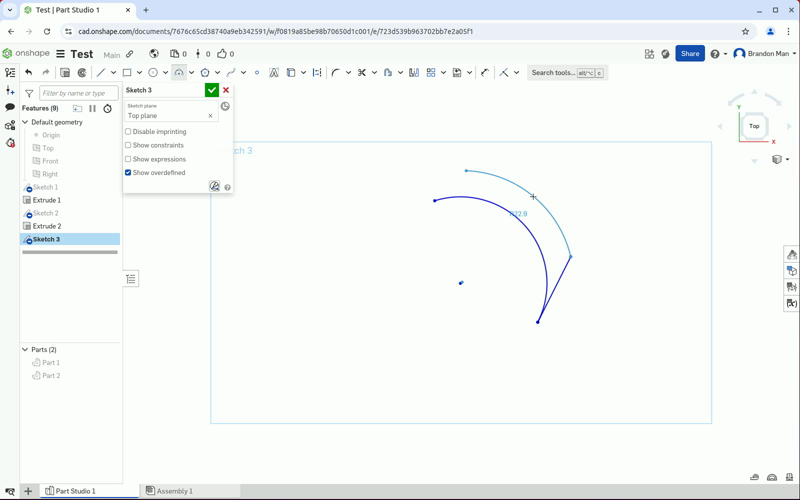
key(esc)
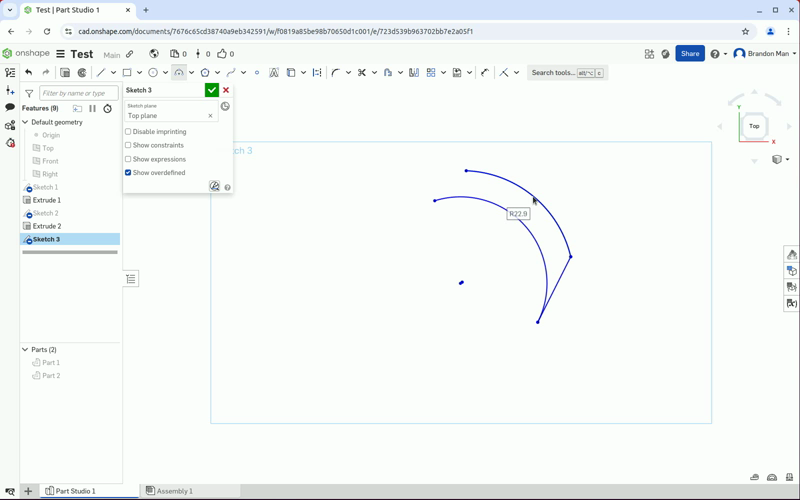
key(l)
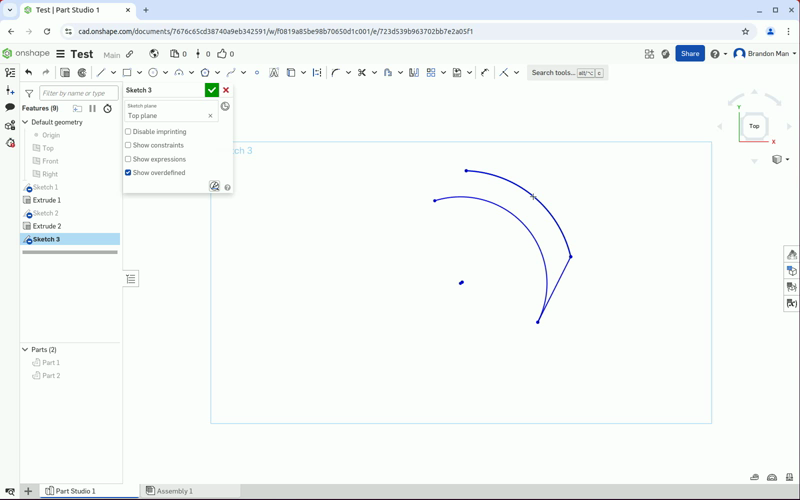
mouse_move(466, 170)
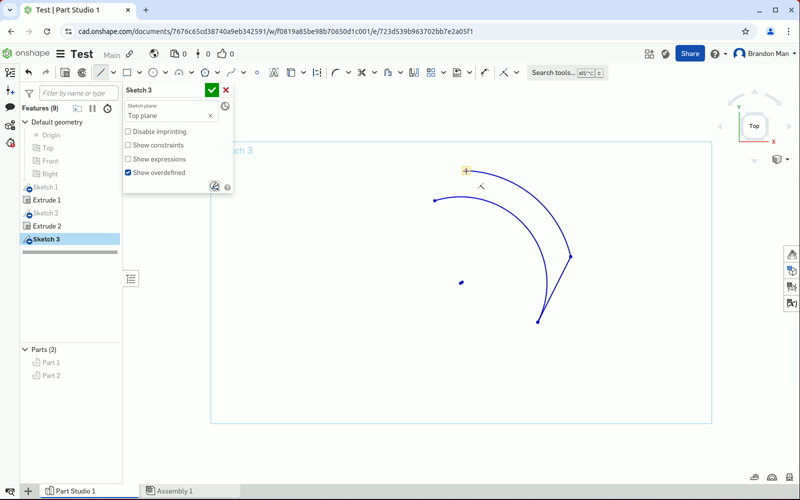
click(466, 170)
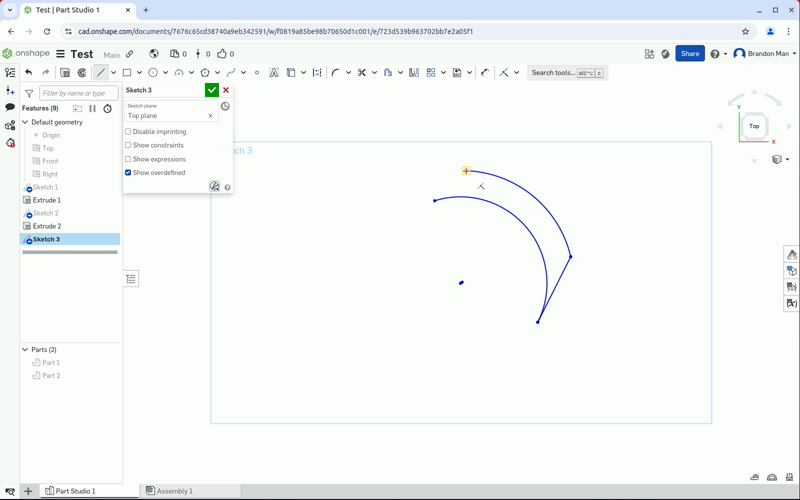
mouse_move(496, 170)
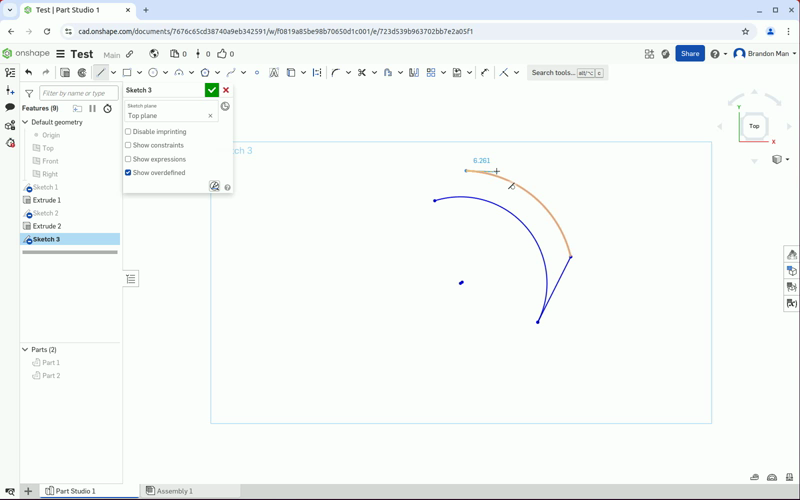
key_down(shift)
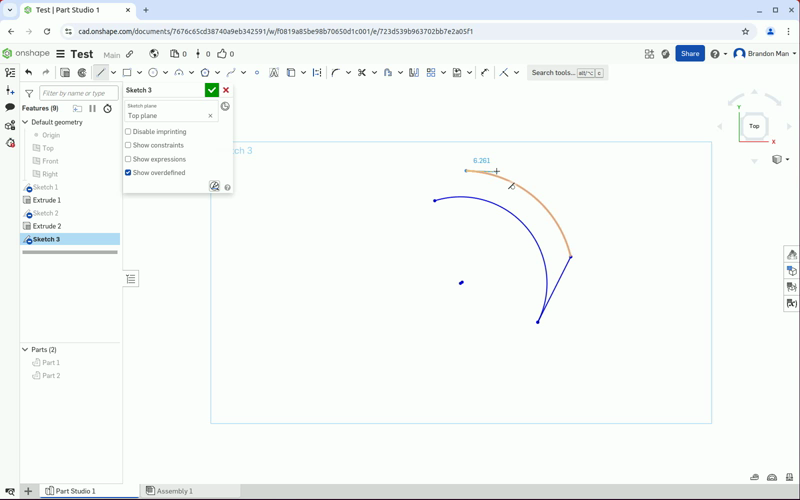
mouse_move(434, 200)
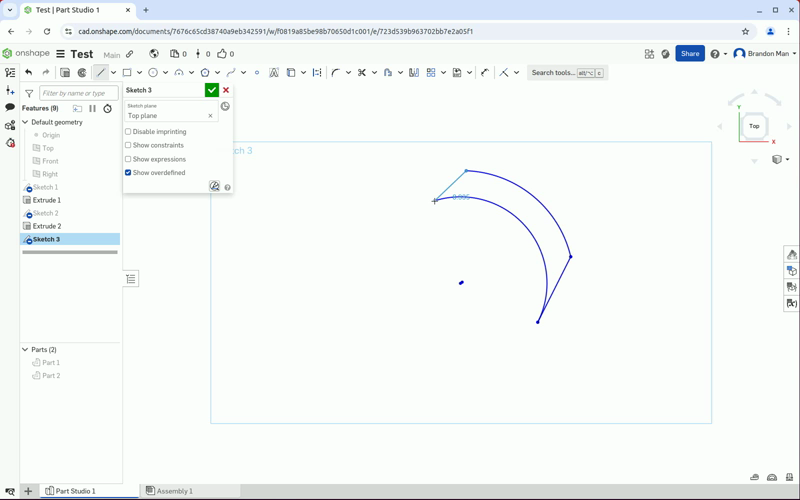
key_up(shift)
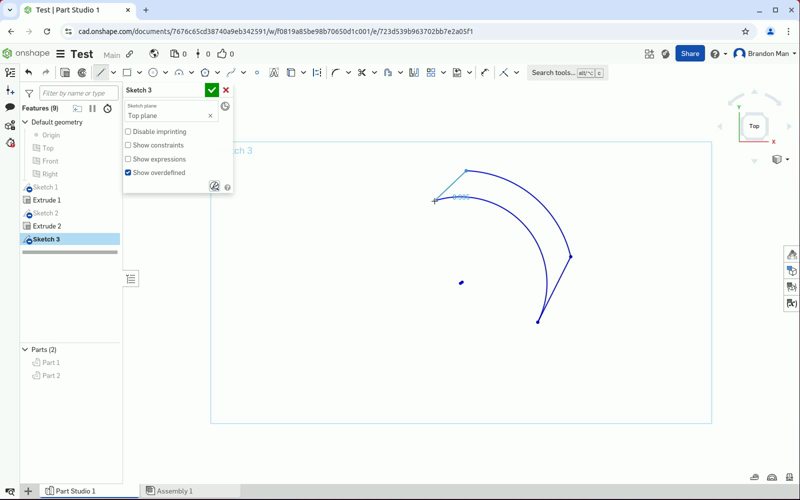
click(434, 200)
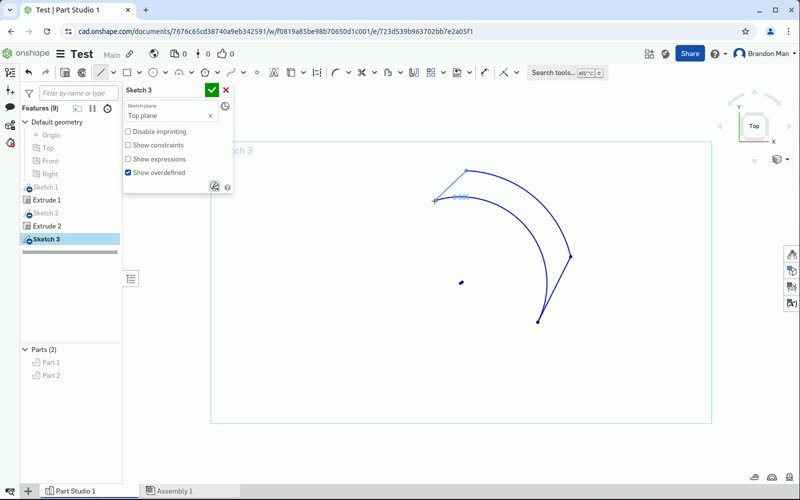
key(esc)
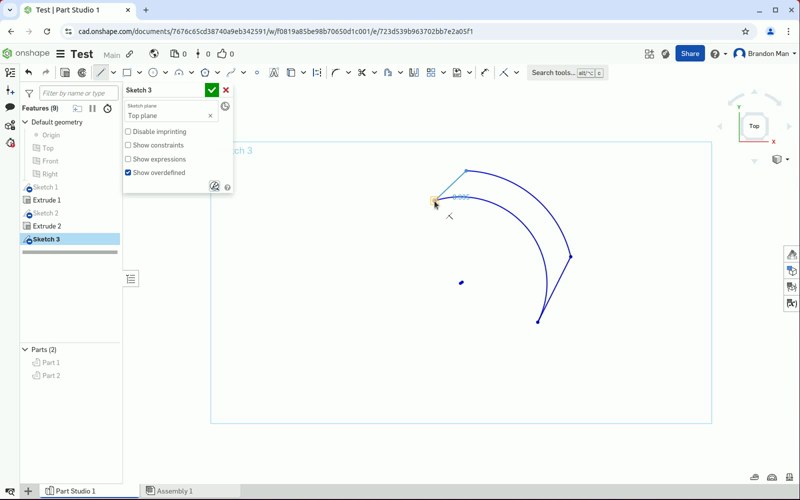
mouse_move(535, 224)
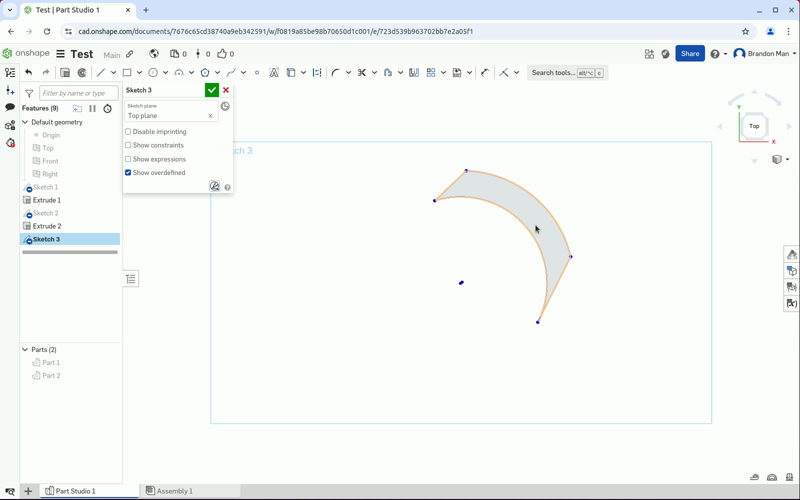
click(535, 224)
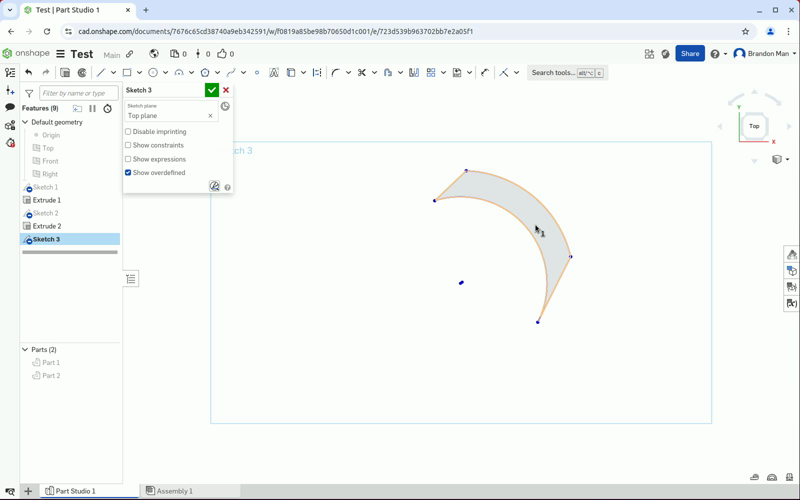
mouse_move(73, 352)
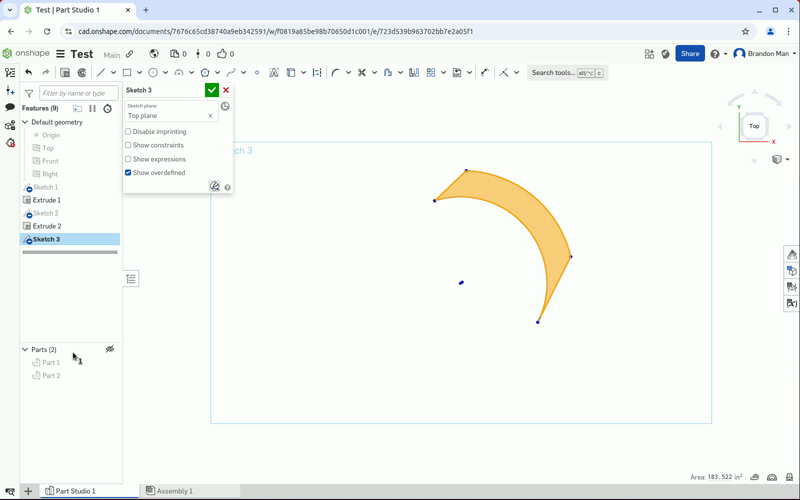
key(shift+y)
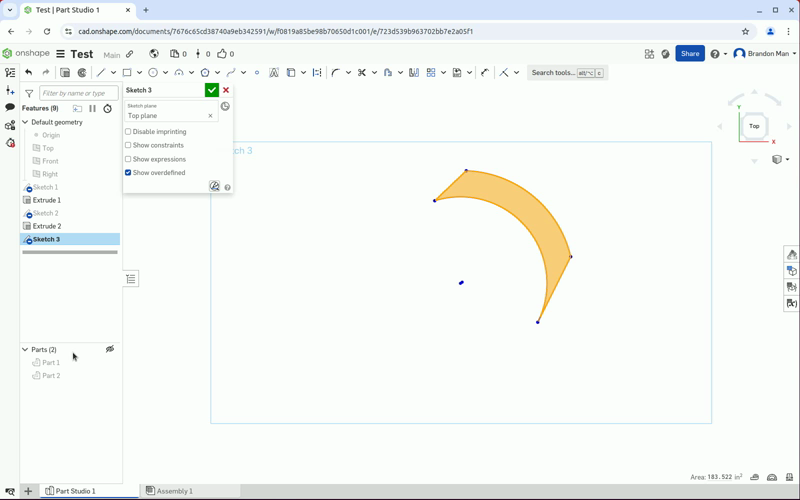
key(shift+e)
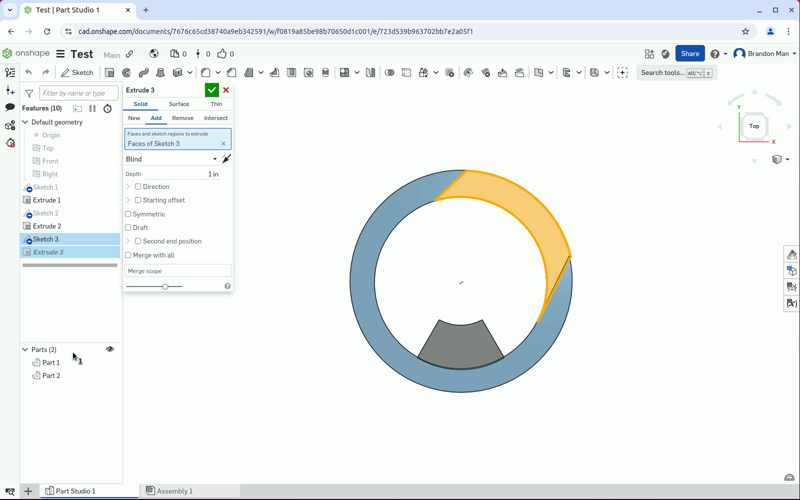
mouse_move(143, 106)
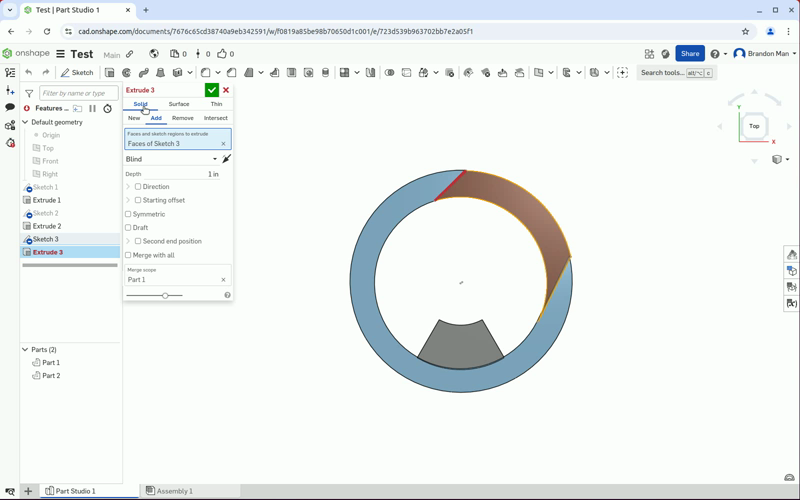
click(143, 106)
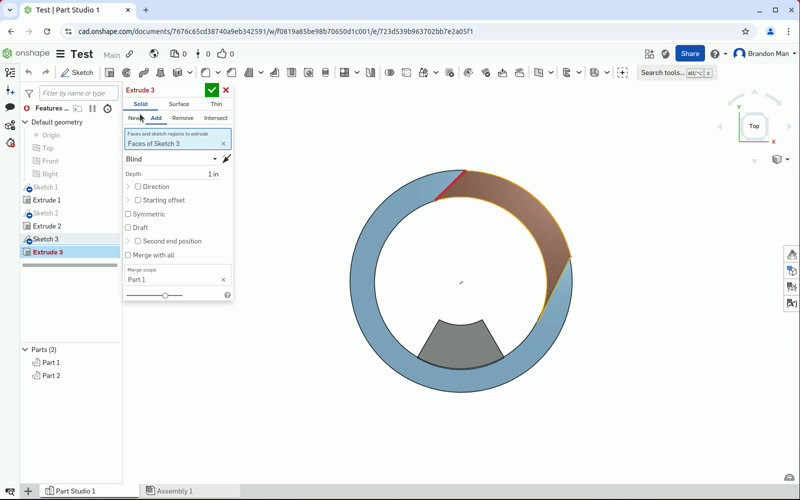
mouse_move(137, 120)
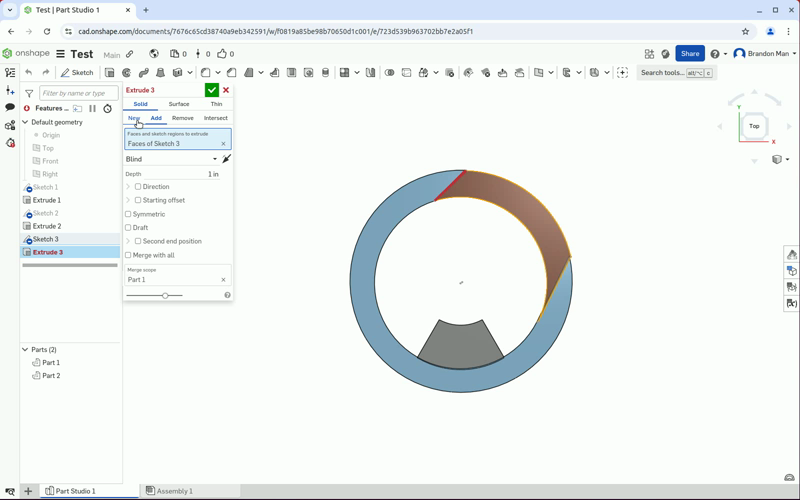
click(137, 120)
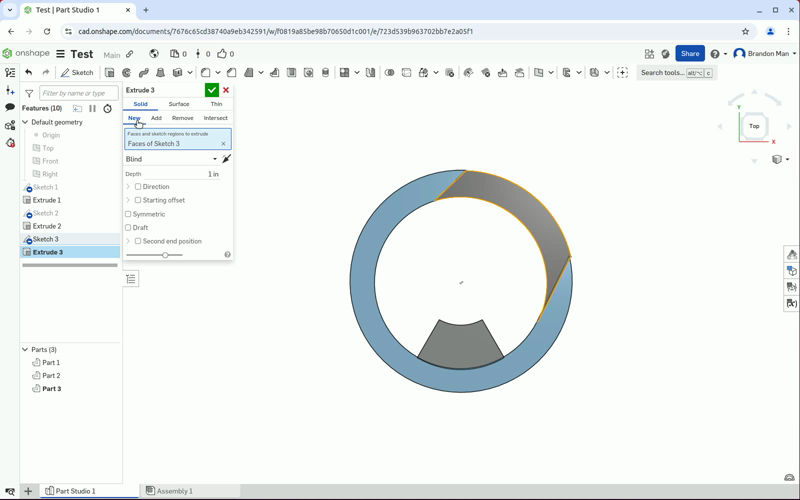
key(tab, 4)
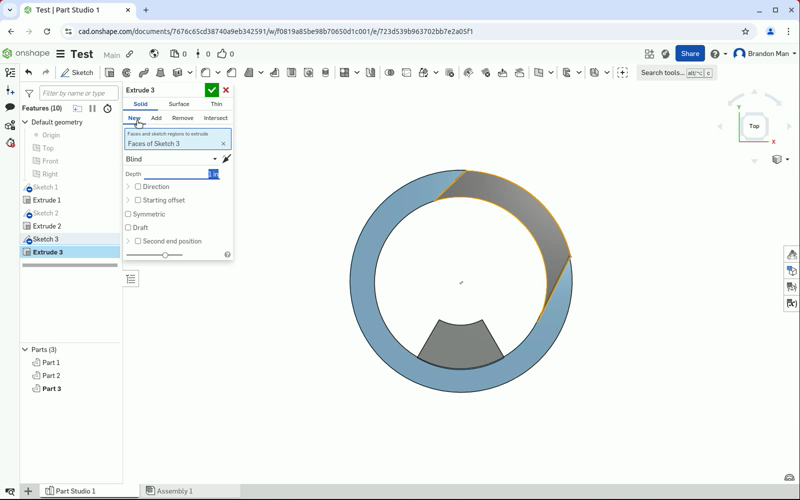
text(-5.296)
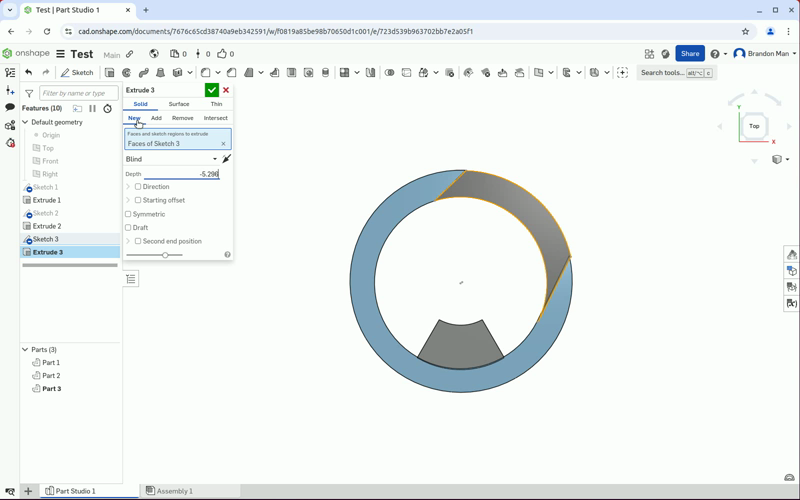
key(enter)
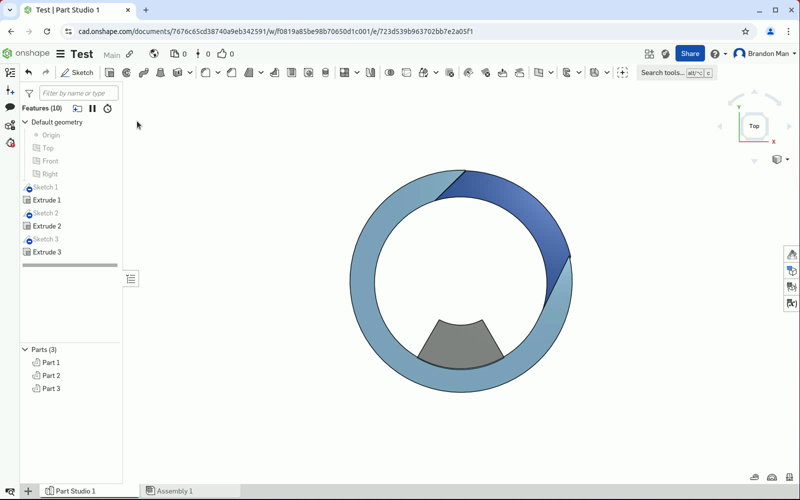
key(shift+h)
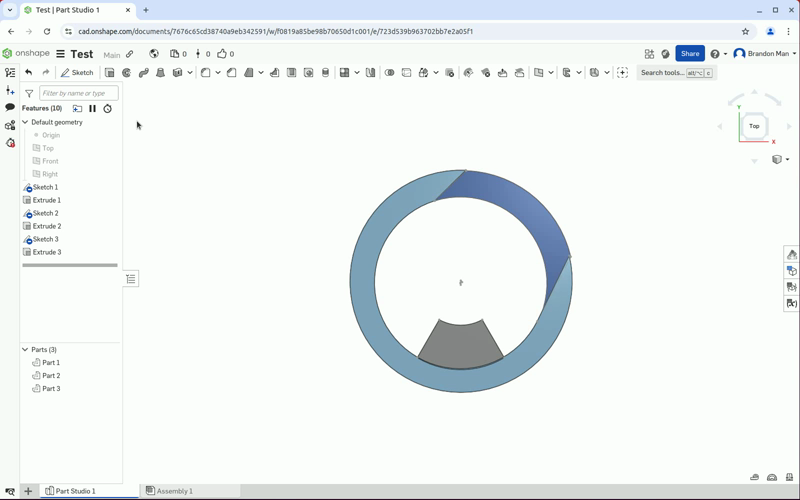
key(shift+h)
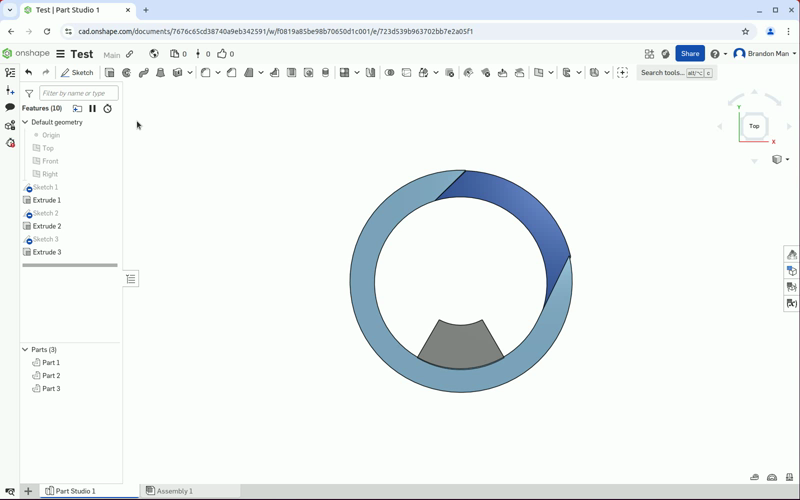
mouse_move(73, 189)
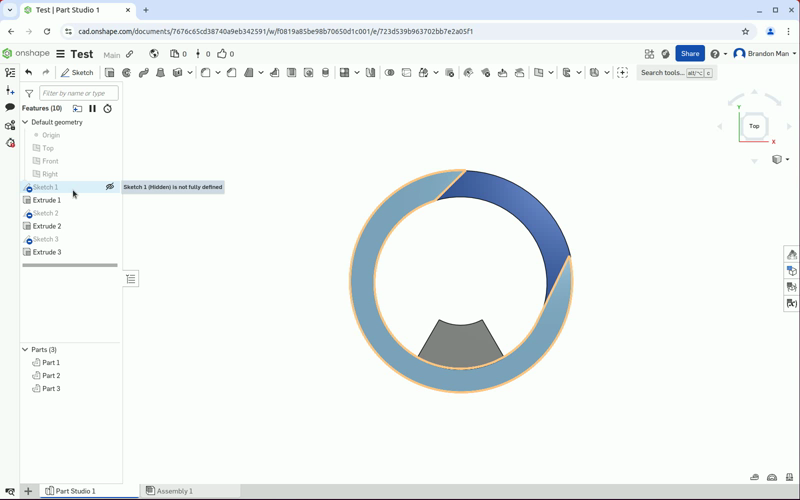
click(73, 189)
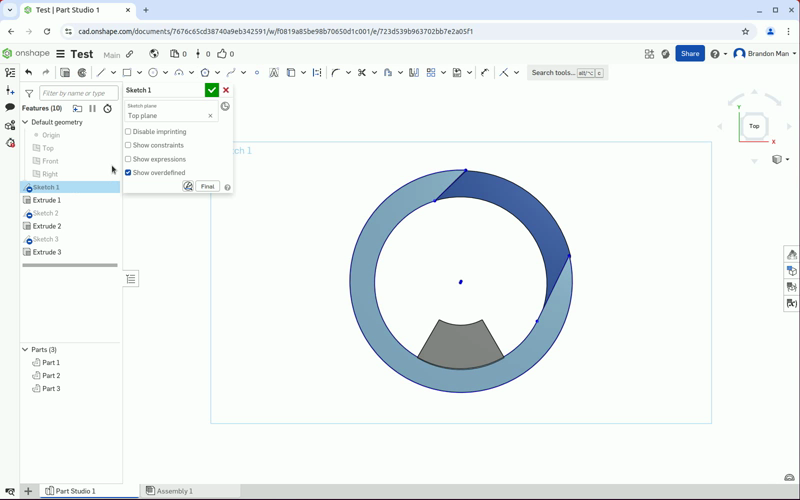
mouse_move(229, 92)
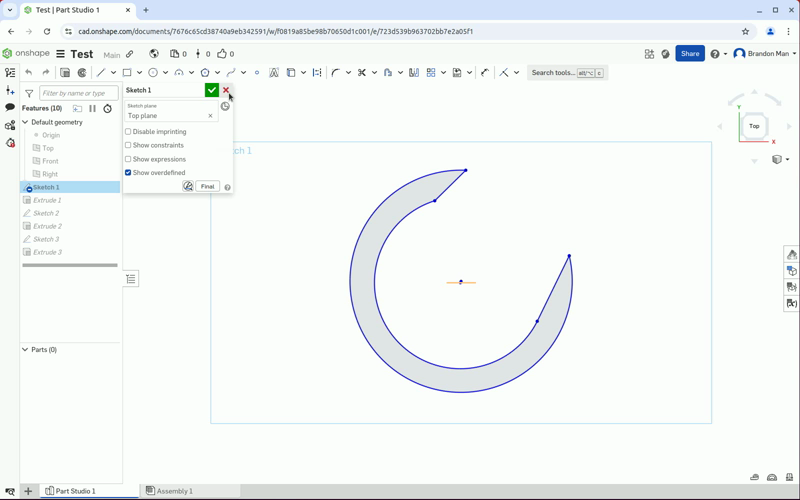
click(229, 92)
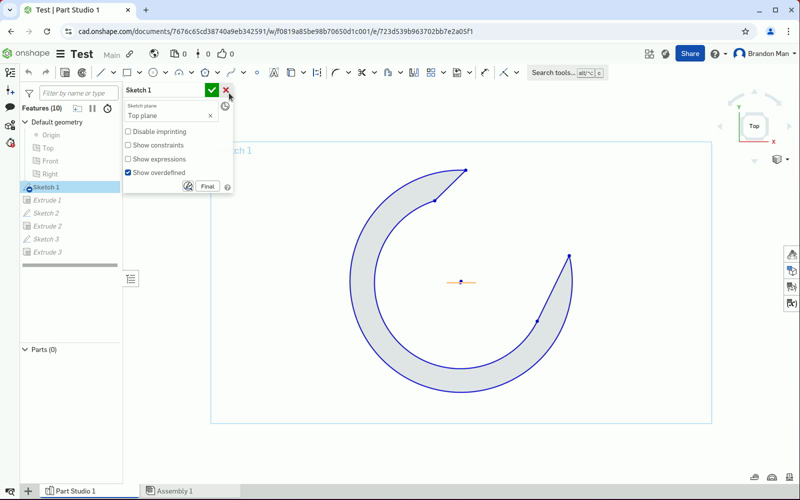
key(shift+s)
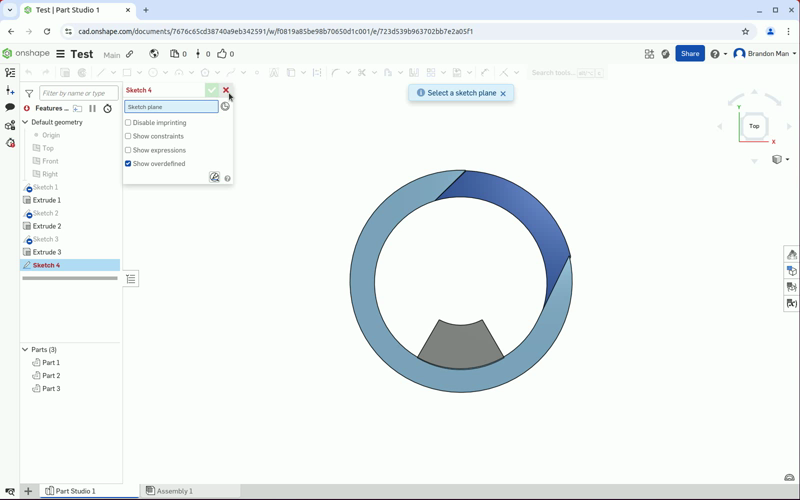
mouse_move(73, 150)
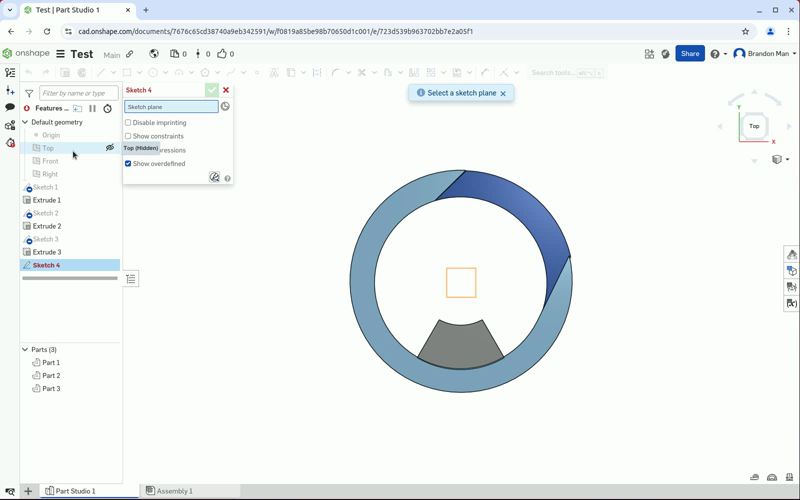
click(73, 150)
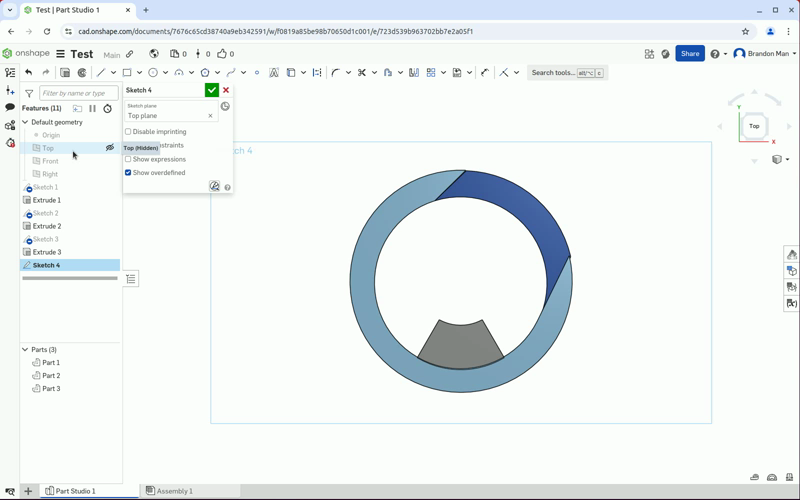
mouse_move(73, 352)
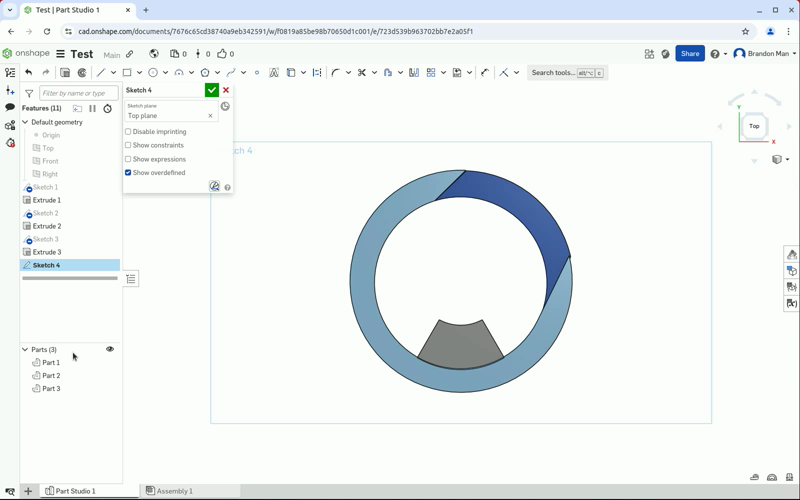
key(y)
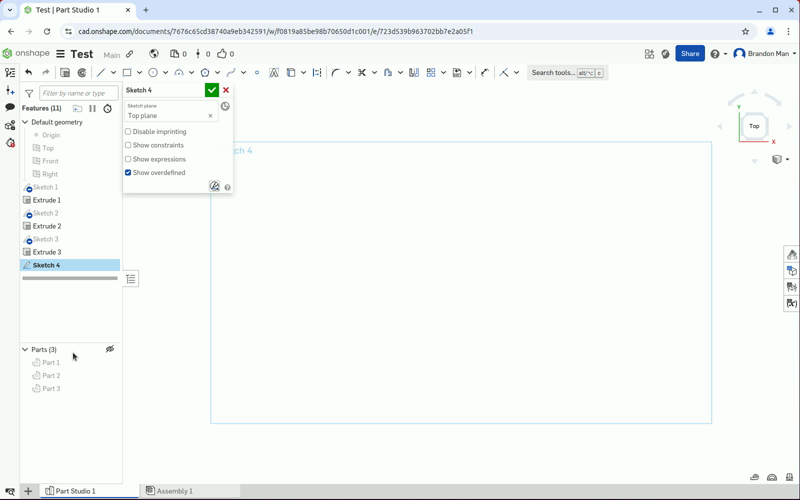
key(a)
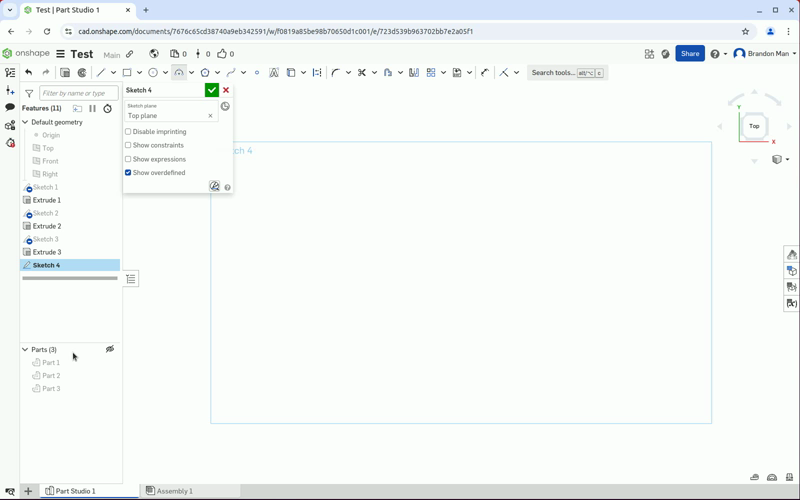
key_down(shift)
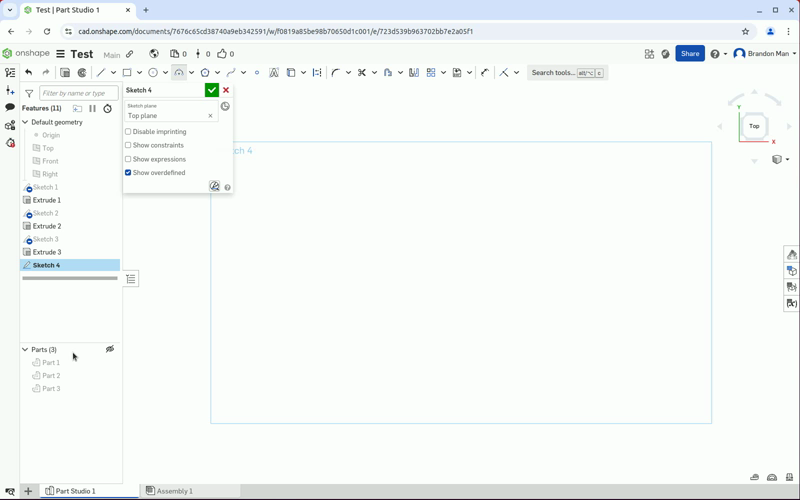
mouse_move(434, 200)
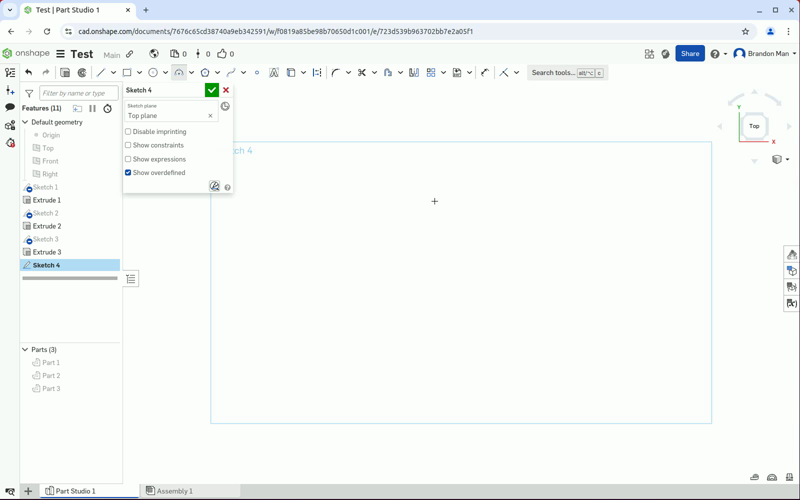
click(434, 200)
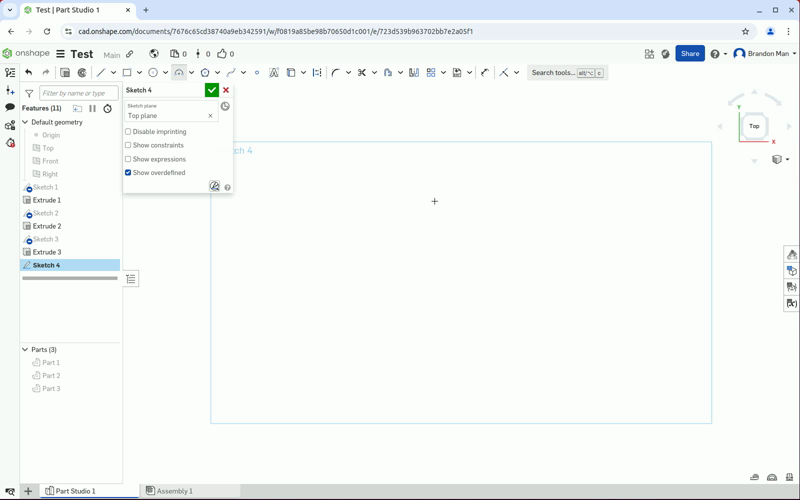
key_up(shift)
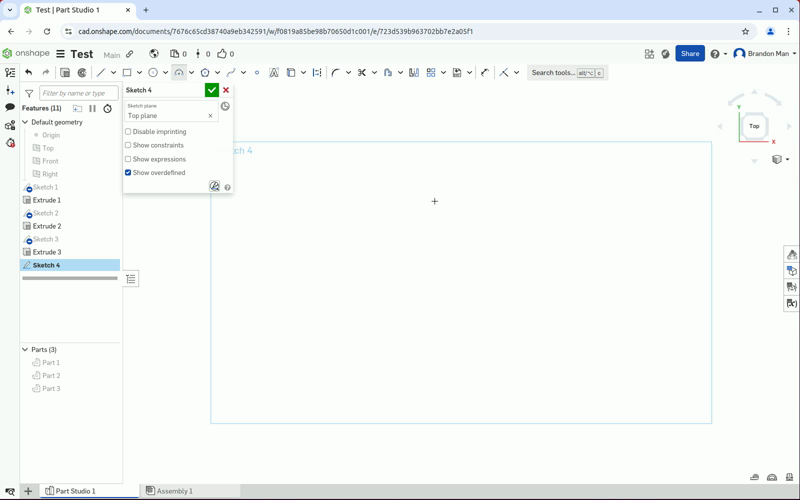
key_down(shift)
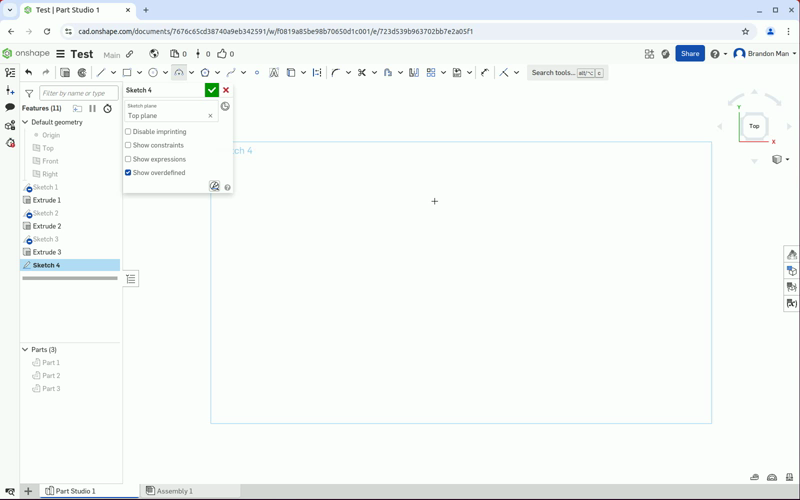
mouse_move(537, 321)
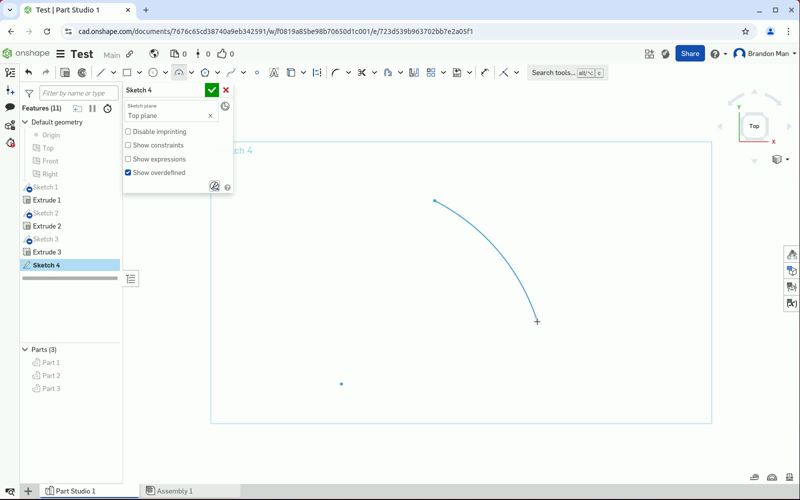
click(537, 321)
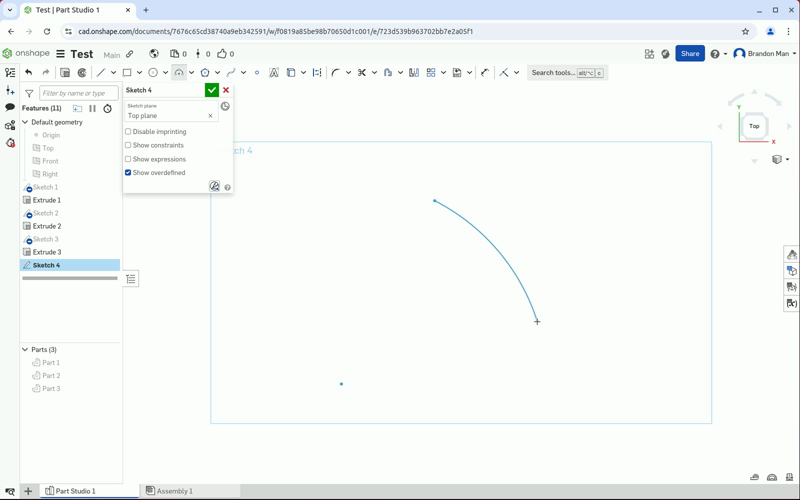
mouse_move(394, 338)
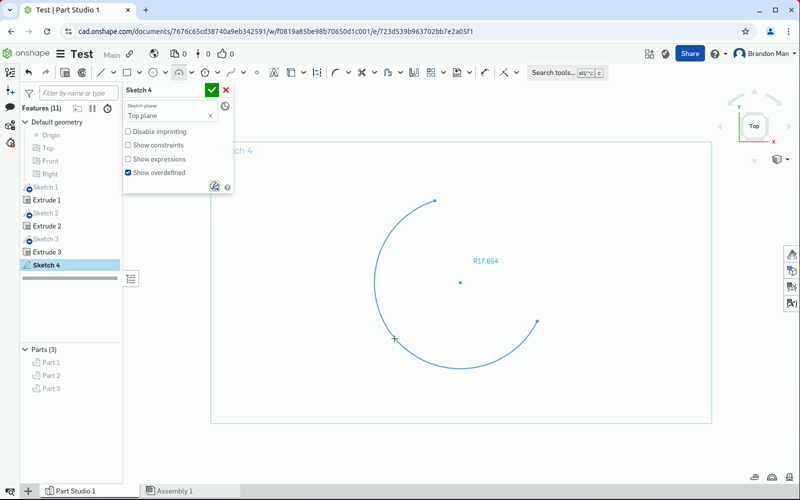
click(394, 338)
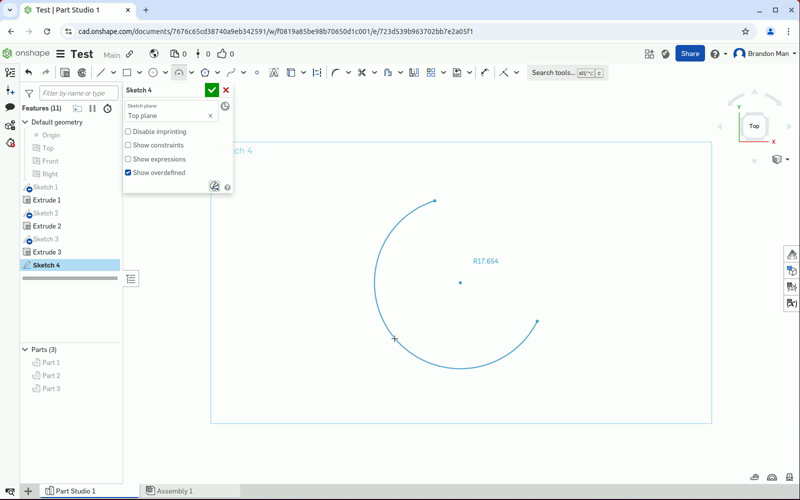
key_up(shift)
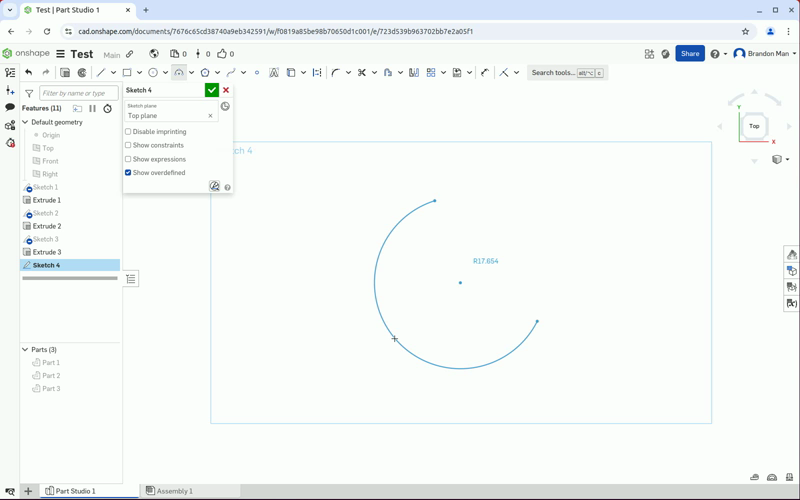
key(esc)
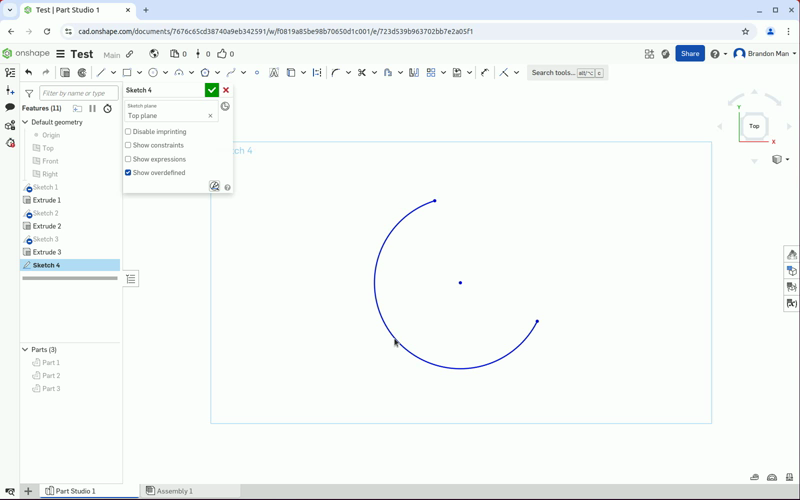
key(l)
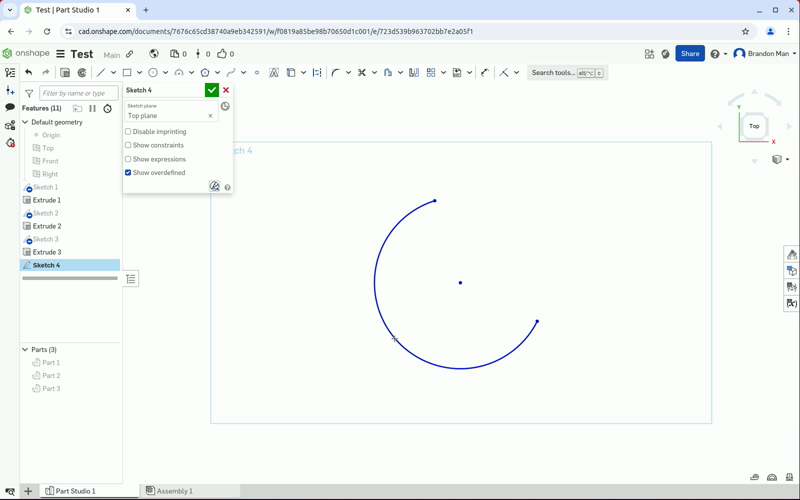
mouse_move(537, 321)
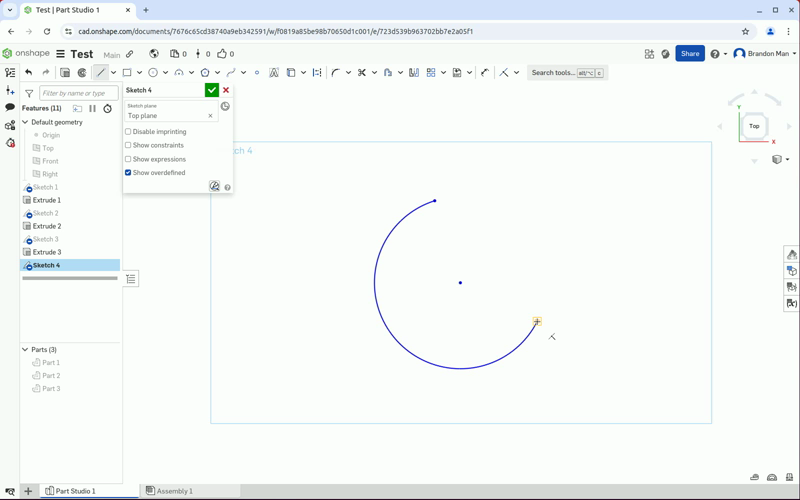
click(537, 321)
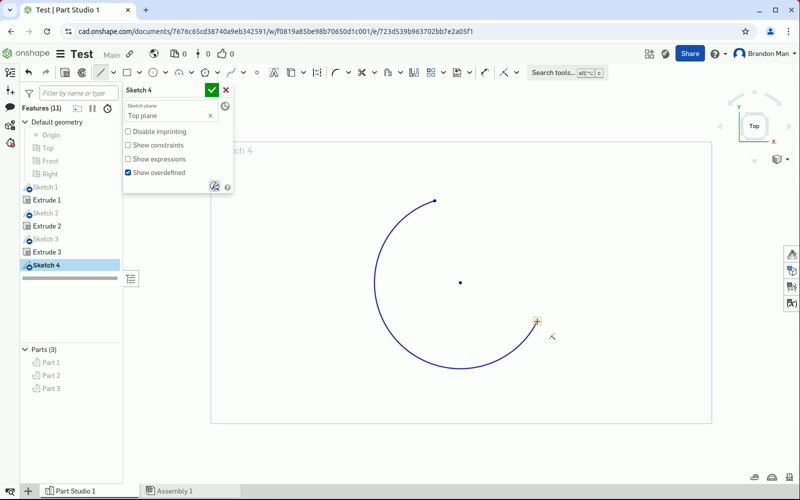
key_down(shift)
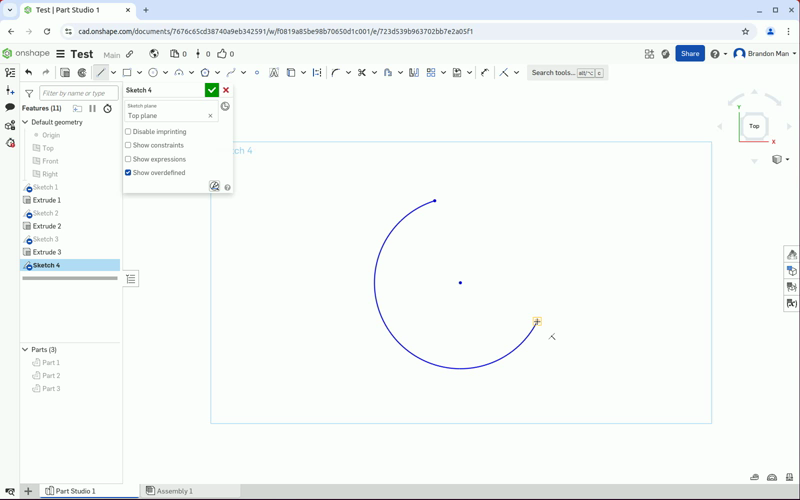
mouse_move(569, 255)
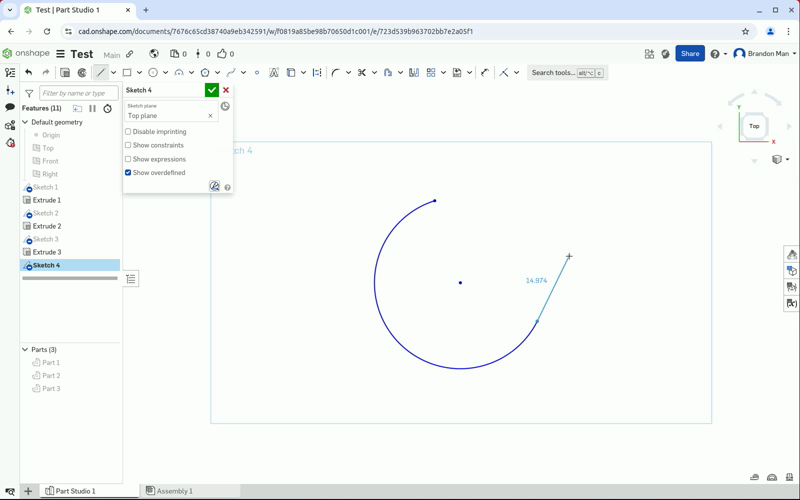
click(569, 255)
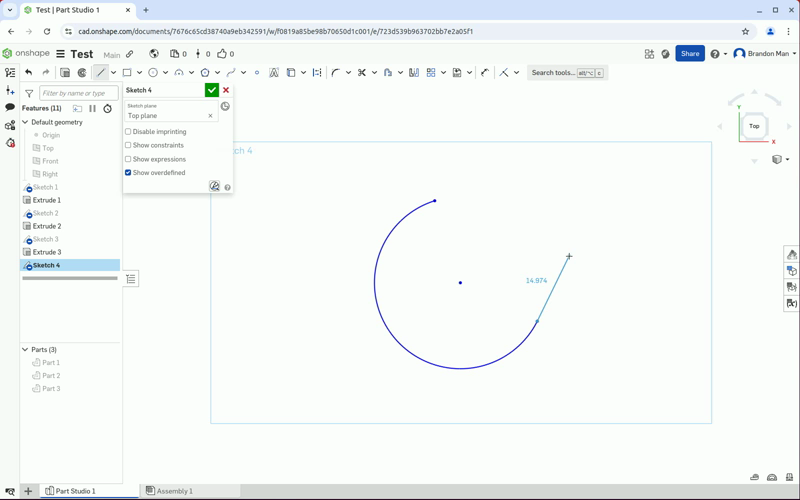
key_up(shift)
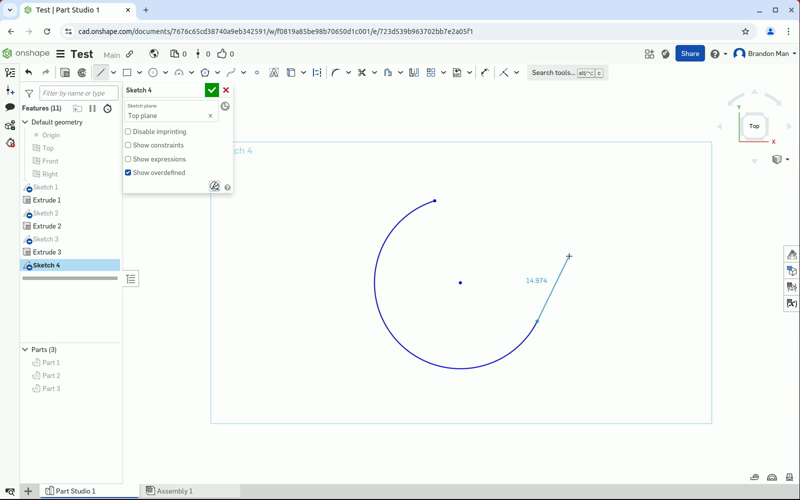
key(esc)
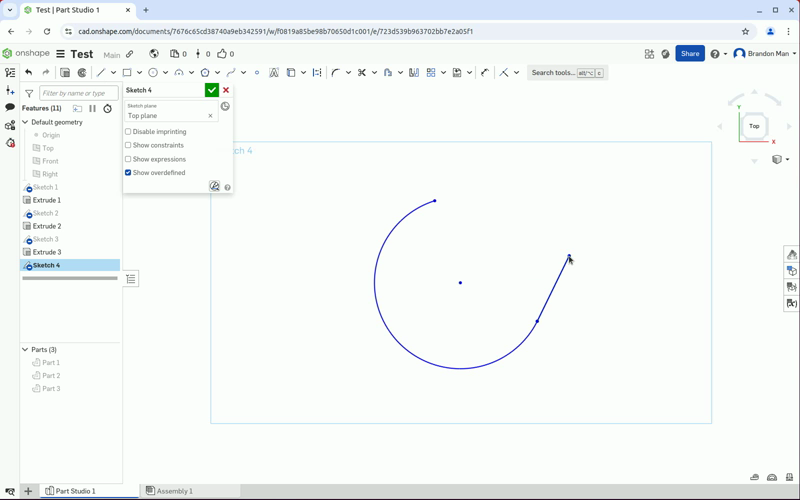
key(a)
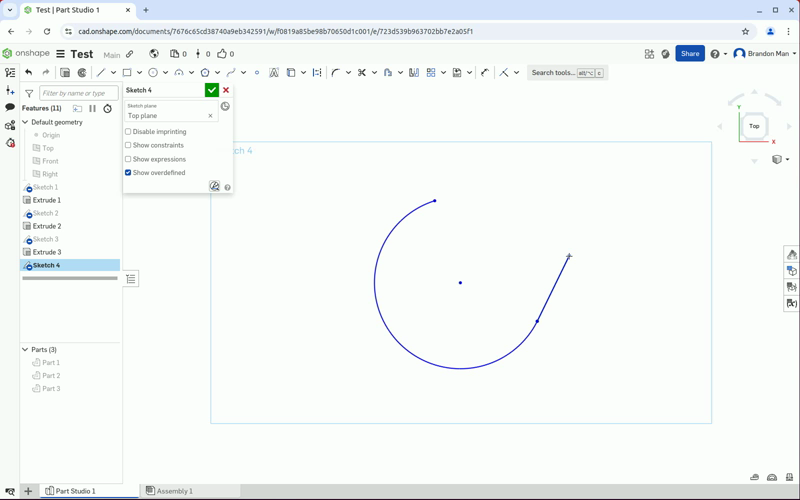
mouse_move(569, 255)
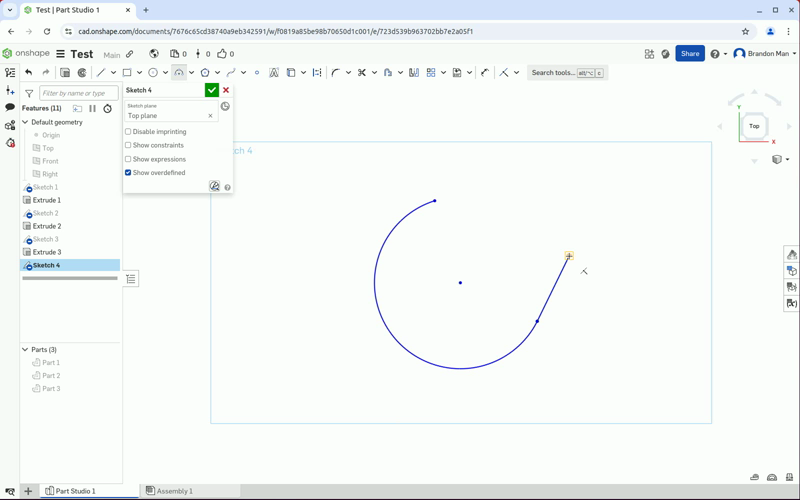
click(569, 255)
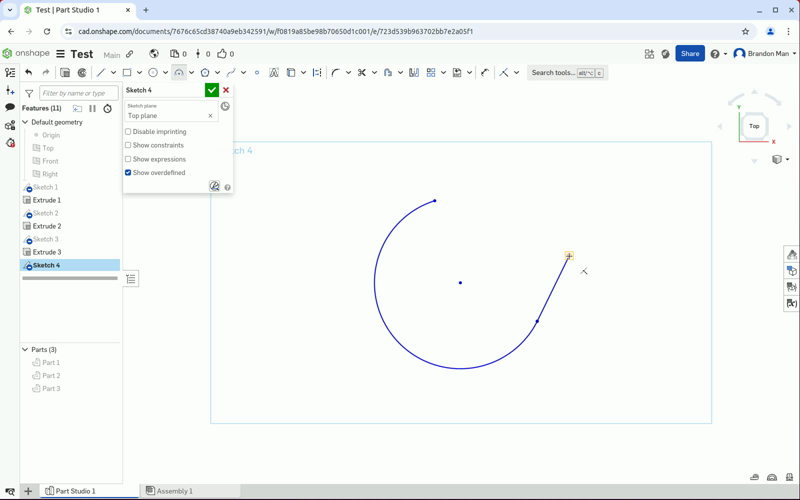
key_down(shift)
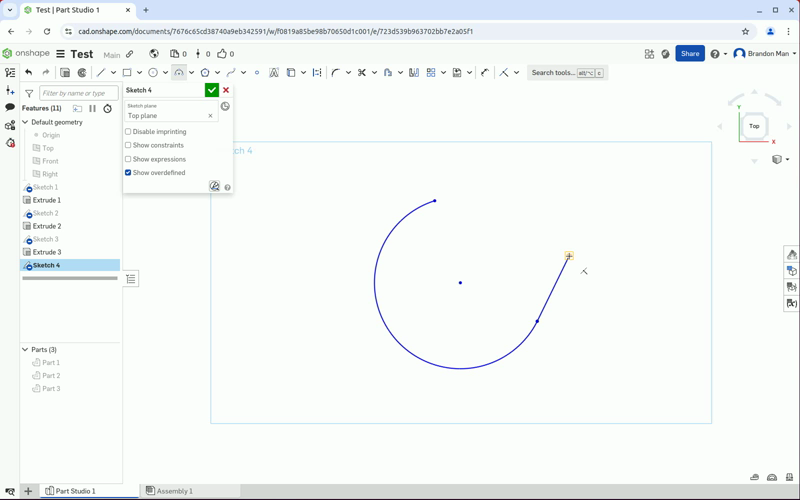
mouse_move(465, 170)
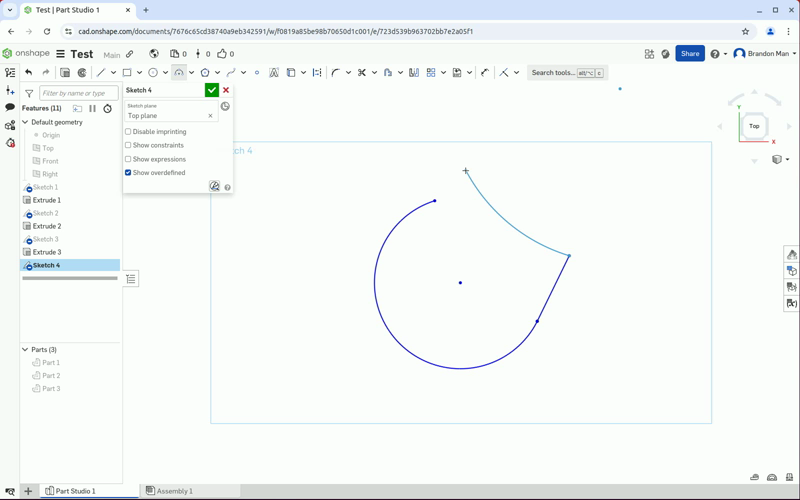
click(465, 170)
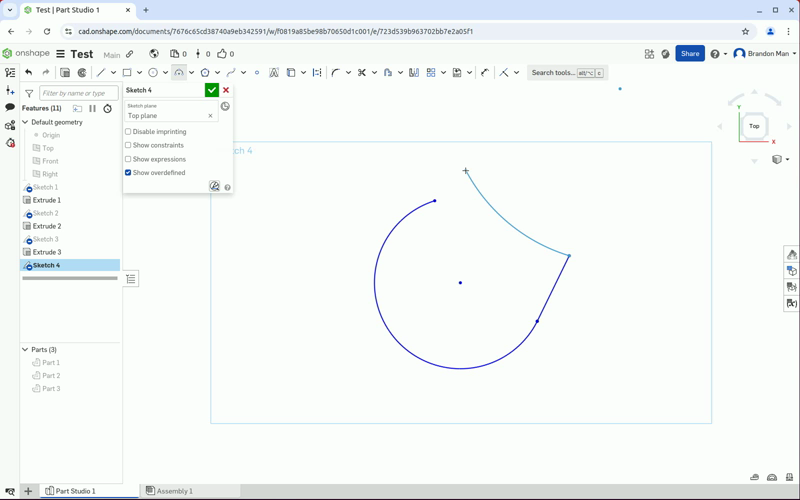
mouse_move(390, 367)
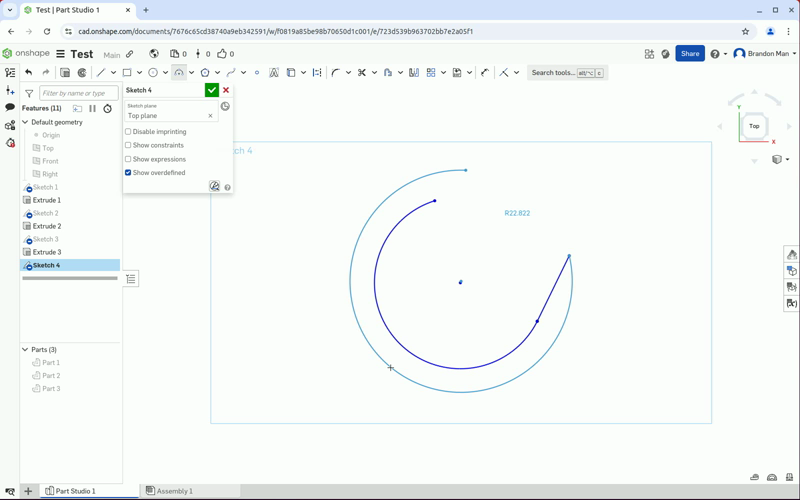
click(390, 367)
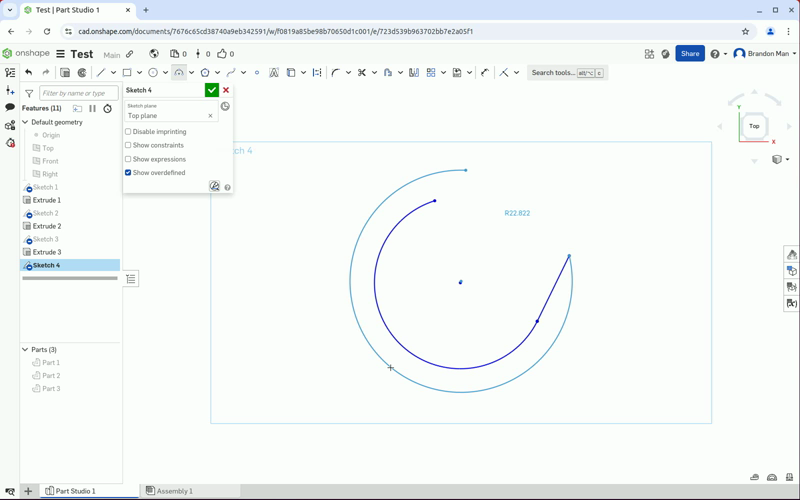
key_up(shift)
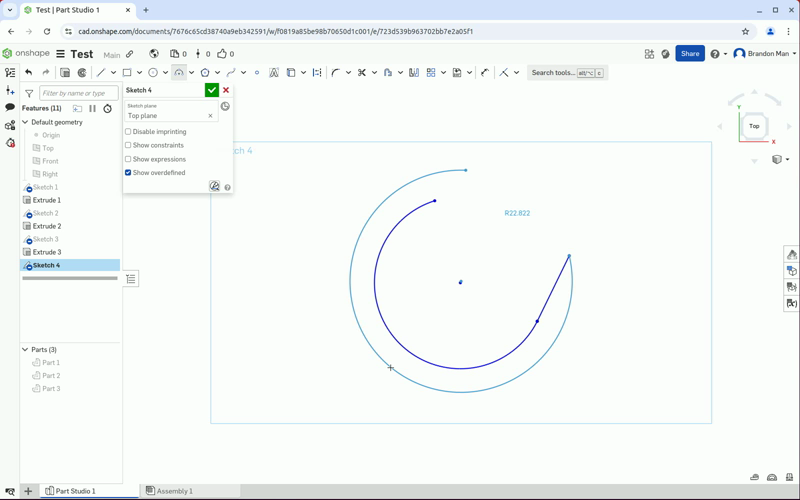
key(esc)
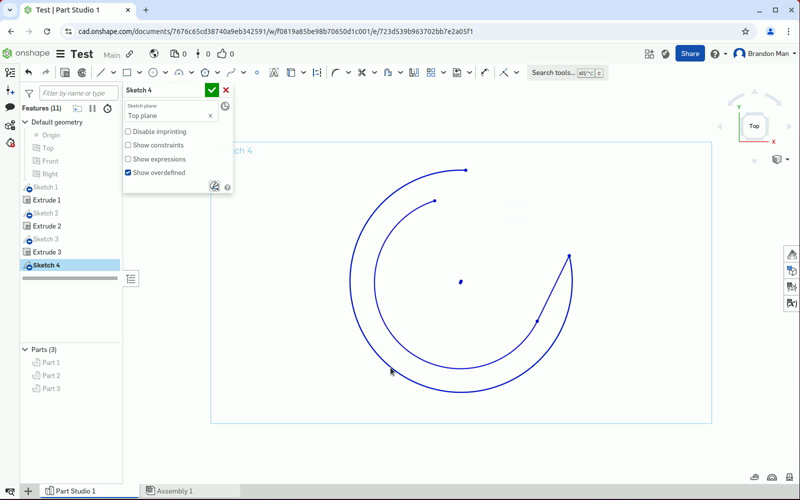
key(l)
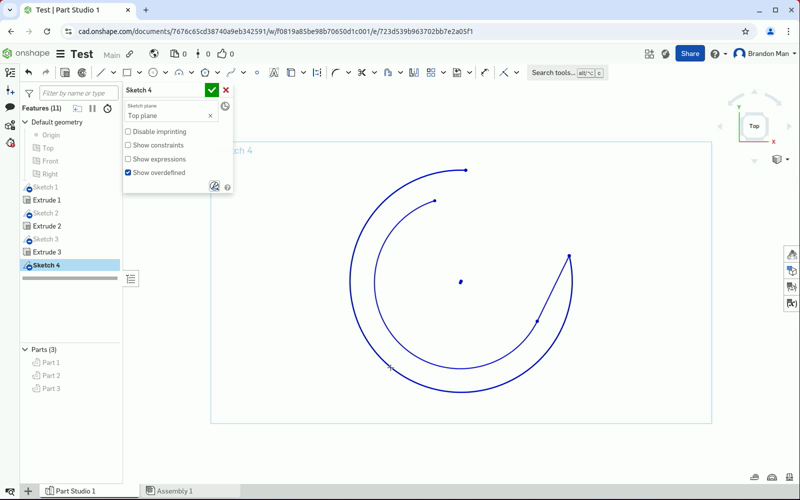
mouse_move(465, 170)
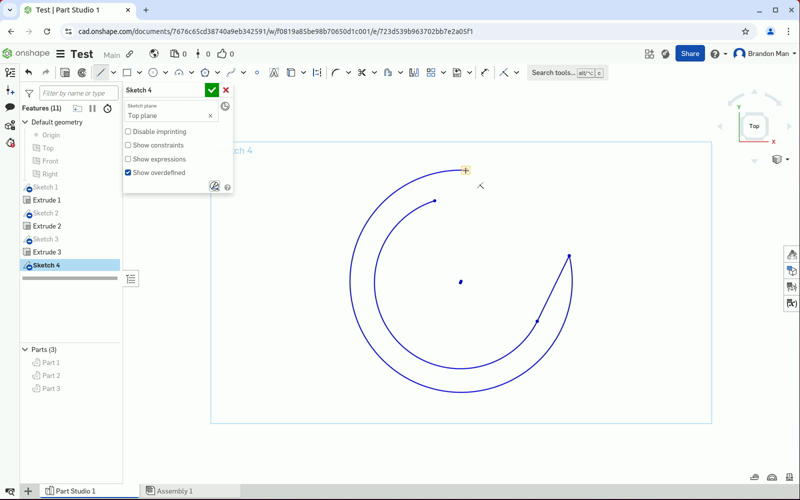
click(465, 170)
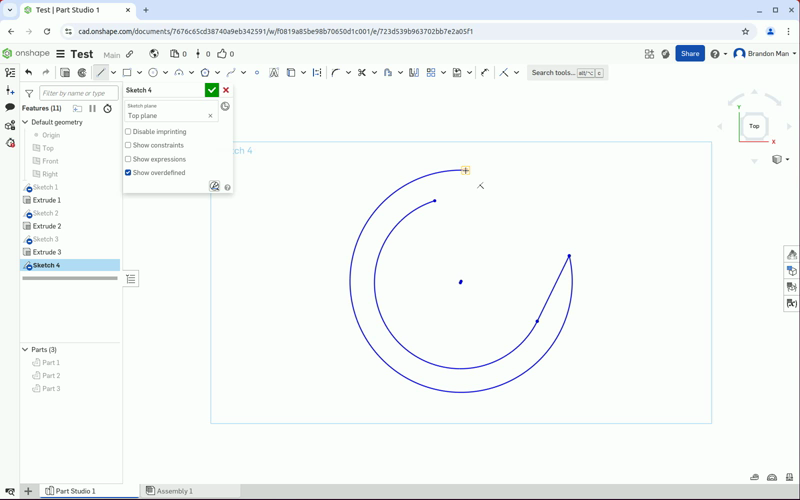
mouse_move(495, 170)
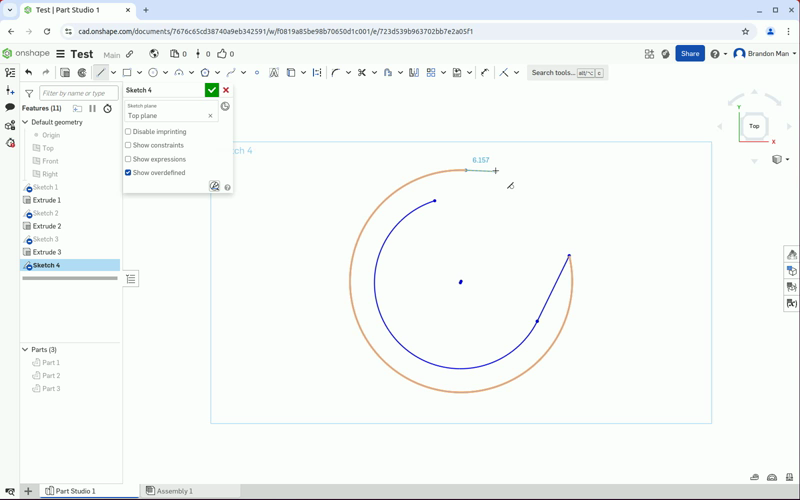
key_down(shift)
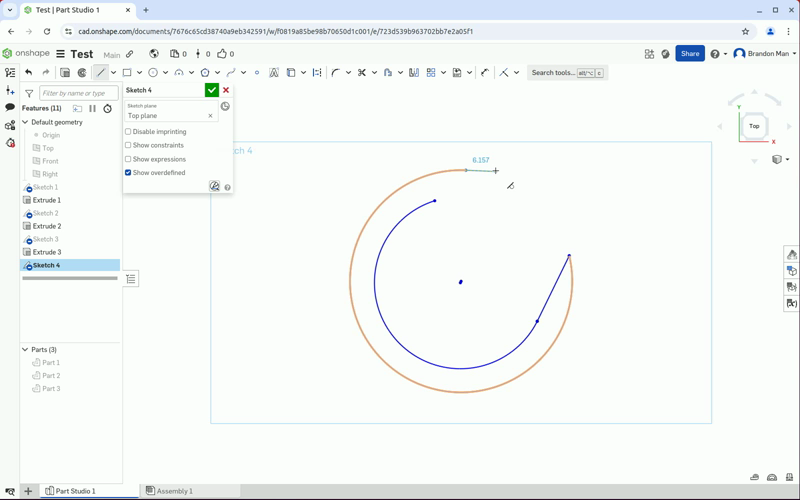
mouse_move(434, 200)
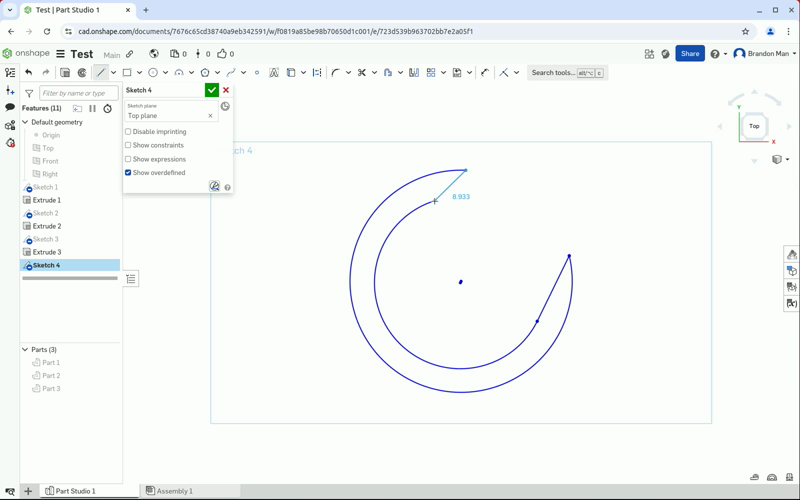
key_up(shift)
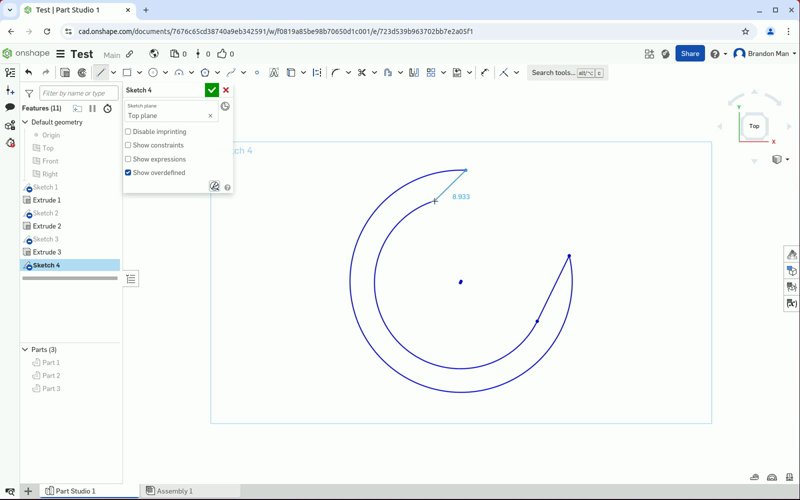
click(434, 200)
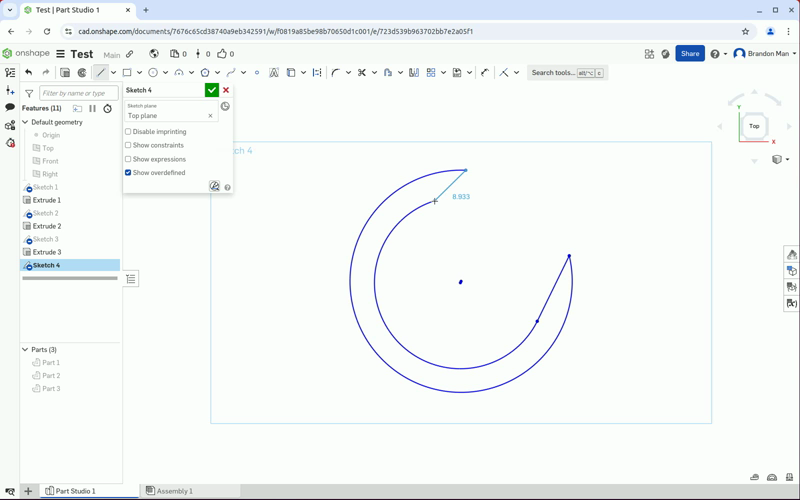
key(esc)
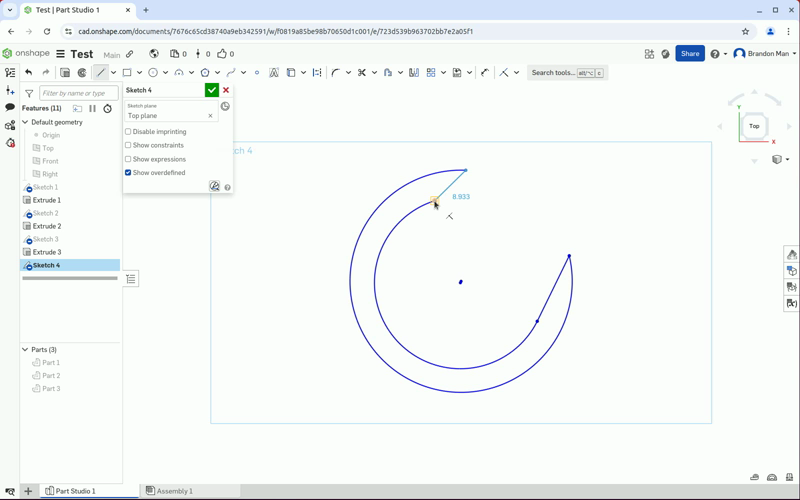
mouse_move(368, 236)
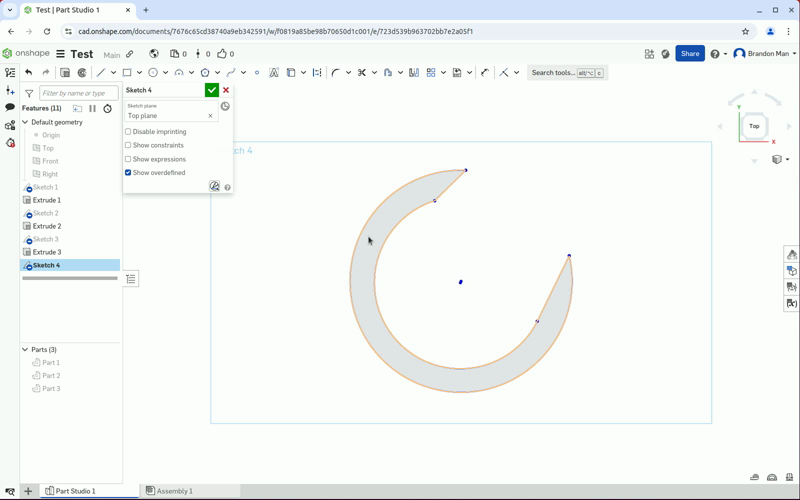
click(368, 236)
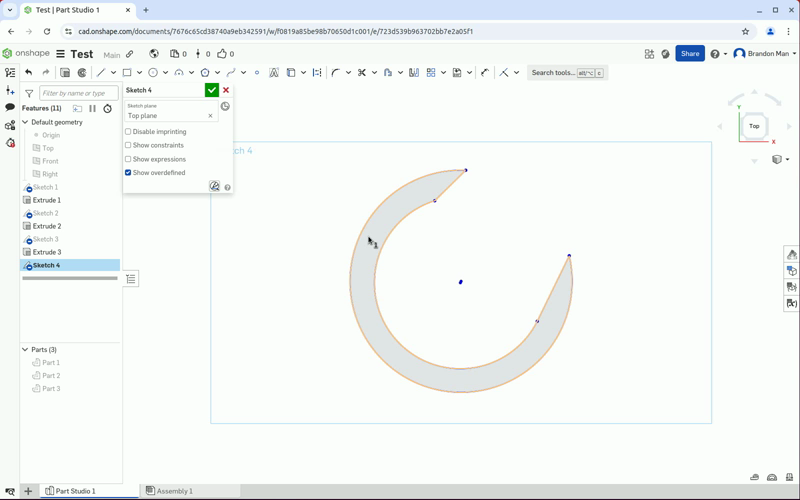
mouse_move(73, 352)
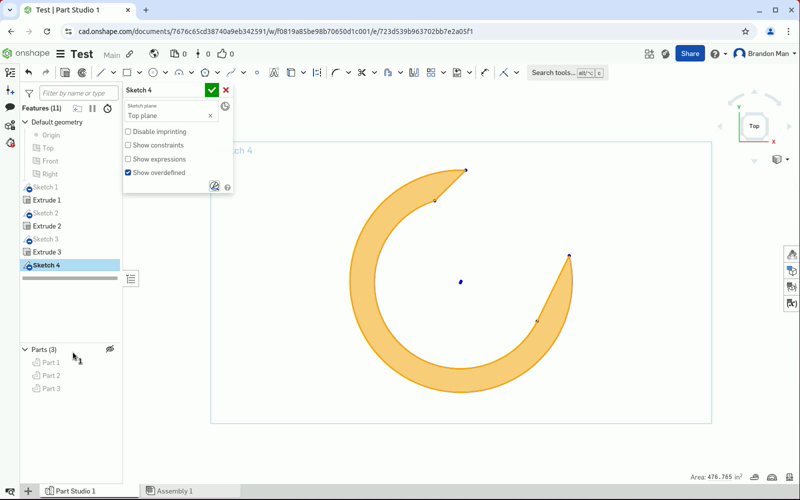
key(shift+y)
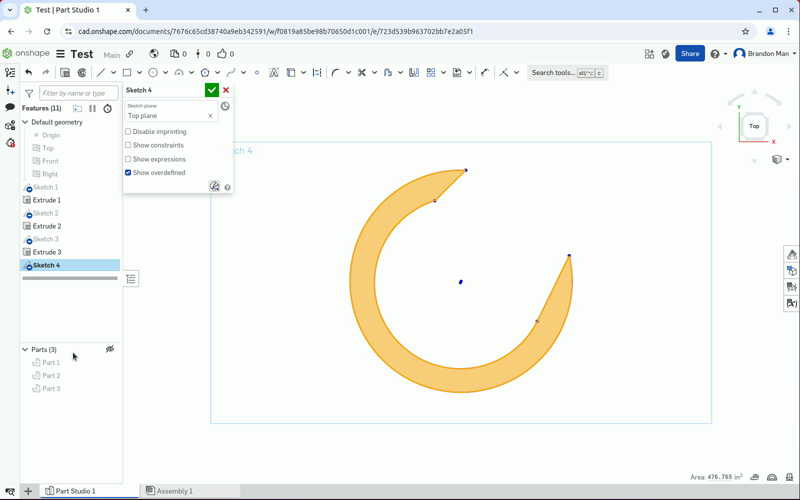
key(shift+e)
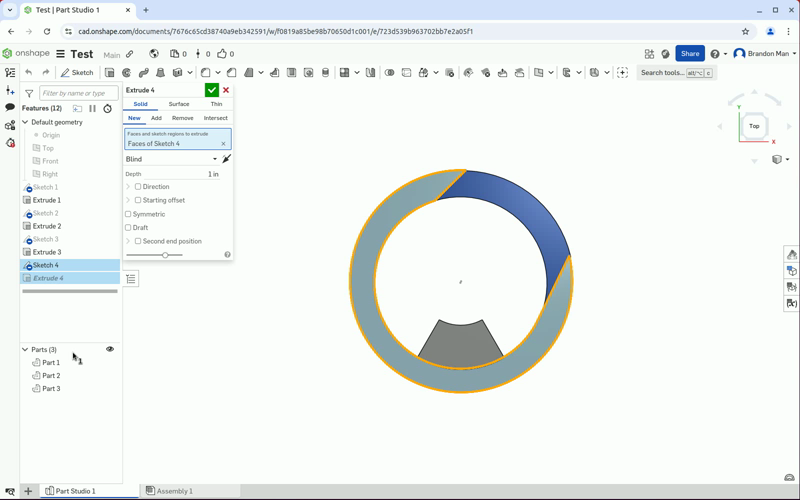
mouse_move(143, 106)
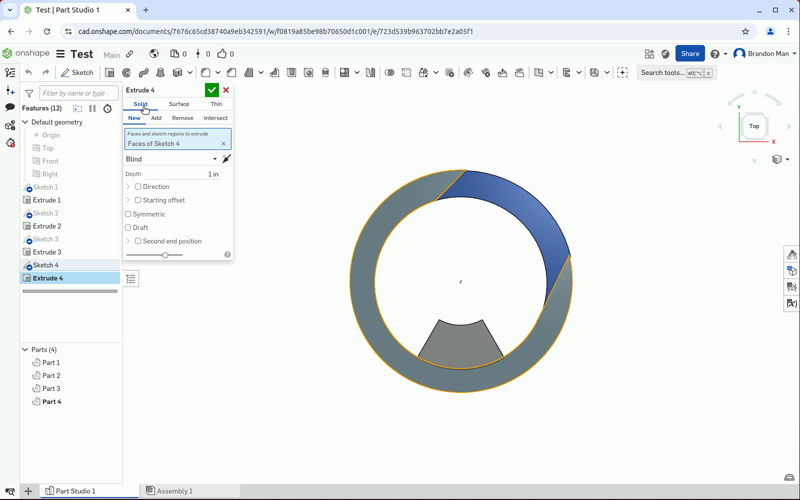
click(143, 106)
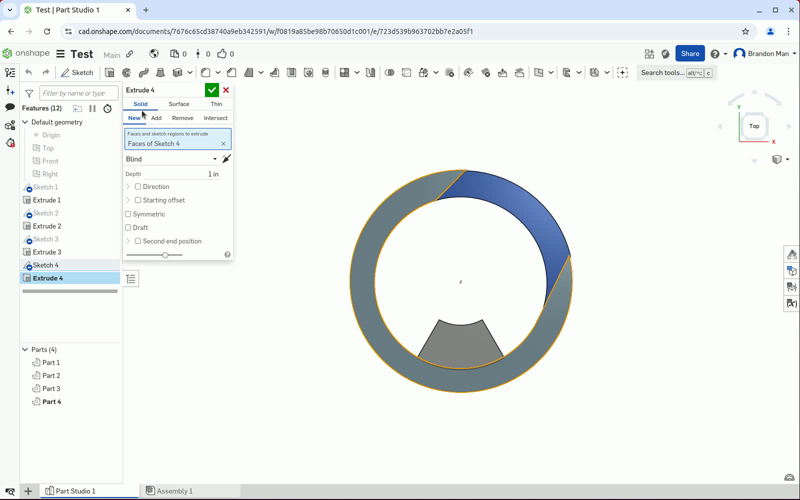
mouse_move(137, 120)
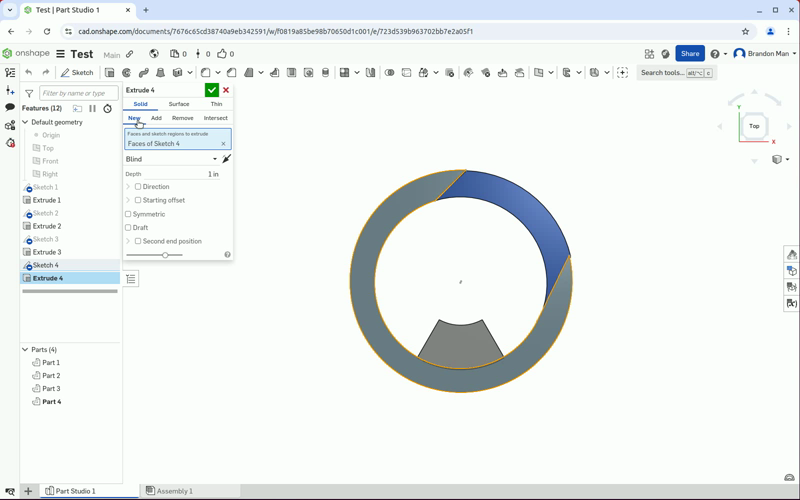
click(137, 120)
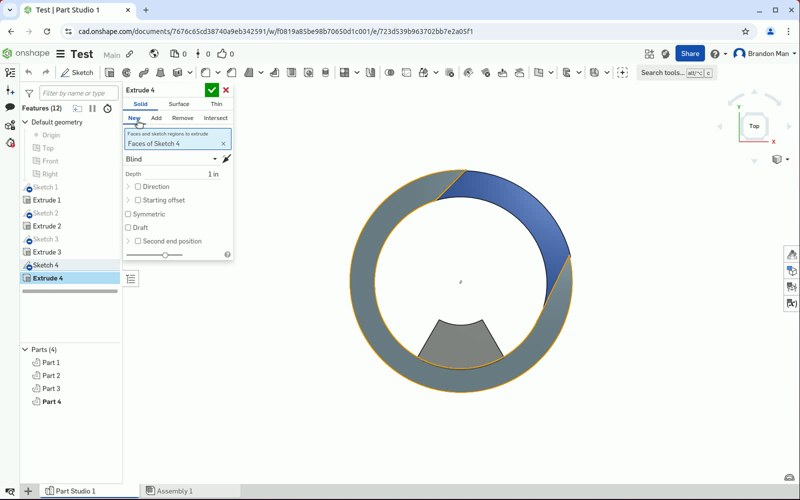
key(tab, 4)
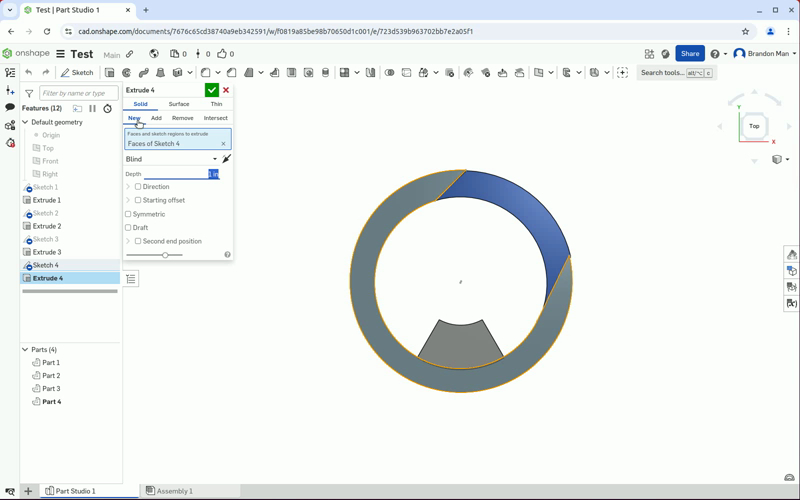
text(-5.296)
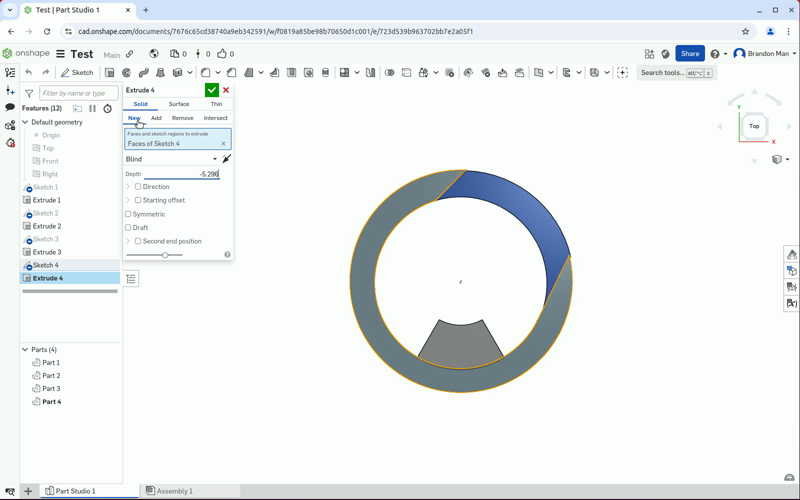
key(enter)
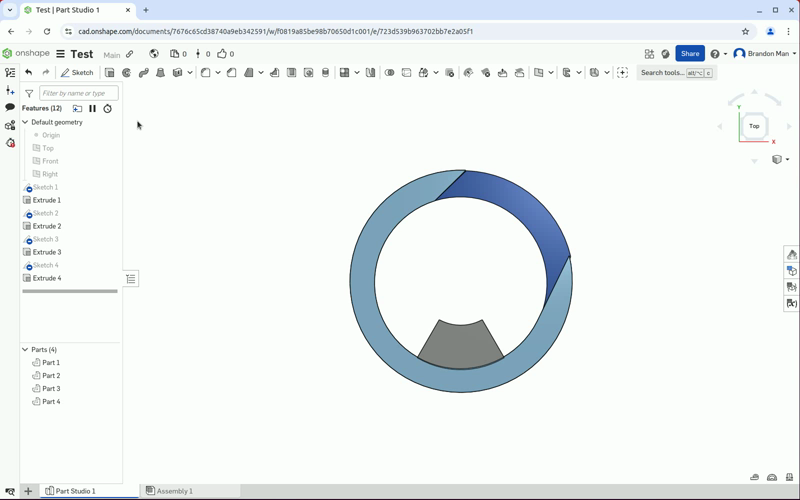
key(shift+h)
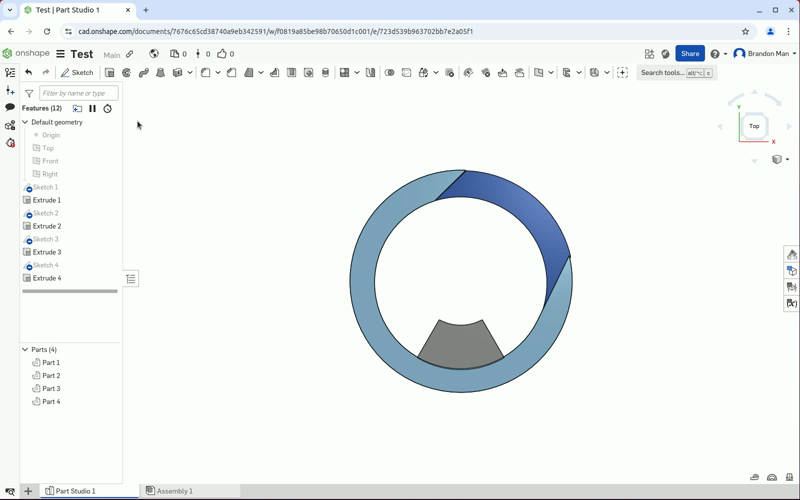
key(shift+h)
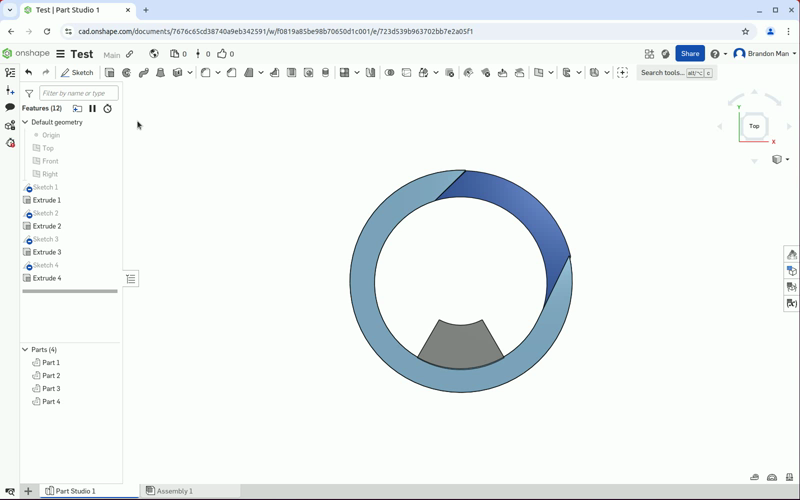
mouse_move(73, 189)
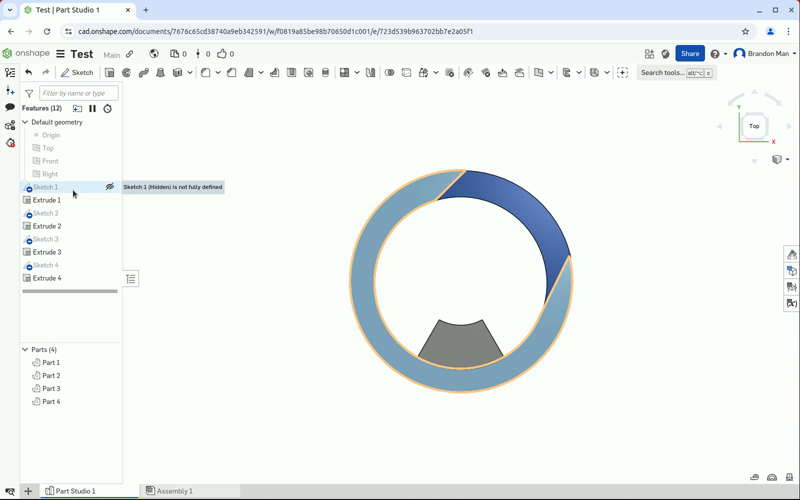
click(73, 189)
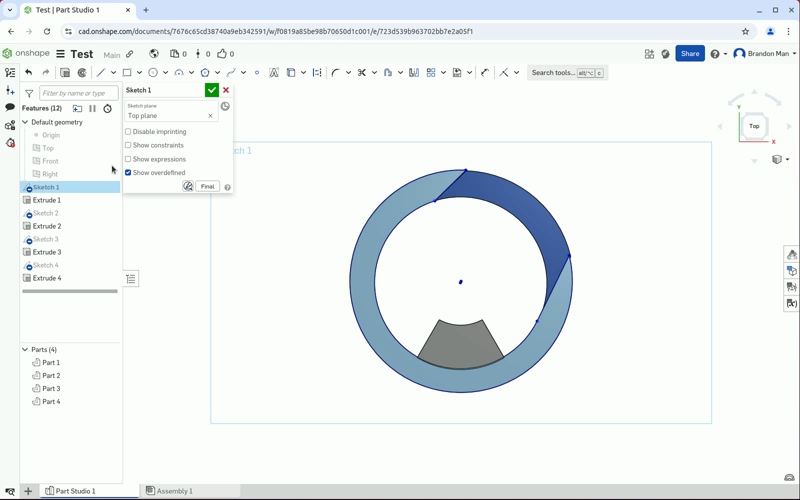
mouse_move(229, 92)
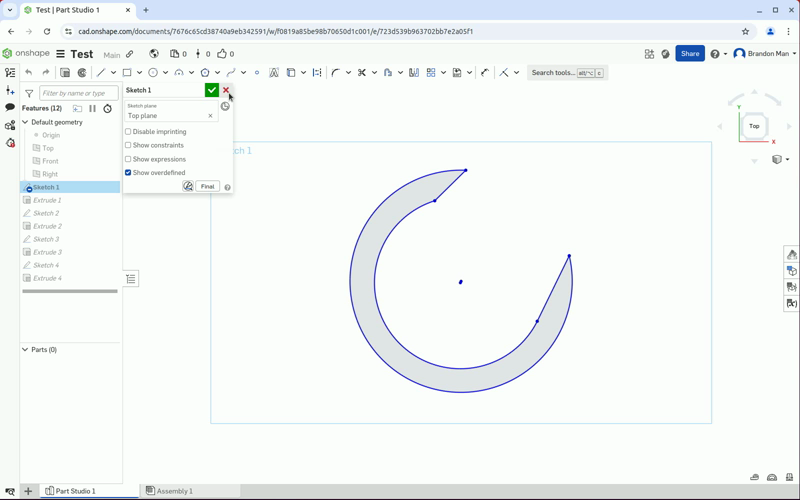
click(229, 92)
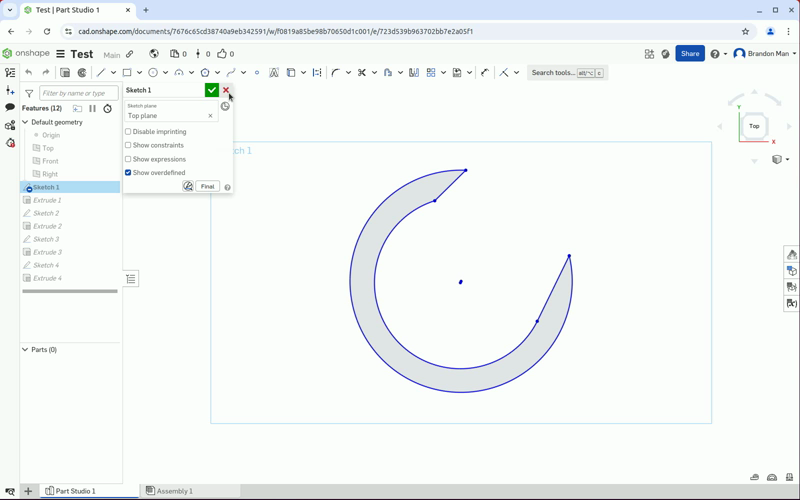
key(shift+s)
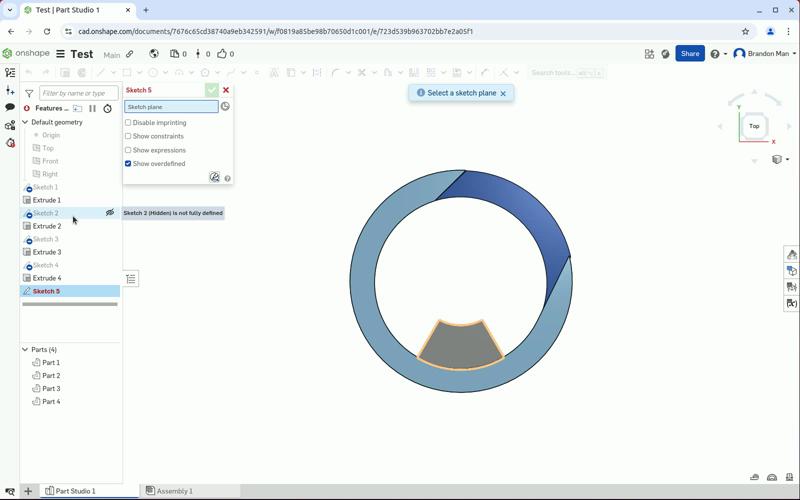
scroll(3)
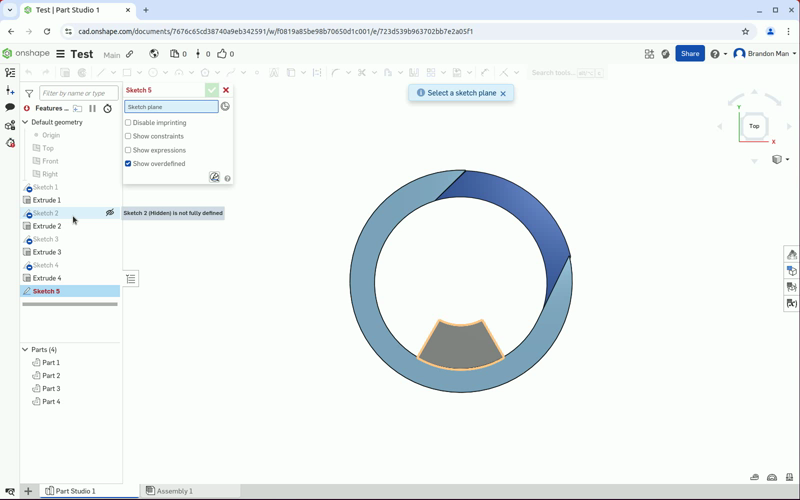
mouse_move(73, 150)
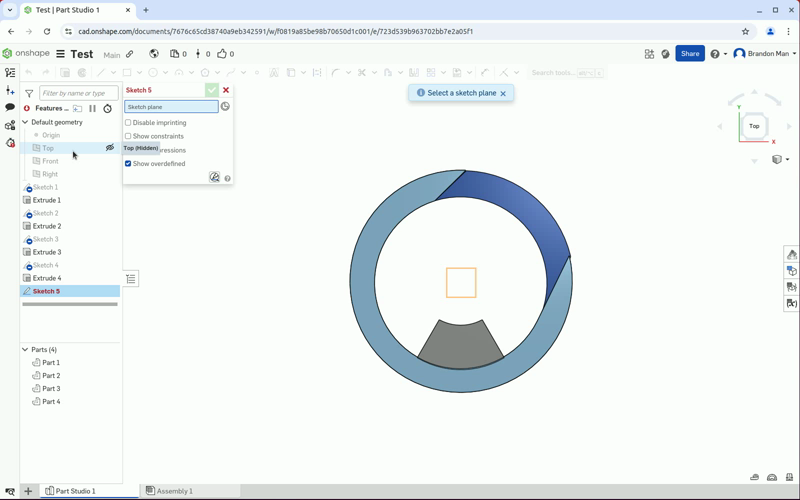
click(73, 150)
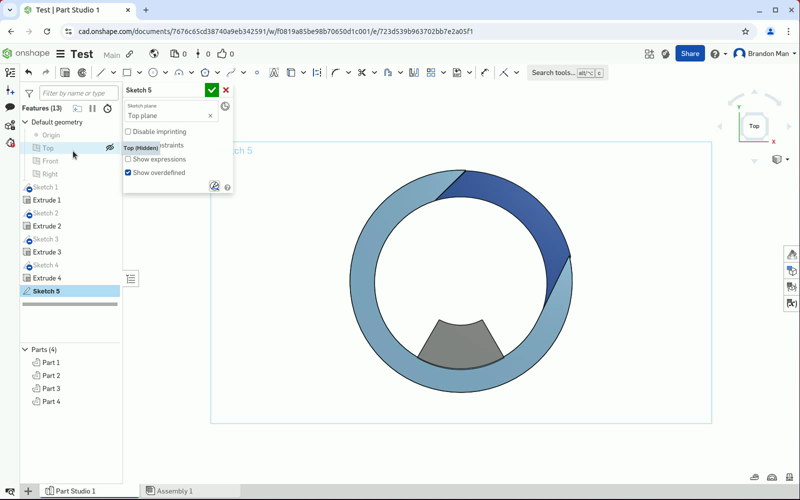
mouse_move(73, 352)
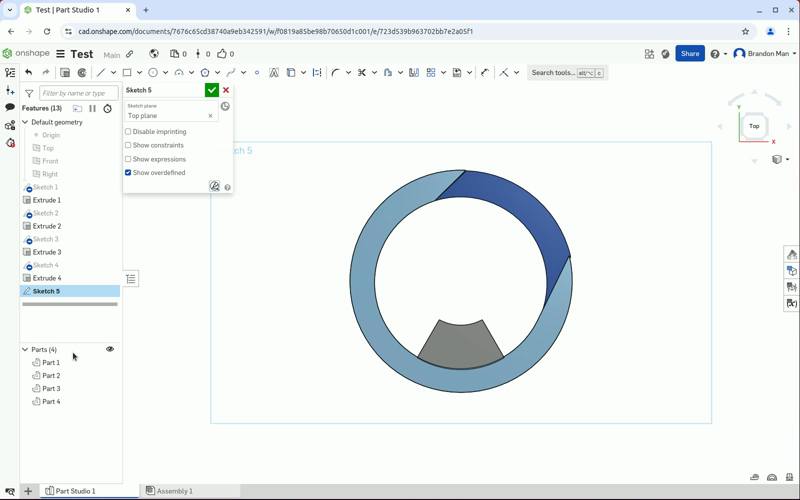
key(y)
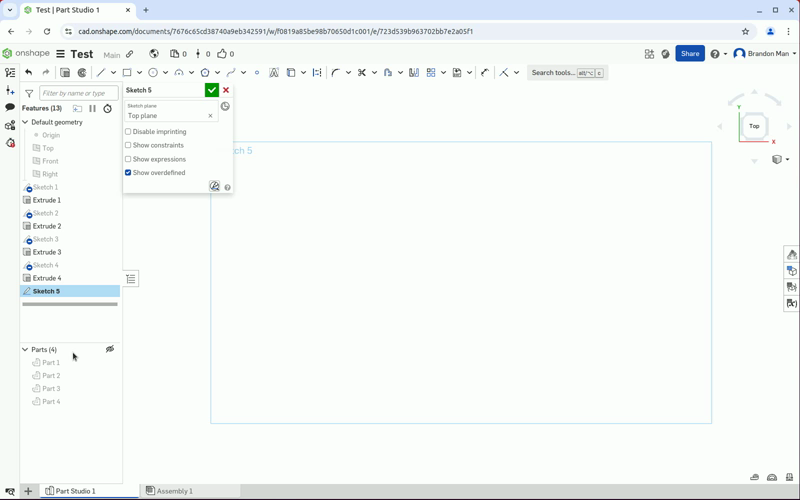
key(l)
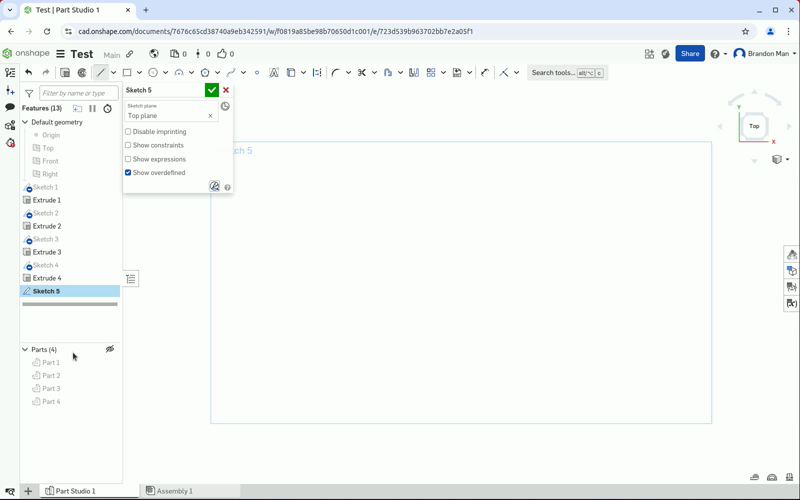
key_down(shift)
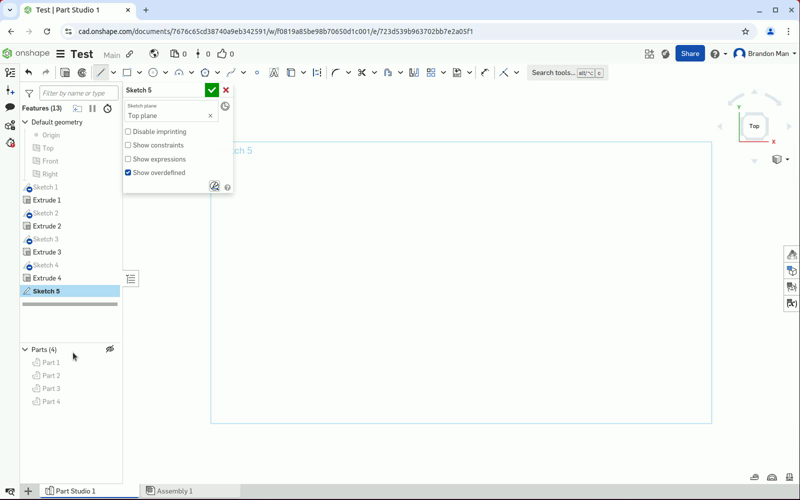
mouse_move(417, 357)
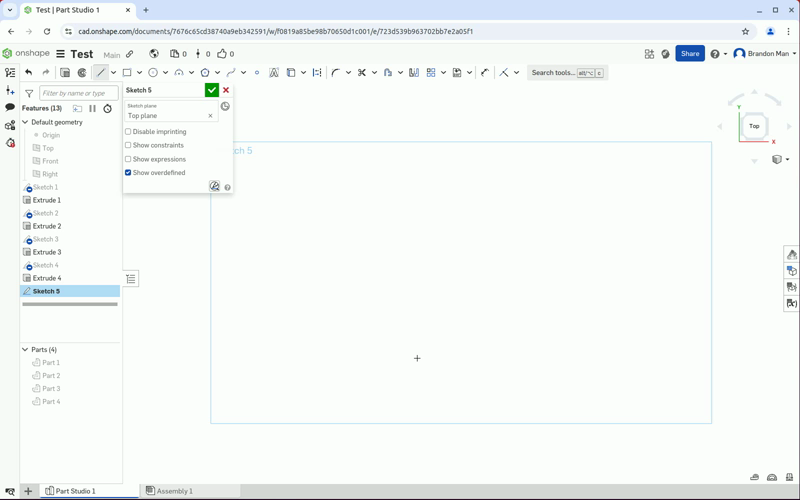
click(417, 357)
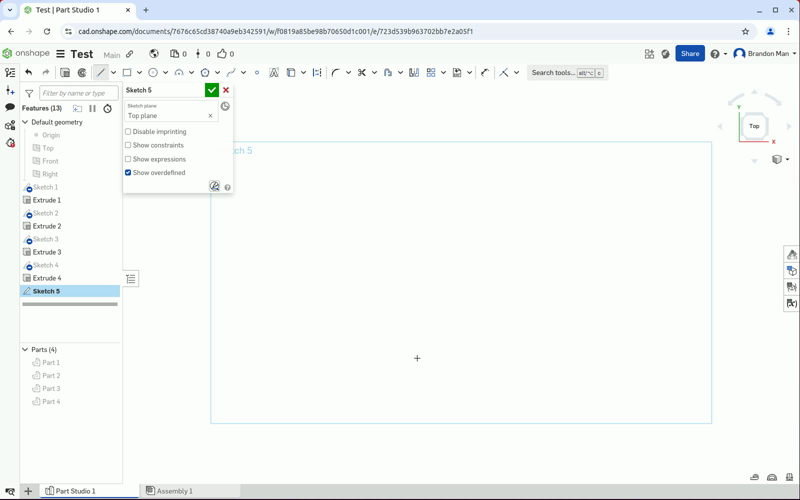
key_up(shift)
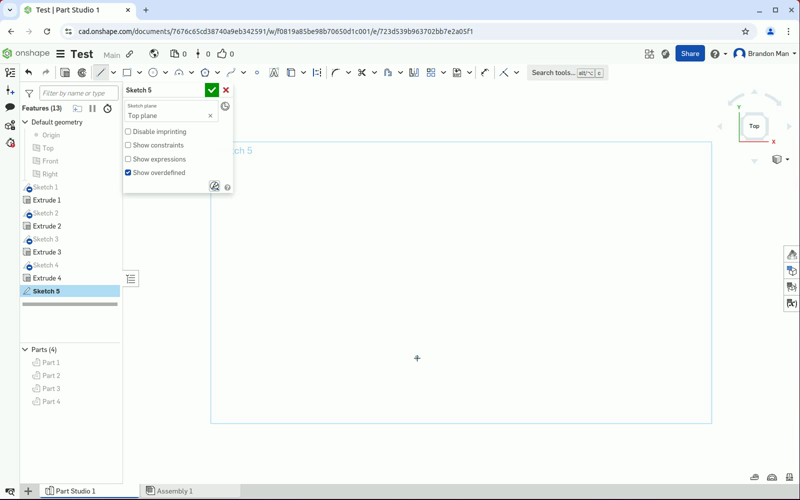
key_down(shift)
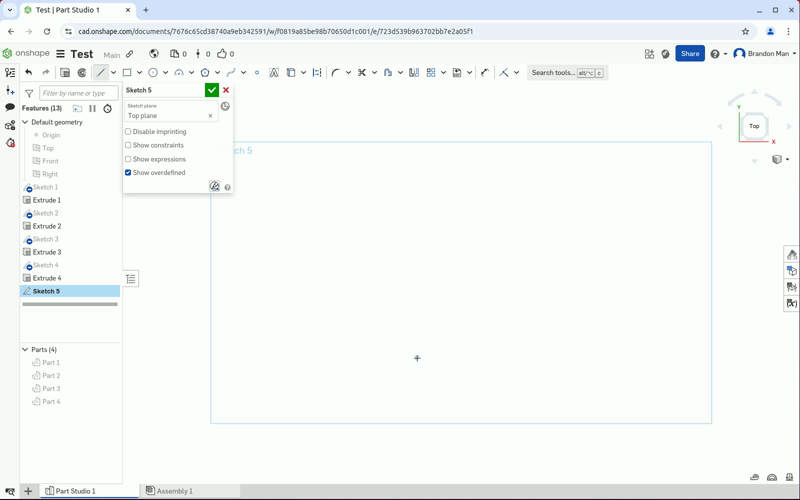
mouse_move(447, 357)
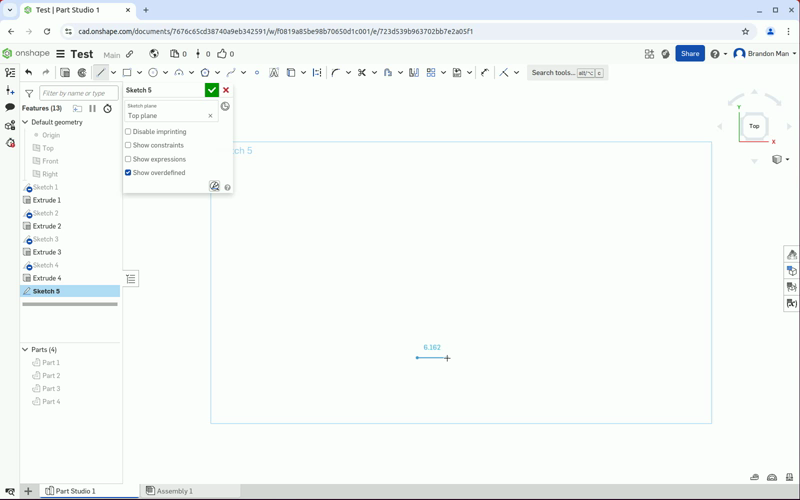
mouse_move(439, 320)
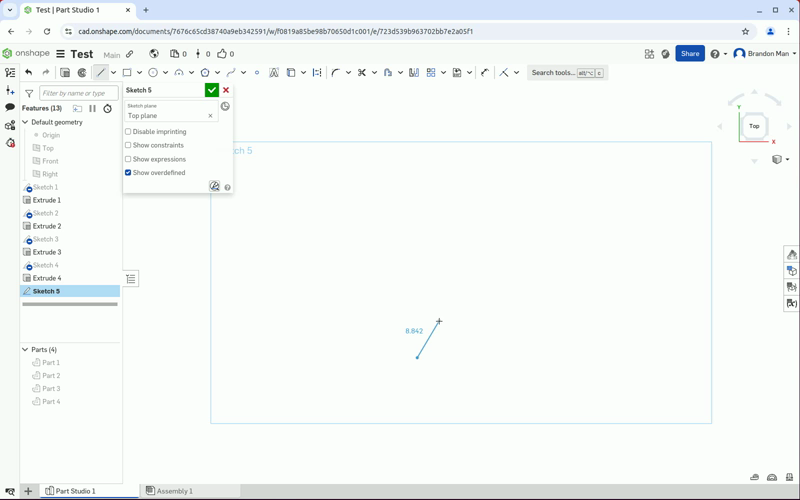
click(439, 320)
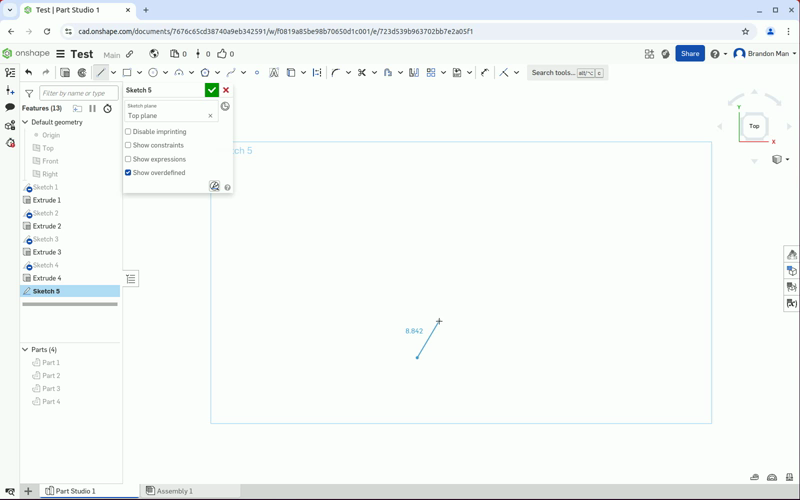
key_up(shift)
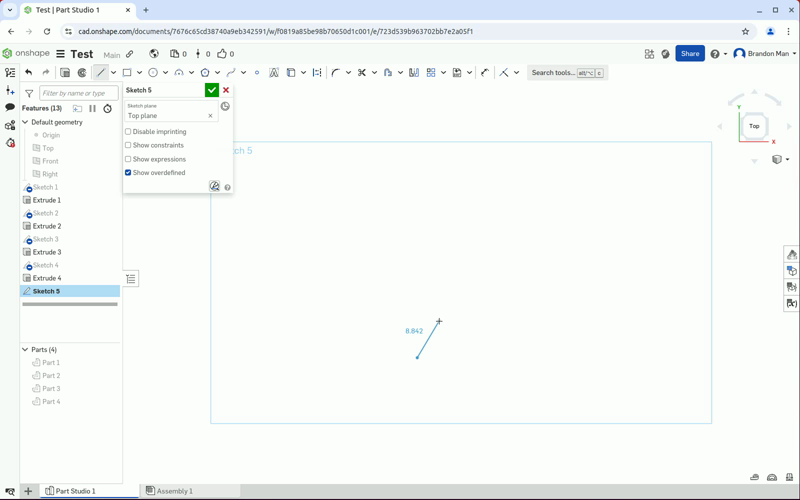
key(esc)
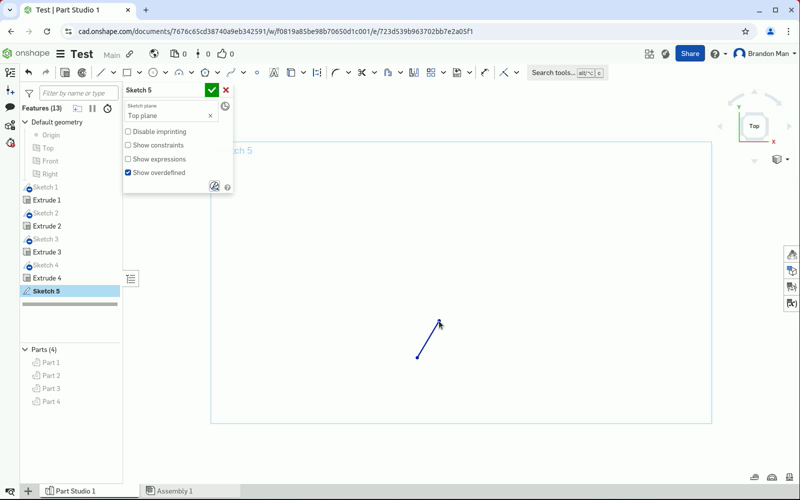
key(a)
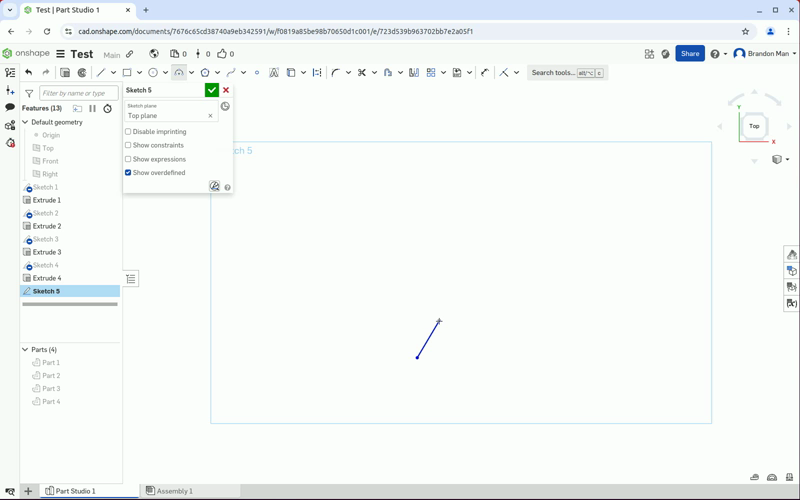
mouse_move(439, 320)
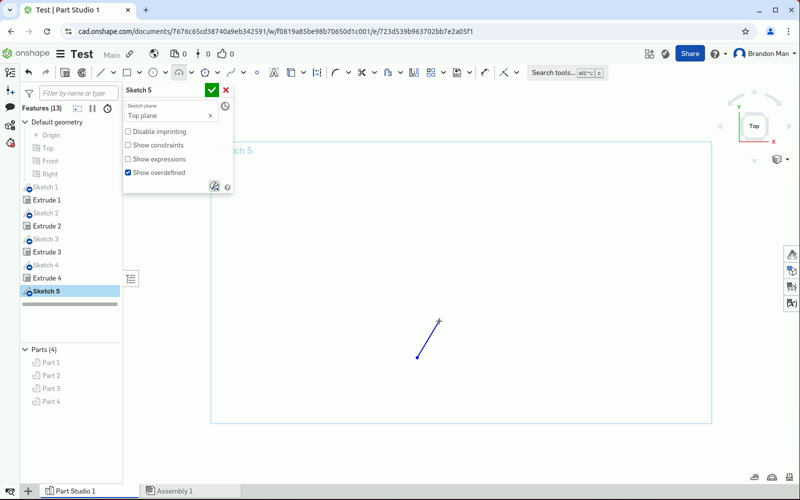
click(439, 320)
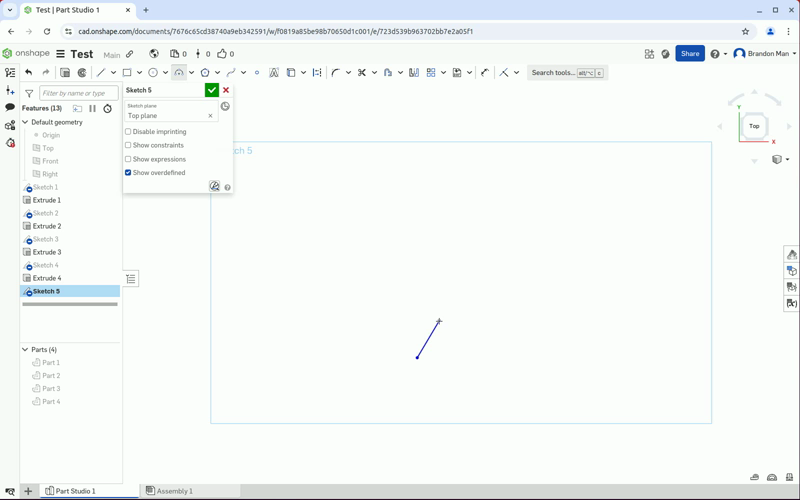
key_down(shift)
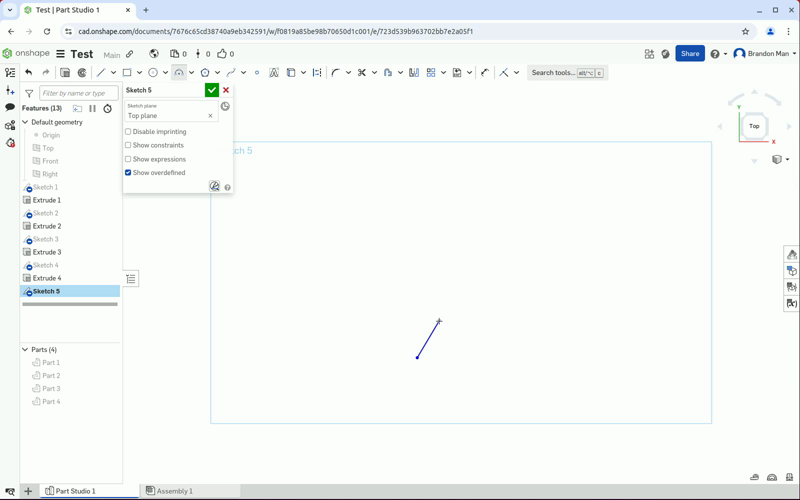
mouse_move(481, 320)
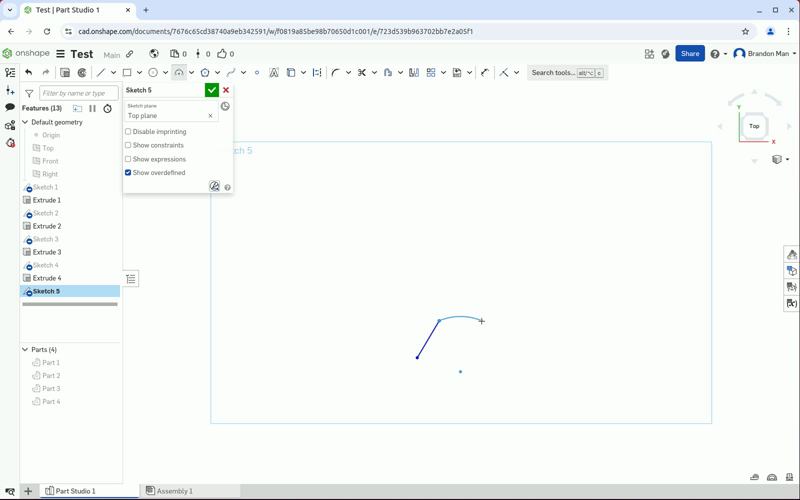
click(481, 320)
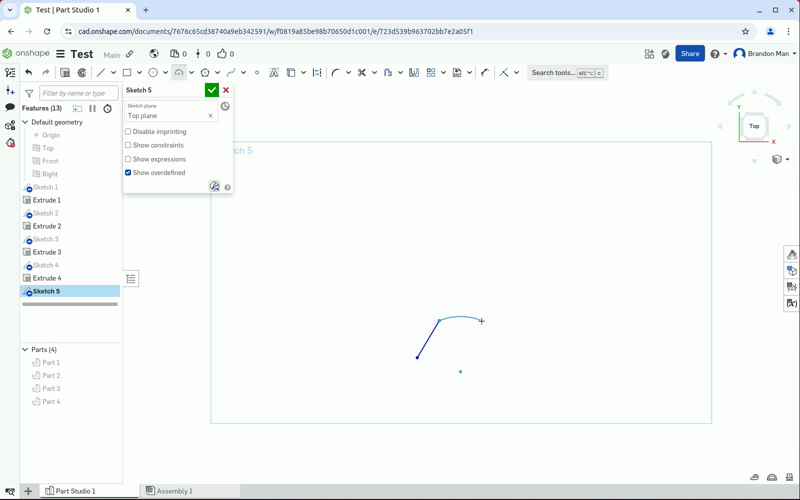
mouse_move(460, 326)
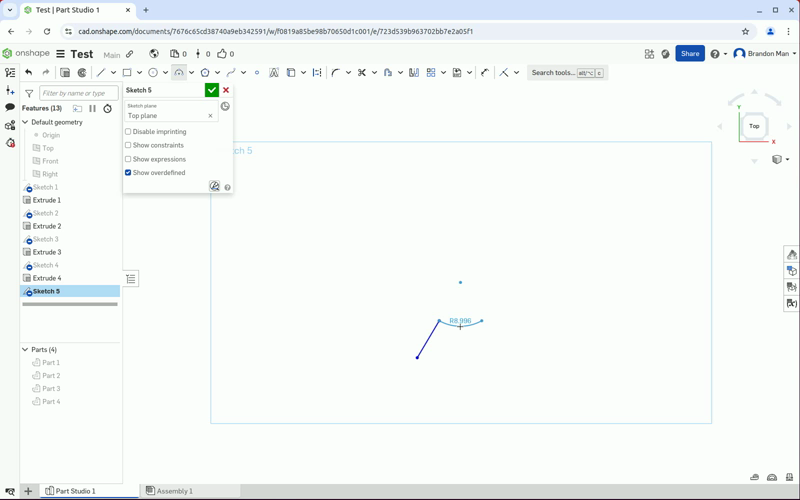
click(460, 326)
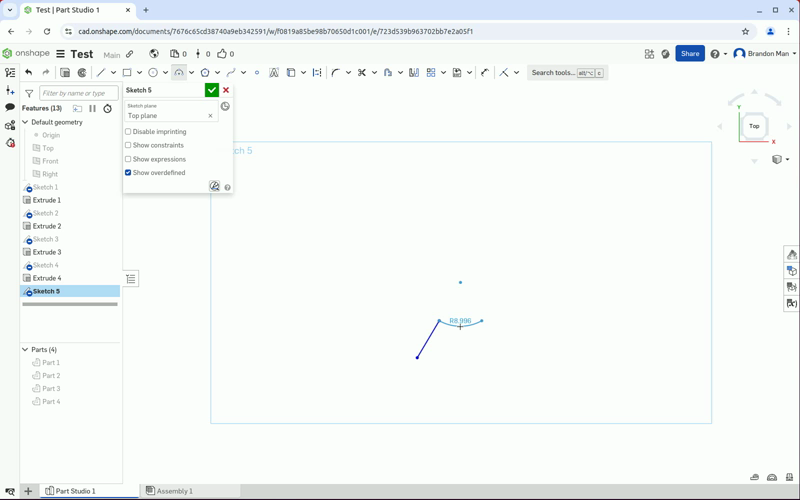
key_up(shift)
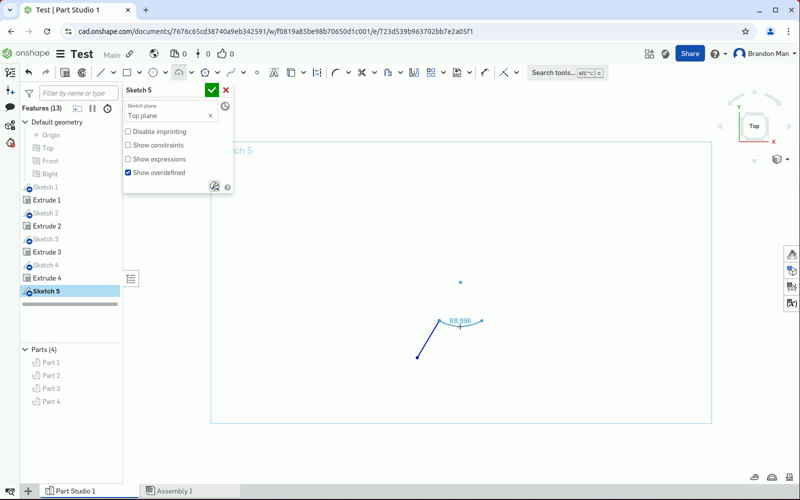
key(esc)
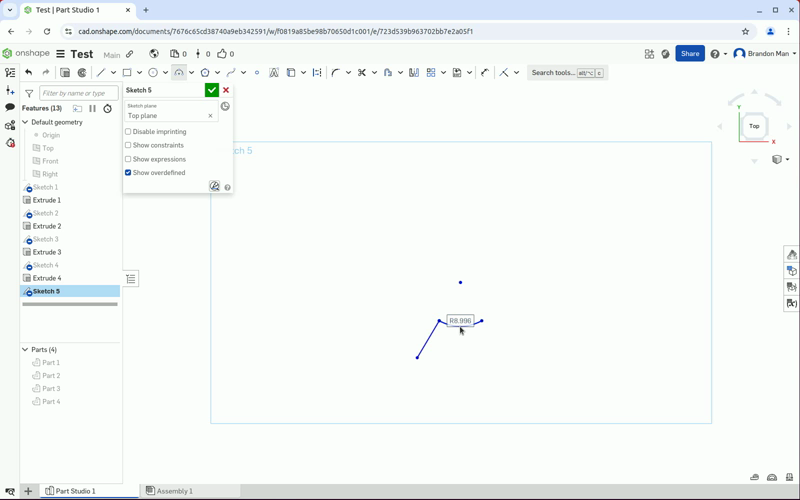
key(l)
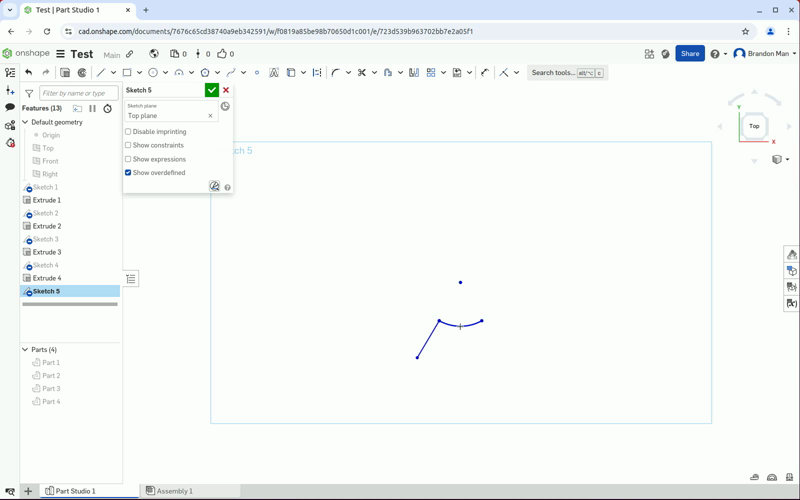
mouse_move(481, 320)
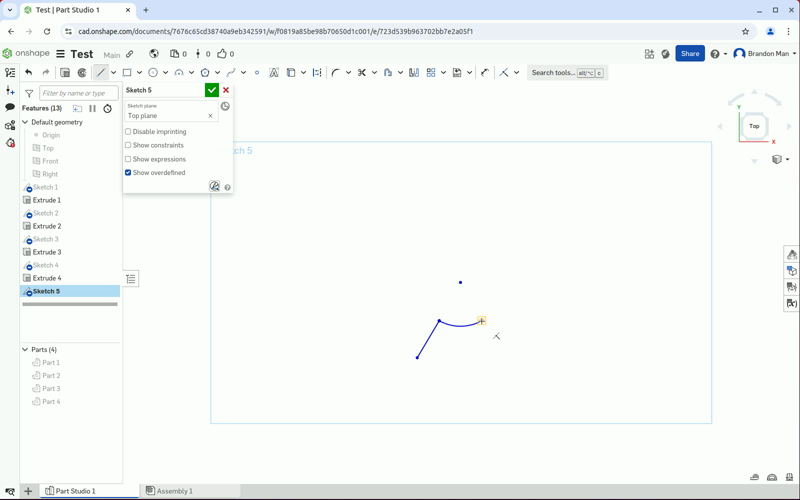
click(481, 320)
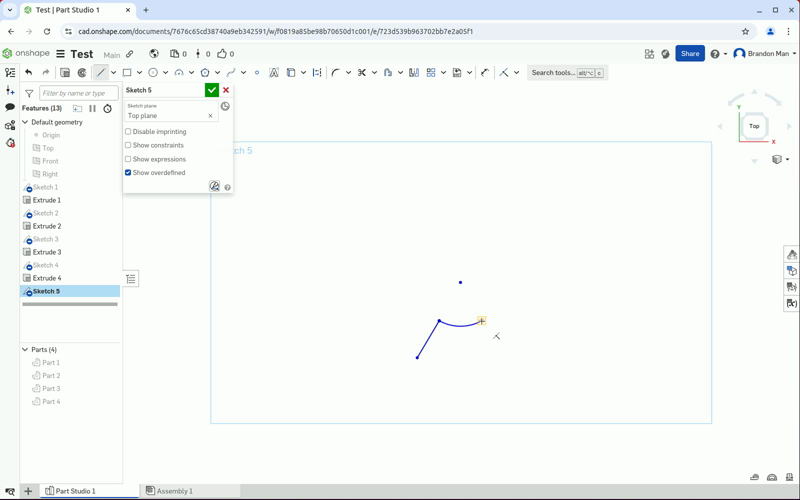
key_down(shift)
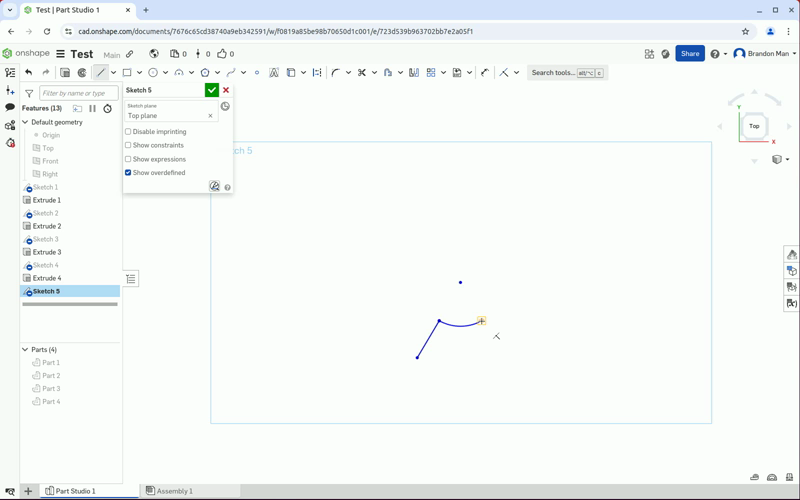
mouse_move(511, 320)
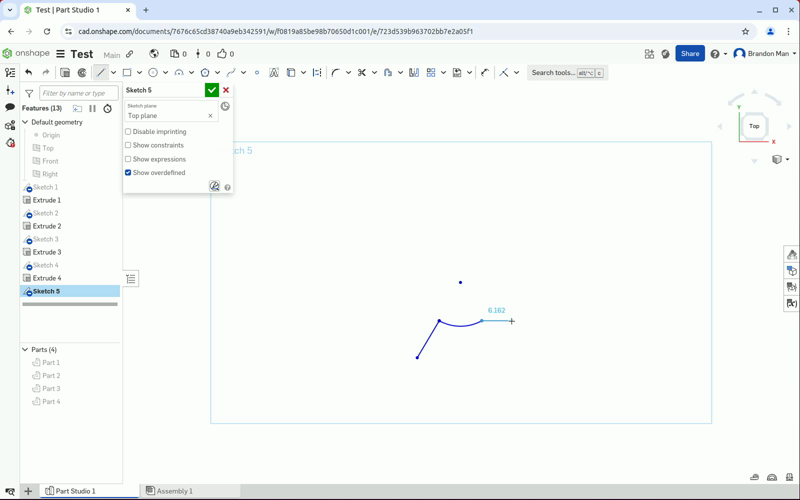
mouse_move(503, 357)
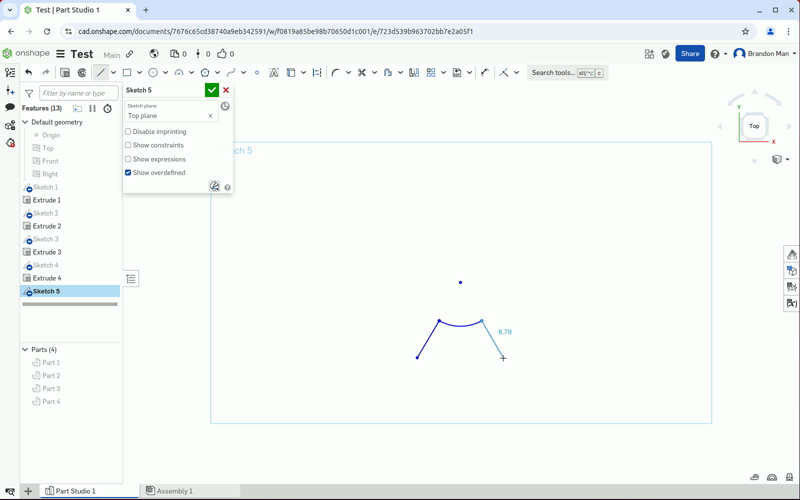
click(503, 357)
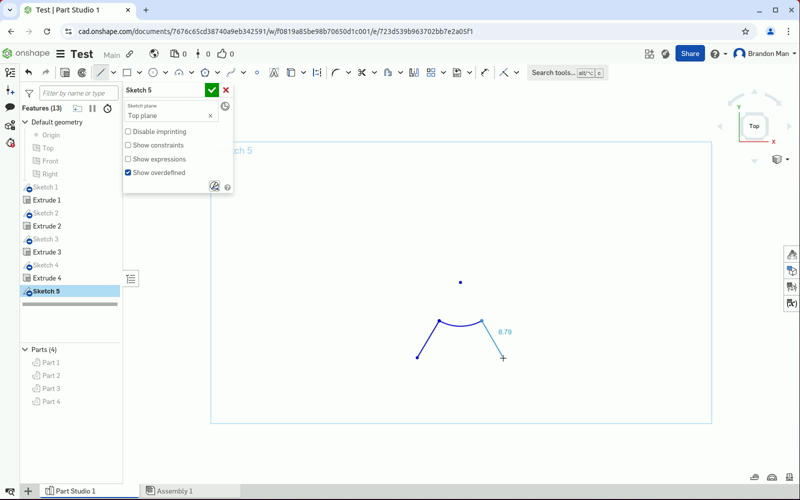
key_up(shift)
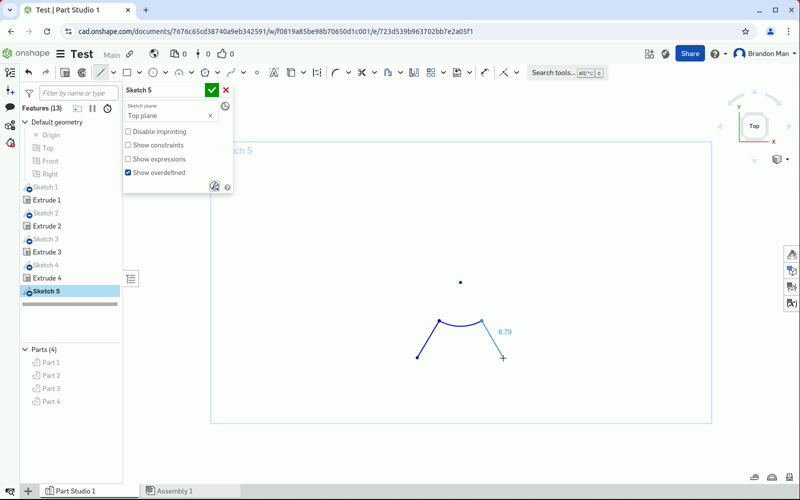
key(esc)
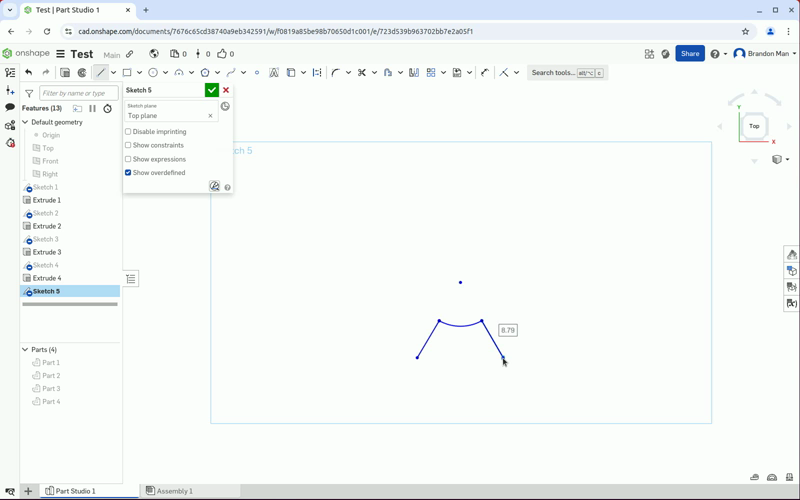
key(a)
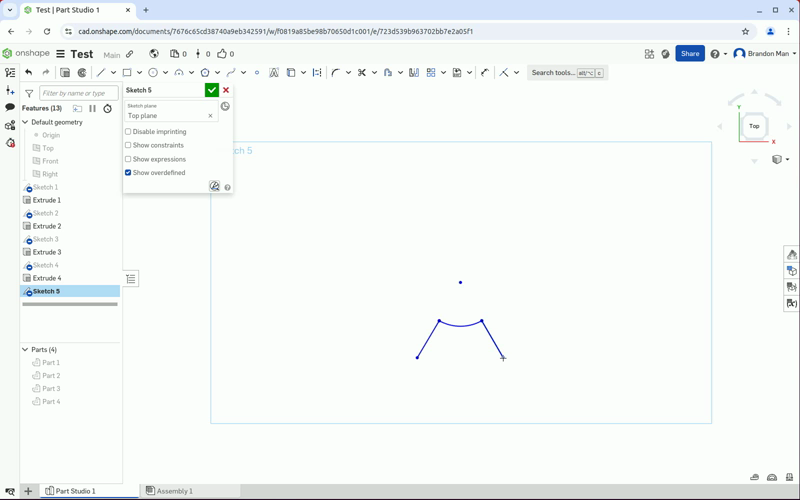
mouse_move(503, 357)
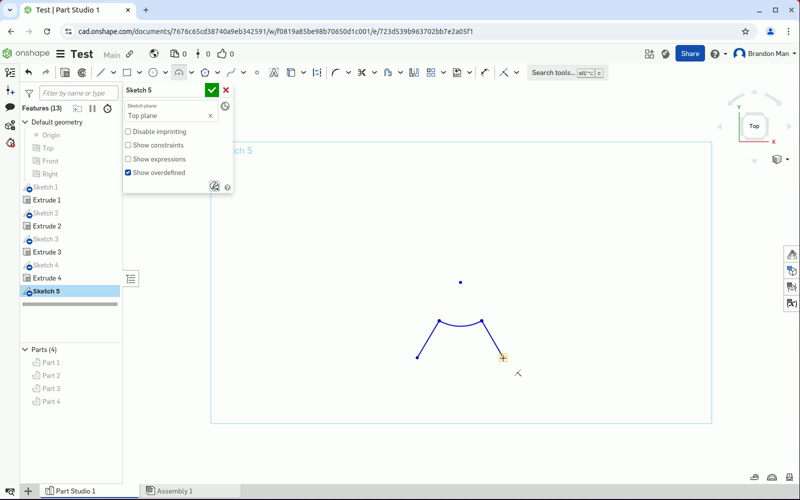
click(503, 357)
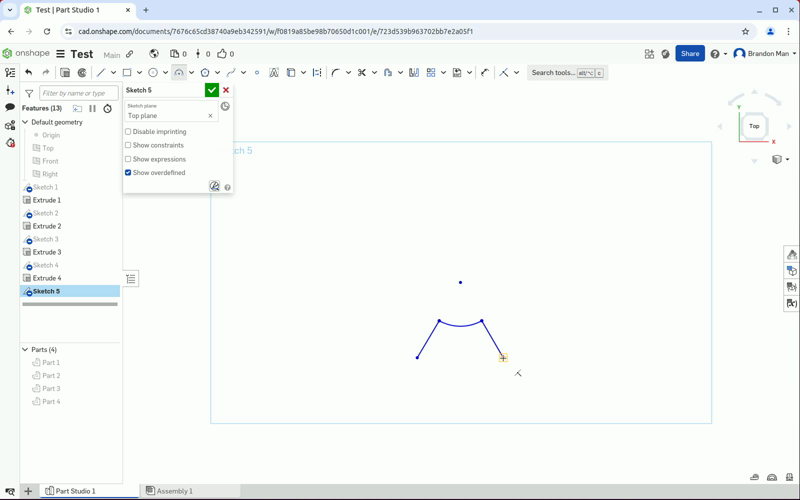
mouse_move(417, 357)
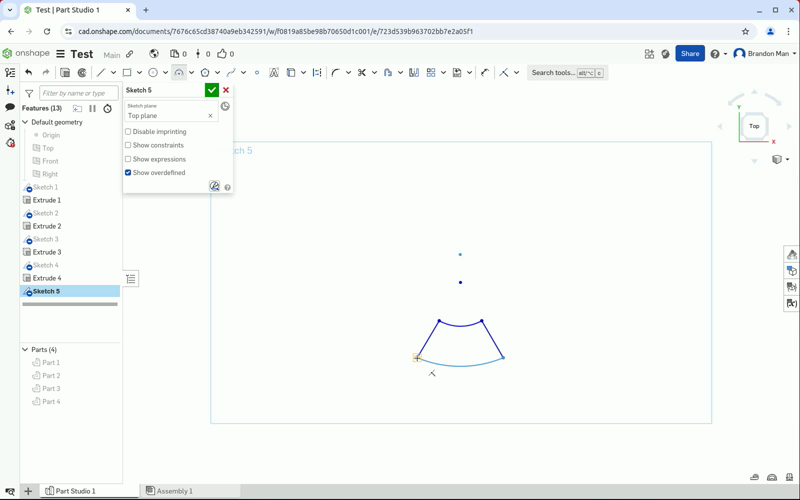
click(417, 357)
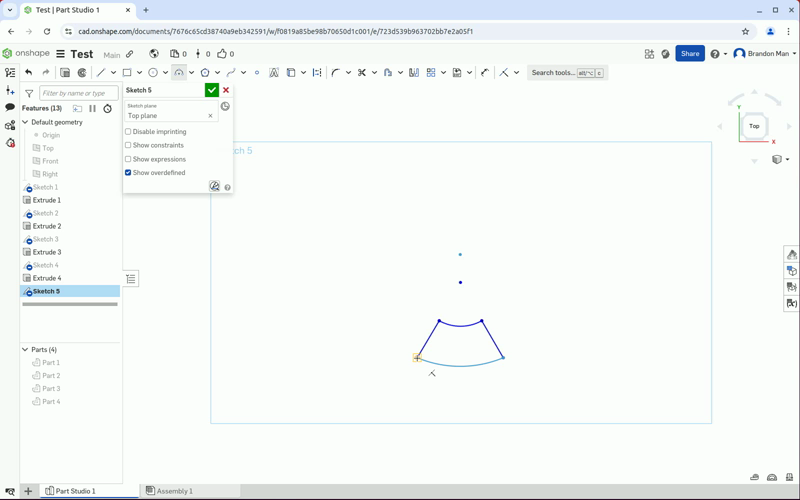
key_down(shift)
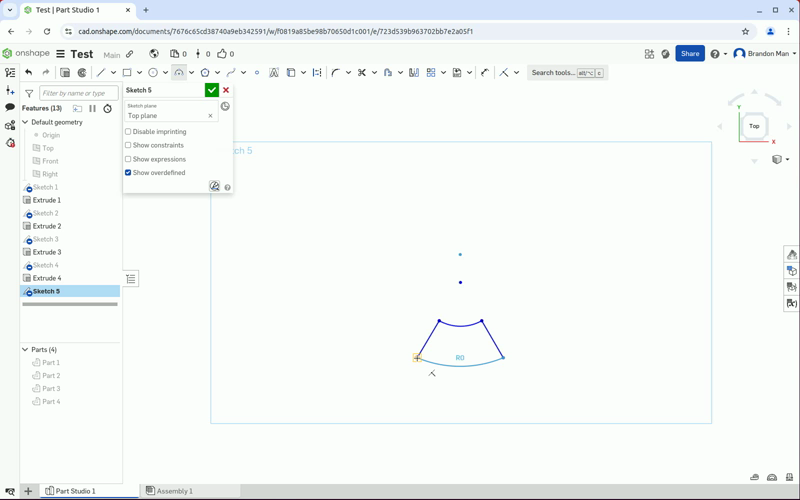
mouse_move(460, 198)
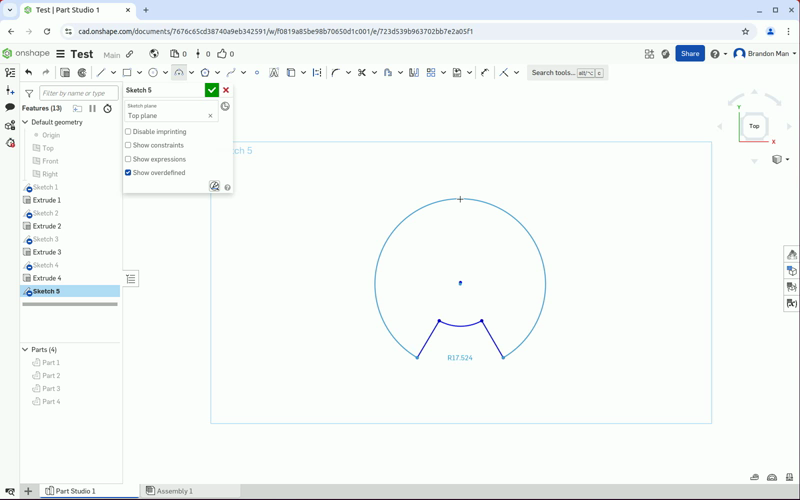
click(460, 198)
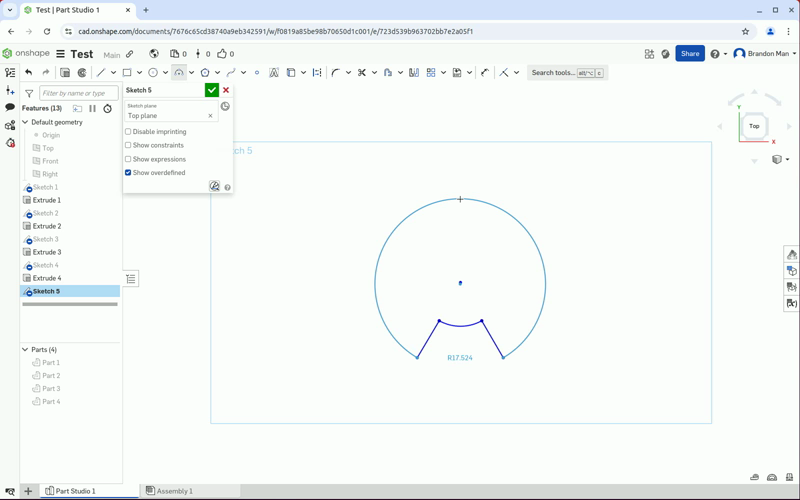
key_up(shift)
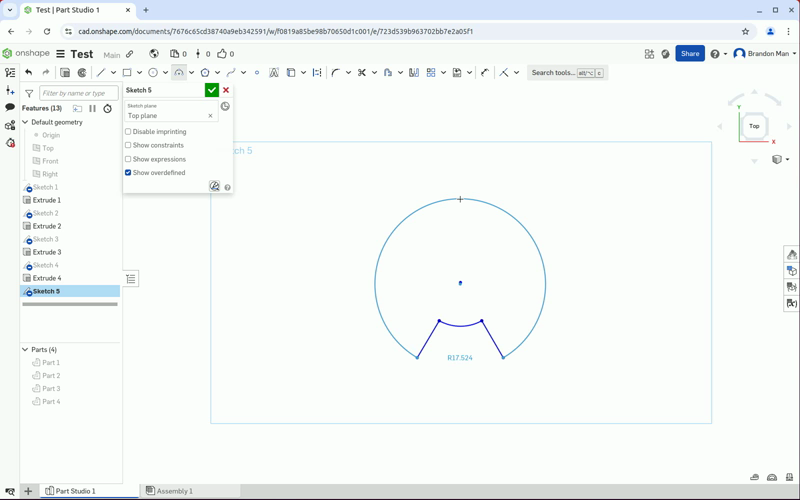
key(esc)
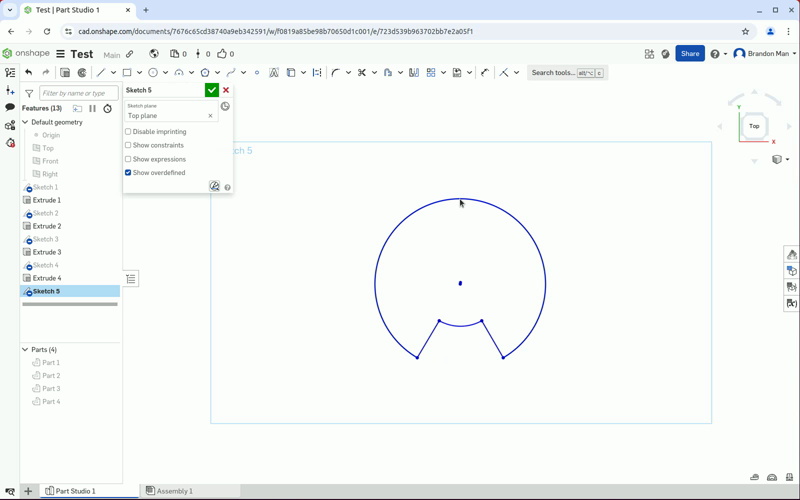
mouse_move(404, 282)
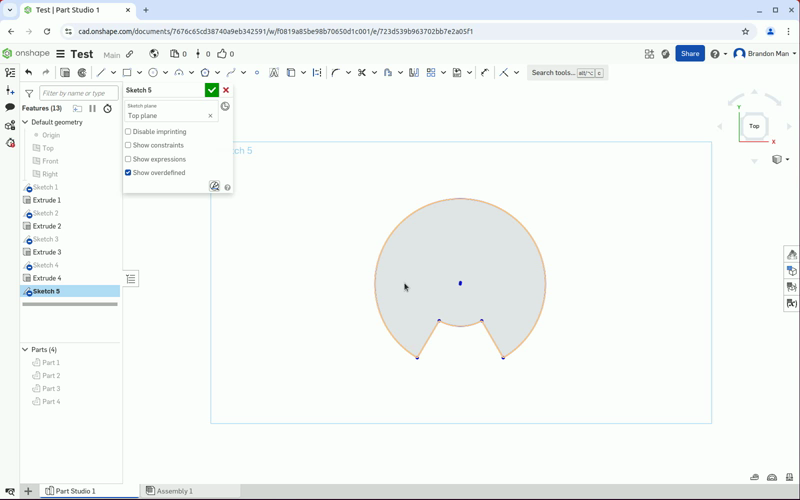
click(404, 282)
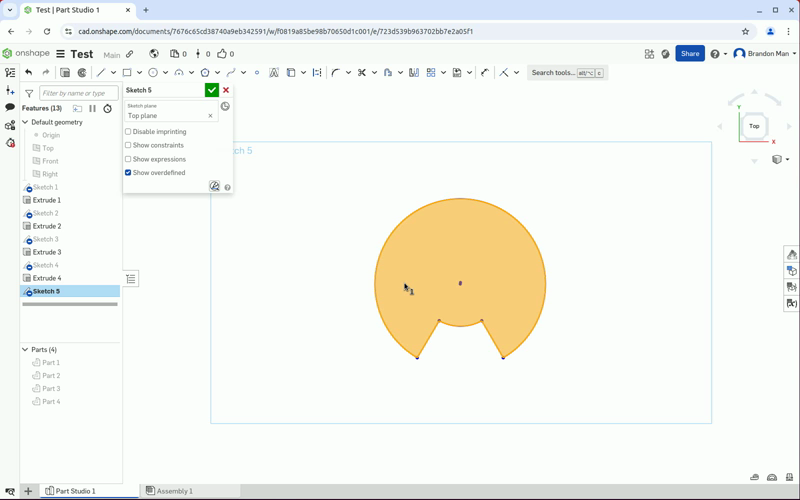
mouse_move(73, 352)
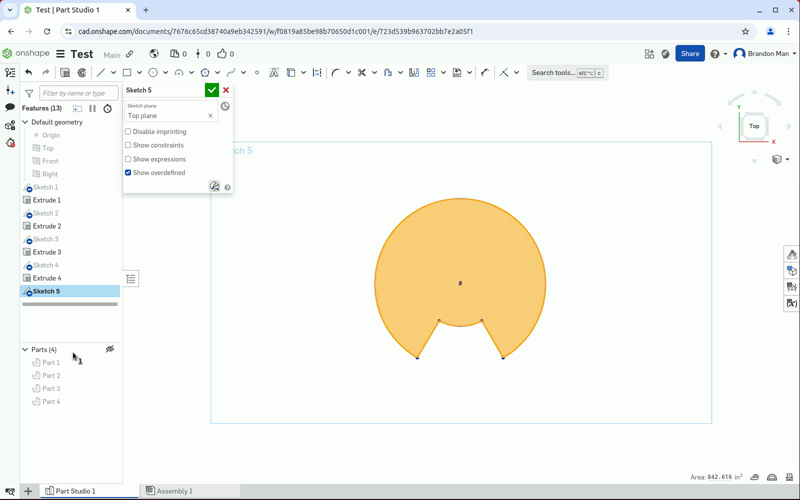
key(shift+y)
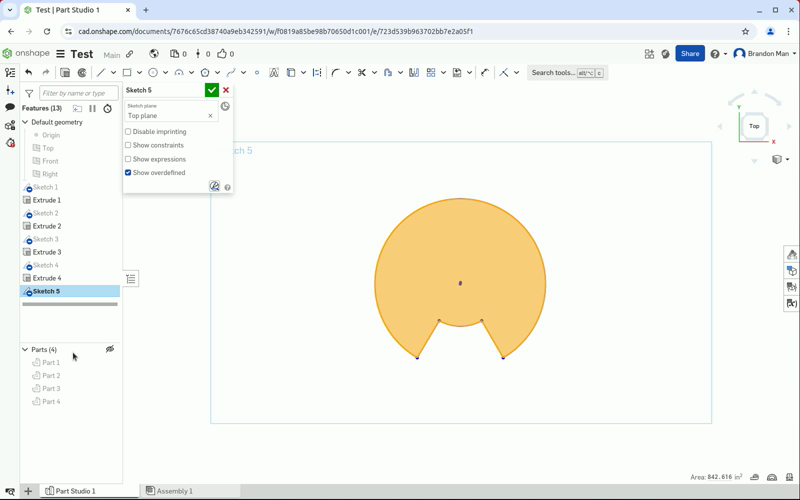
key(shift+e)
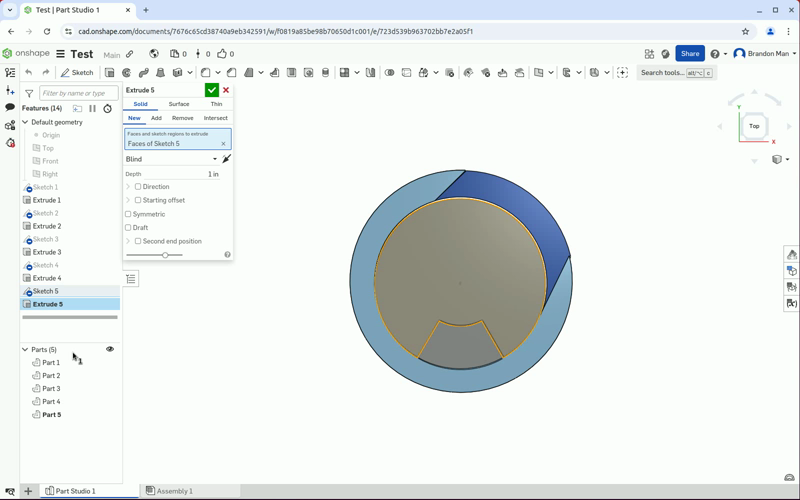
mouse_move(143, 106)
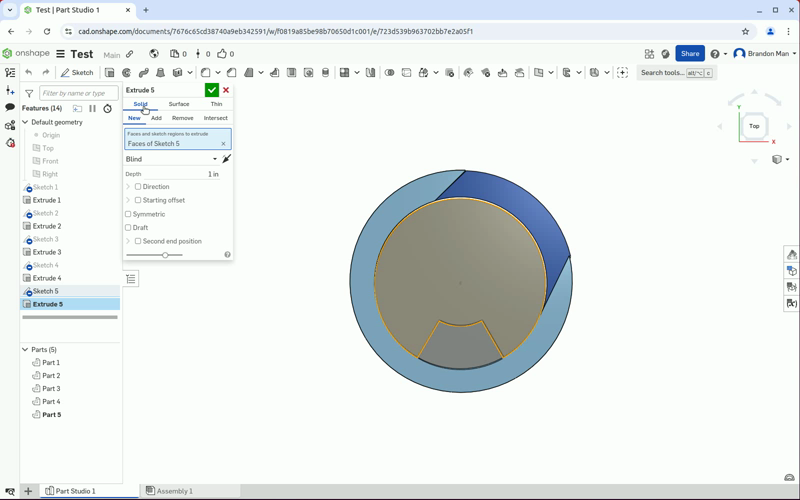
click(143, 106)
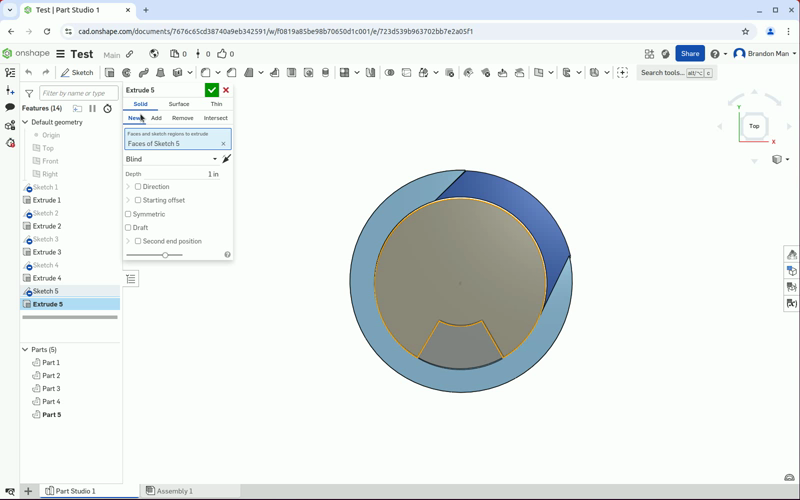
mouse_move(137, 120)
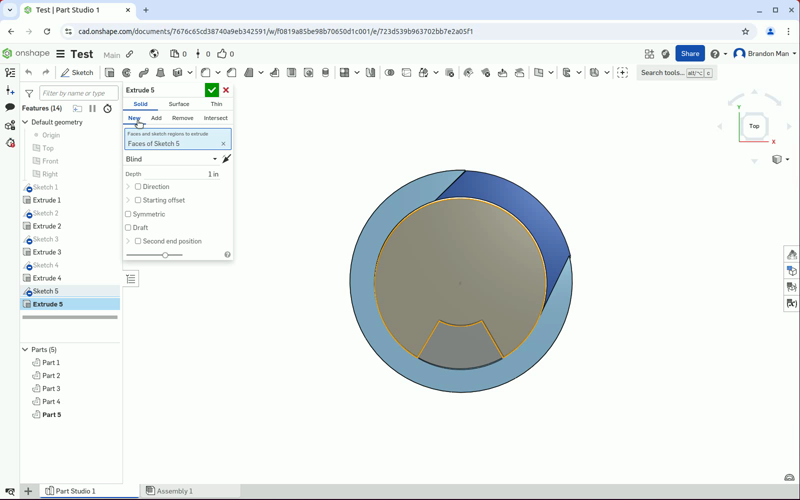
click(137, 120)
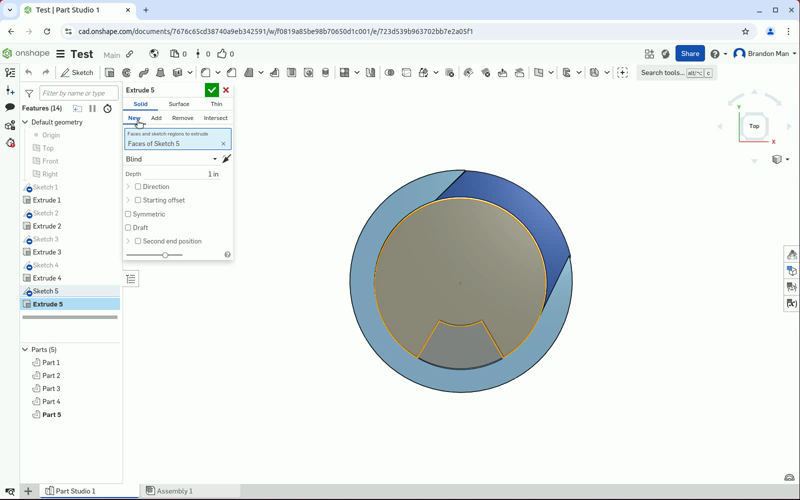
key(tab, 4)
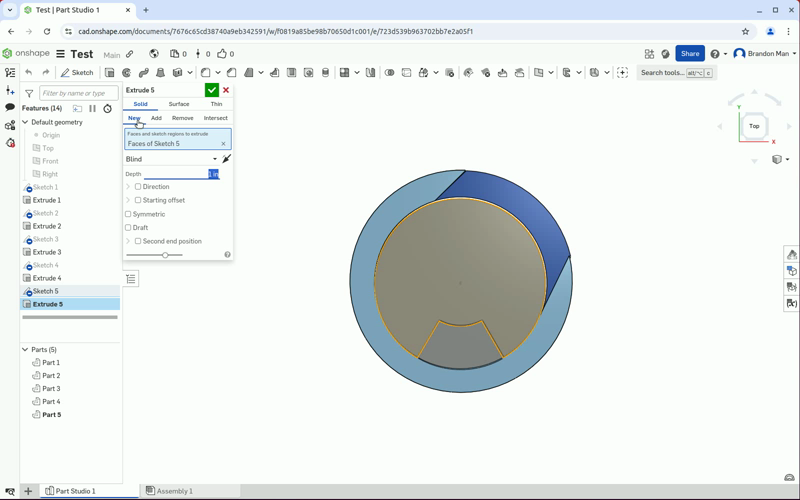
text(-5.296)
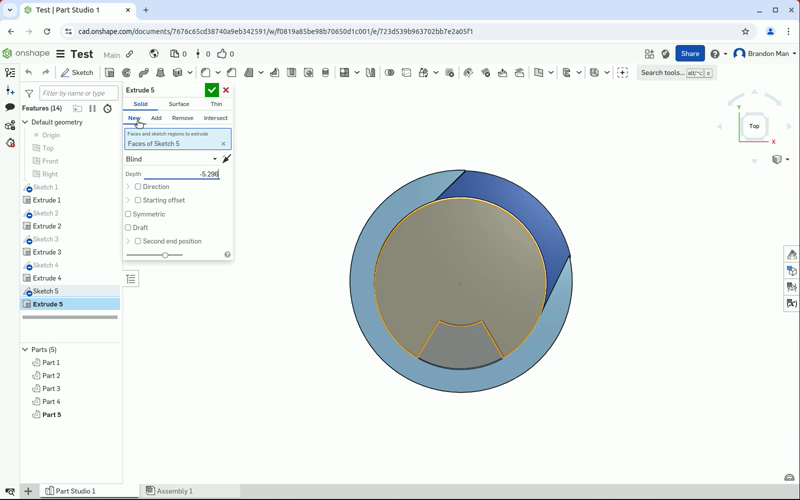
key(enter)
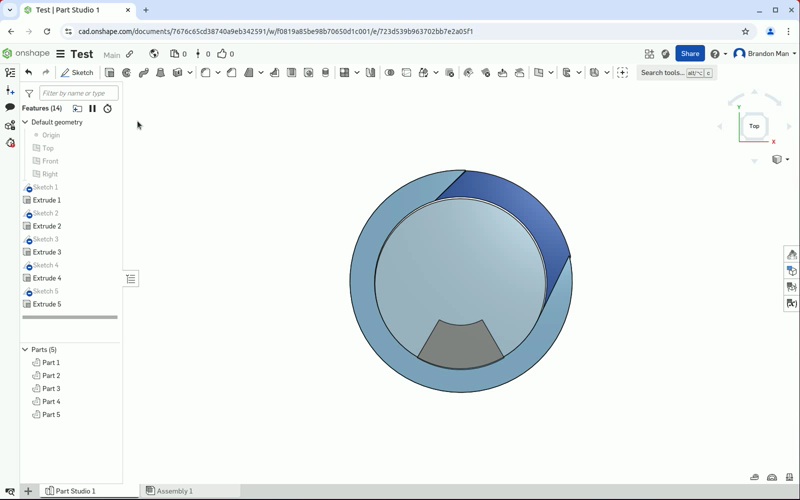
key(shift+h)
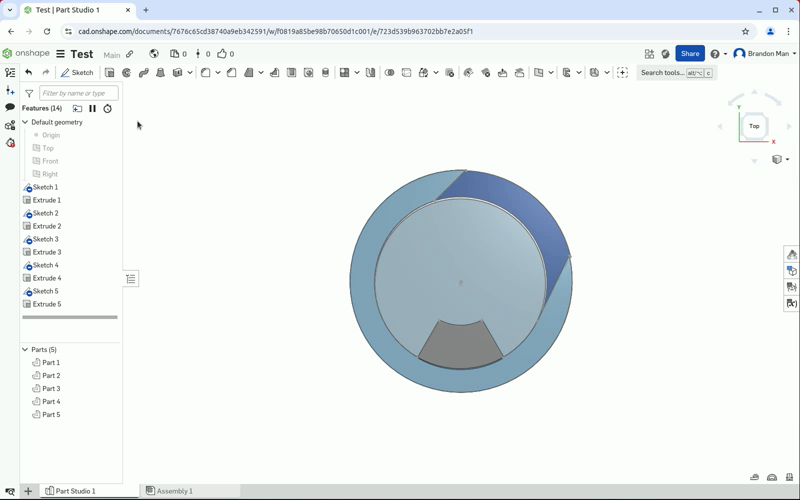
key(shift+h)
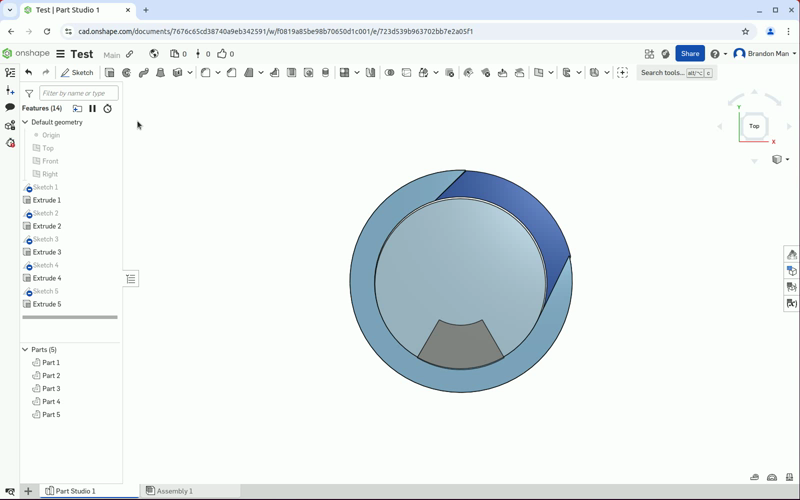
mouse_move(73, 189)
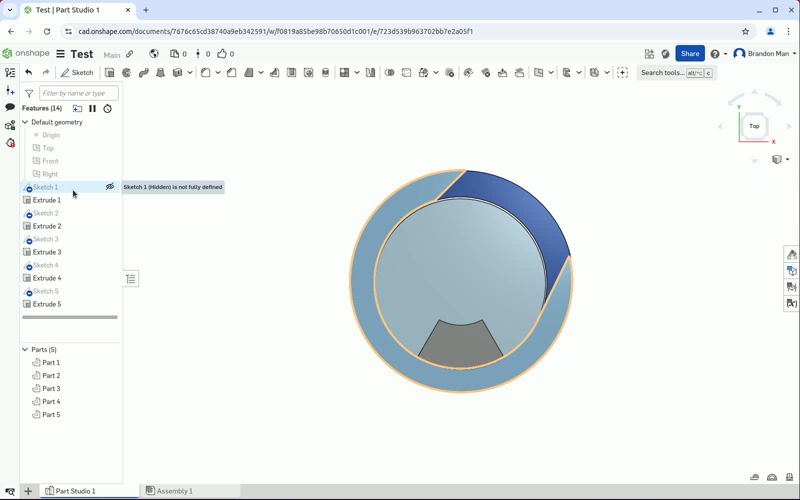
click(73, 189)
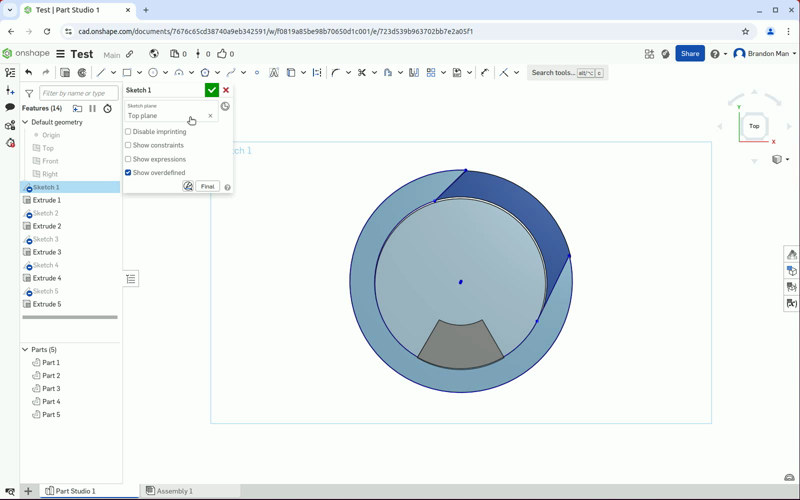
mouse_move(229, 92)
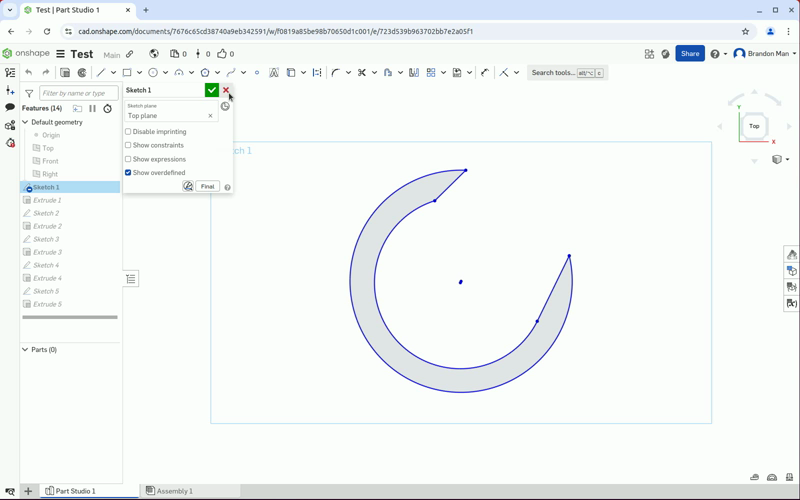
click(229, 92)
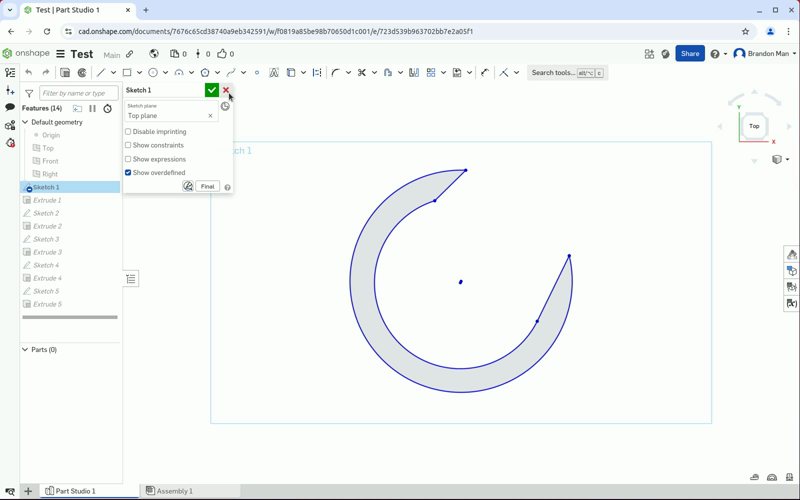
key(shift+s)
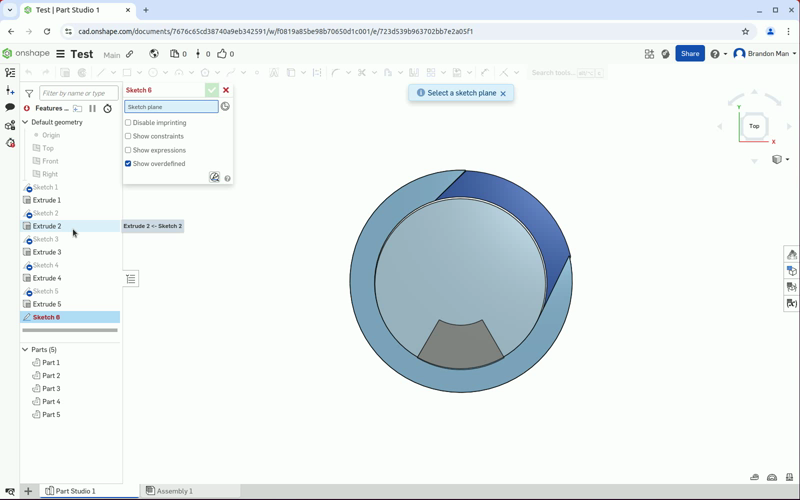
scroll(3)
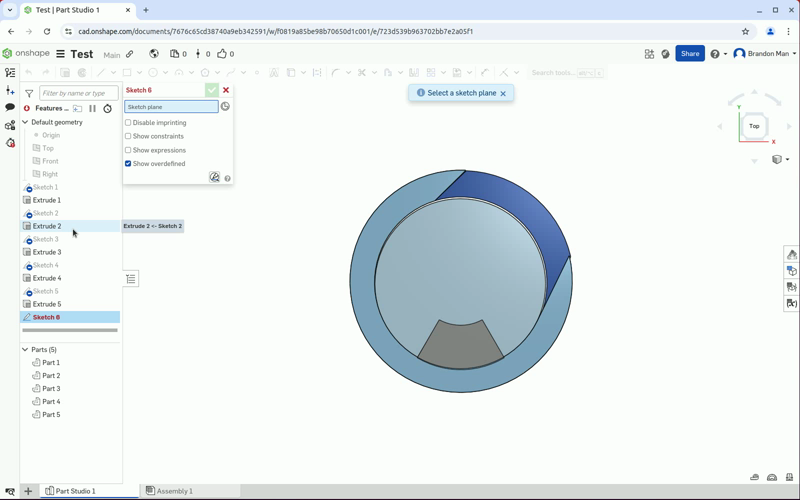
mouse_move(73, 150)
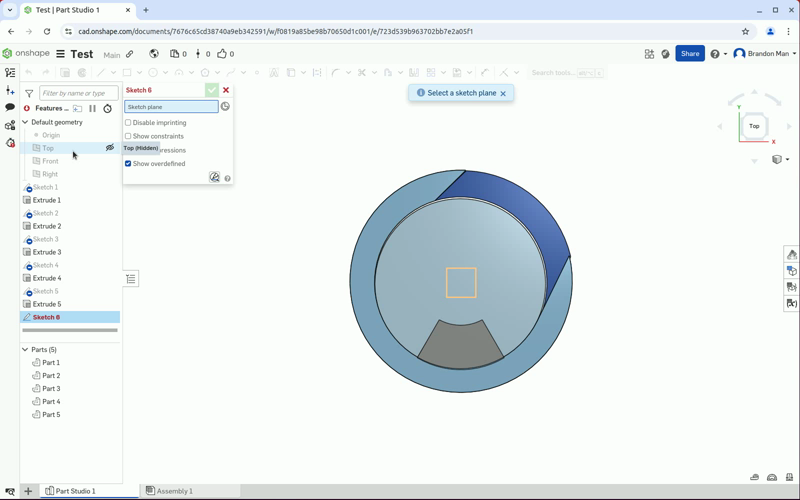
click(73, 150)
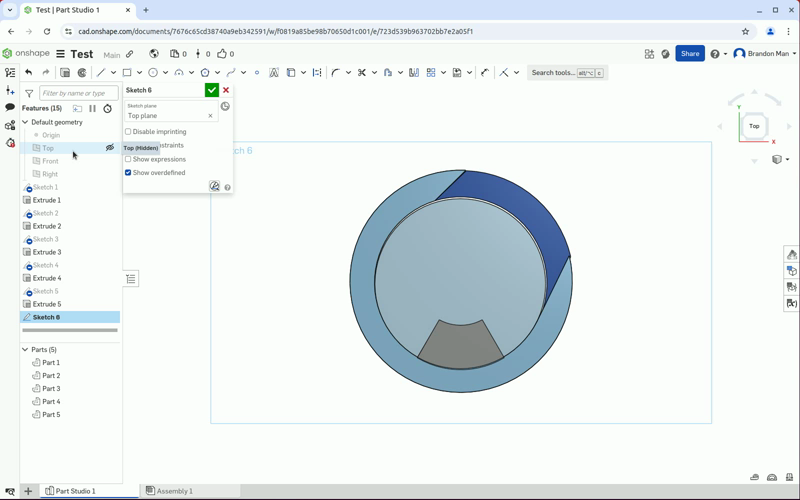
mouse_move(73, 352)
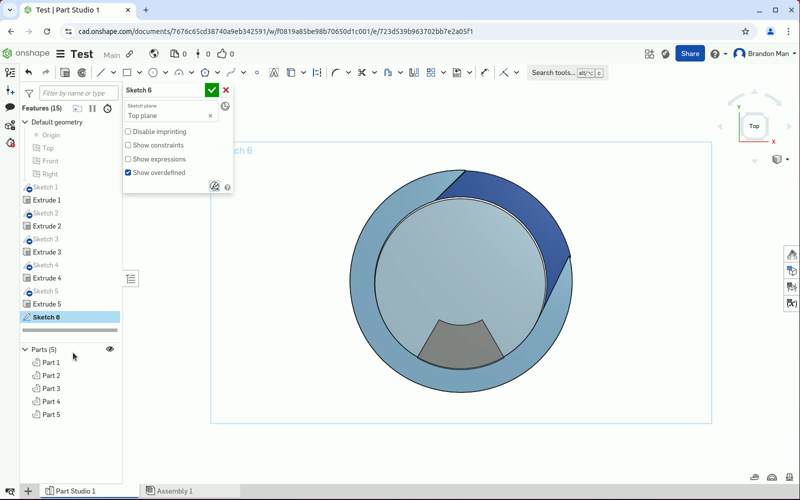
key(y)
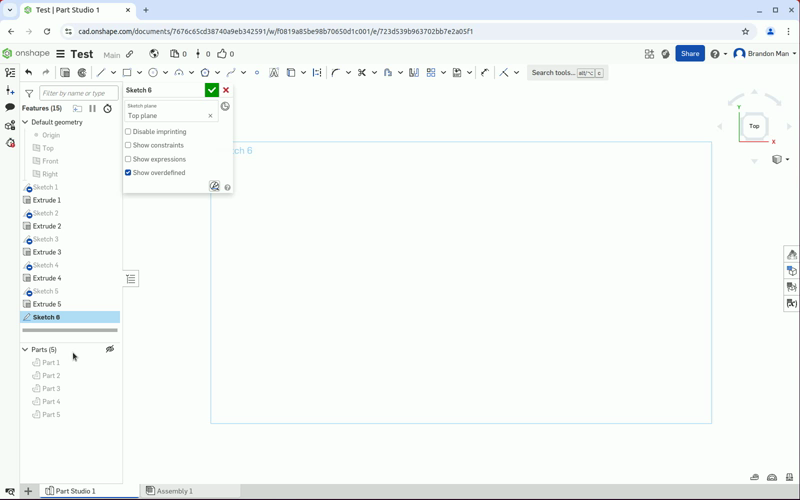
key(a)
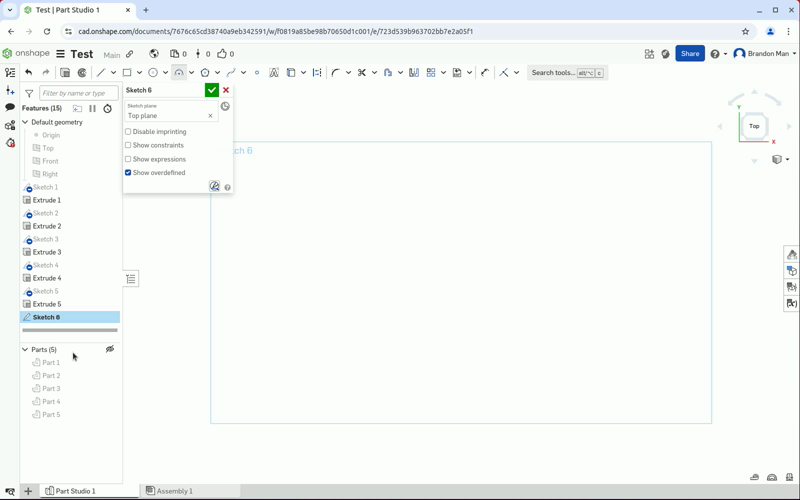
key_down(shift)
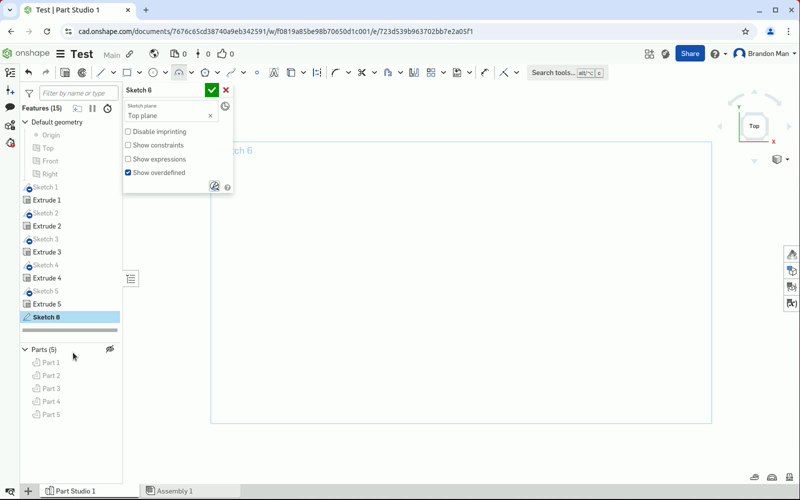
mouse_move(417, 357)
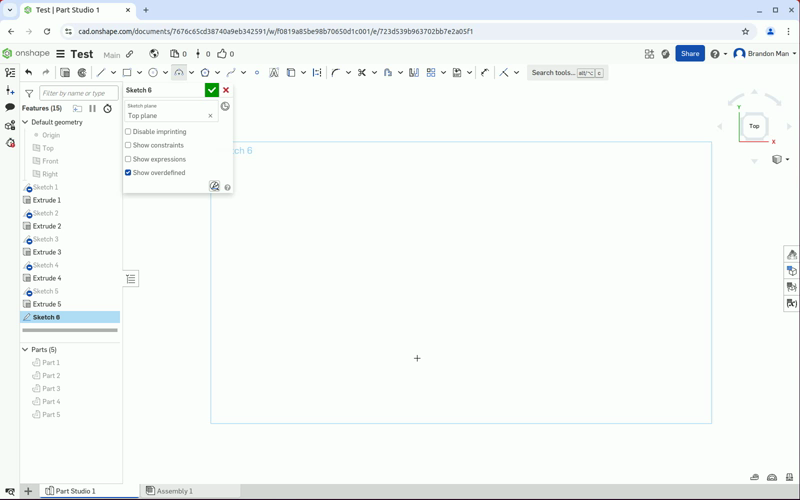
click(417, 357)
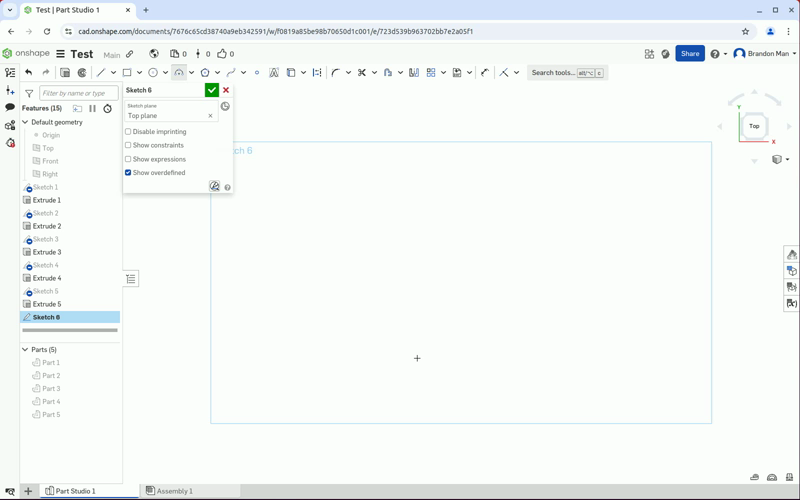
key_up(shift)
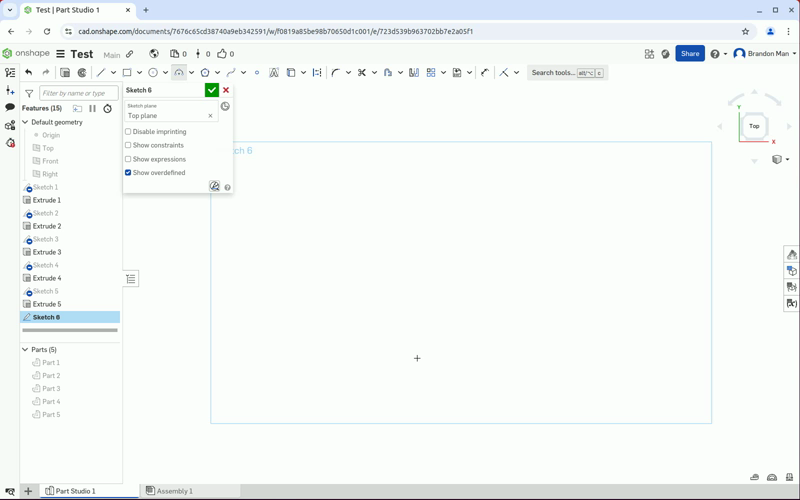
key_down(shift)
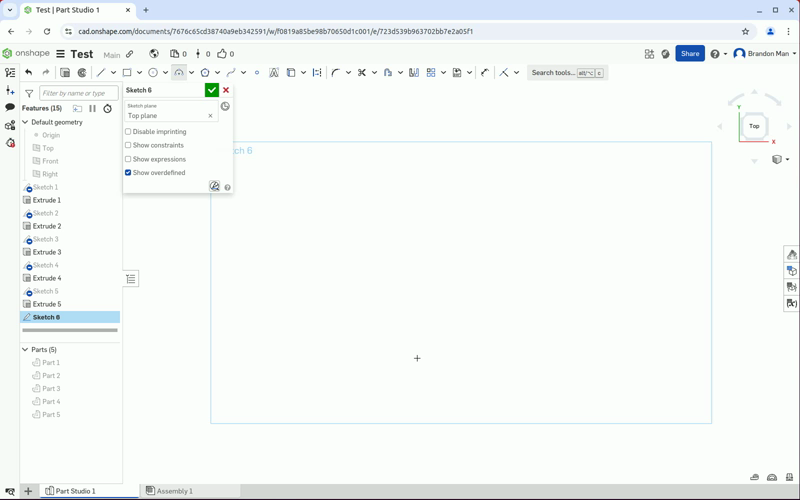
mouse_move(504, 357)
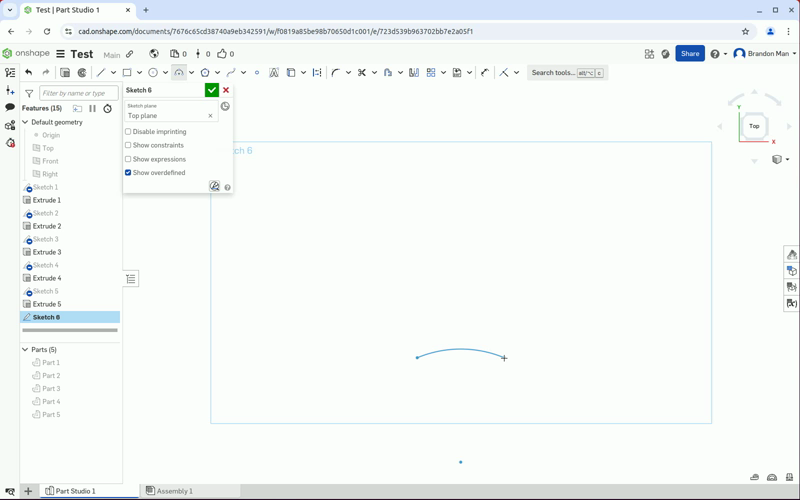
click(504, 357)
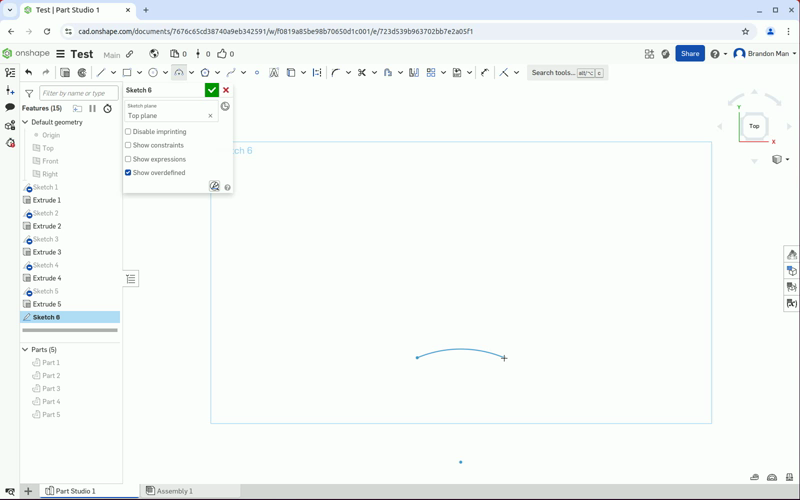
mouse_move(460, 369)
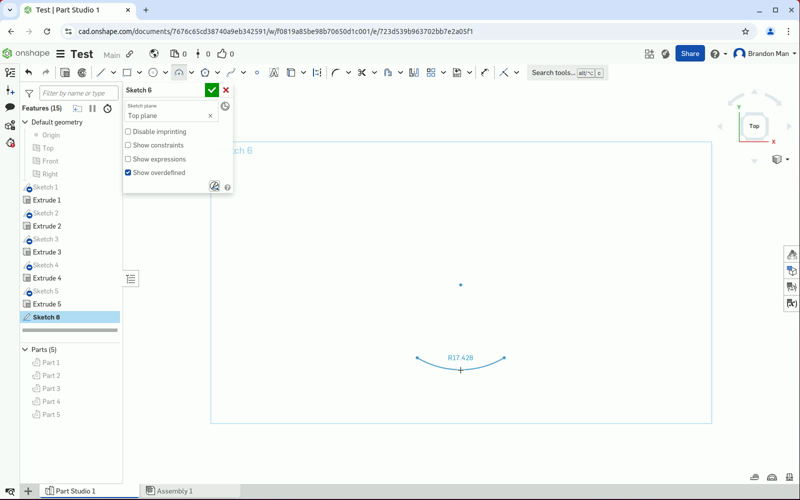
click(460, 369)
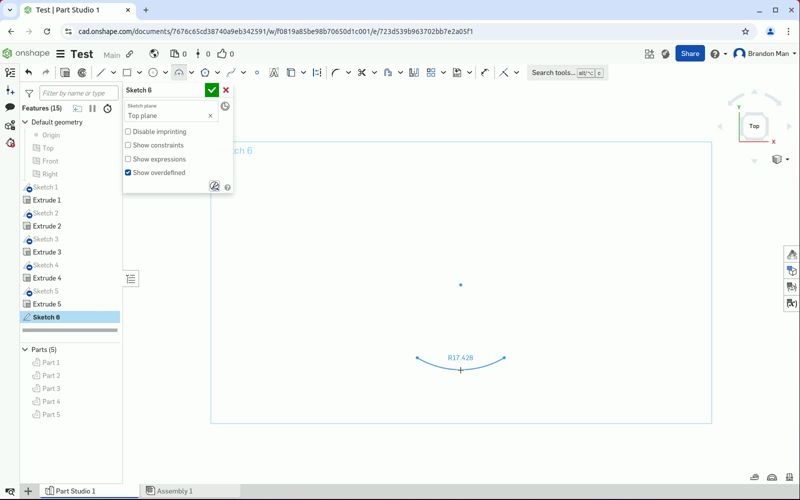
key_up(shift)
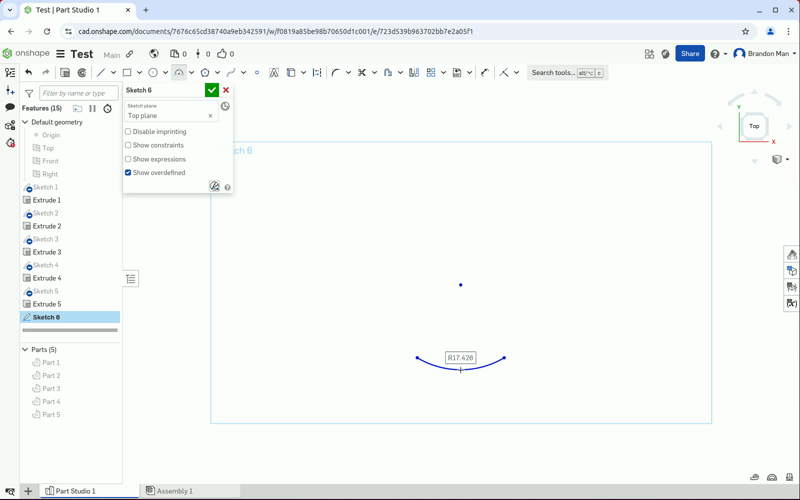
key(esc)
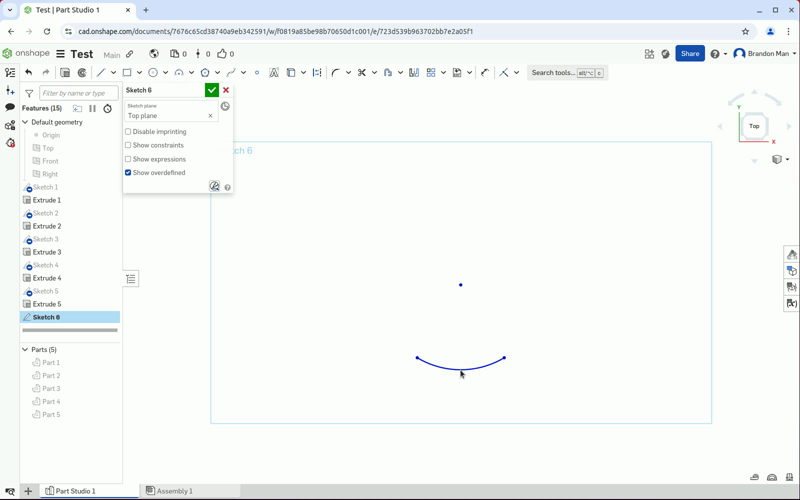
key(l)
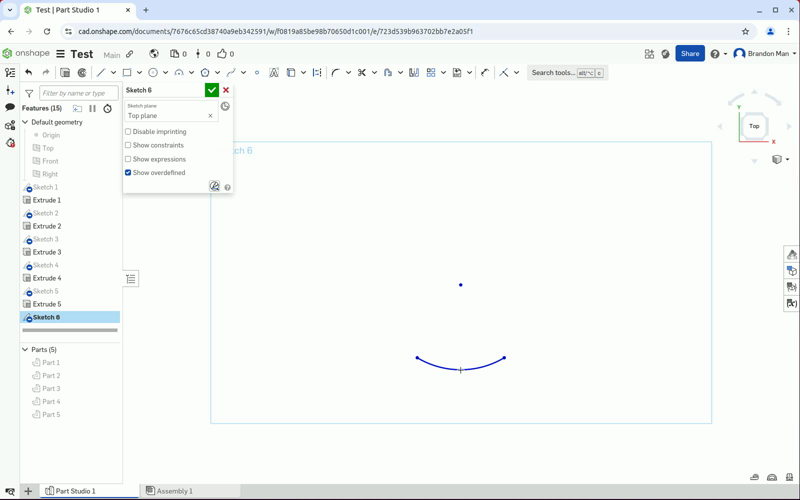
mouse_move(504, 357)
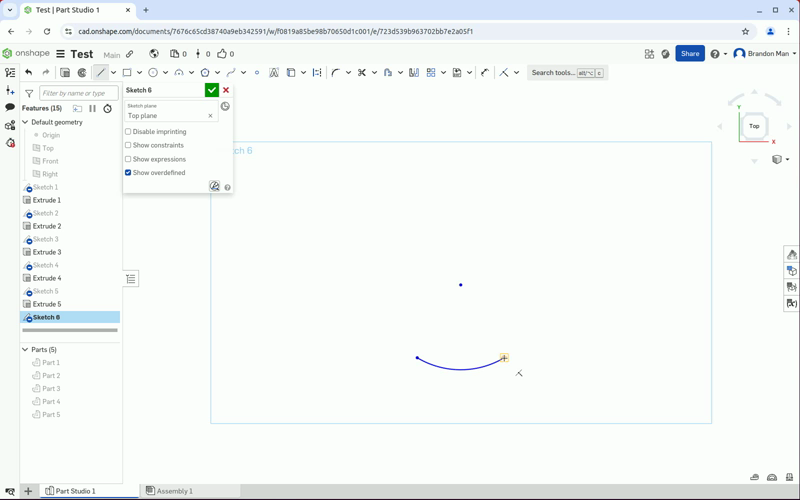
click(504, 357)
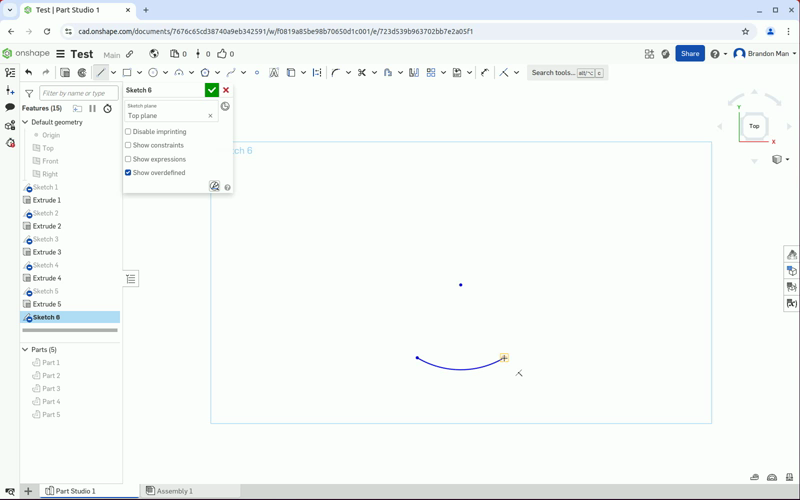
key_down(shift)
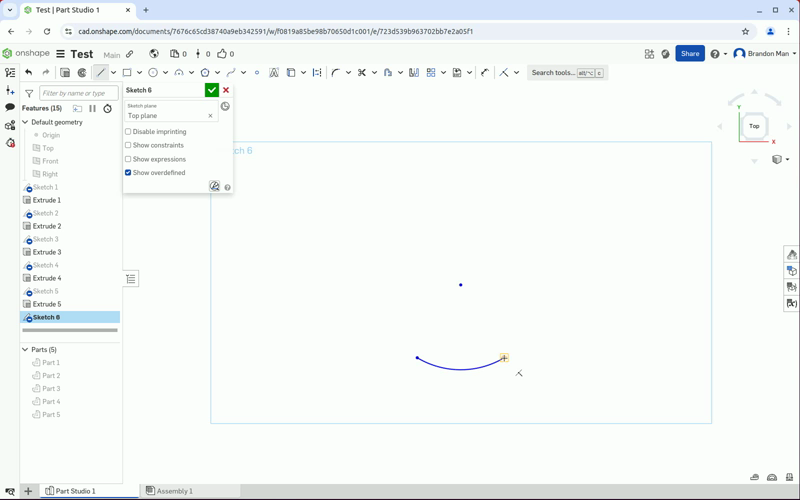
mouse_move(534, 357)
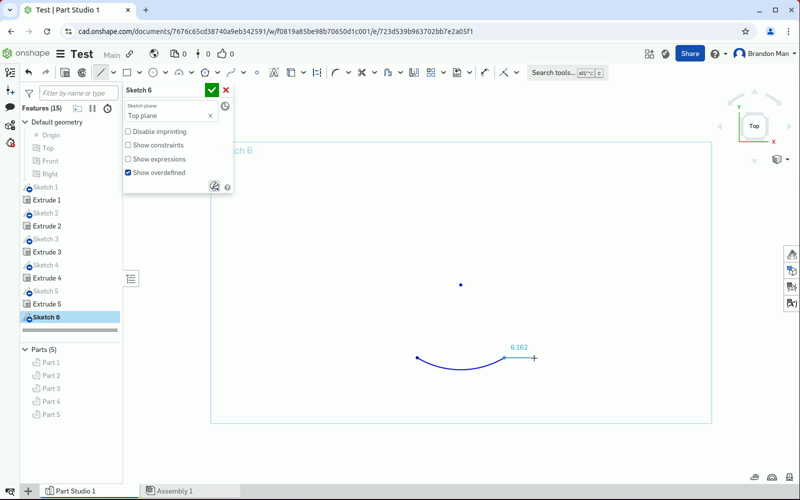
mouse_move(482, 319)
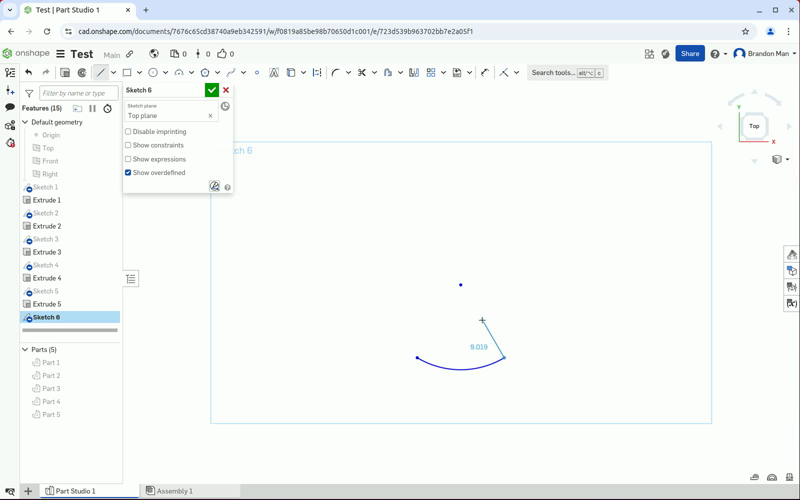
click(482, 319)
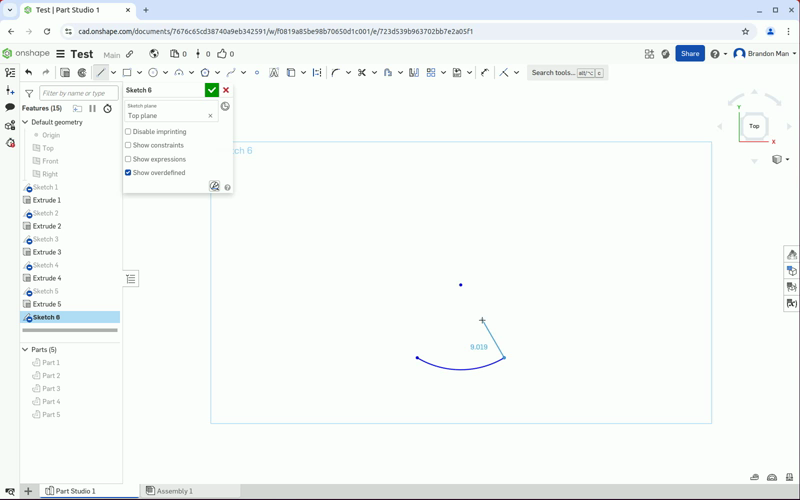
key_up(shift)
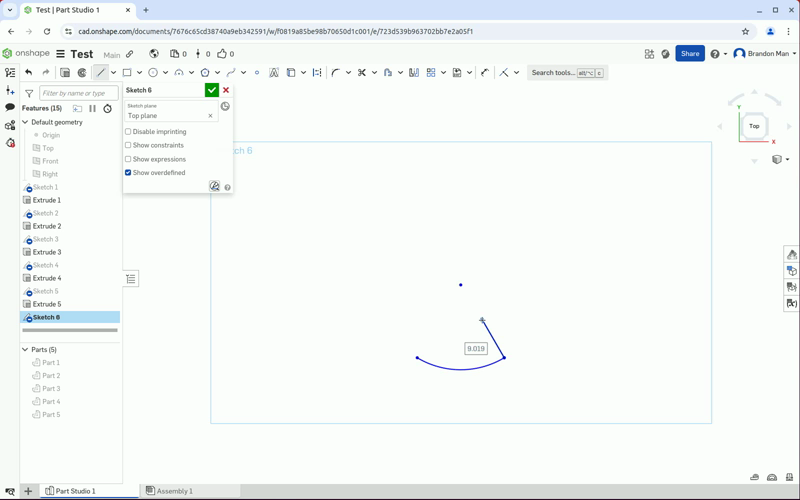
key(esc)
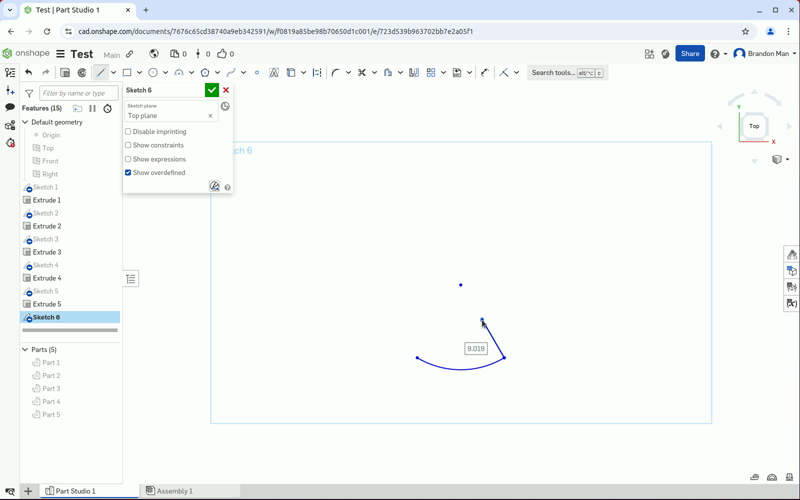
key(a)
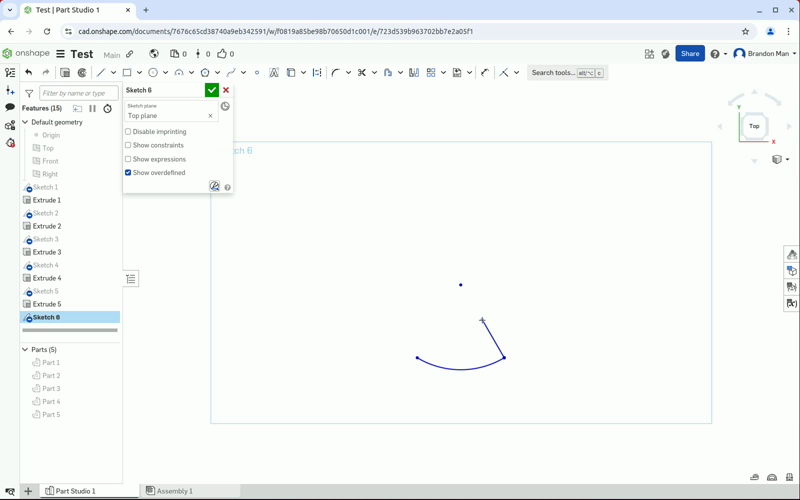
mouse_move(482, 319)
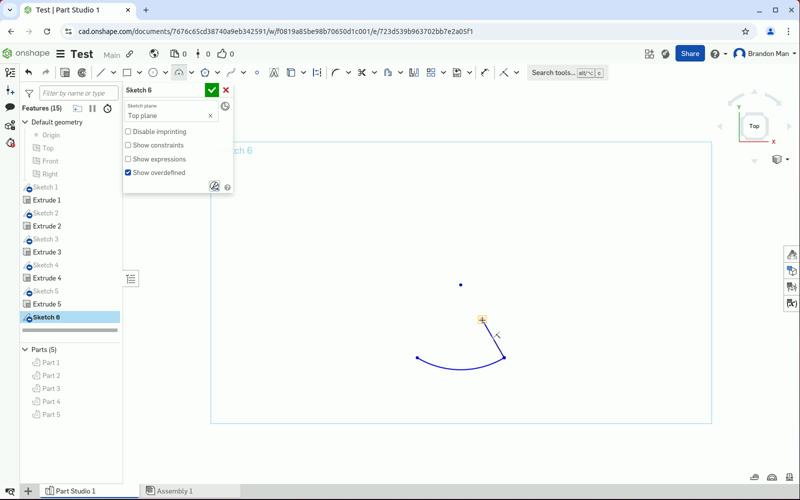
click(482, 319)
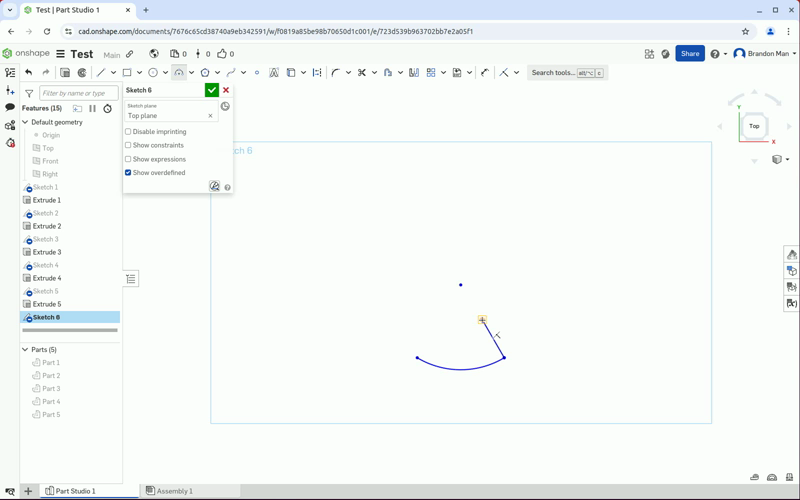
key_down(shift)
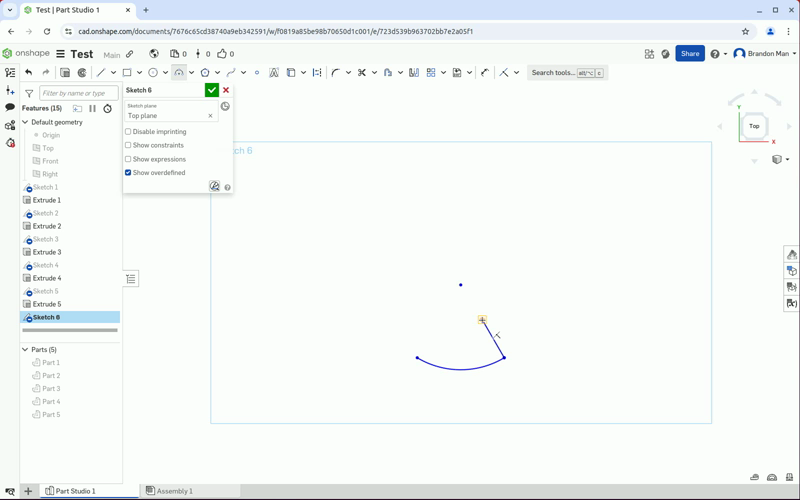
mouse_move(439, 319)
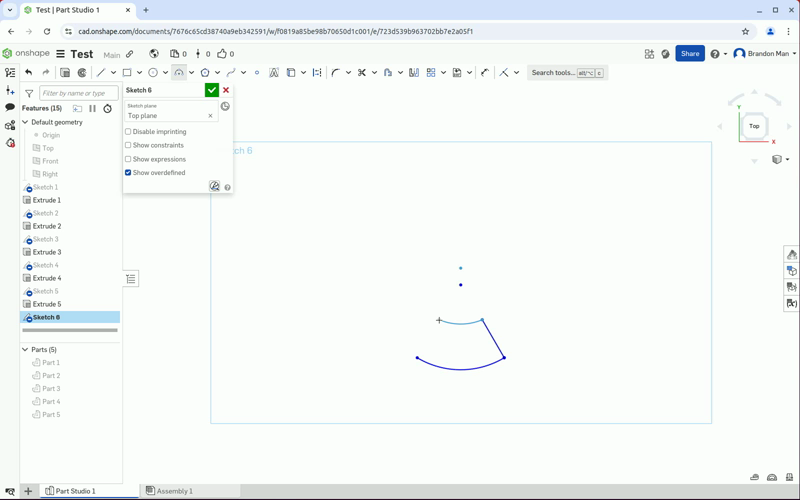
click(439, 319)
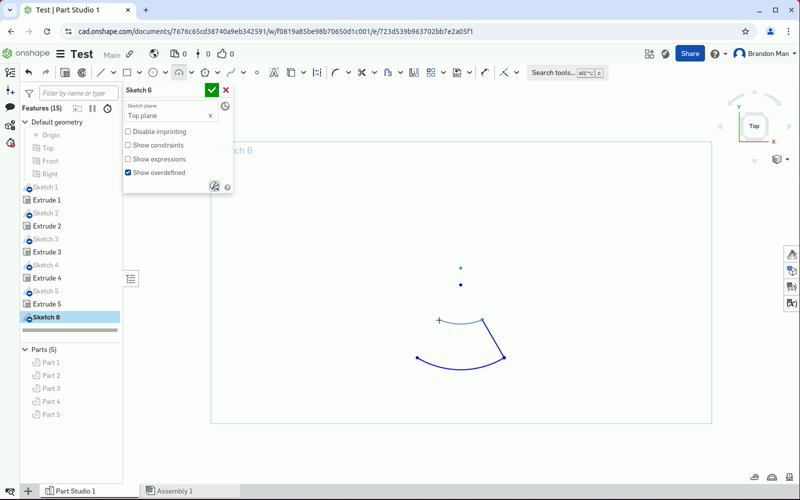
mouse_move(460, 325)
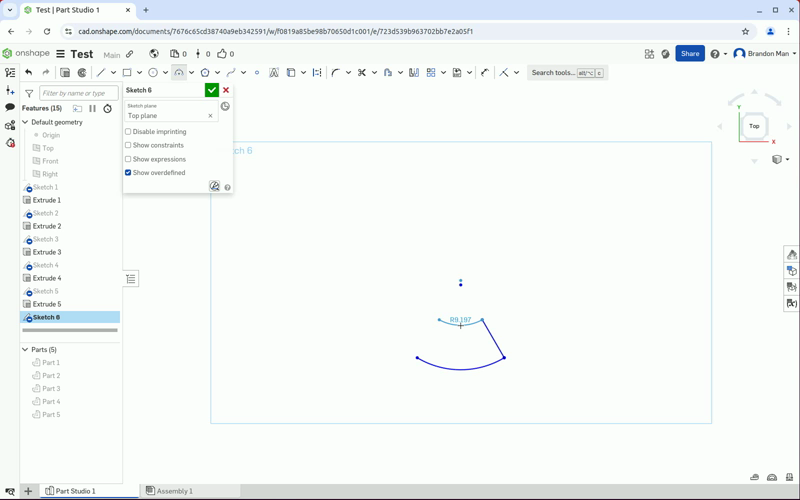
click(460, 325)
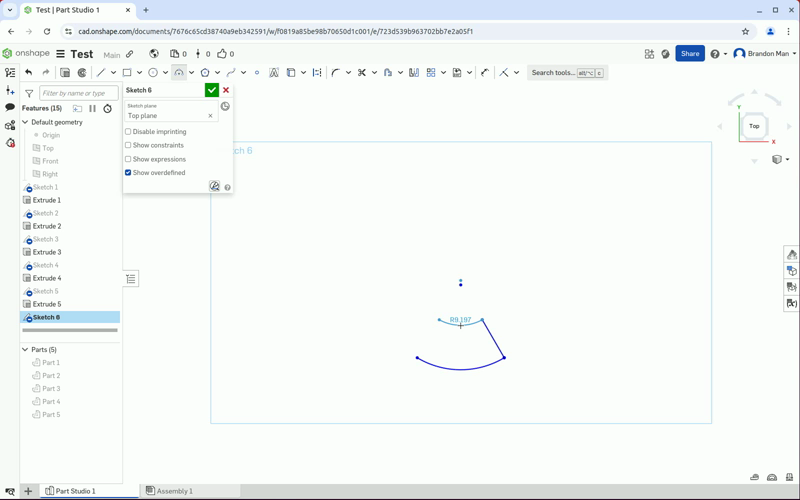
key_up(shift)
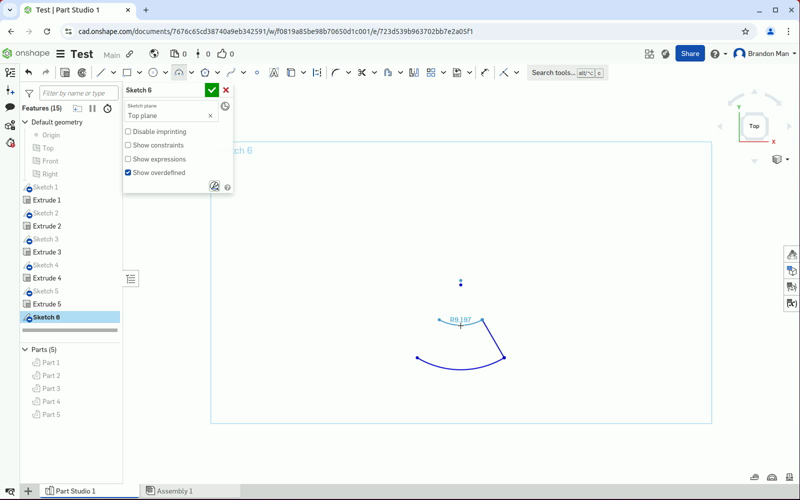
key(esc)
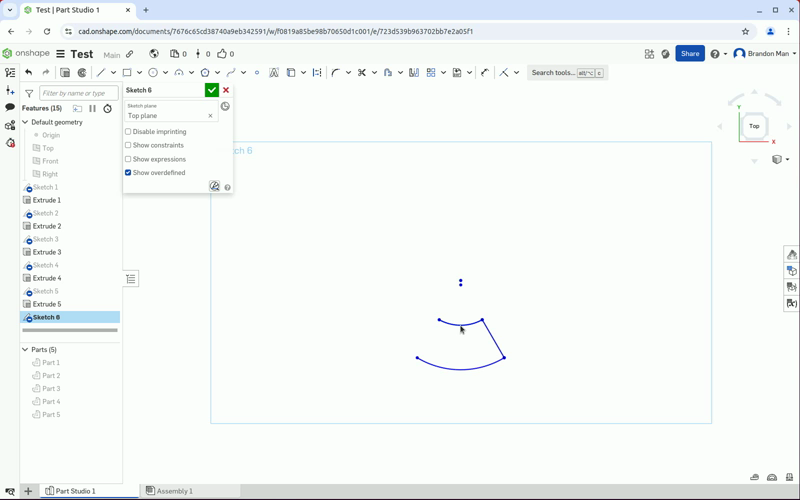
key(l)
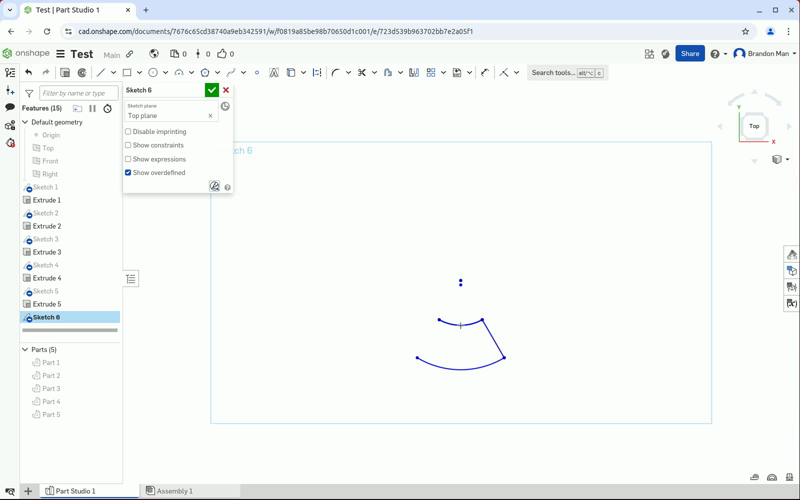
mouse_move(439, 319)
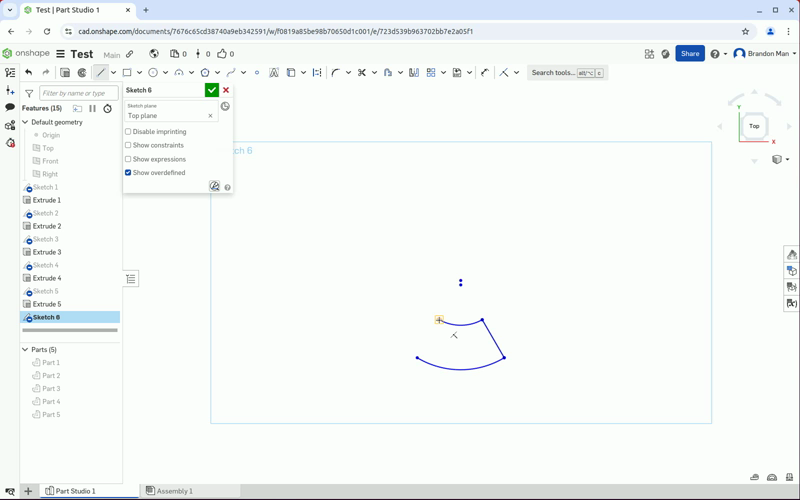
click(439, 319)
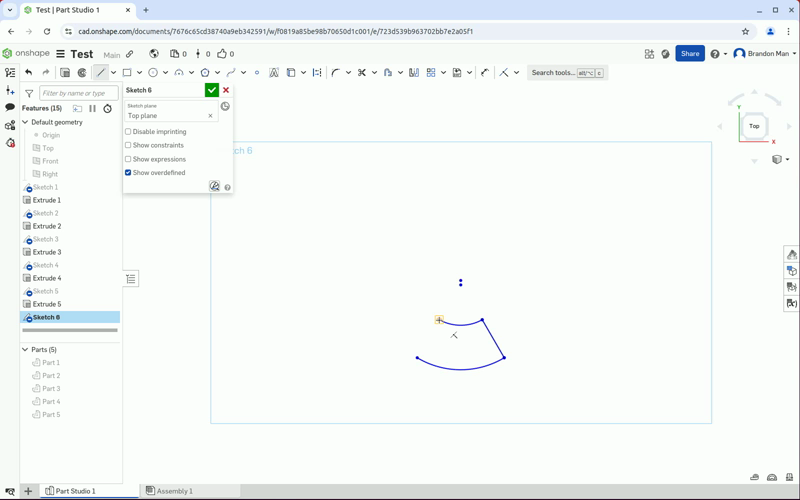
mouse_move(469, 319)
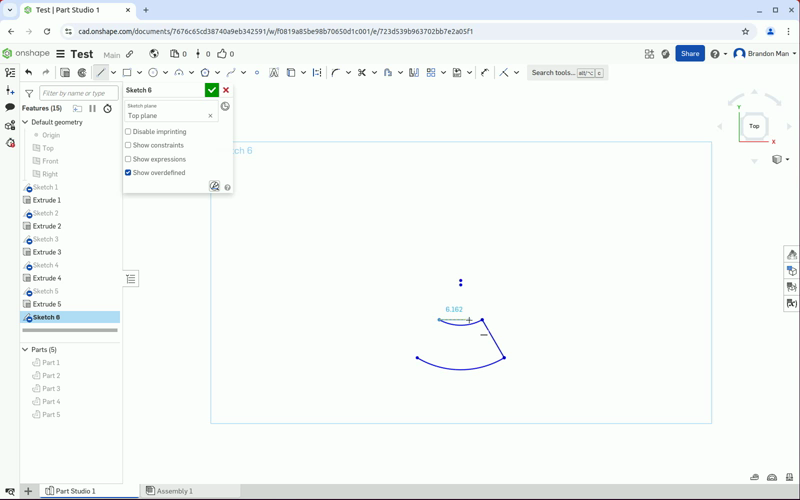
key_down(shift)
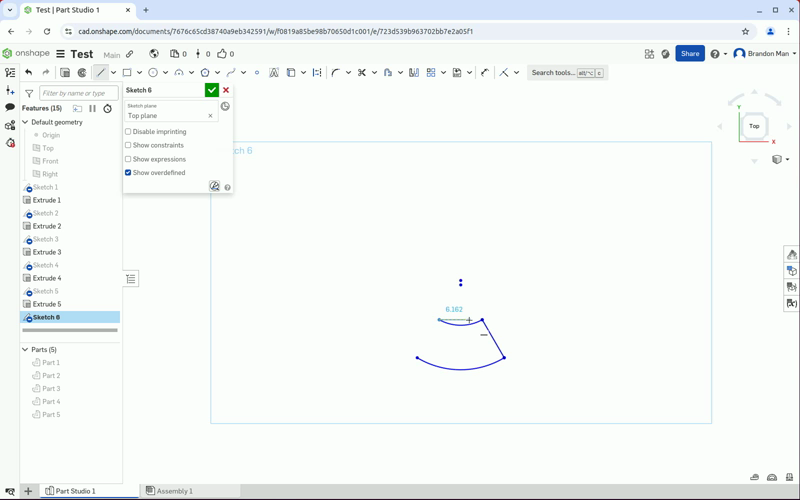
mouse_move(417, 357)
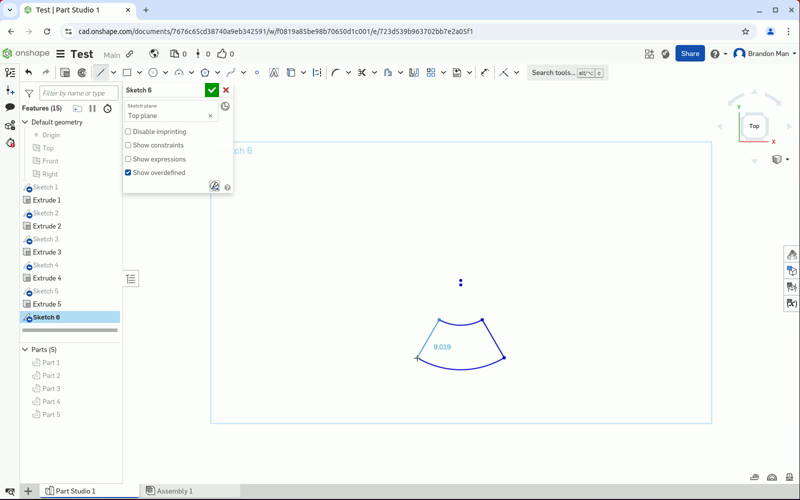
key_up(shift)
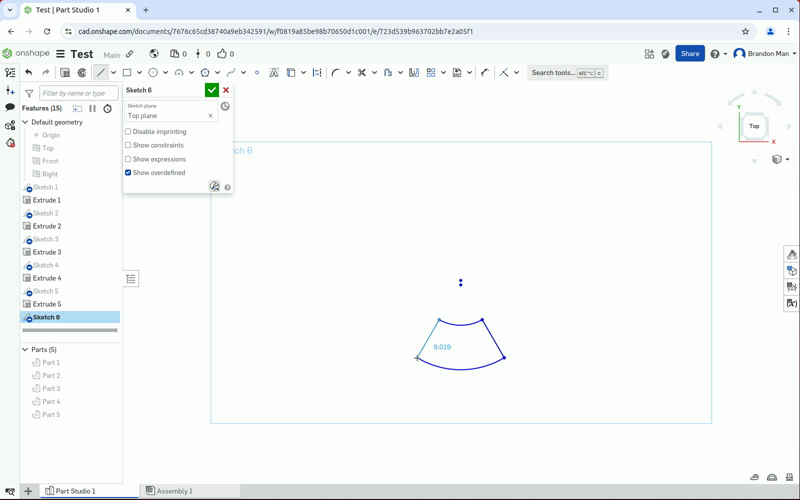
click(417, 357)
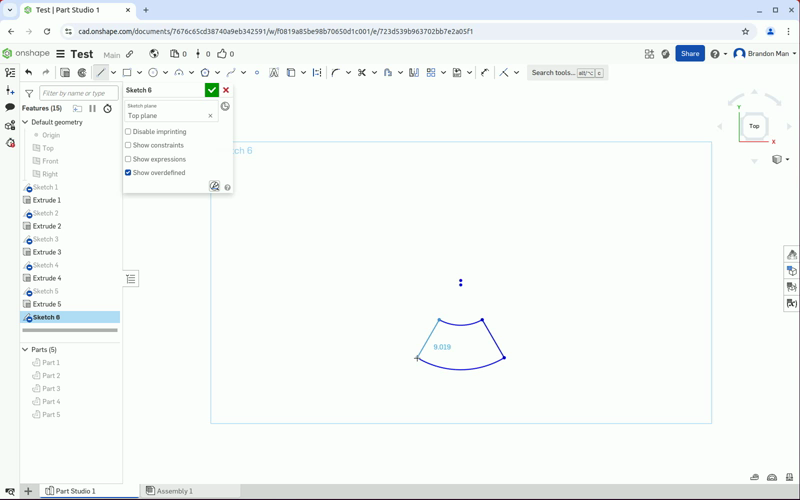
key(esc)
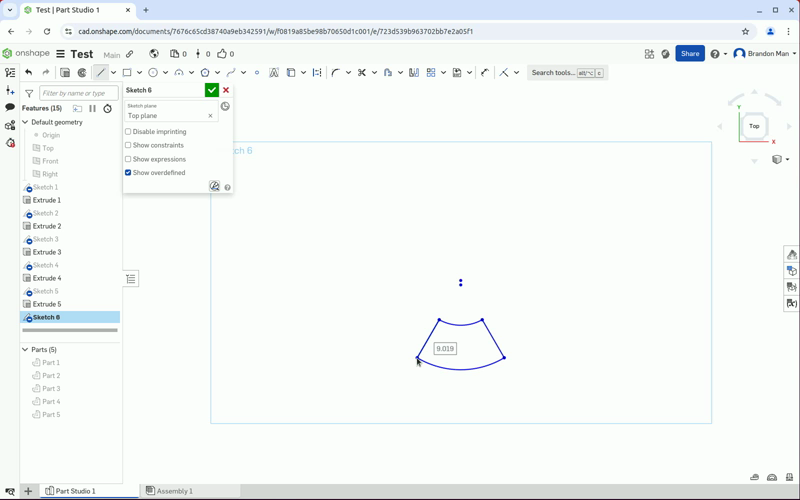
mouse_move(463, 361)
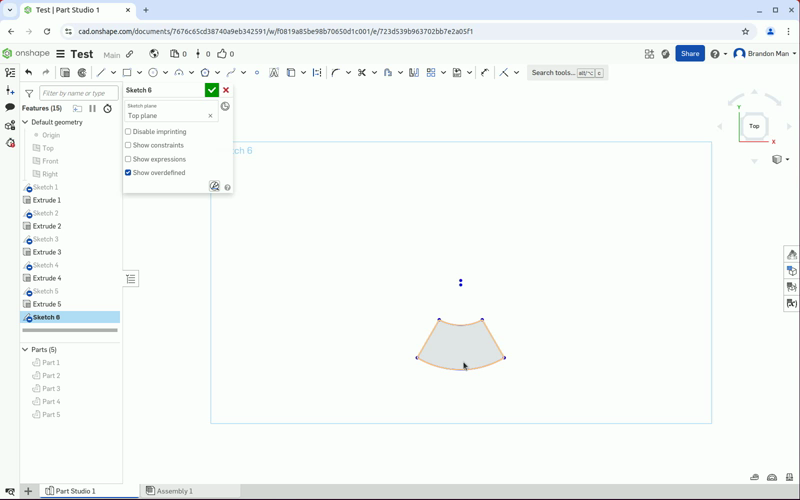
click(463, 361)
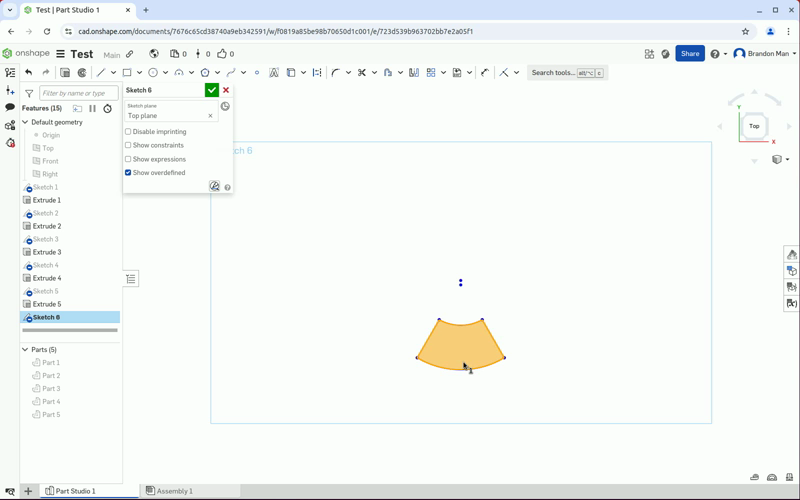
mouse_move(73, 352)
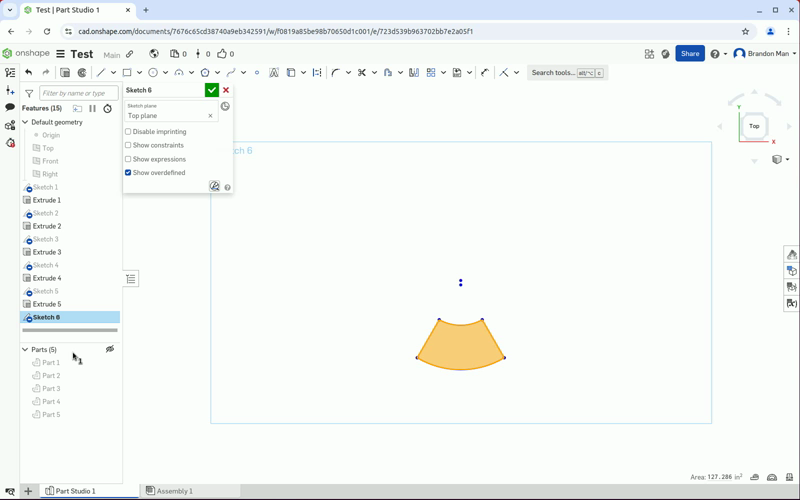
key(shift+y)
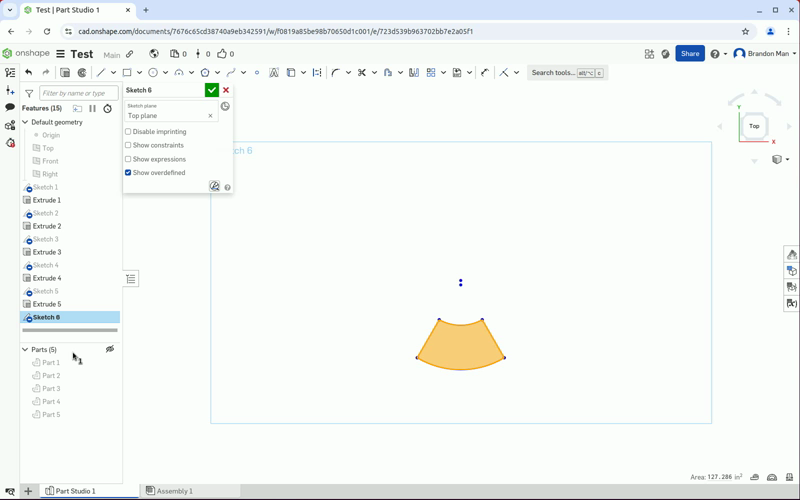
key(shift+e)
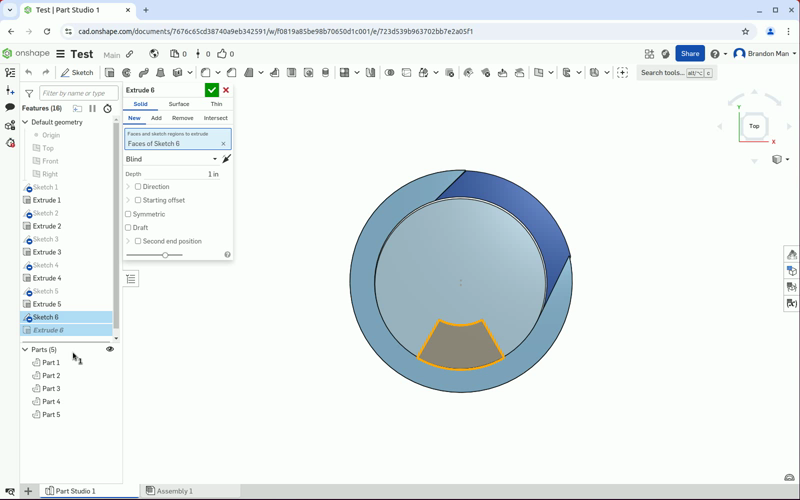
mouse_move(143, 106)
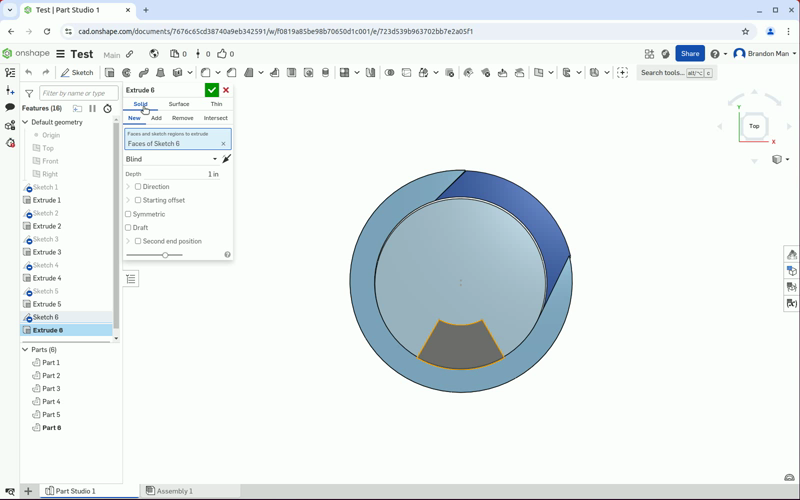
click(143, 106)
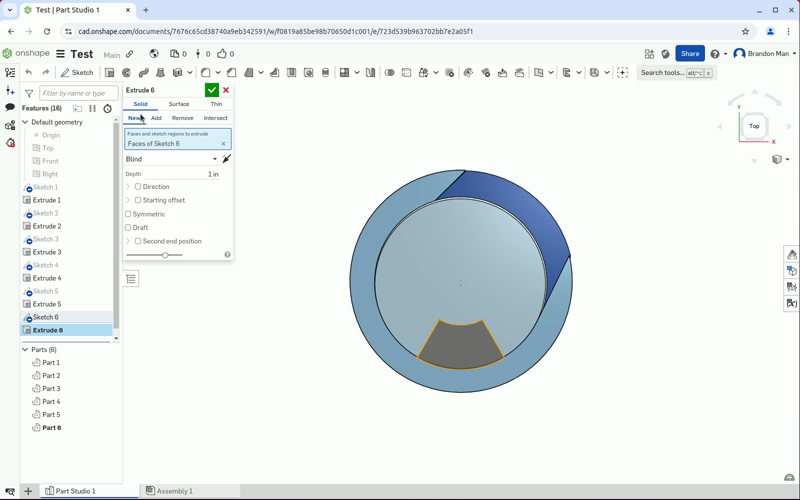
mouse_move(137, 120)
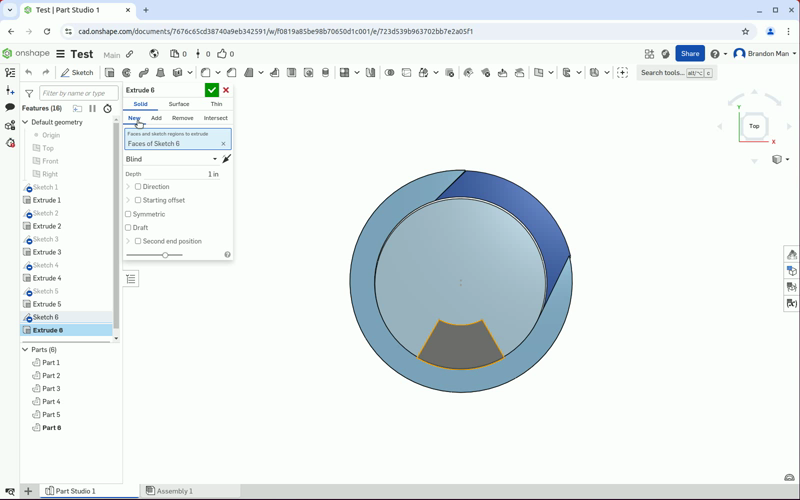
click(137, 120)
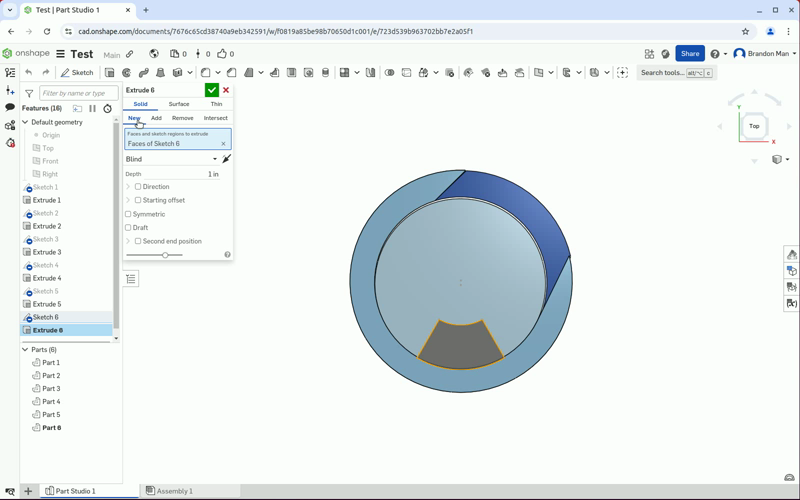
key(tab, 4)
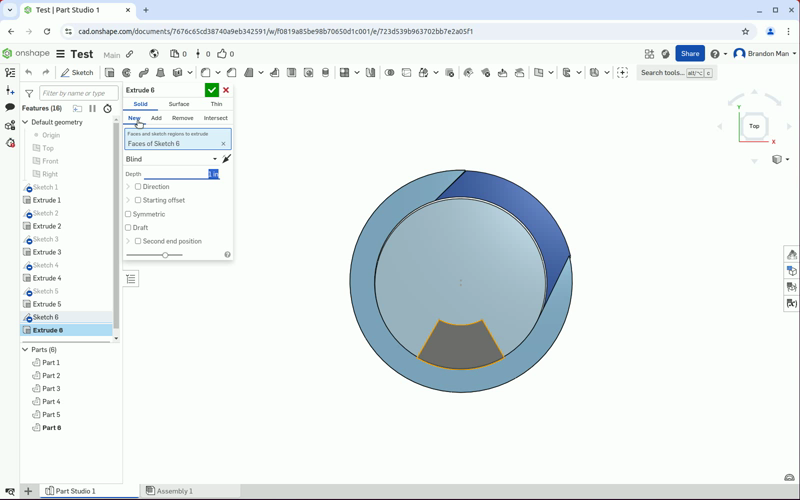
text(-5.296)
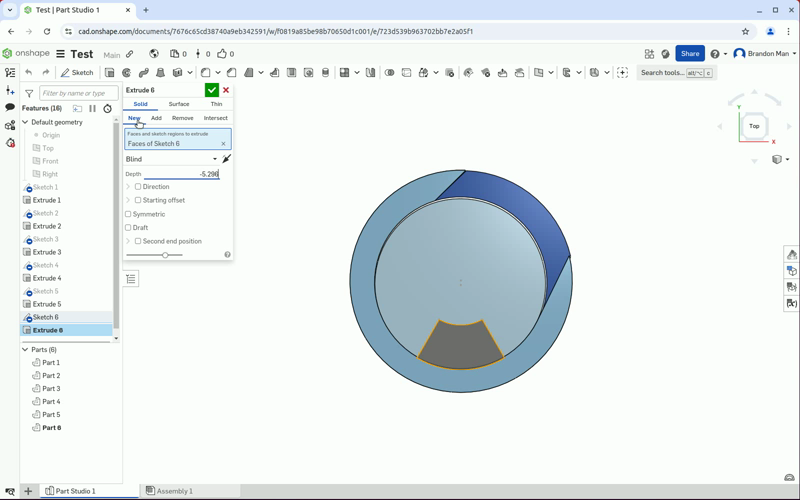
key(enter)
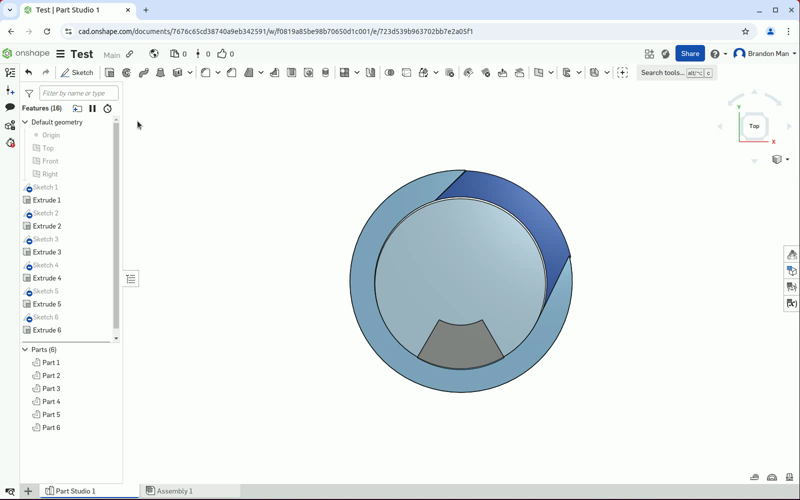
key(shift+h)
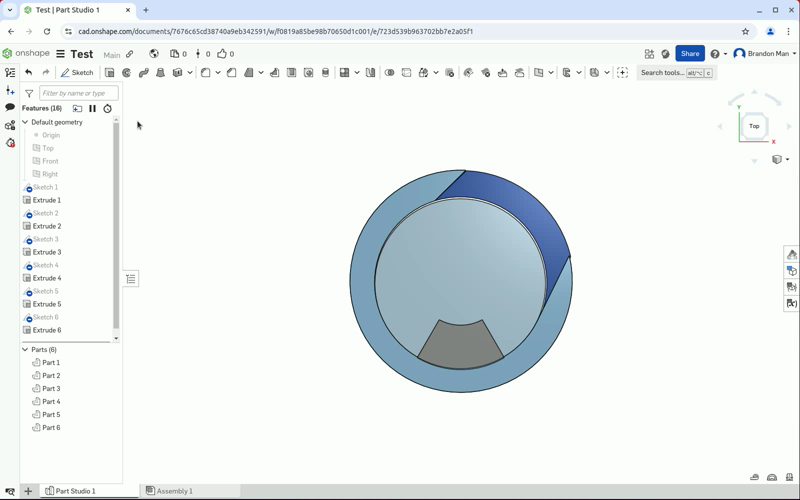
key(shift+h)
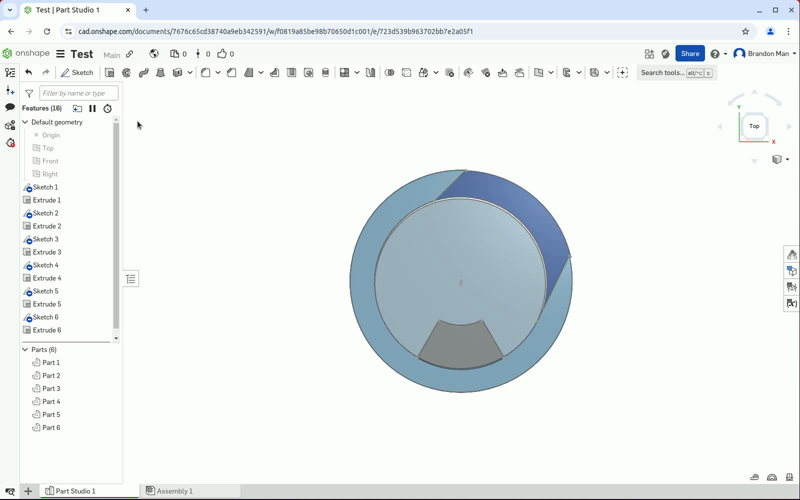
key(shift+7)
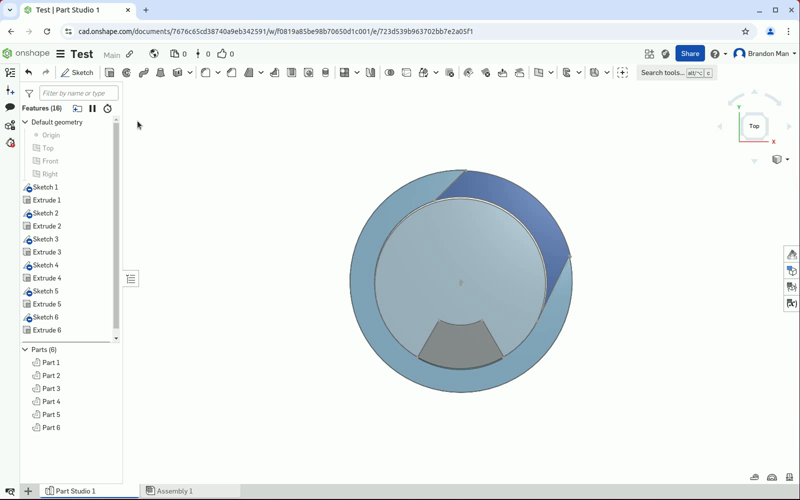
key(up, 3)
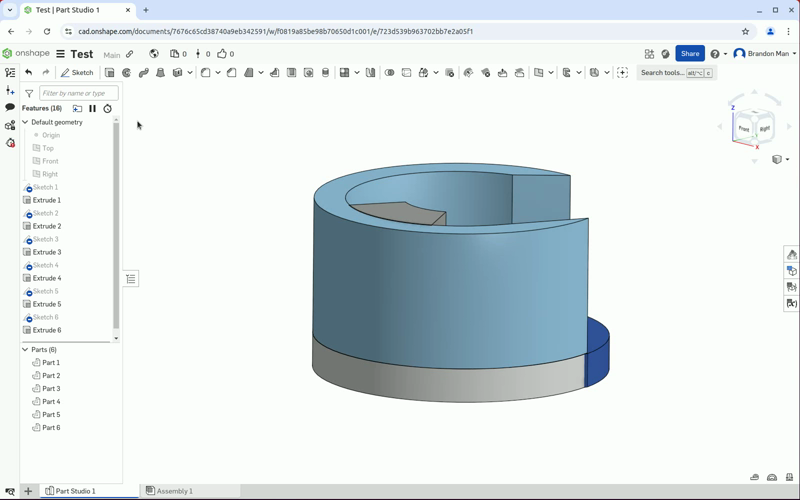
key(left, 3)
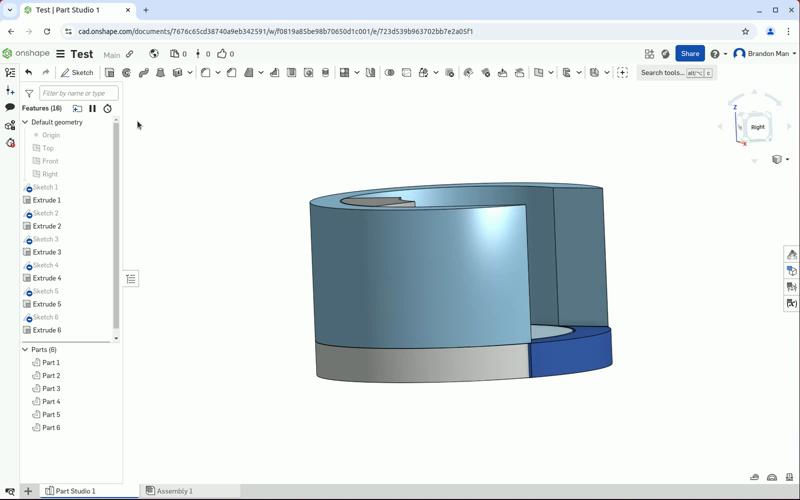
key(right, 3)
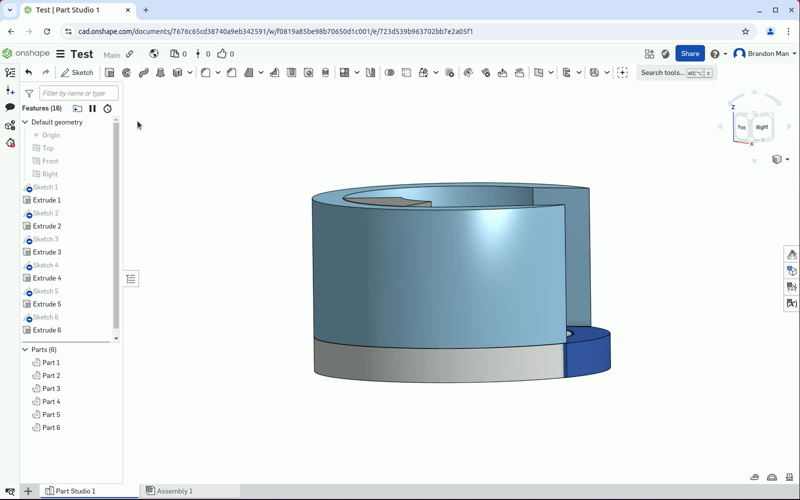
key(down, 3)
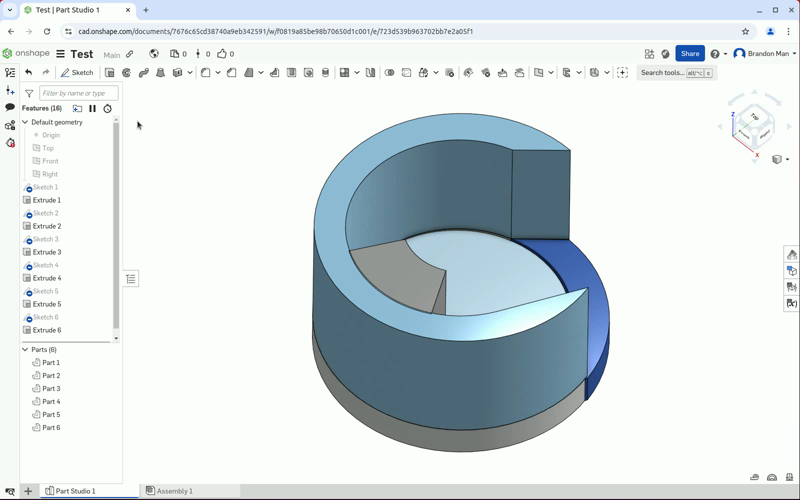
mouse_move(69, 189)
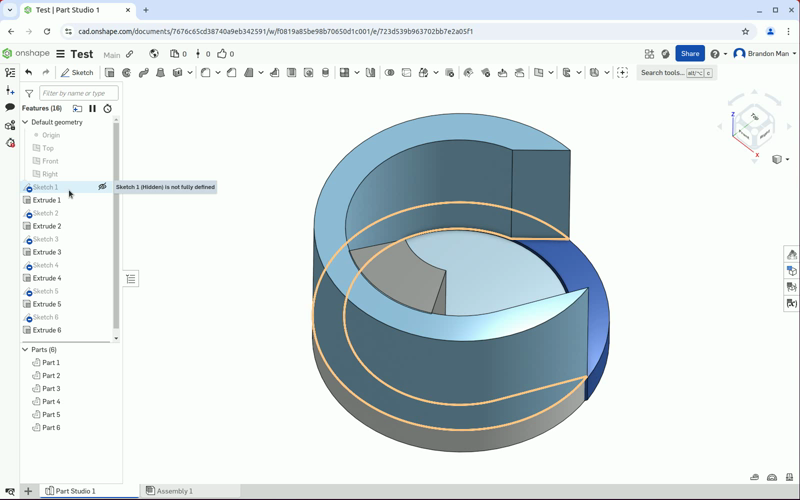
click(69, 189)